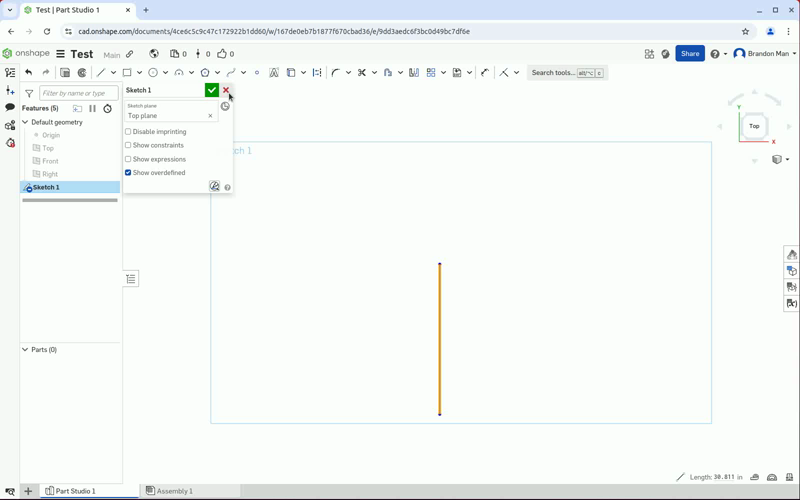
key(shift+h)
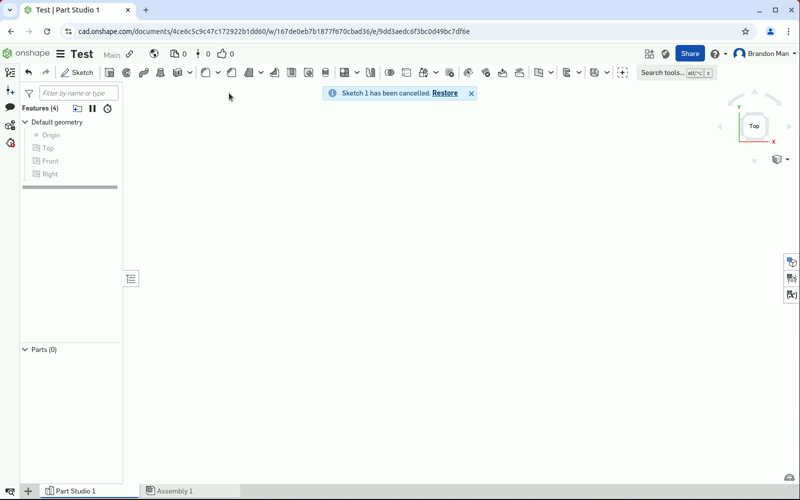
mouse_move(73, 352)
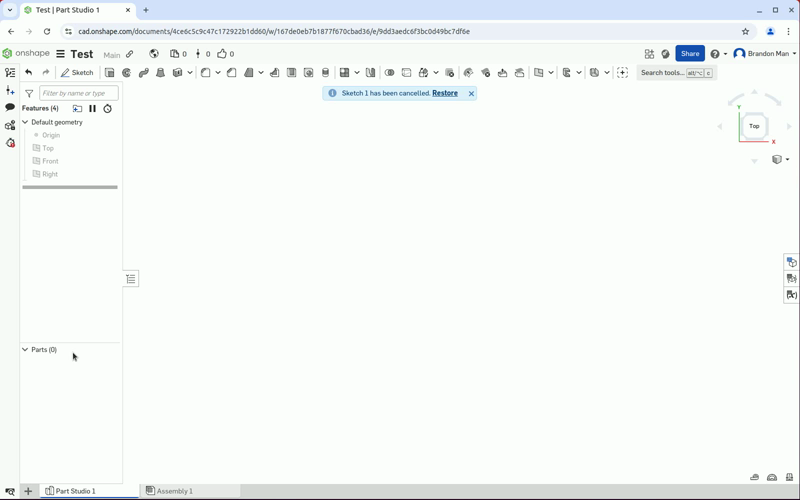
key(y)
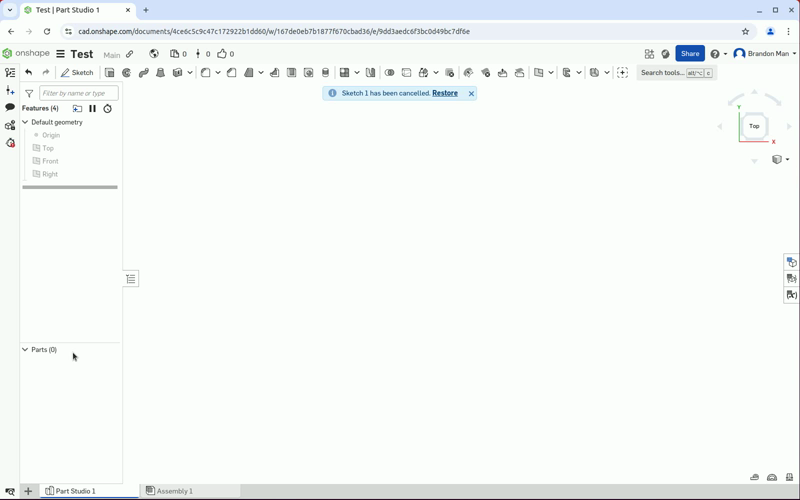
key(shift+p)
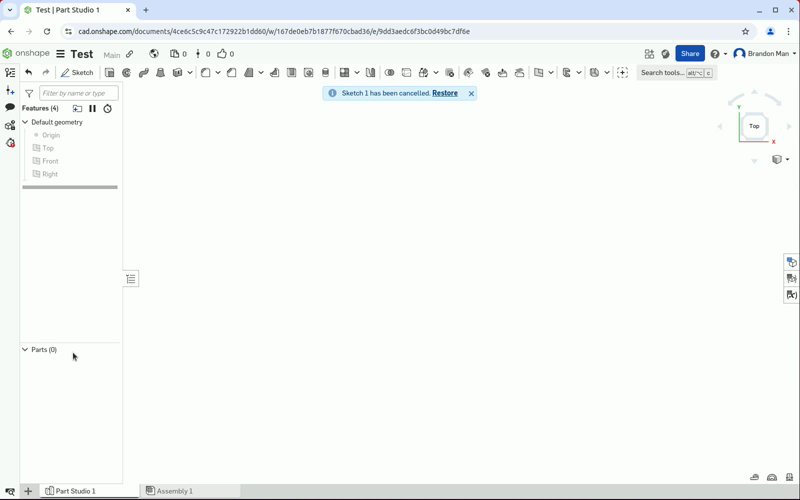
key(space)
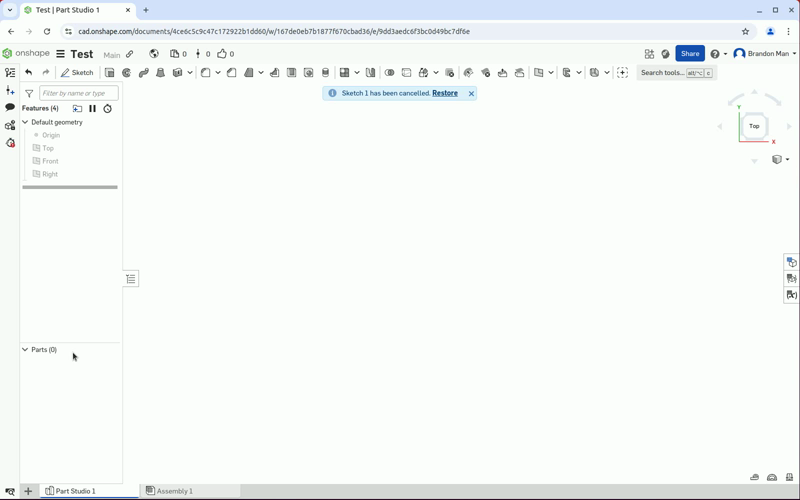
key_down(shift)
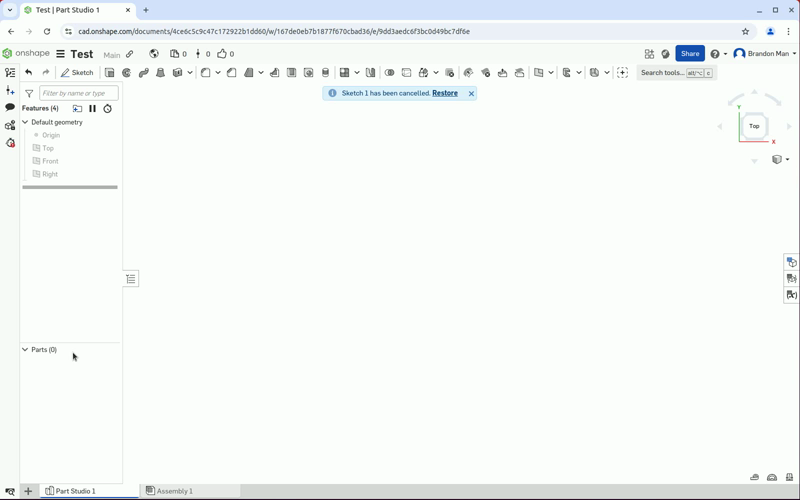
key(up)
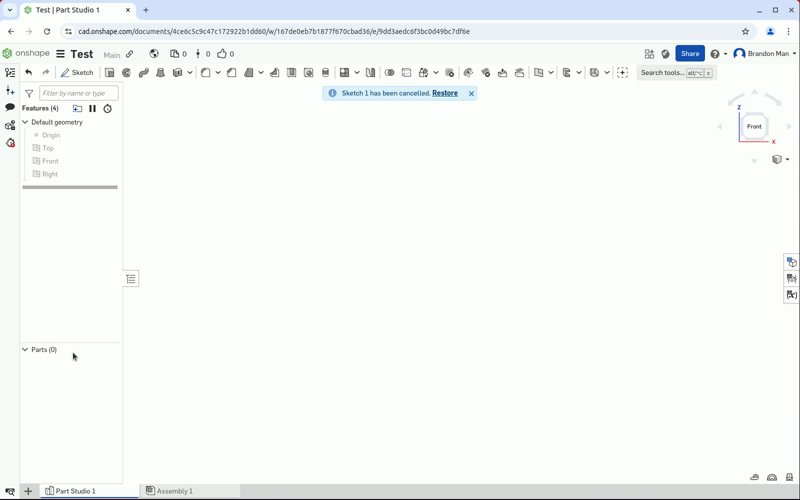
key_up(shift)
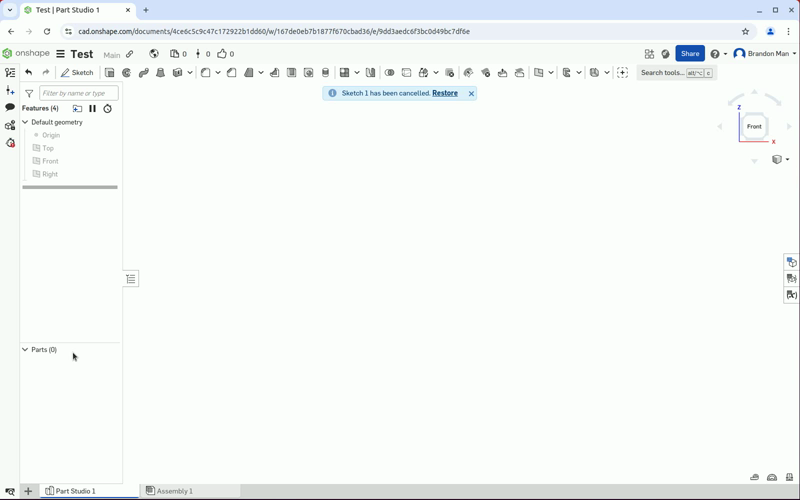
mouse_move(73, 352)
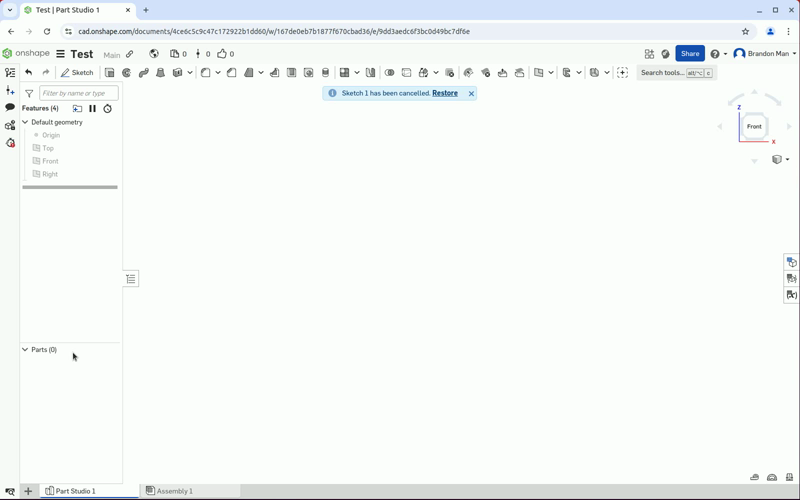
key(shift+y)
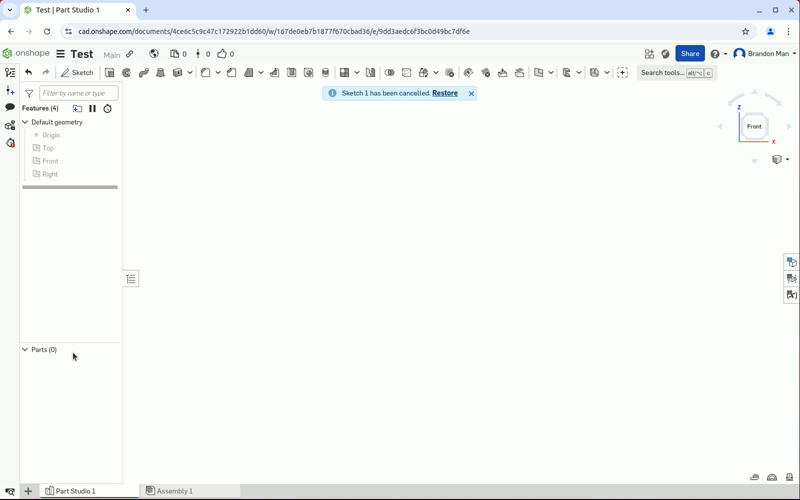
key(shift+s)
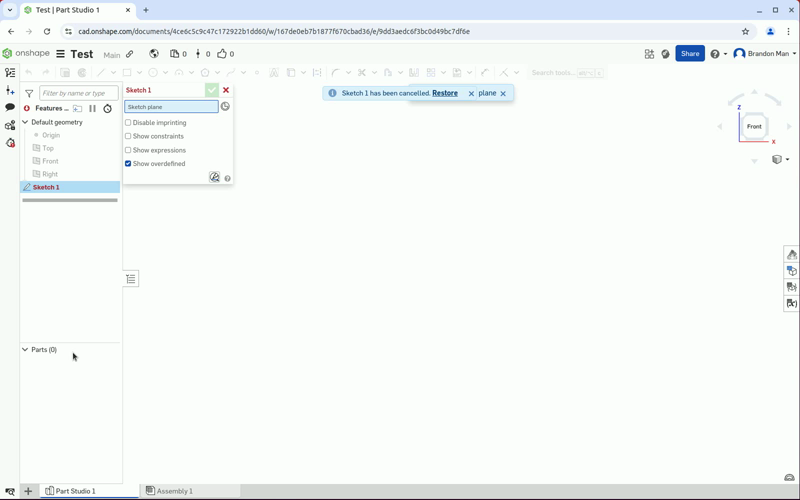
mouse_move(73, 163)
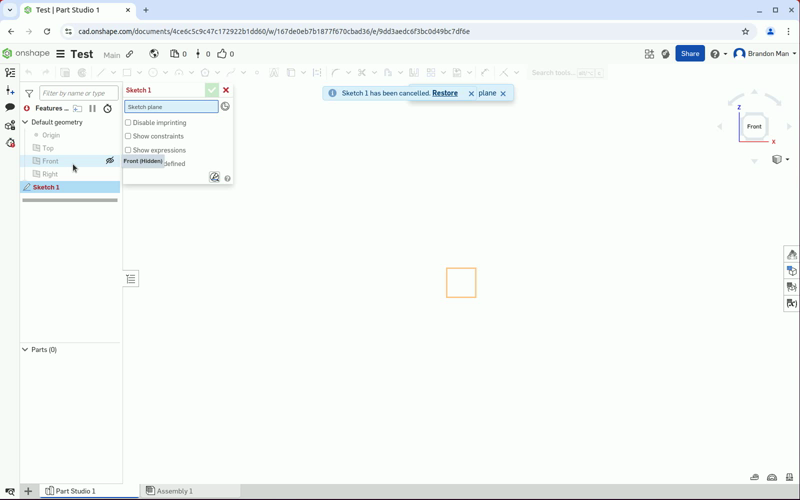
click(73, 163)
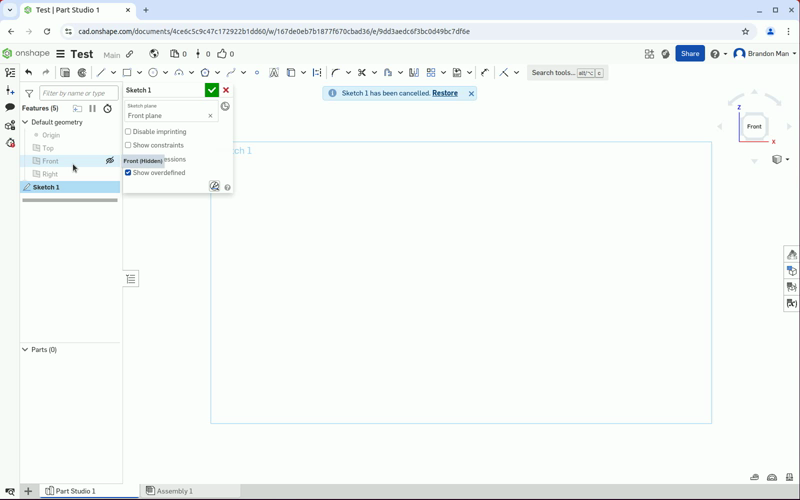
mouse_move(73, 352)
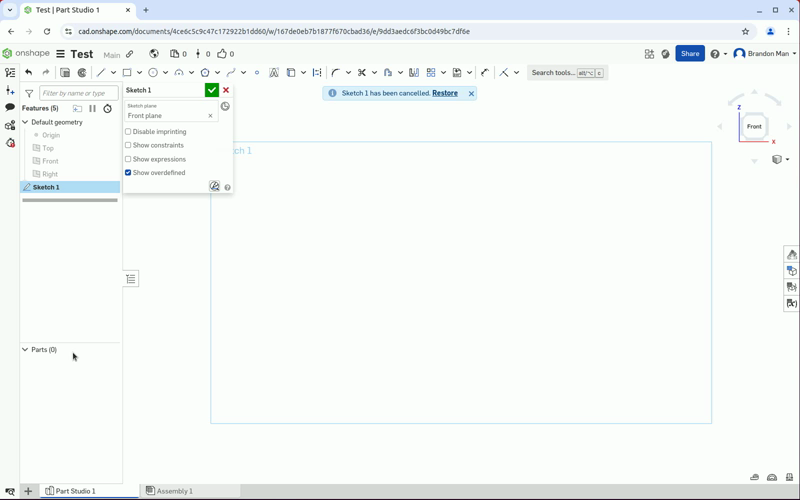
key(y)
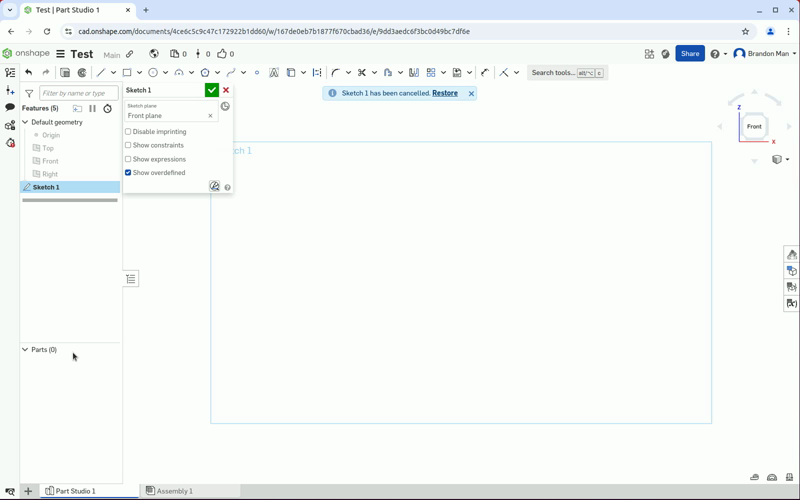
key(l)
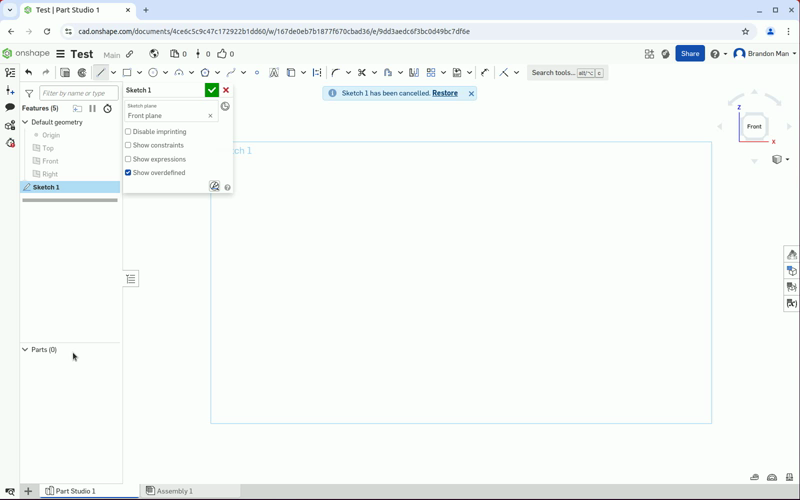
key_down(shift)
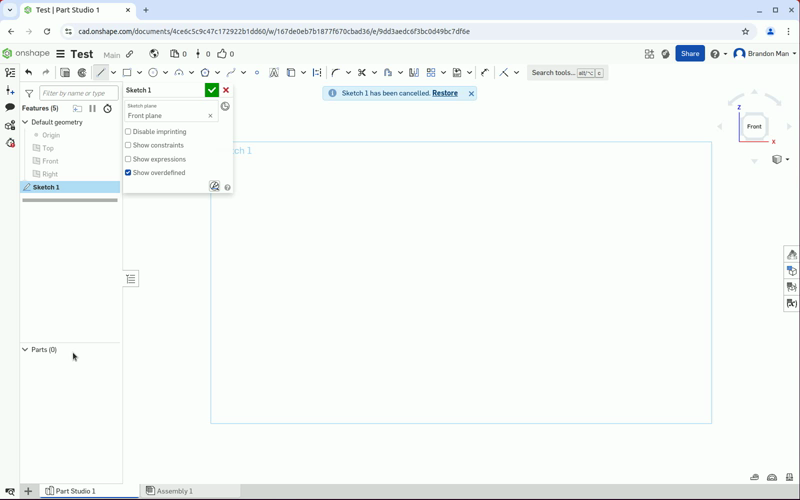
mouse_move(348, 327)
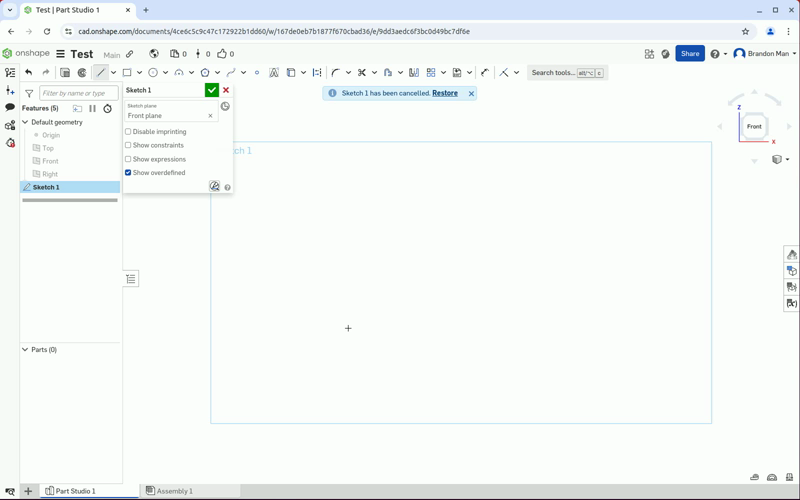
click(348, 327)
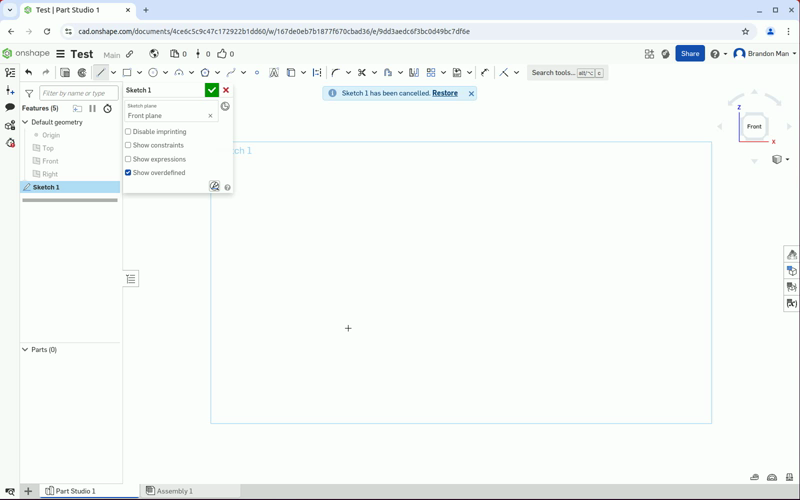
key_up(shift)
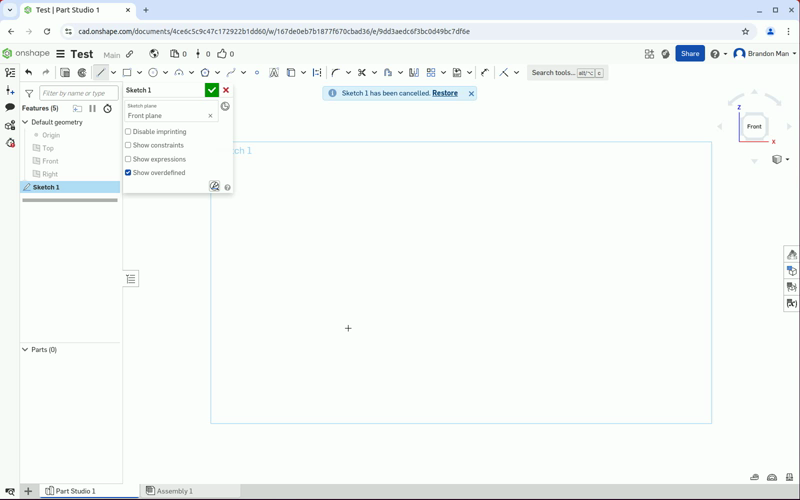
key_down(shift)
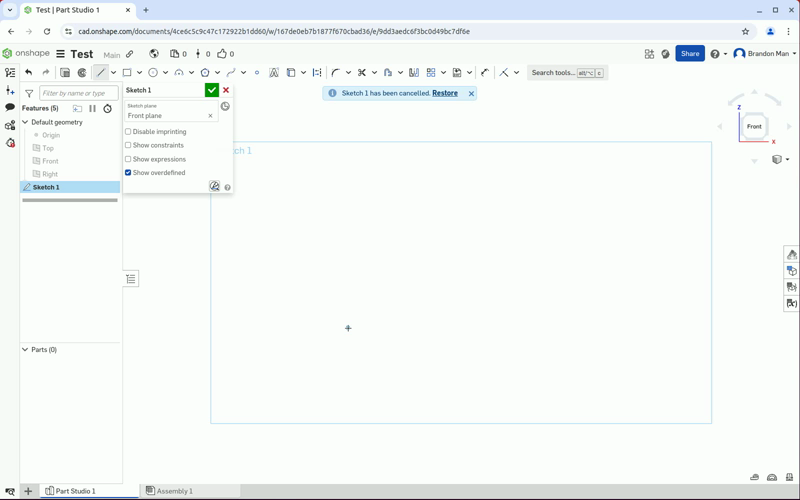
mouse_move(572, 327)
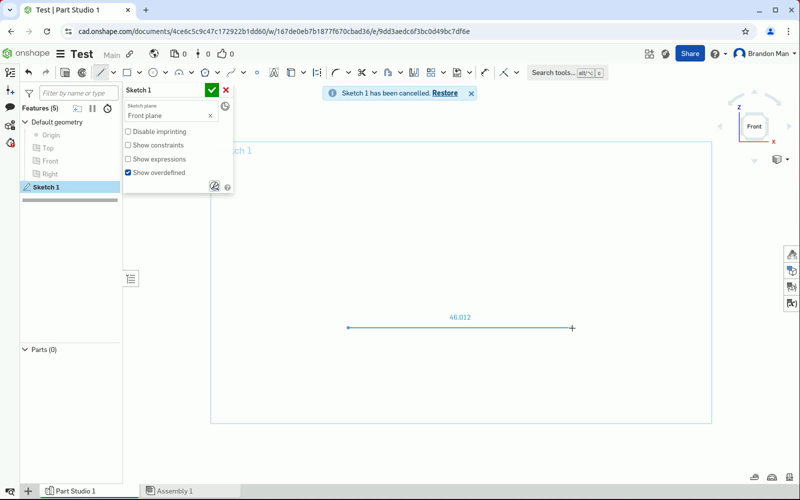
click(572, 327)
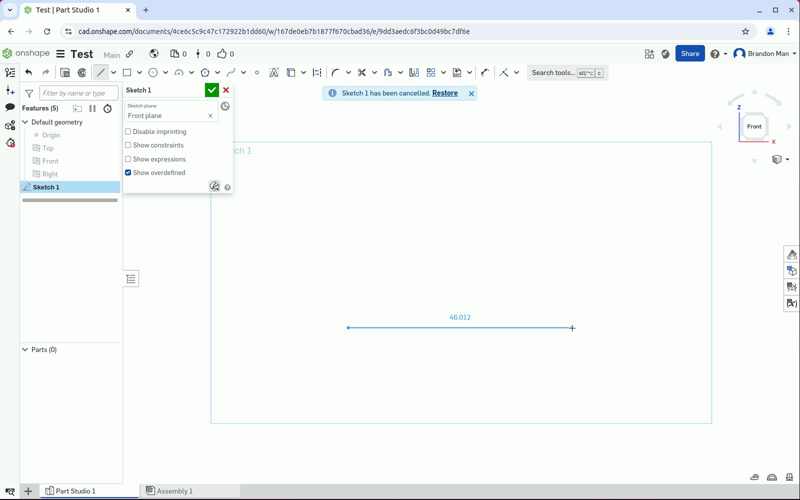
key_up(shift)
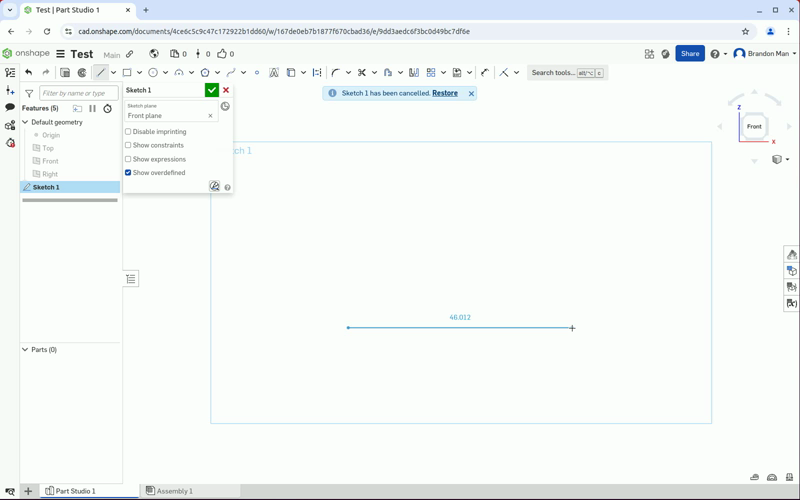
key_down(shift)
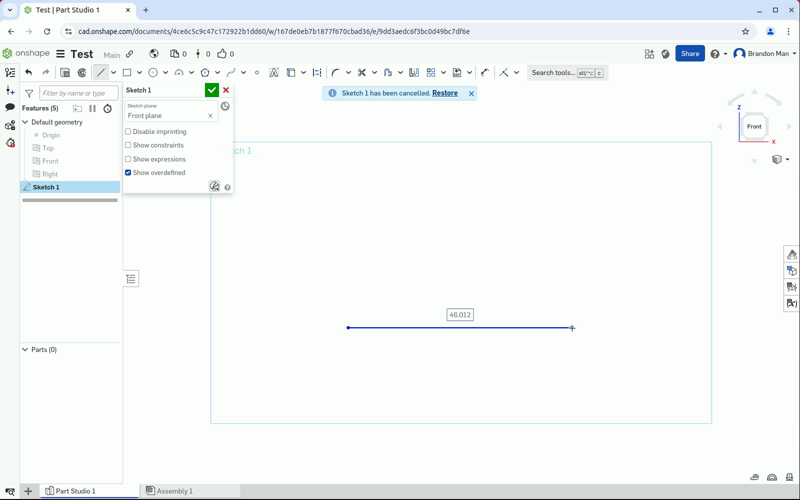
mouse_move(572, 237)
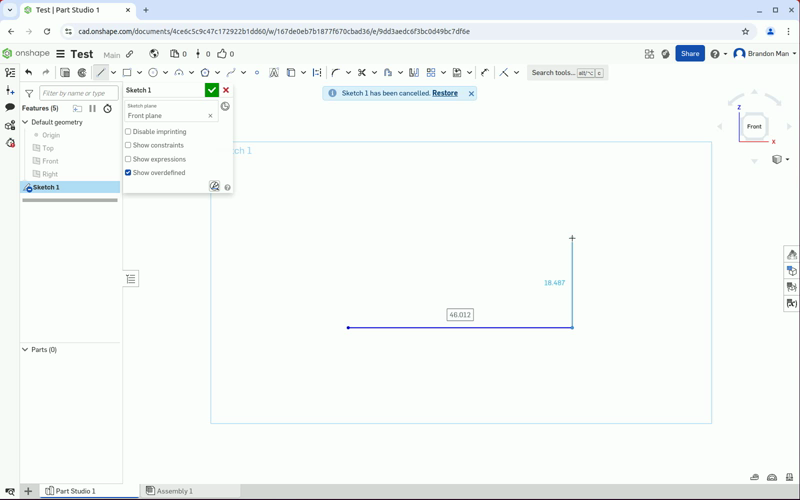
click(572, 237)
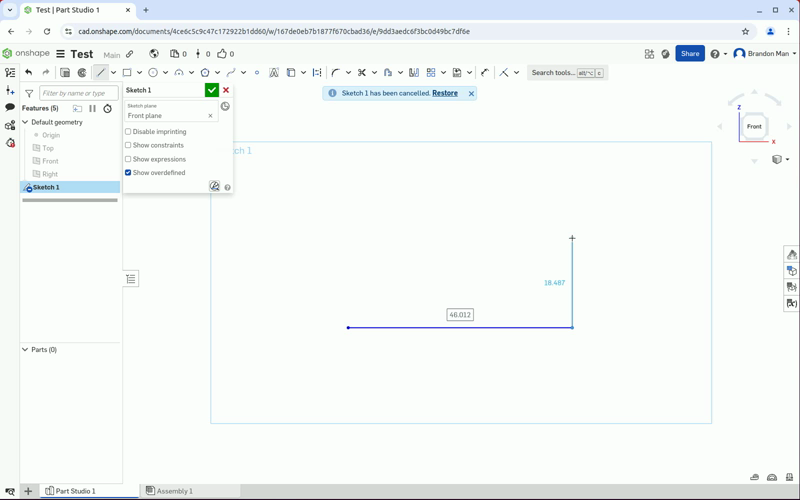
key_up(shift)
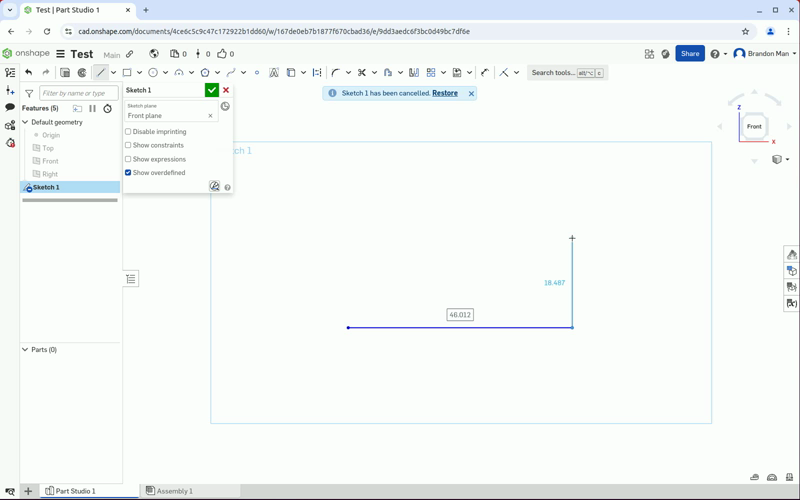
key_down(shift)
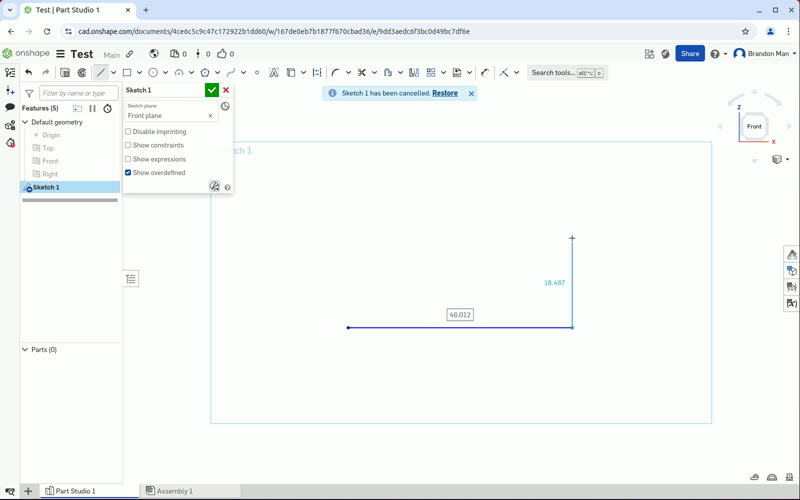
mouse_move(348, 237)
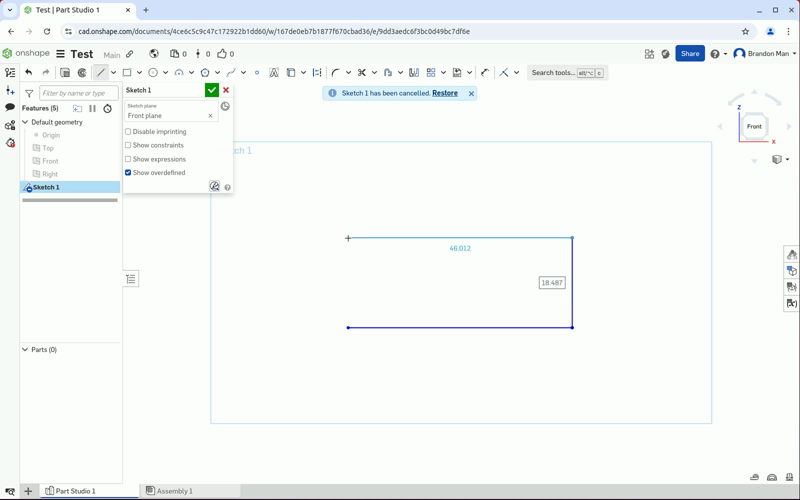
click(348, 237)
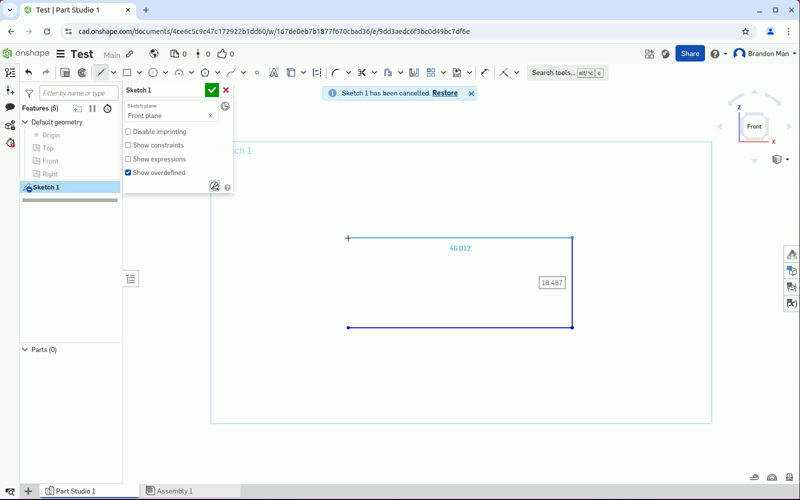
key_up(shift)
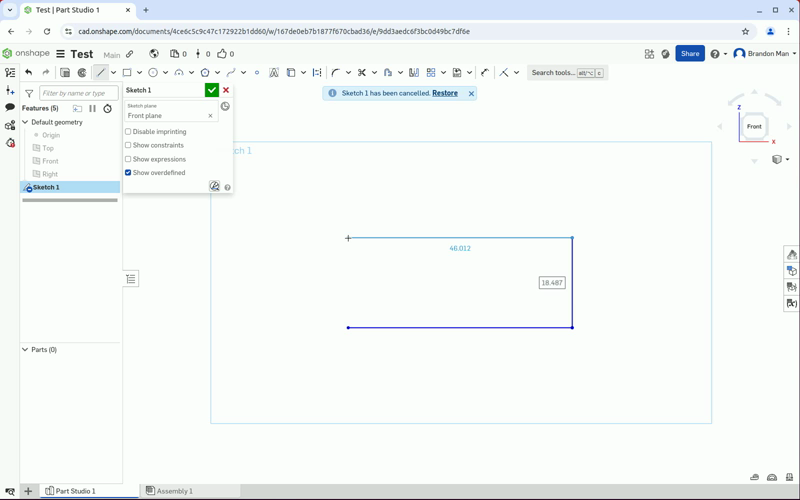
key_down(shift)
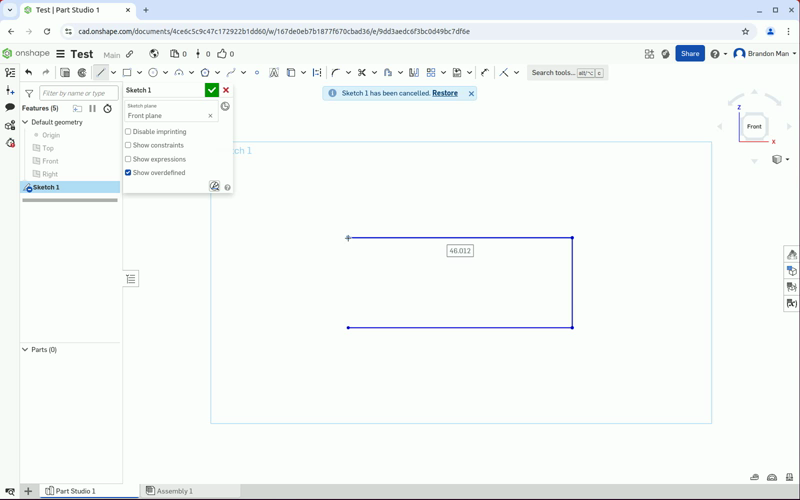
mouse_move(348, 327)
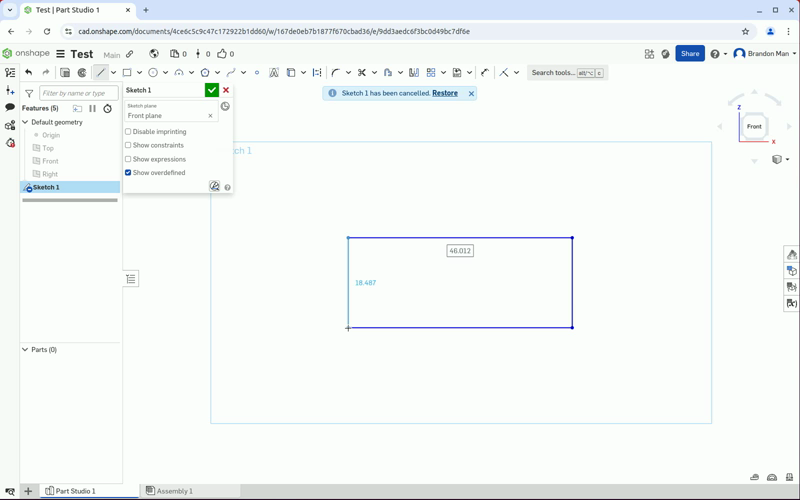
key_up(shift)
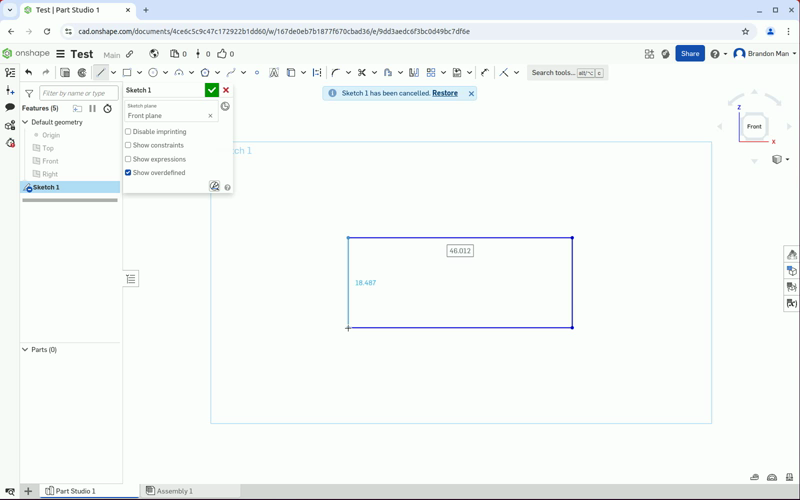
click(348, 327)
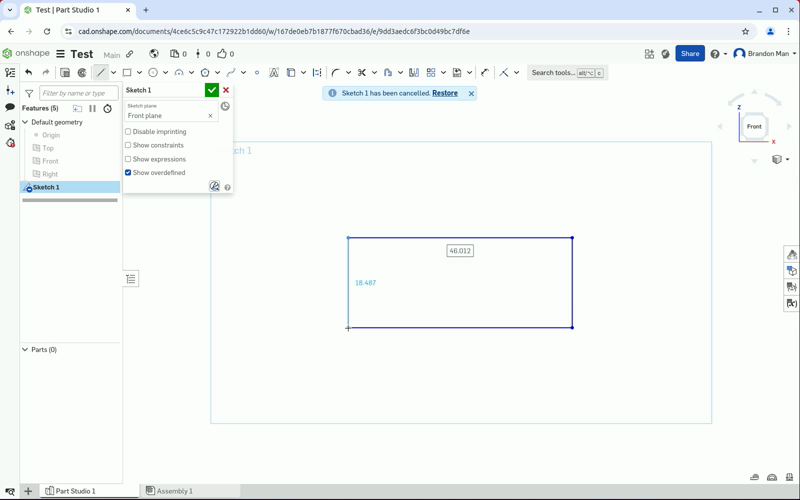
key(esc)
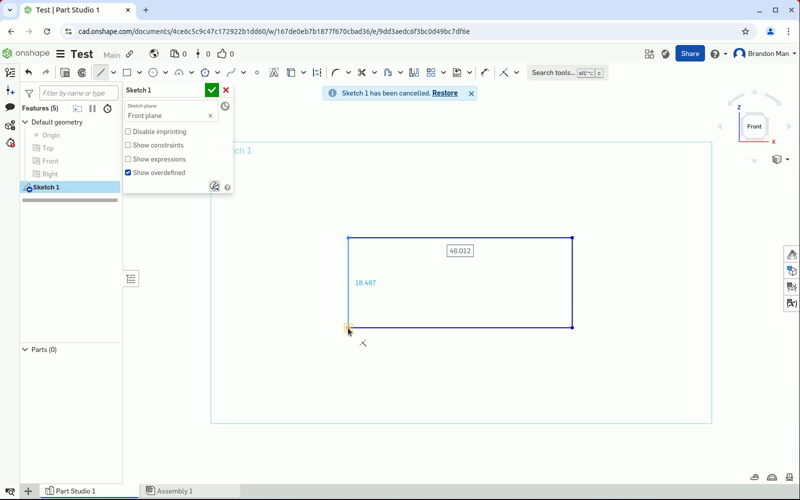
mouse_move(505, 282)
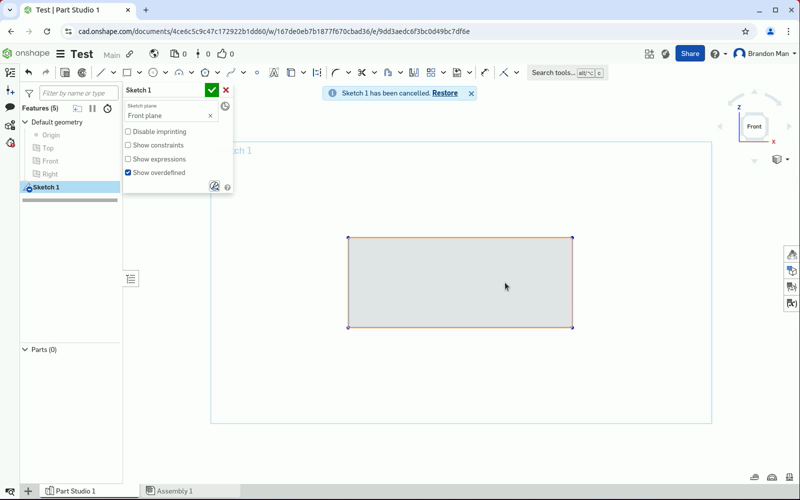
click(505, 282)
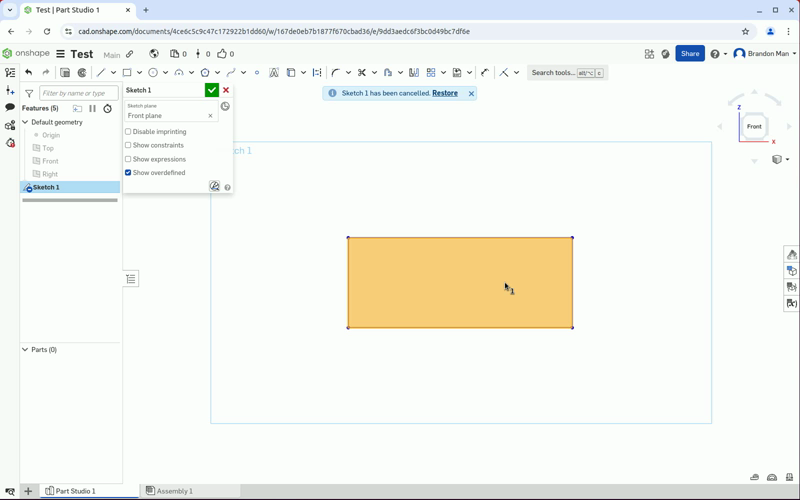
mouse_move(73, 352)
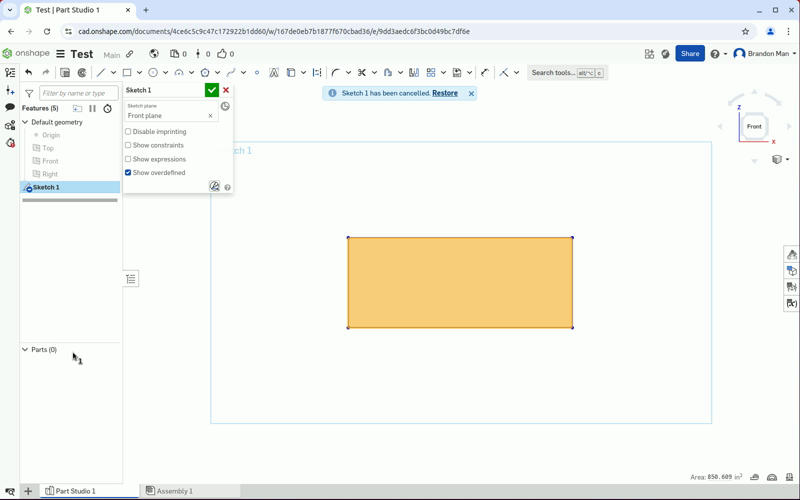
key(shift+y)
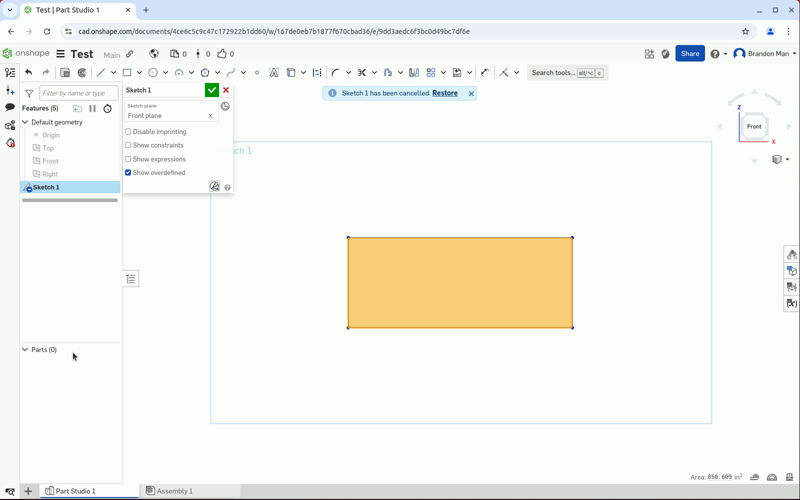
key(shift+e)
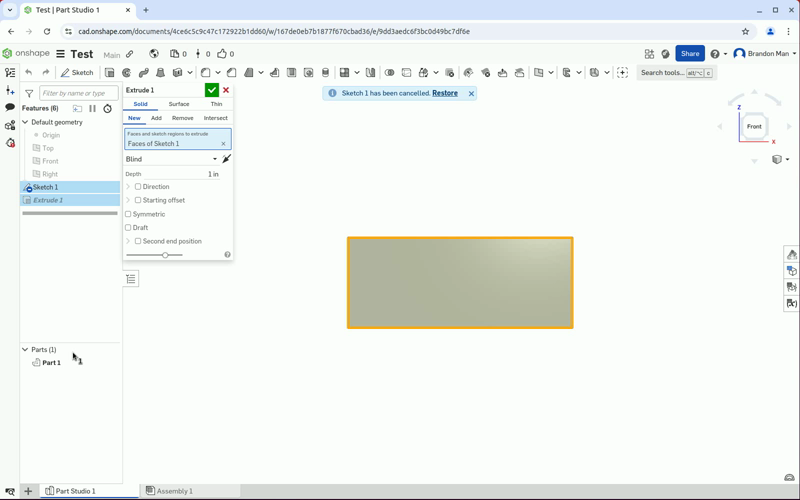
mouse_move(143, 106)
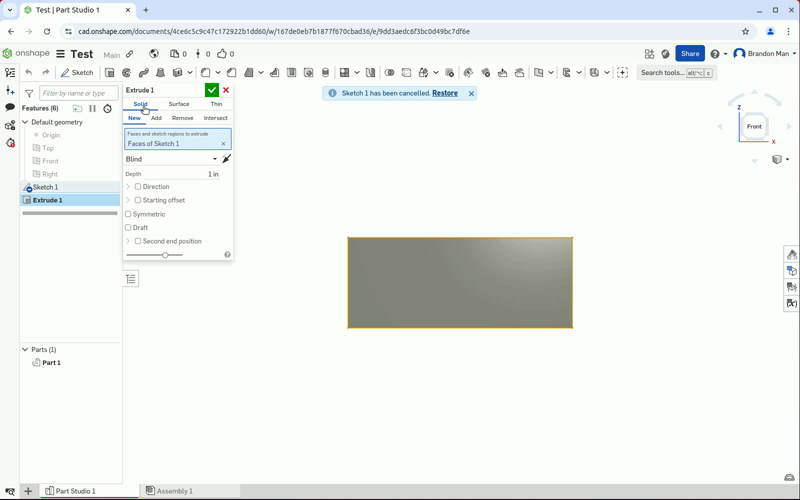
click(143, 106)
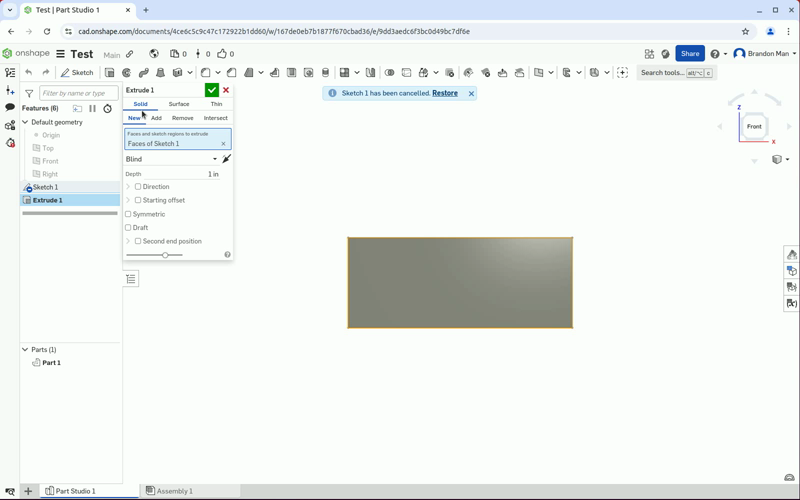
mouse_move(137, 120)
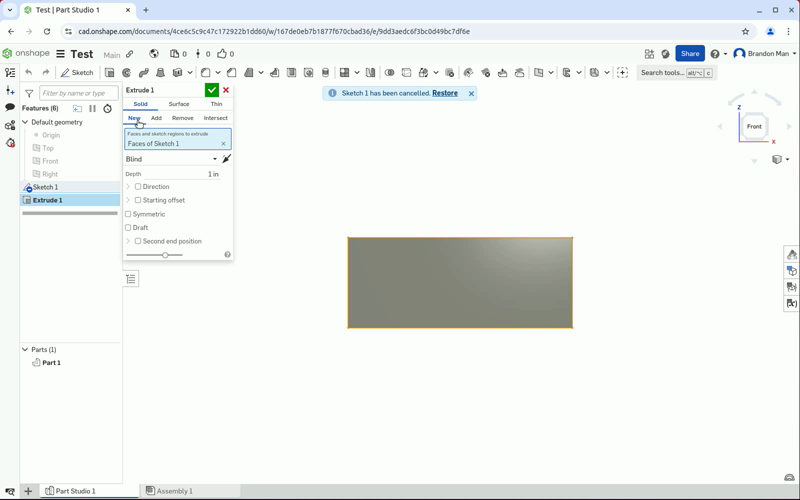
click(137, 120)
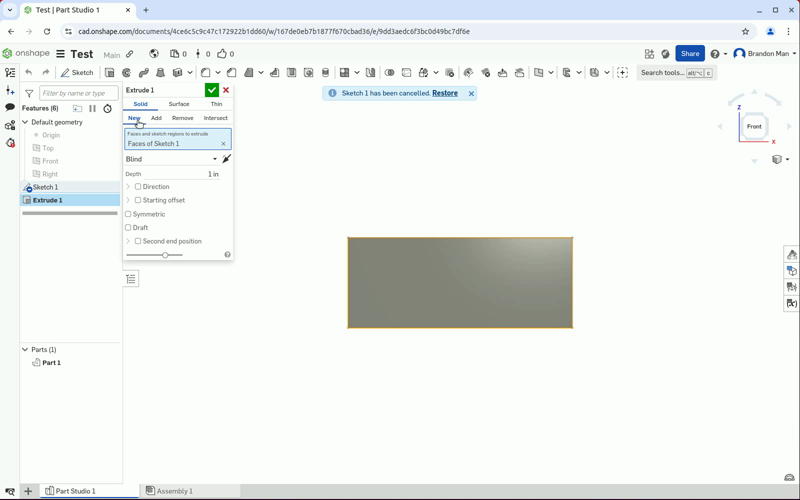
key(tab, 4)
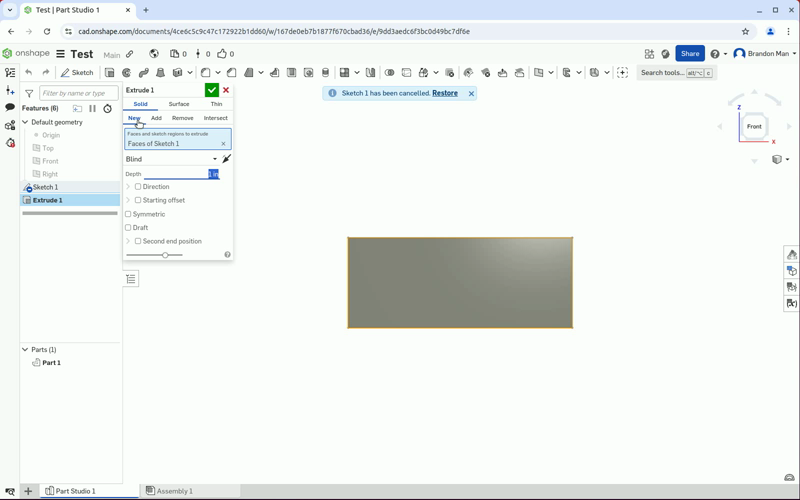
text(23.108)
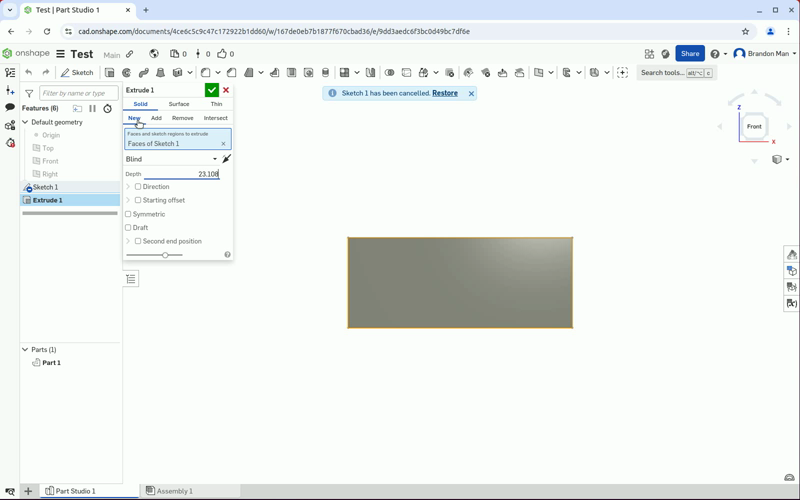
key(tab, 3)
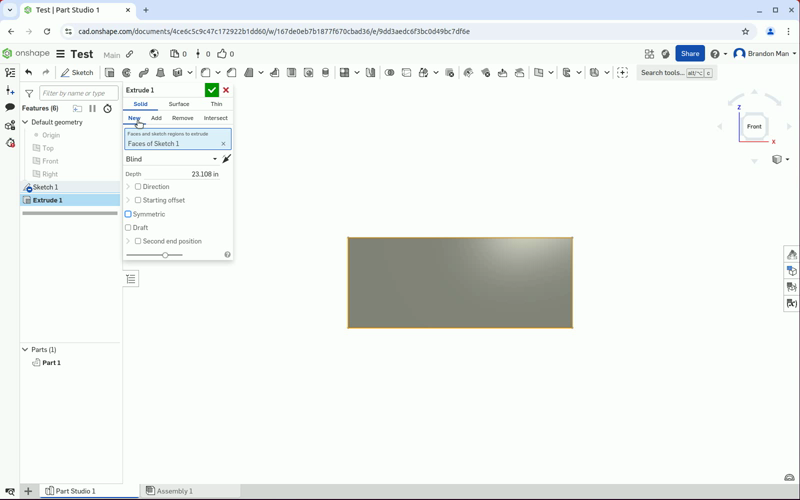
key(space)
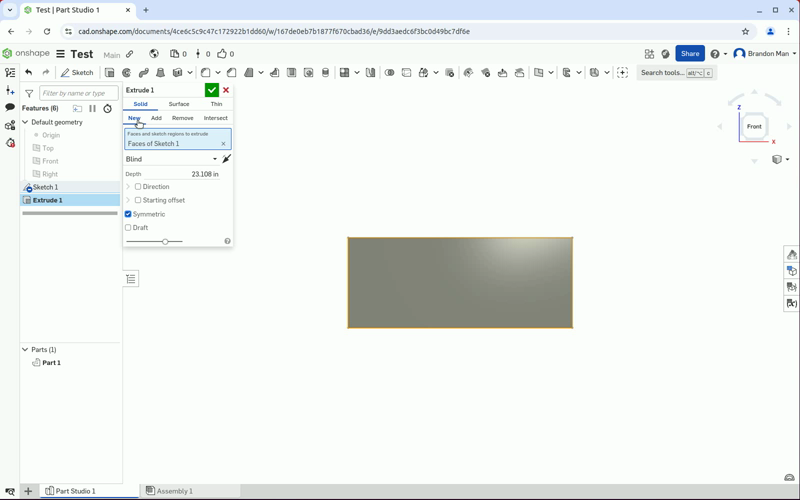
key(enter)
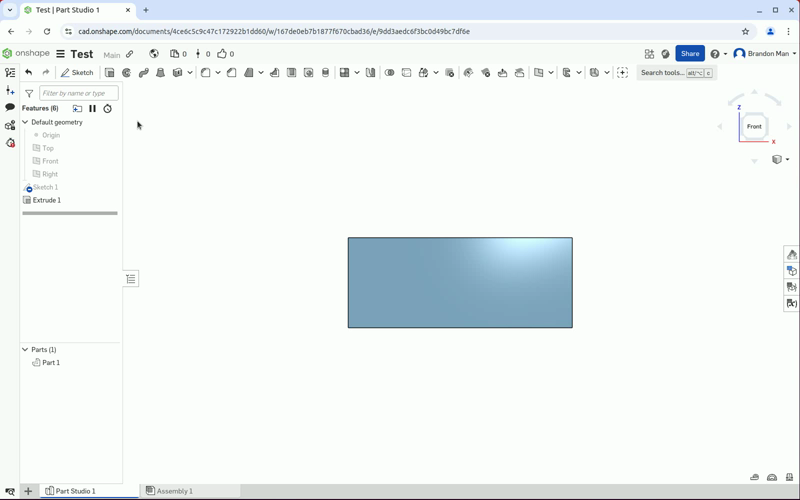
key(shift+h)
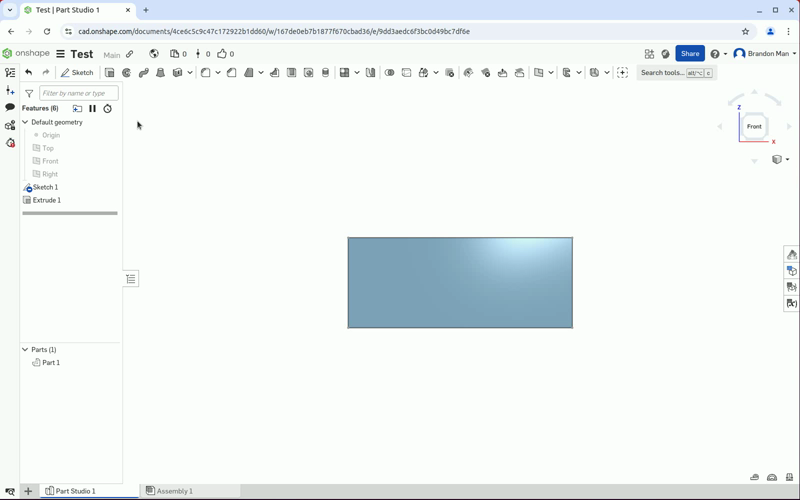
key(shift+h)
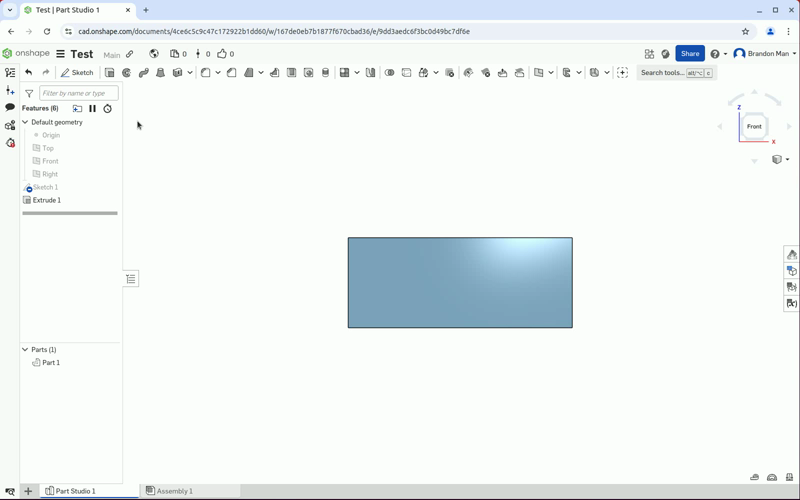
mouse_move(73, 189)
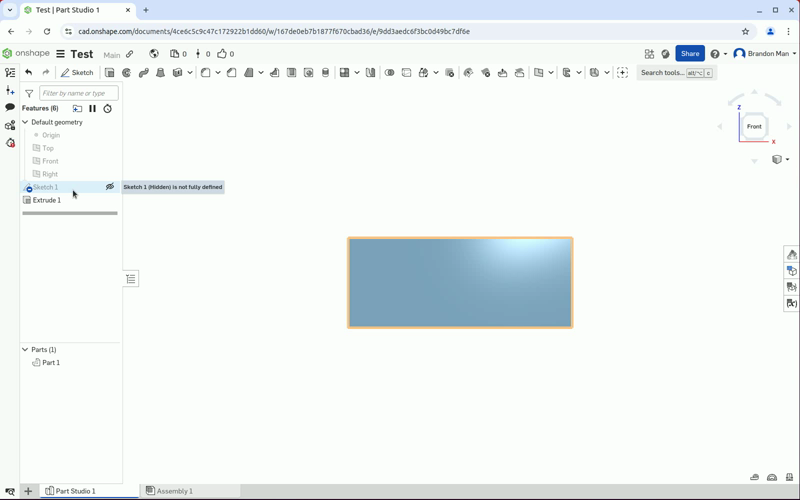
click(73, 189)
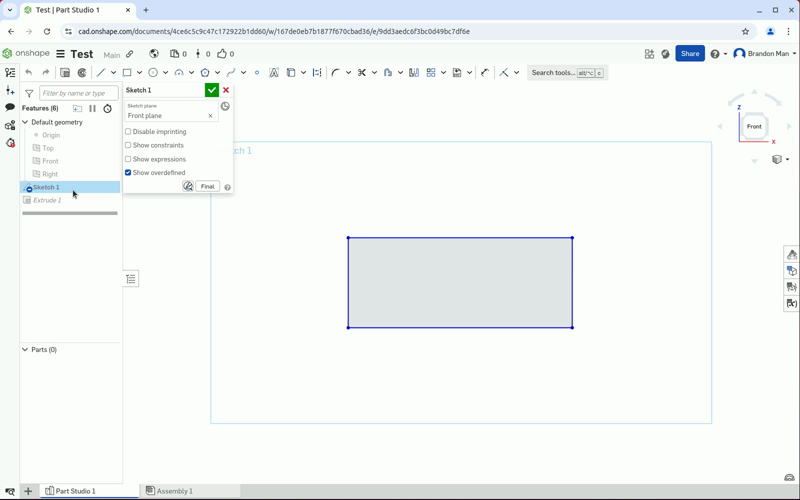
mouse_move(229, 92)
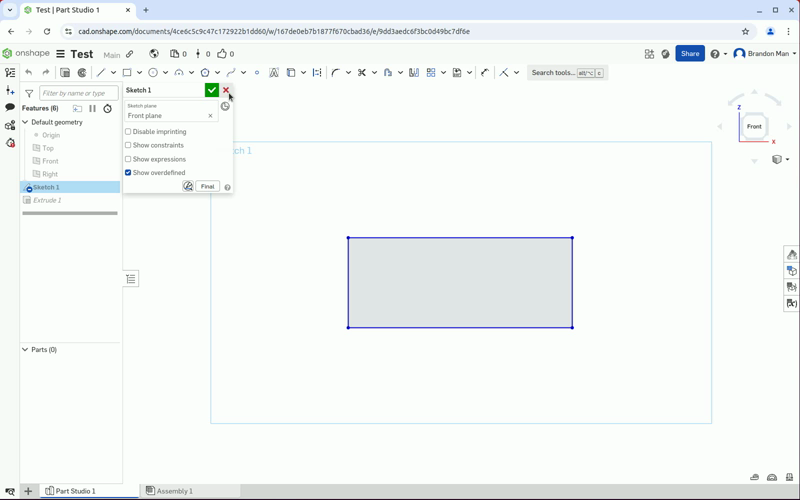
click(229, 92)
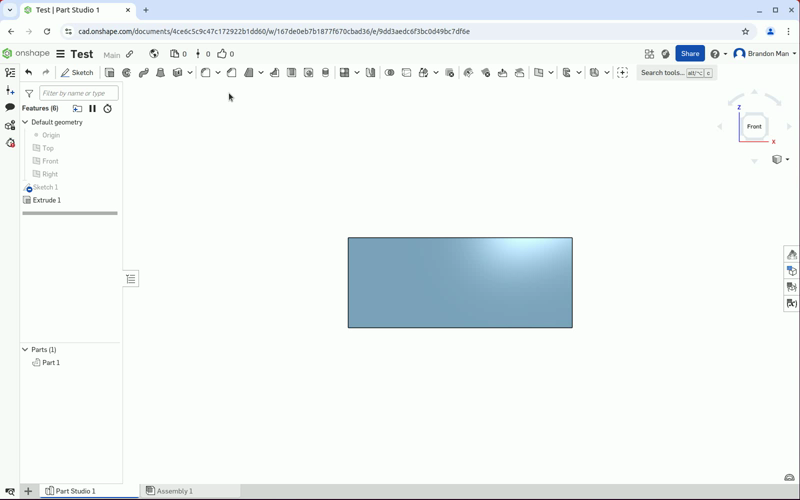
mouse_move(73, 352)
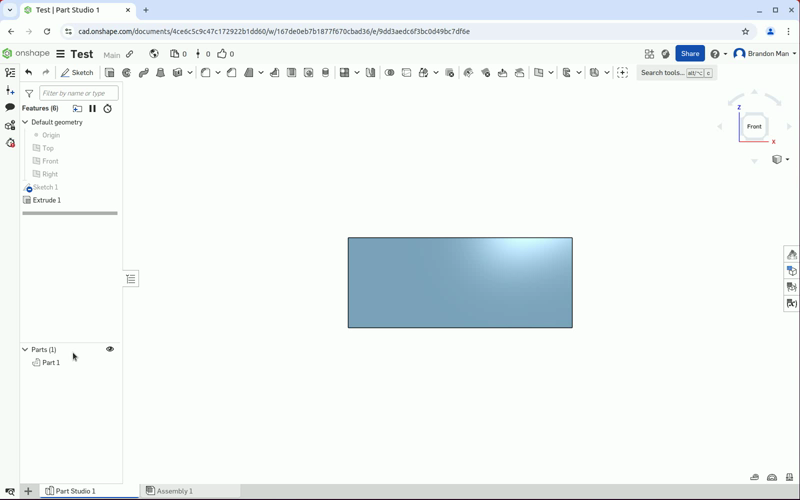
key(y)
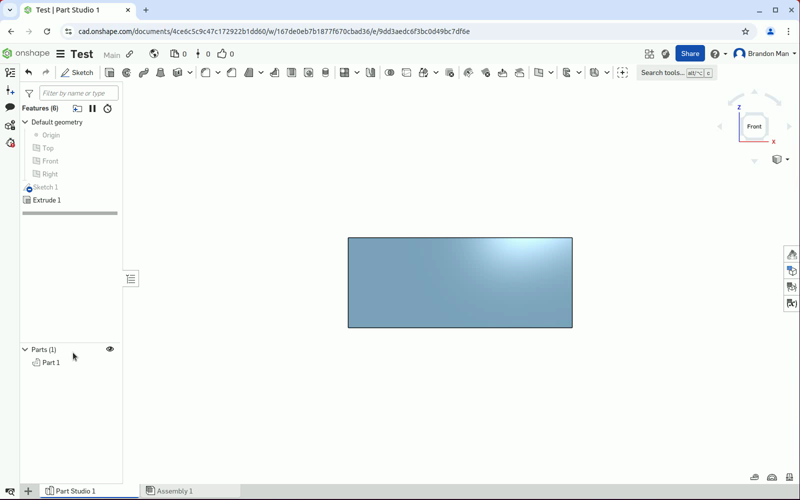
key(shift+p)
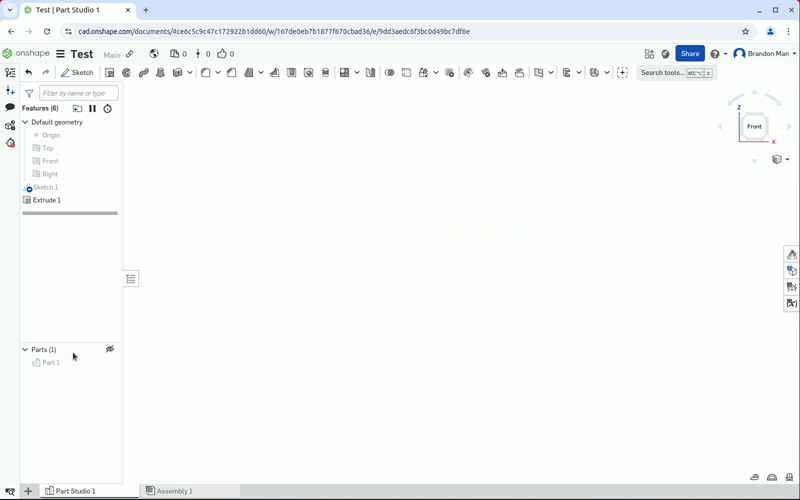
key(space)
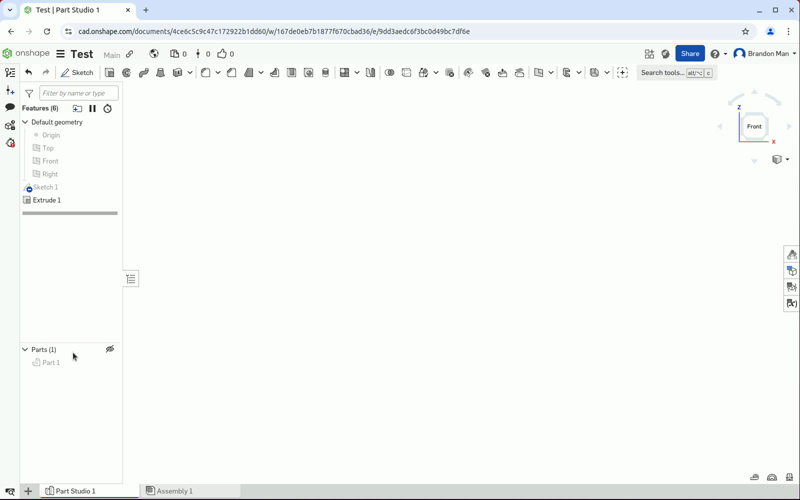
key_down(shift)
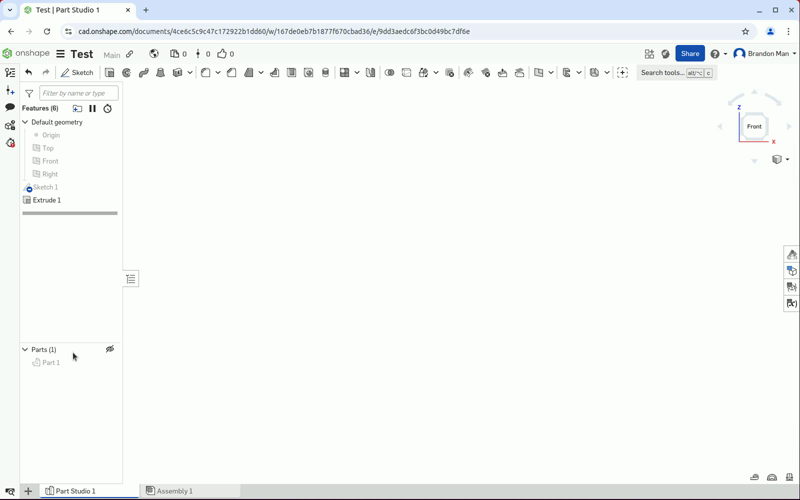
key(down)
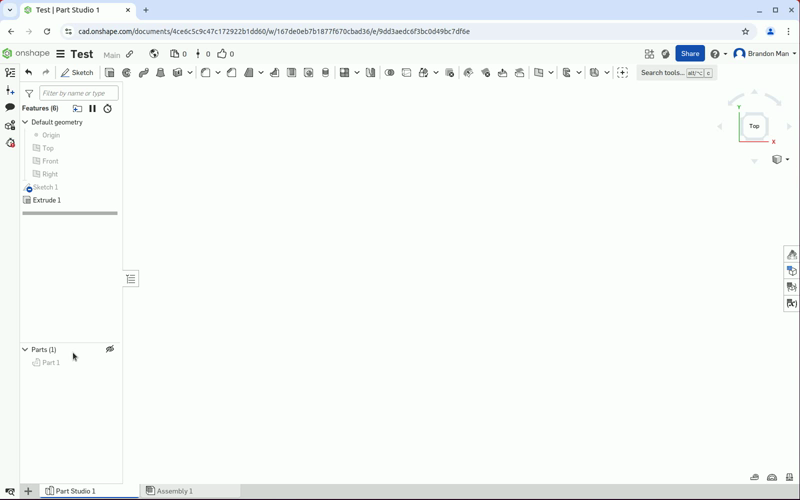
key_up(shift)
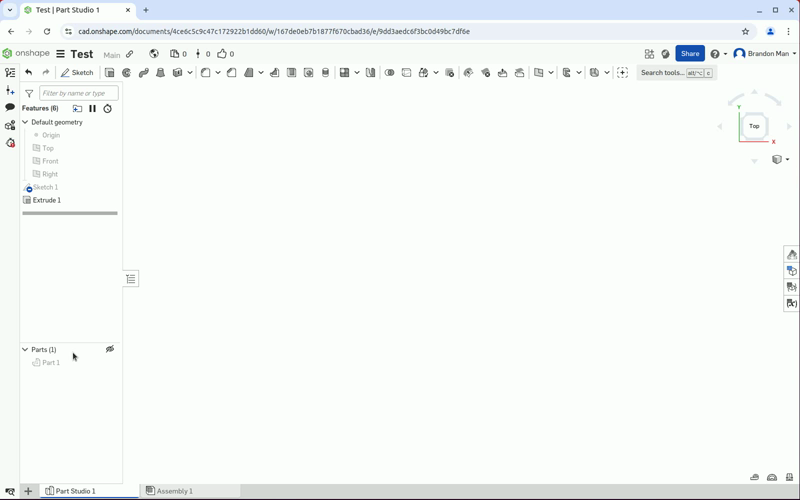
mouse_move(73, 352)
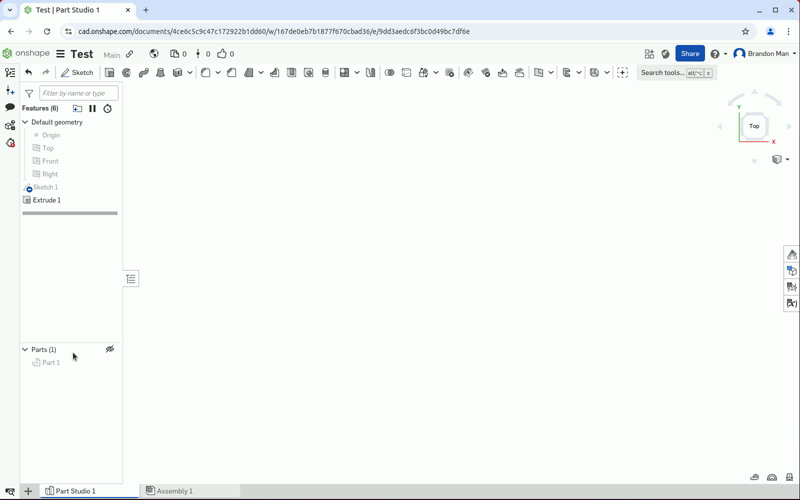
key(shift+y)
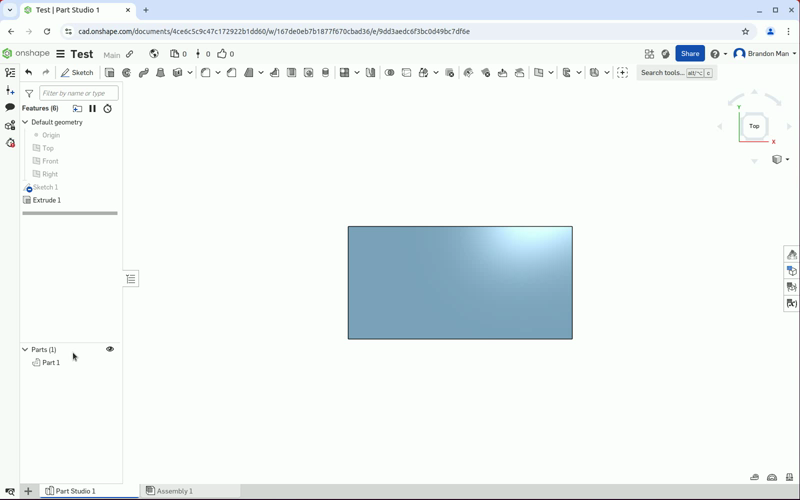
mouse_move(541, 75)
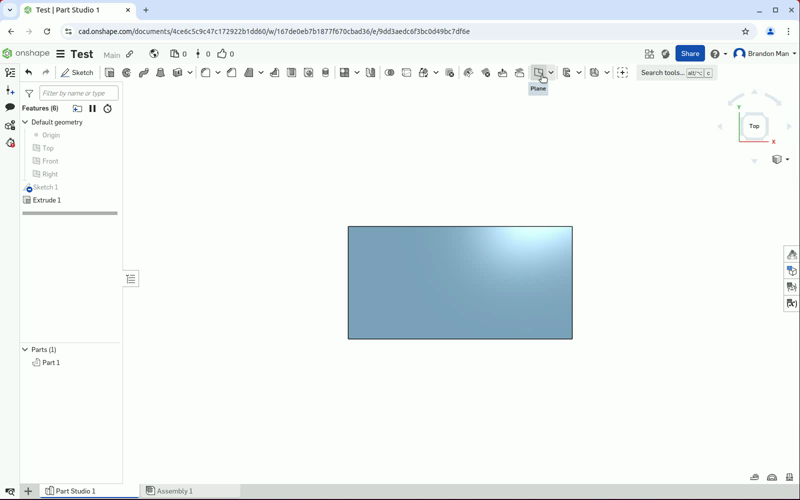
click(541, 75)
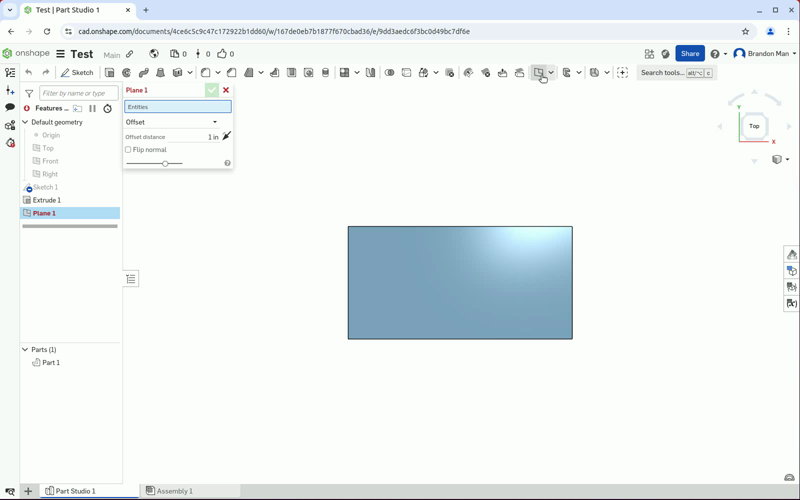
mouse_move(73, 150)
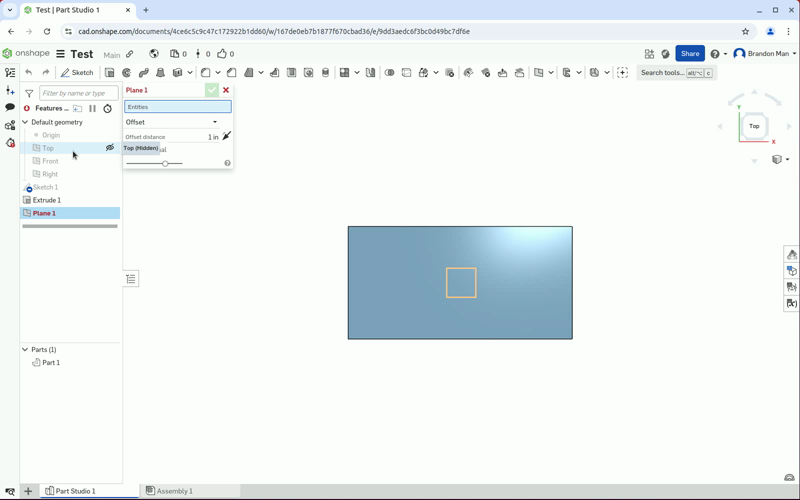
click(73, 150)
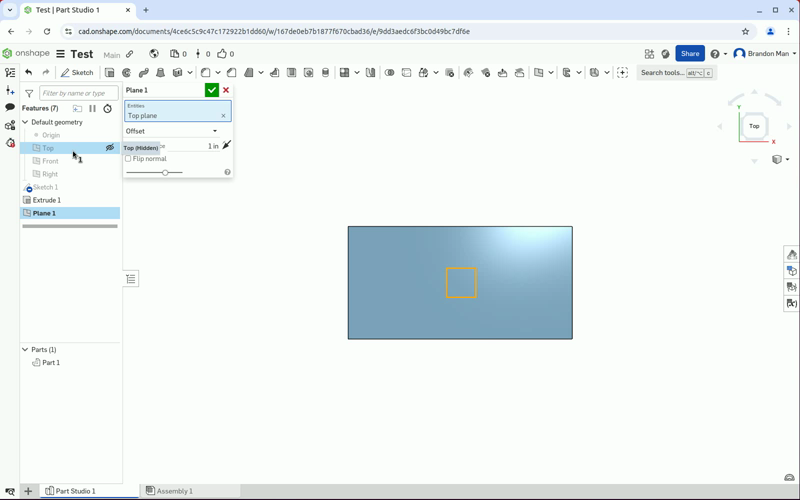
key(tab, 2)
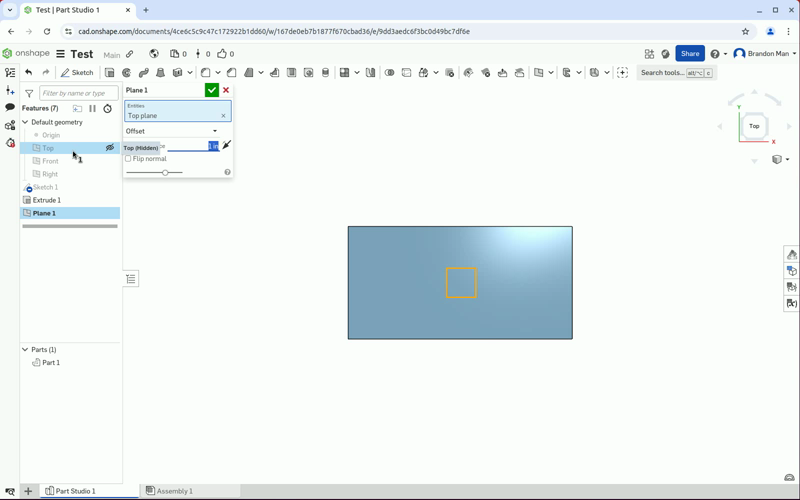
text(9.151)
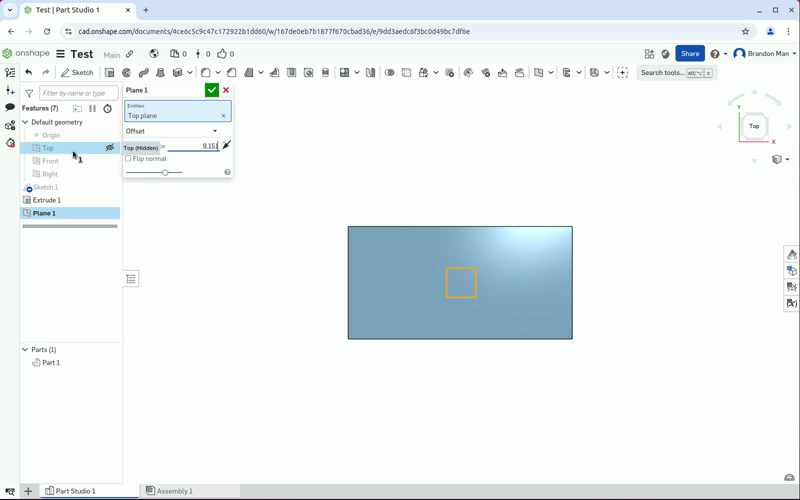
key(enter, 2)
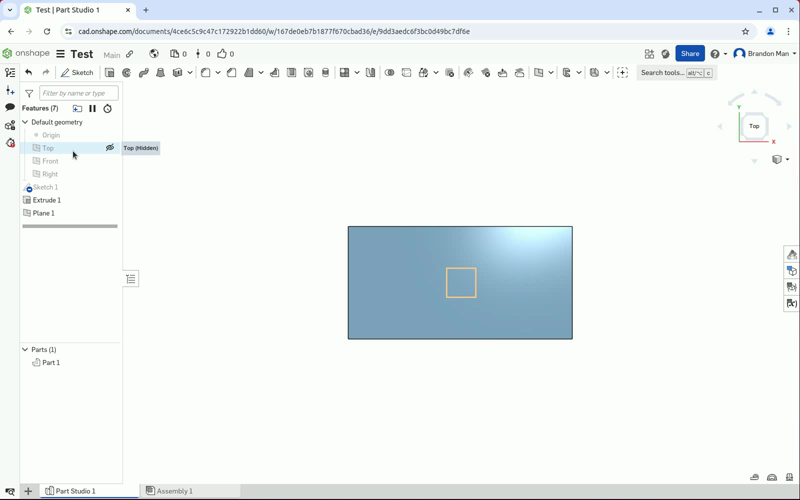
key(shift+s)
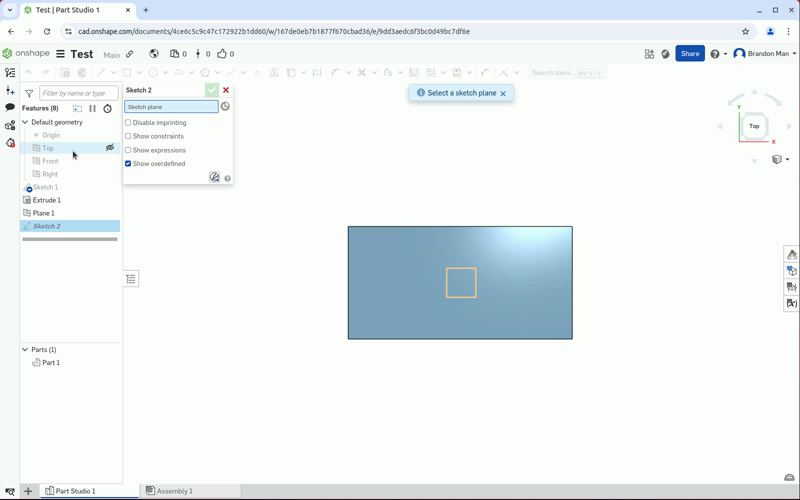
mouse_move(73, 215)
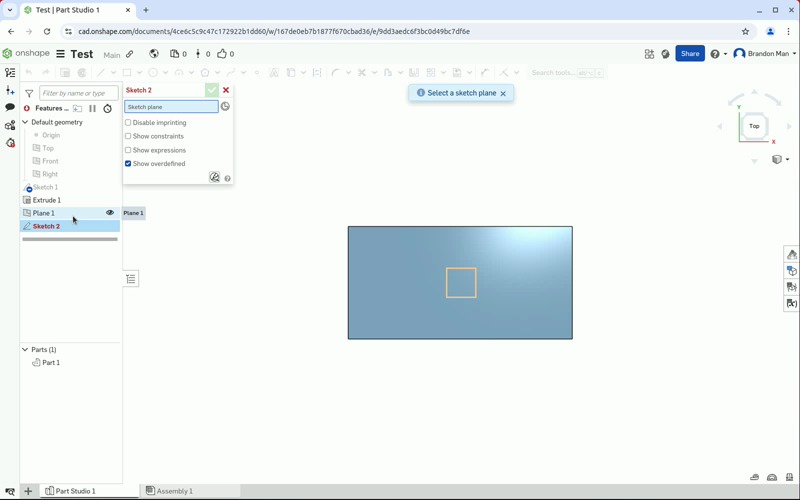
click(73, 215)
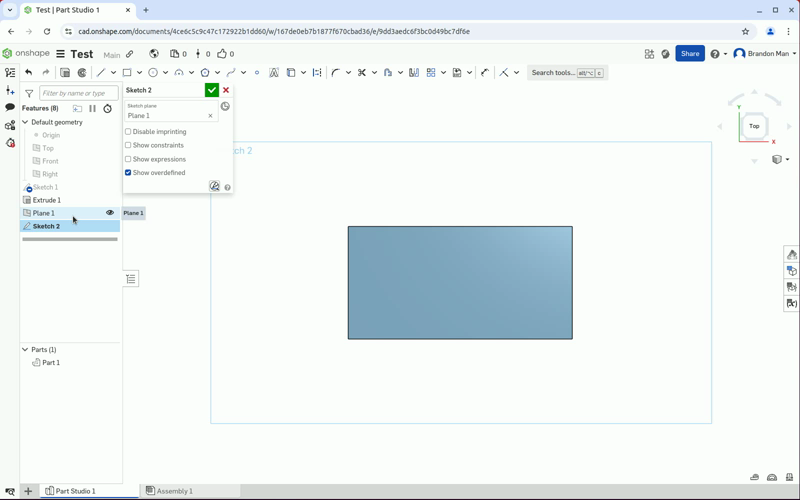
mouse_move(73, 352)
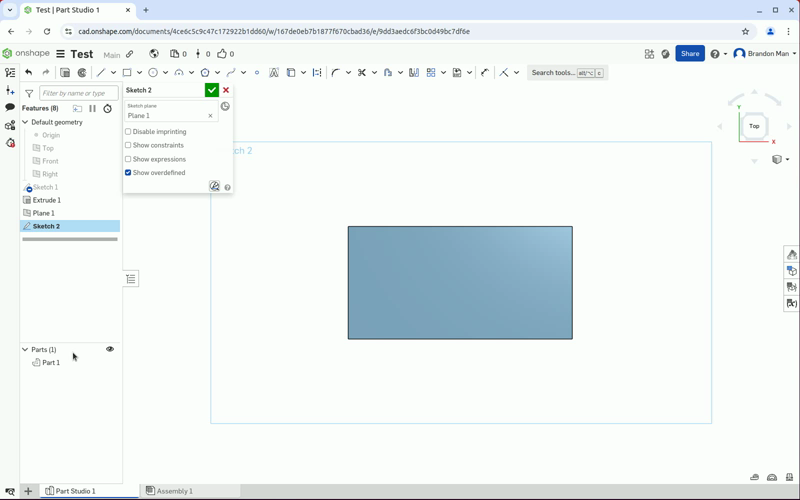
key(y)
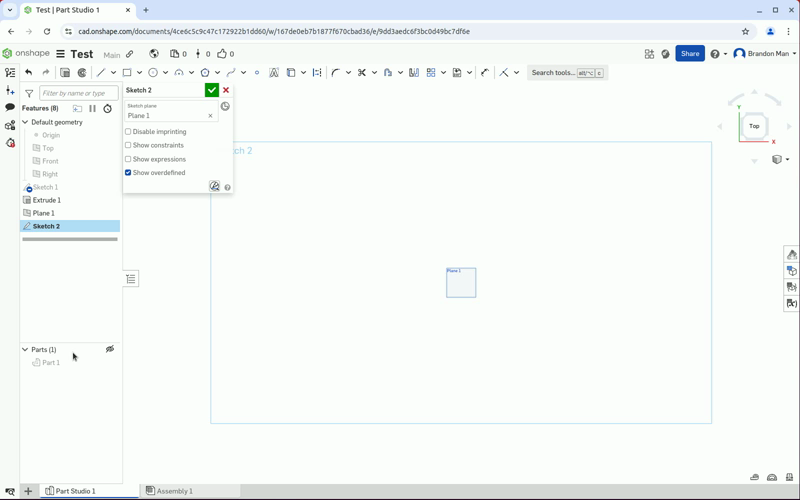
key(l)
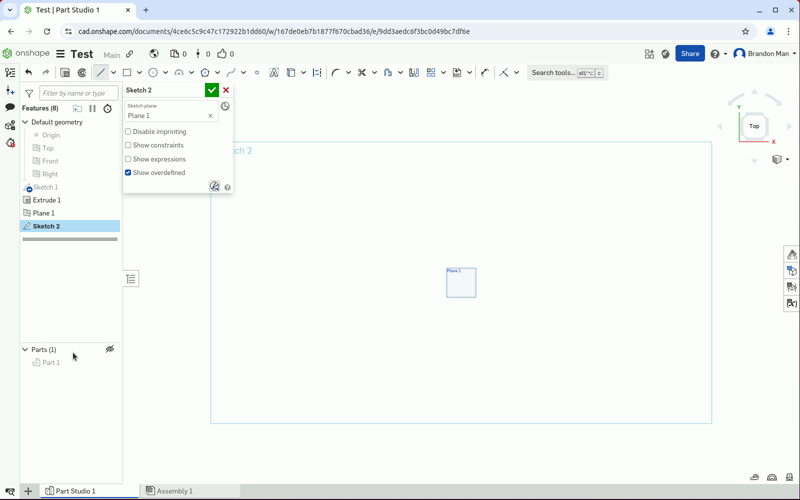
key_down(shift)
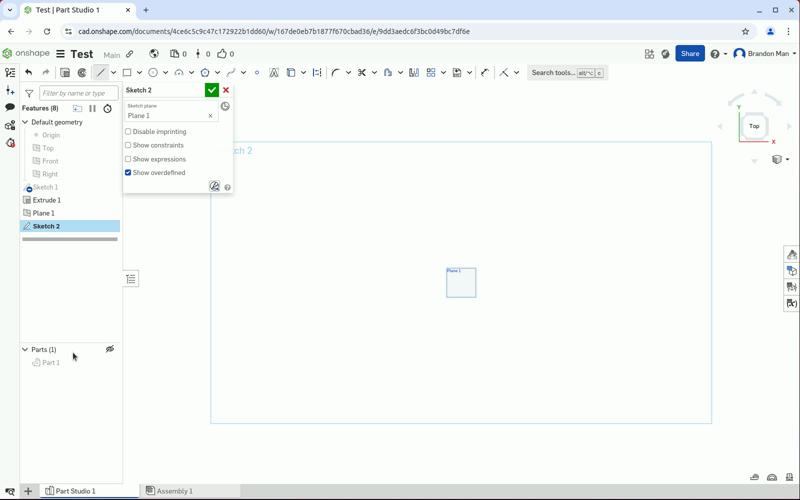
mouse_move(348, 339)
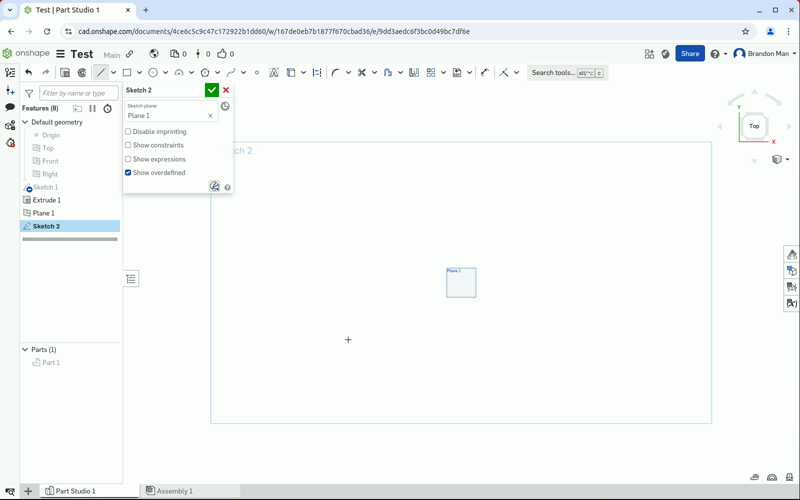
click(348, 339)
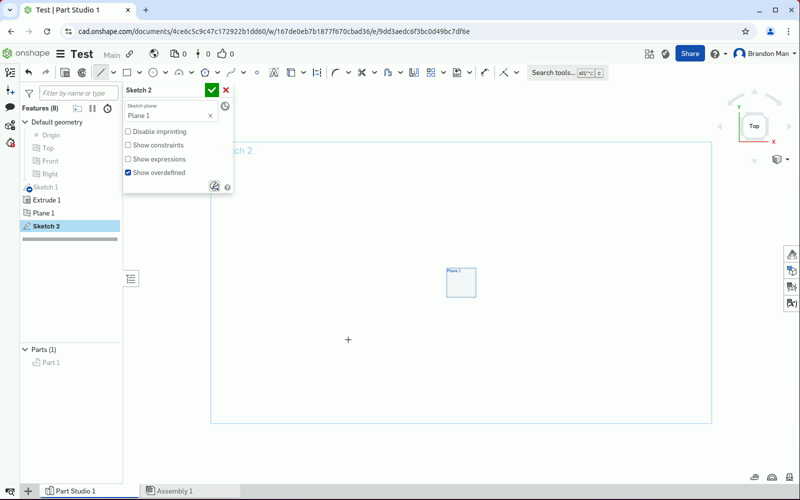
key_up(shift)
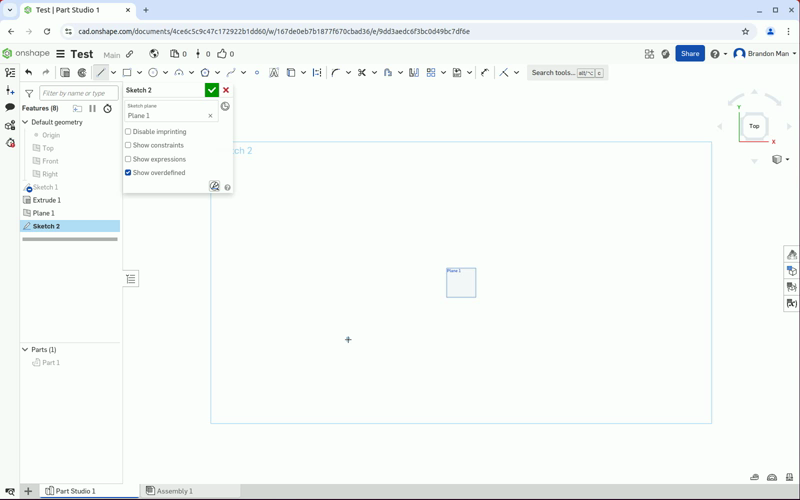
key_down(shift)
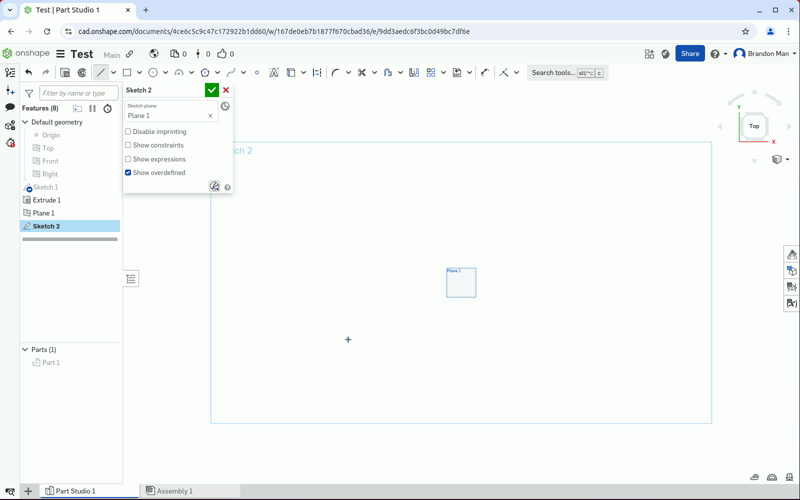
mouse_move(378, 339)
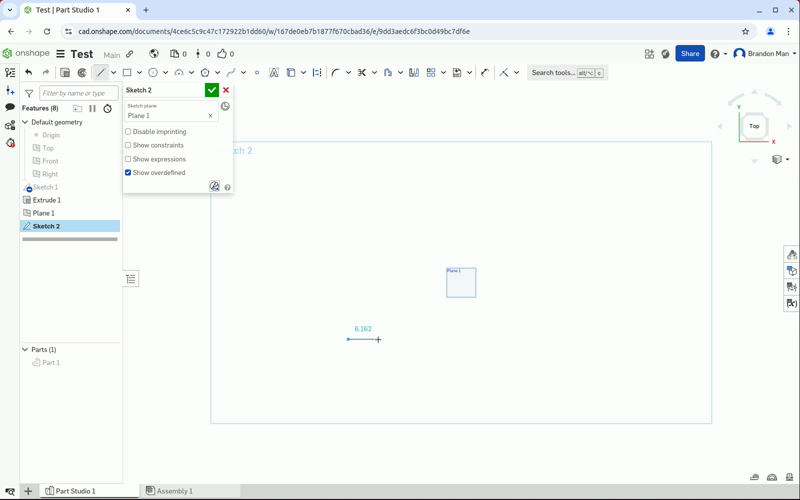
mouse_move(393, 339)
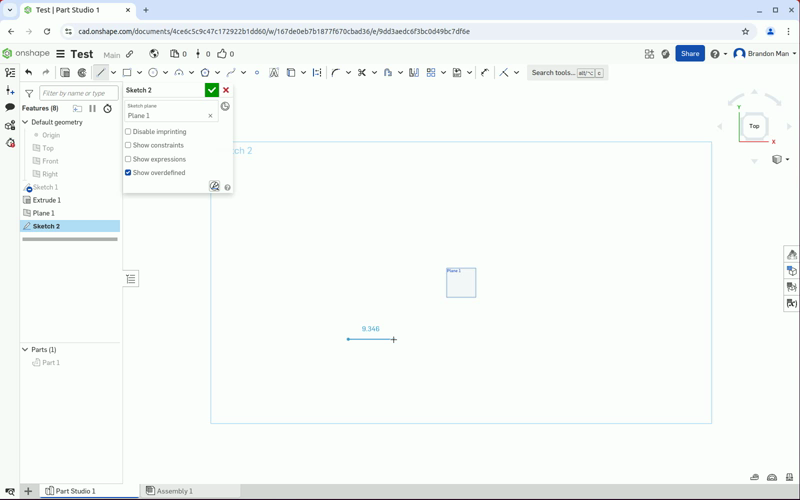
click(393, 339)
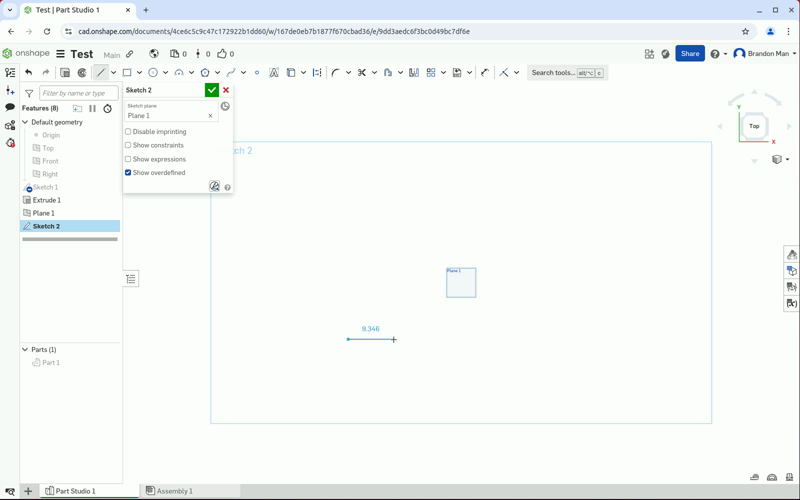
key_up(shift)
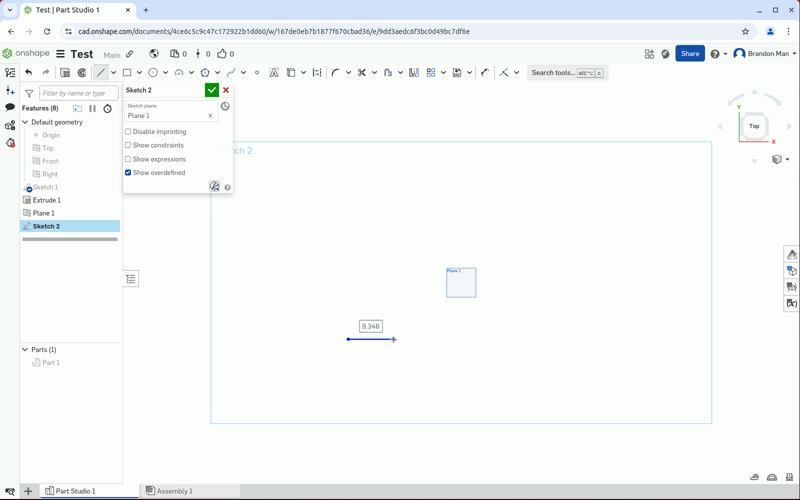
key_down(shift)
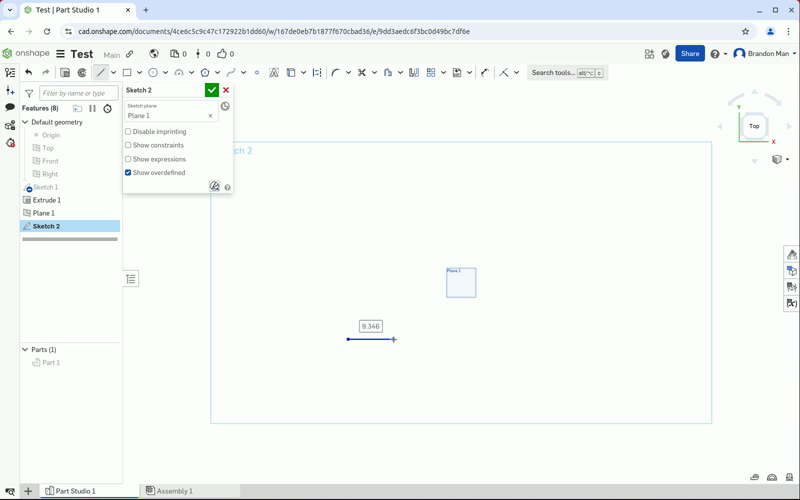
mouse_move(393, 248)
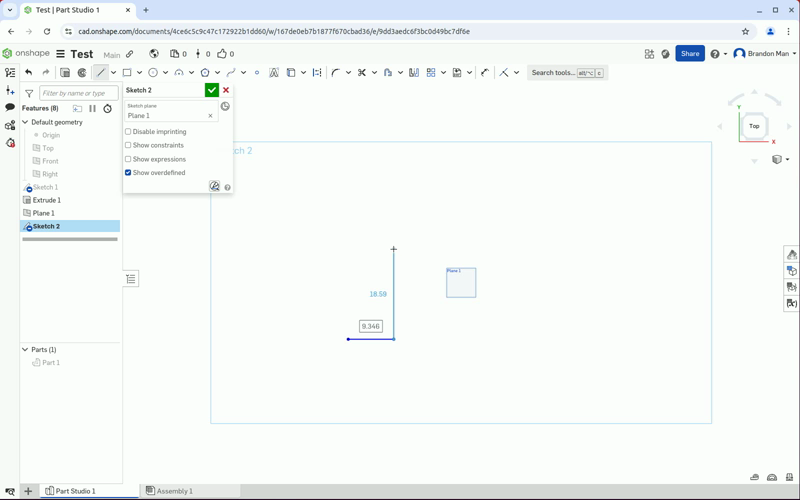
click(393, 248)
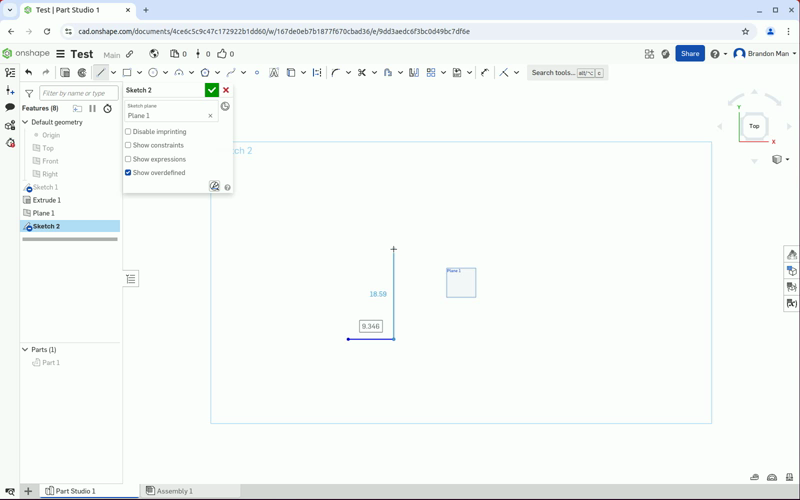
key_up(shift)
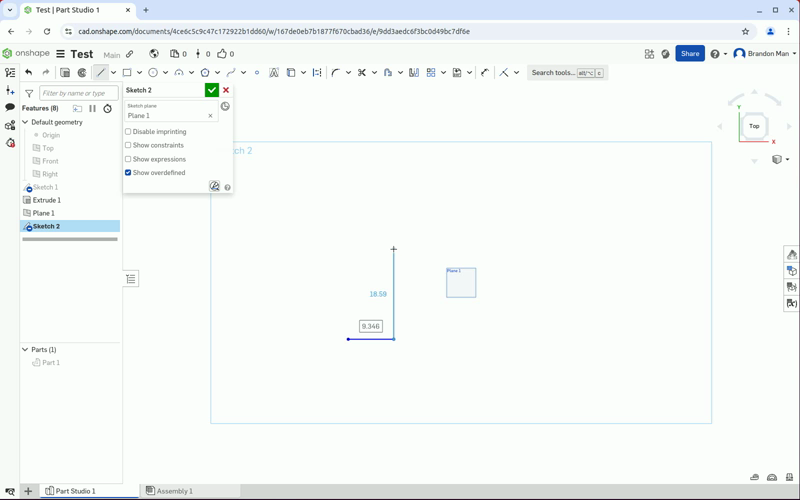
key_down(shift)
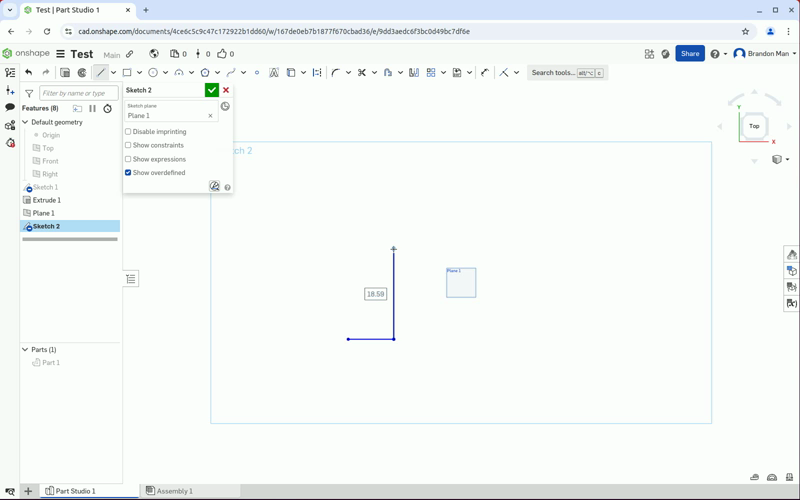
mouse_move(423, 248)
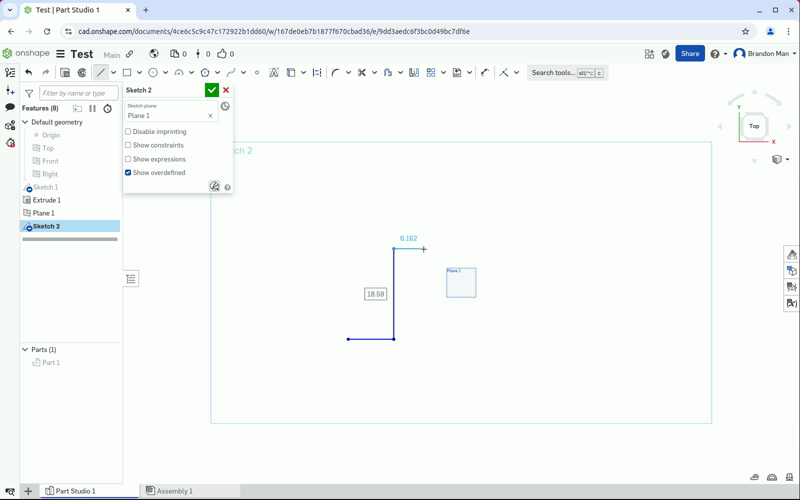
mouse_move(348, 248)
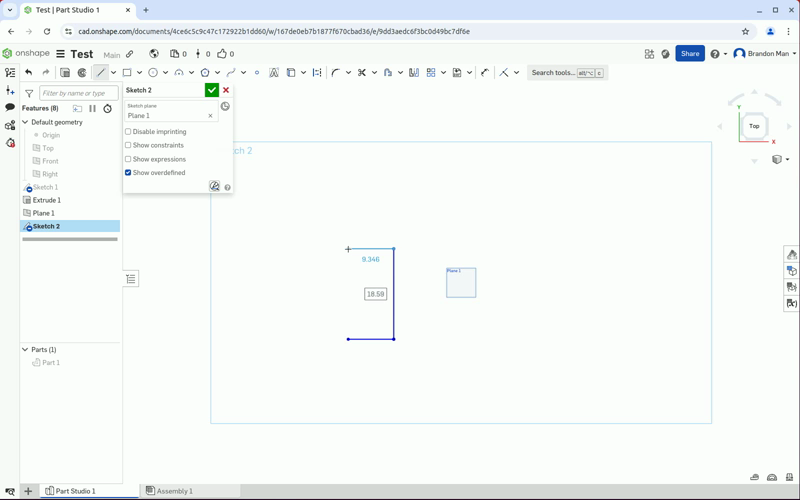
click(348, 248)
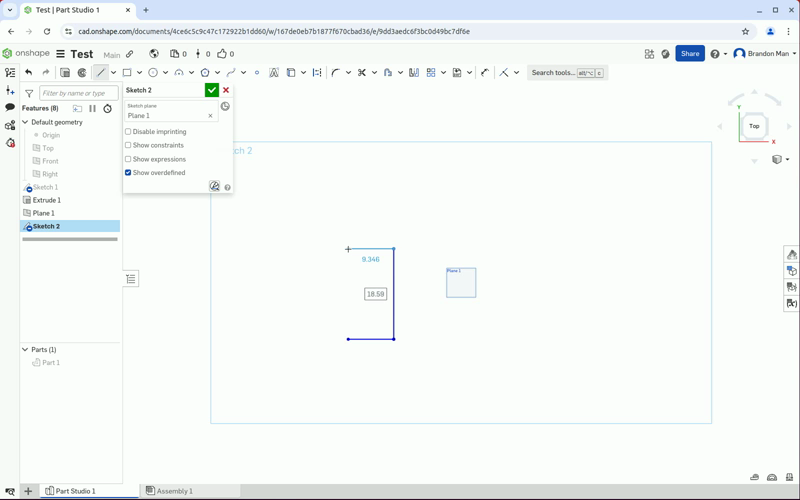
key_up(shift)
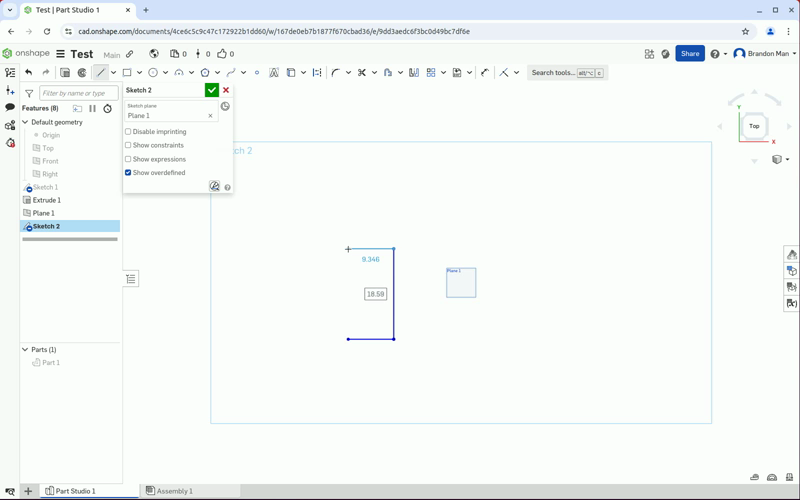
key_down(shift)
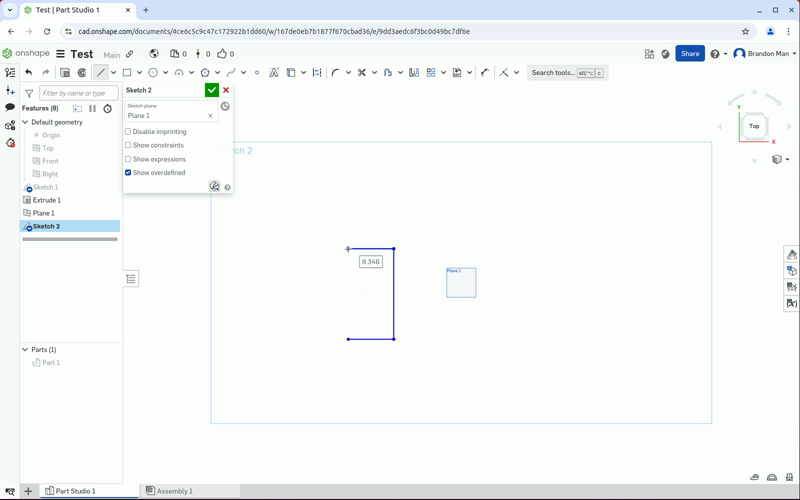
mouse_move(348, 339)
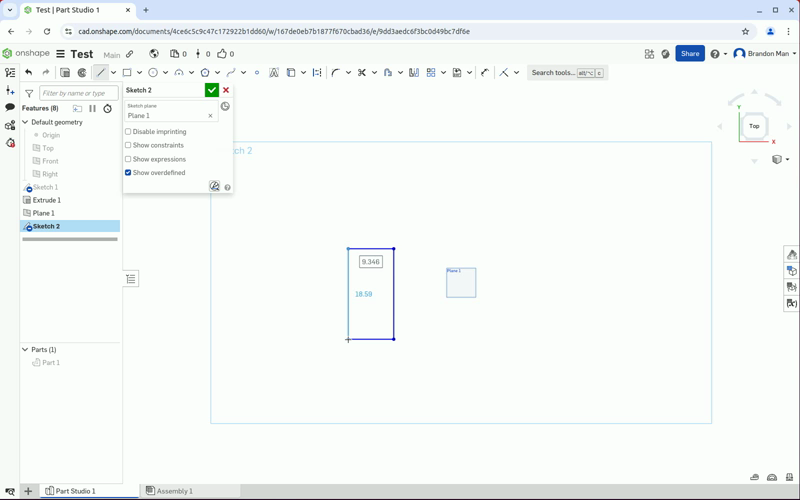
key_up(shift)
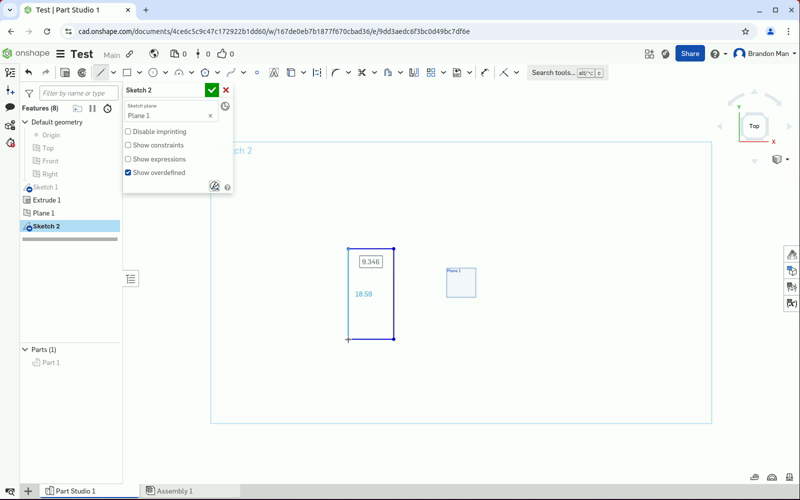
click(348, 339)
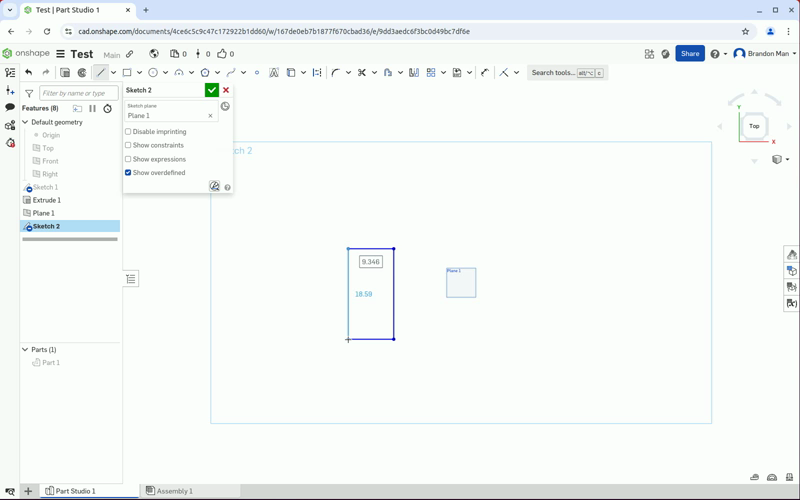
key(esc)
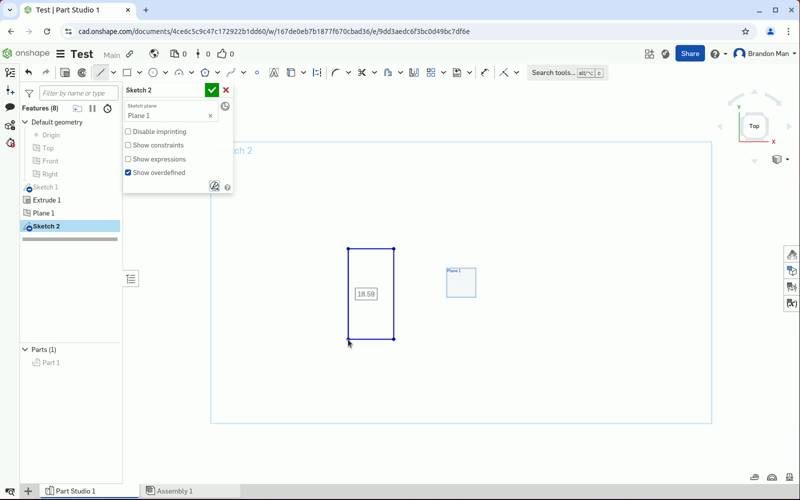
mouse_move(354, 271)
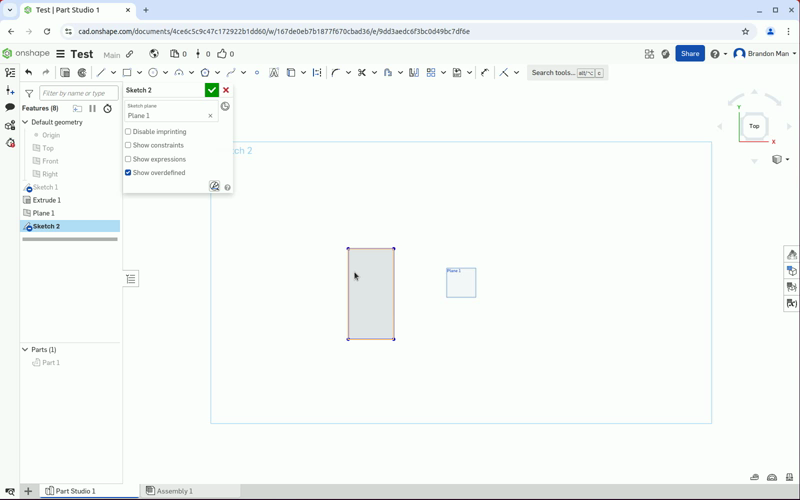
click(354, 271)
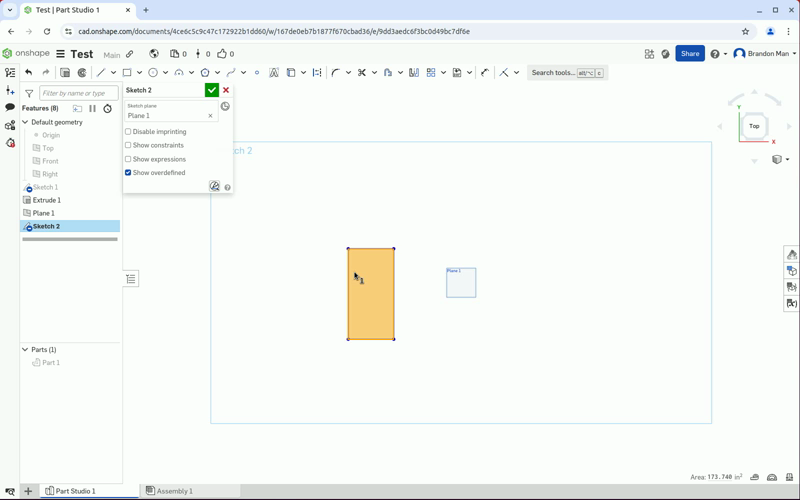
mouse_move(73, 352)
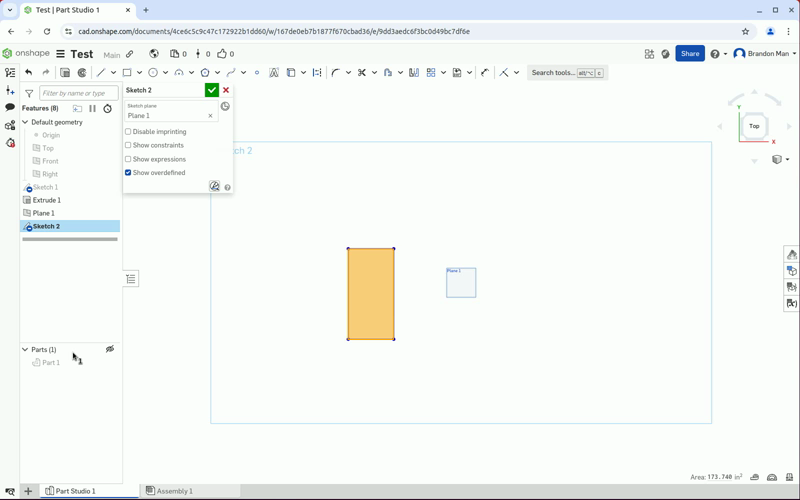
key(shift+y)
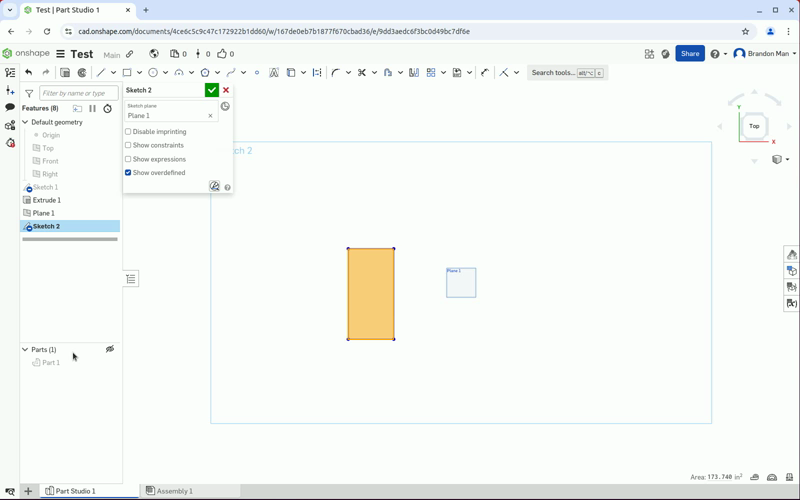
key(shift+e)
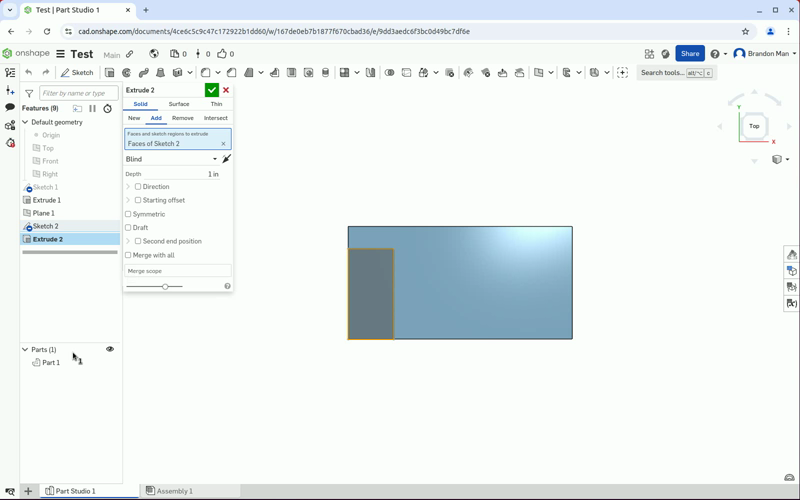
mouse_move(143, 106)
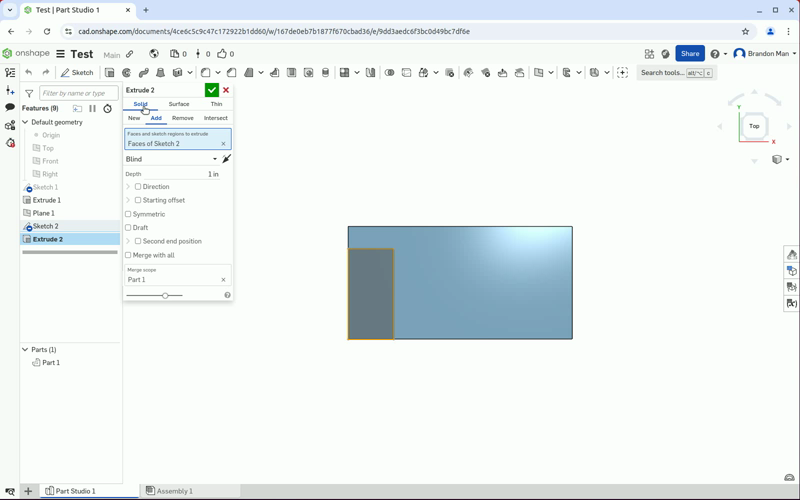
click(143, 106)
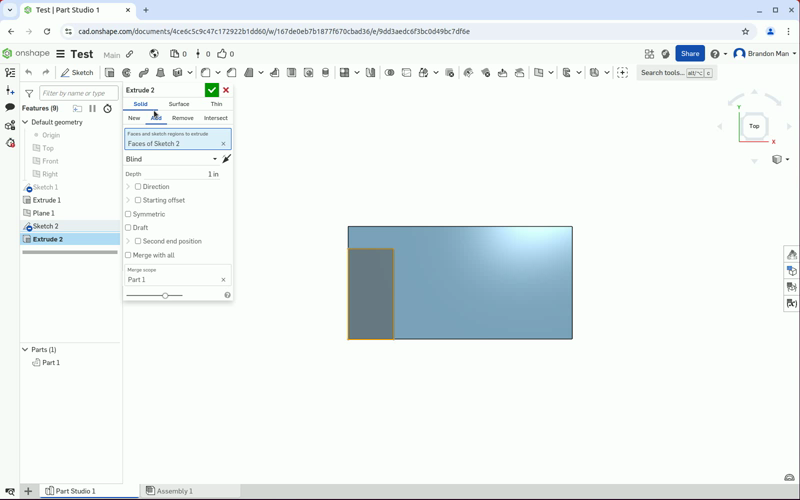
mouse_move(186, 120)
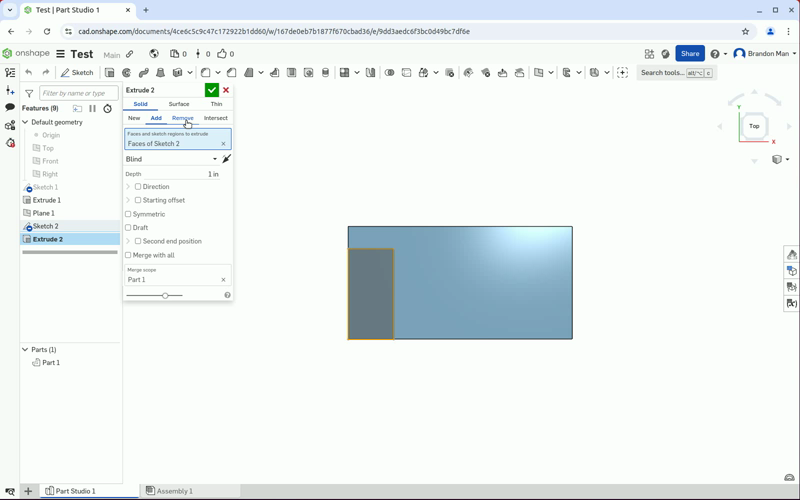
click(186, 120)
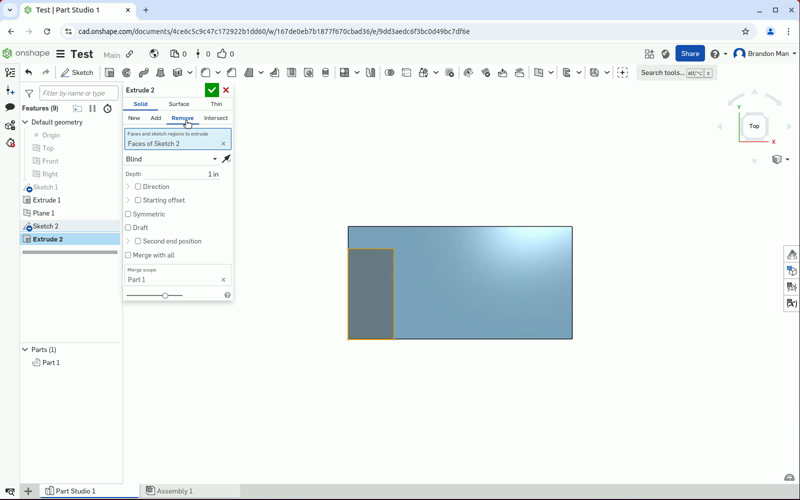
key(tab, 4)
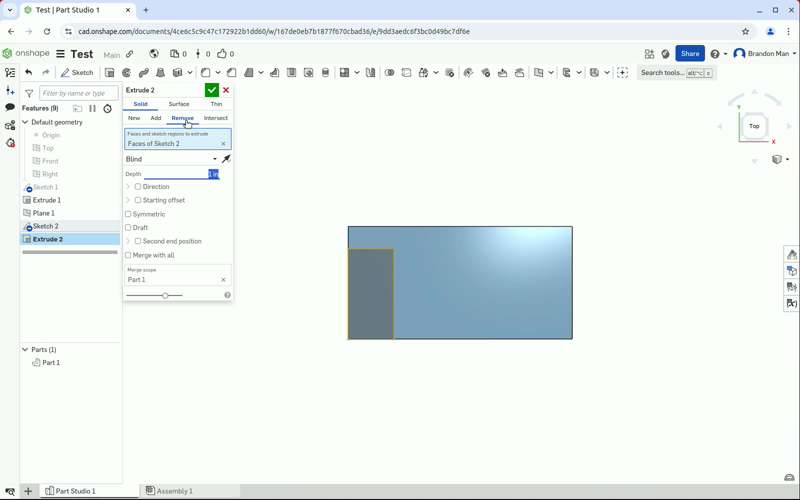
text(29.848)
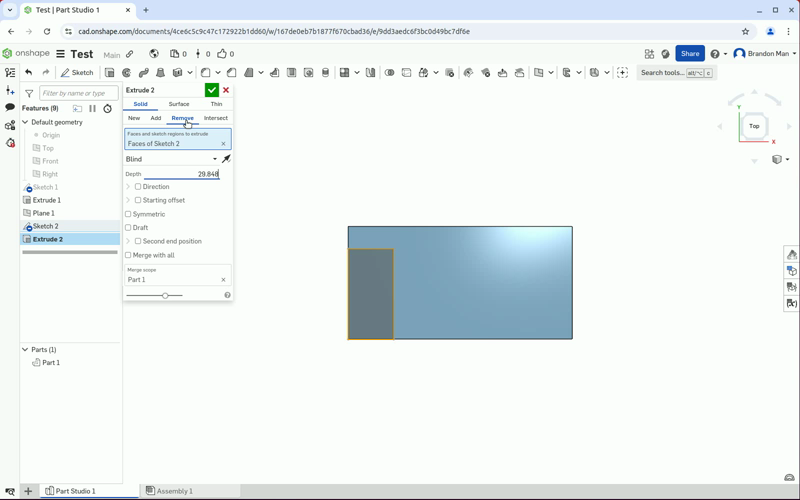
key(tab, 6)
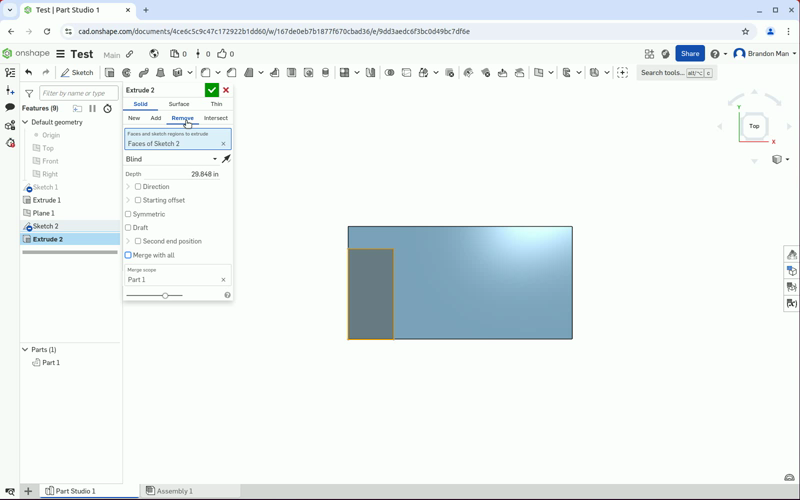
key(space)
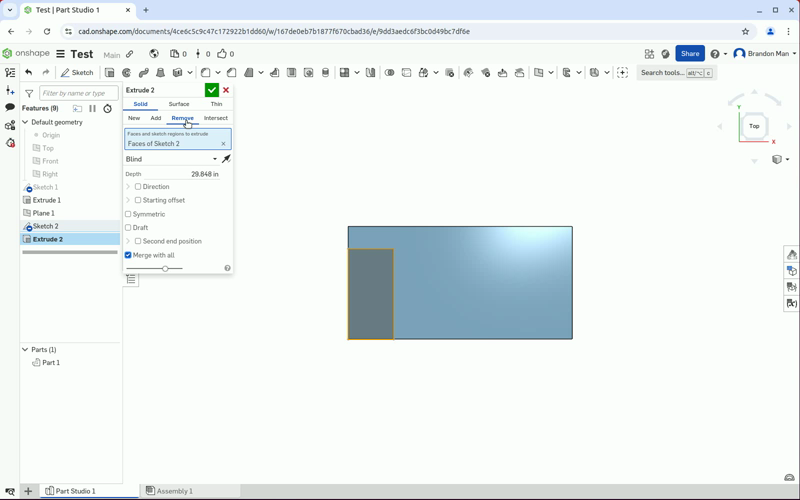
key(enter)
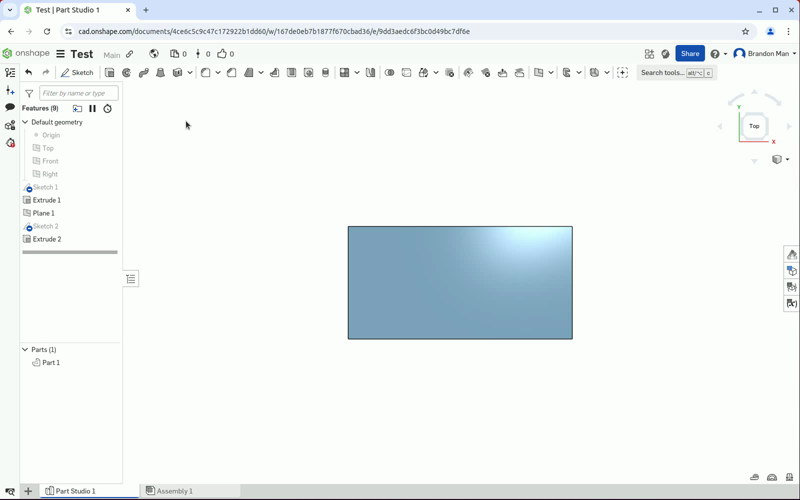
key(shift+h)
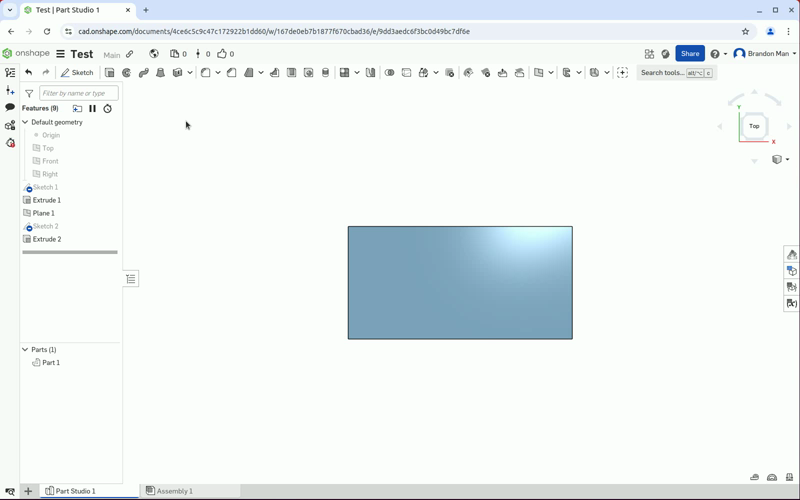
key(shift+h)
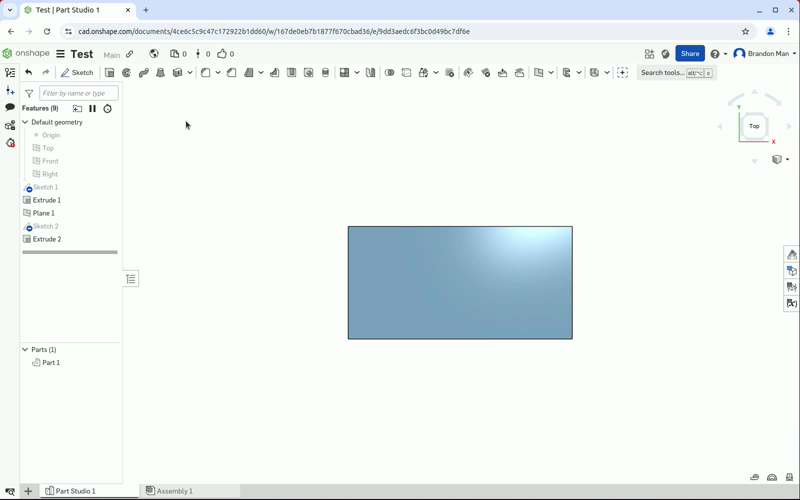
mouse_move(73, 189)
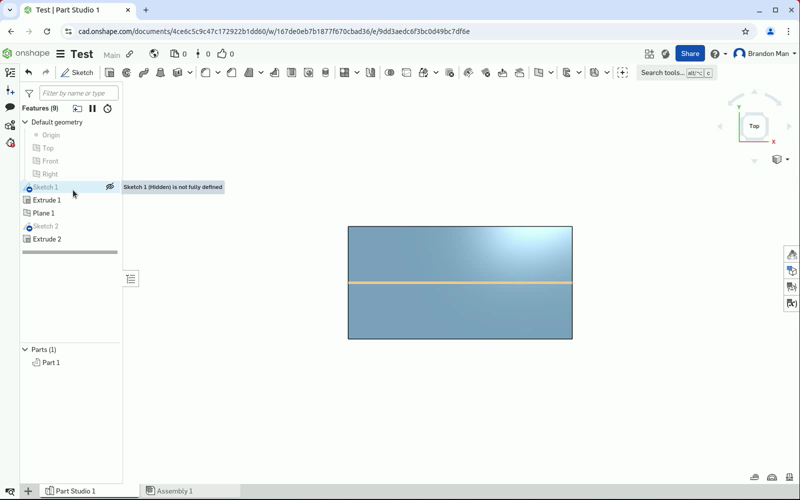
click(73, 189)
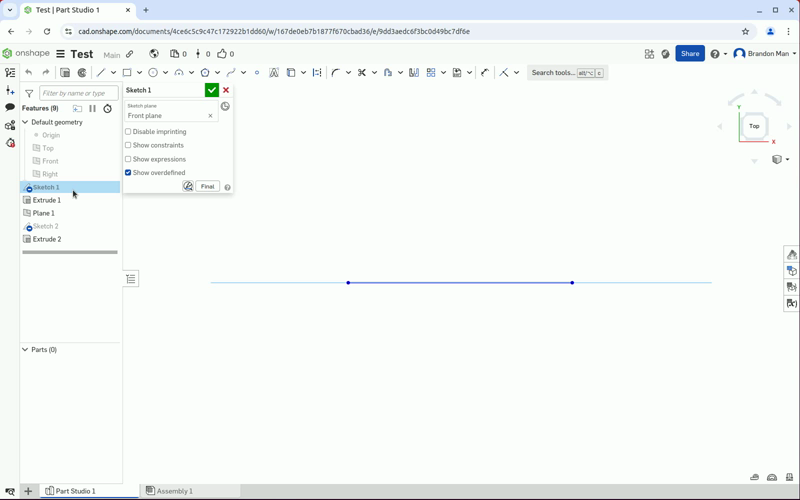
mouse_move(229, 92)
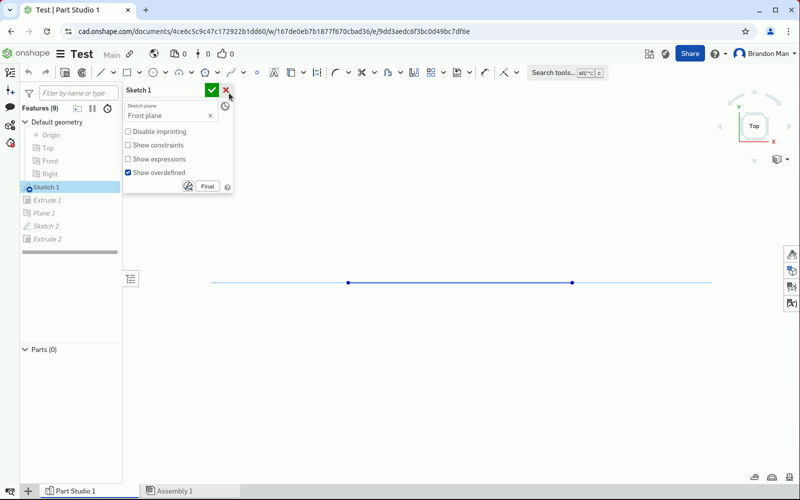
click(229, 92)
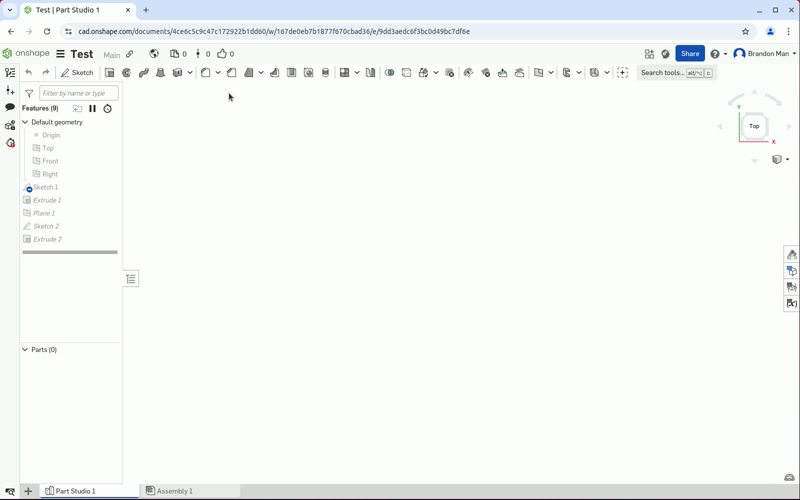
key(shift+s)
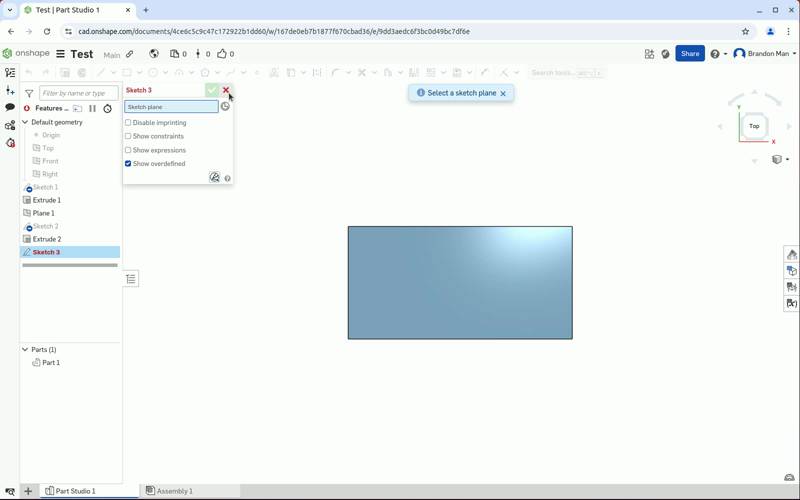
mouse_move(73, 215)
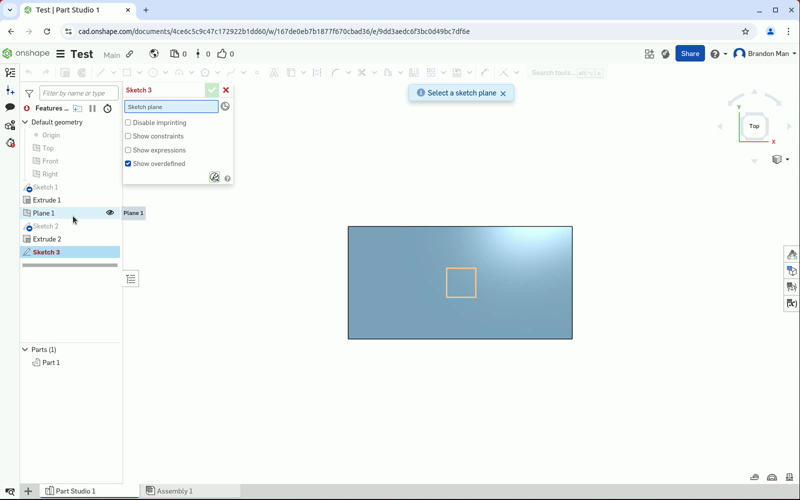
click(73, 215)
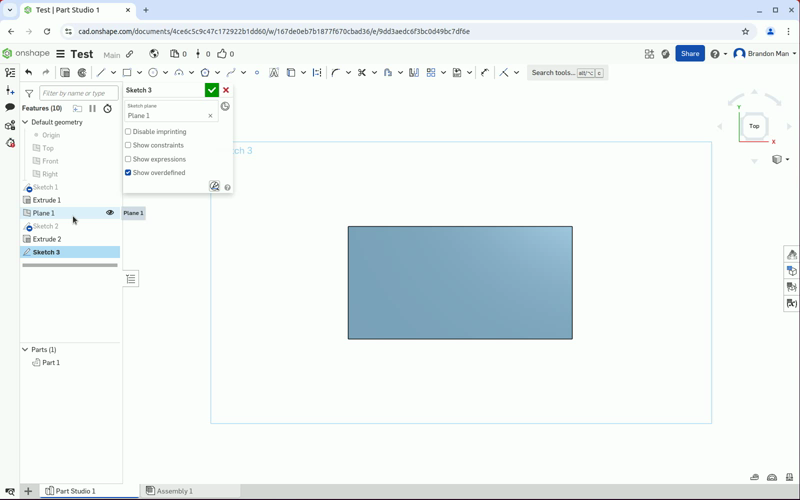
mouse_move(73, 352)
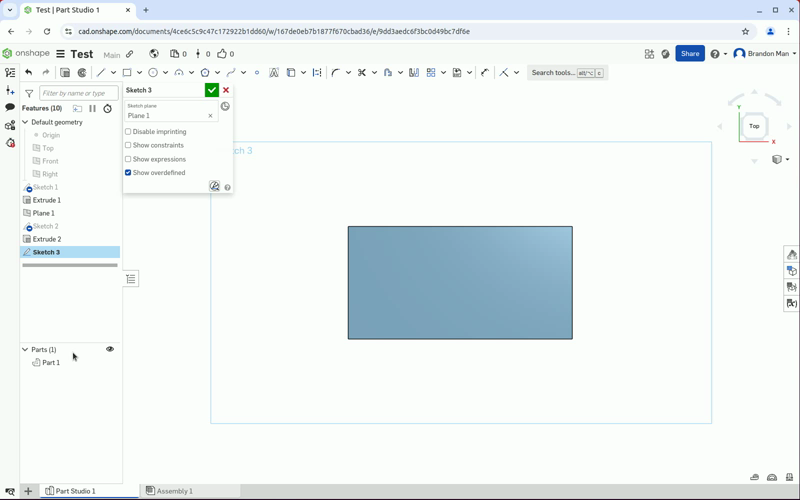
key(y)
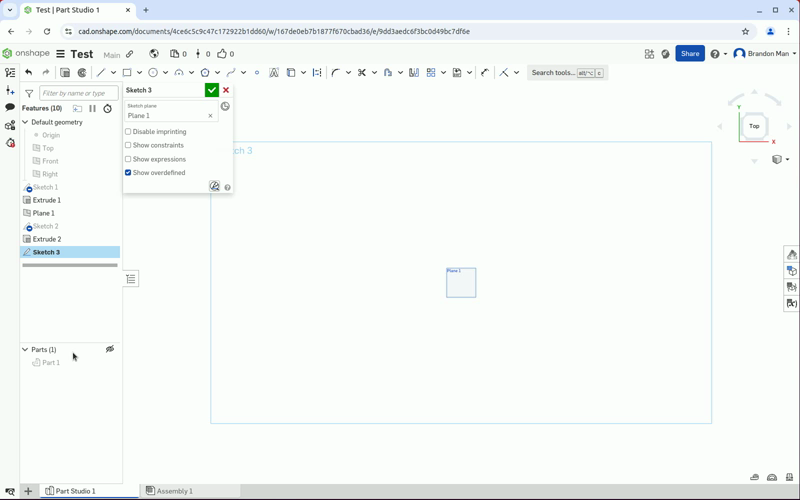
key(l)
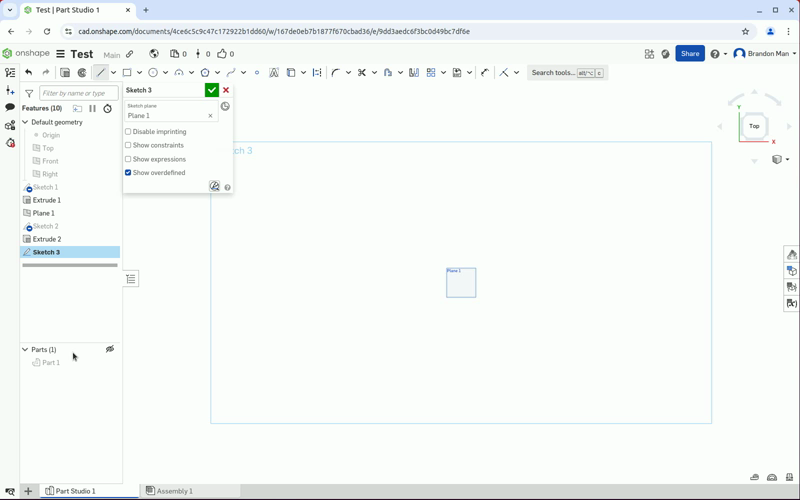
key_down(shift)
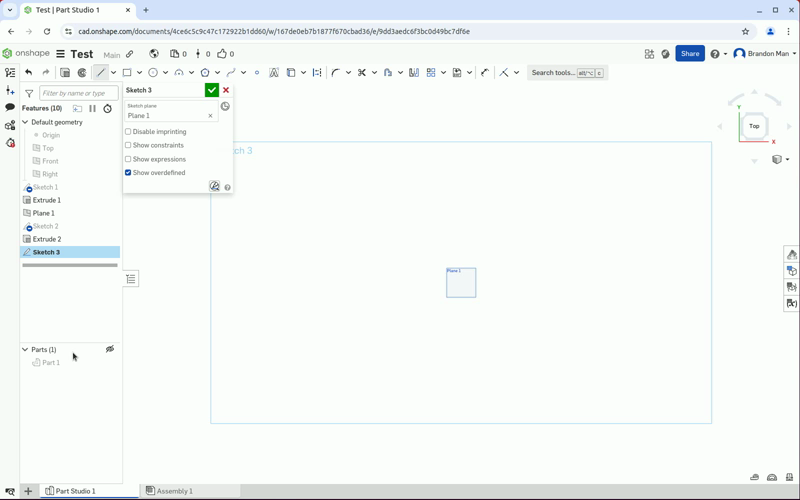
mouse_move(528, 339)
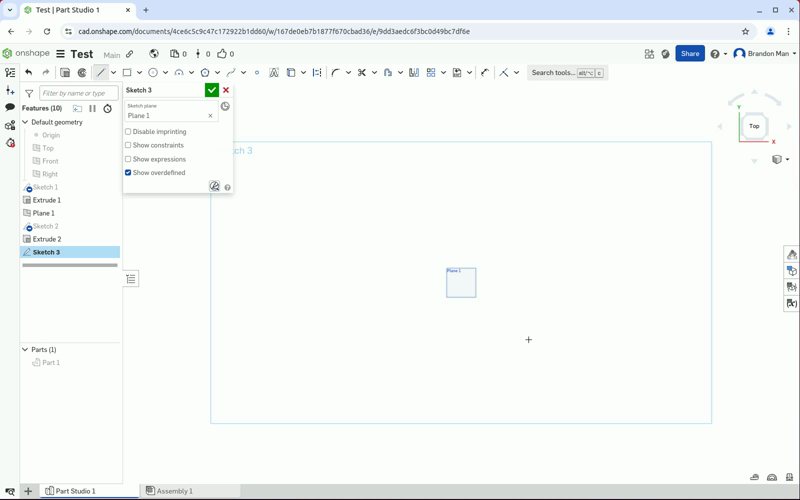
click(528, 339)
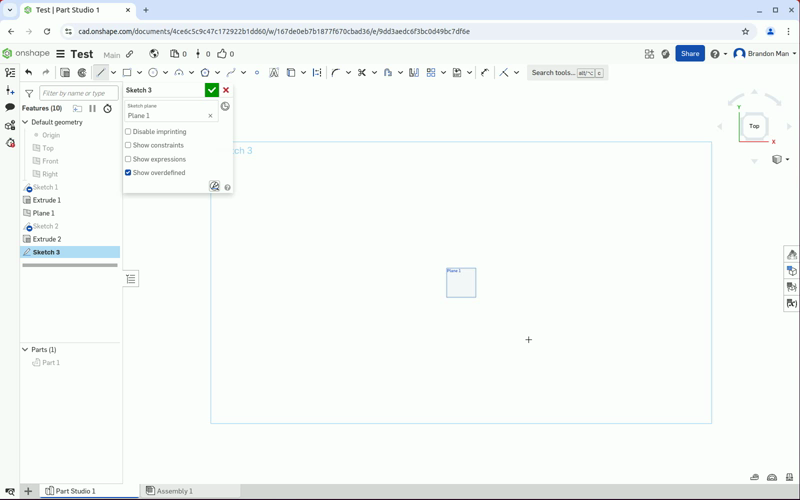
key_up(shift)
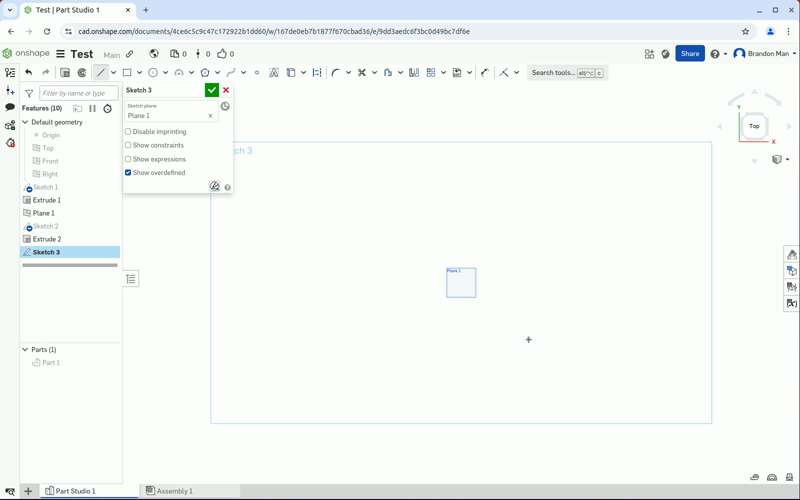
key_down(shift)
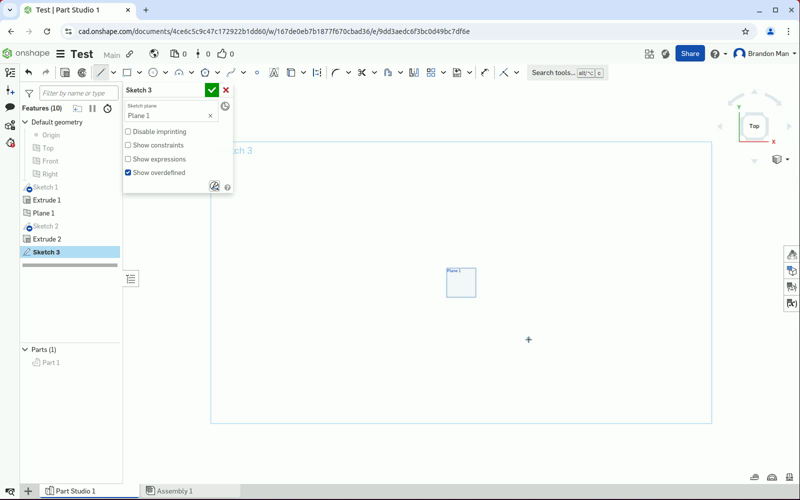
mouse_move(558, 339)
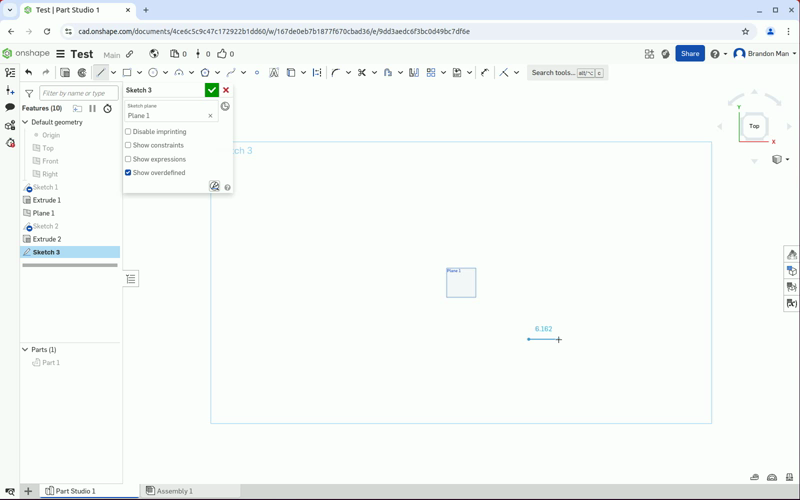
mouse_move(574, 339)
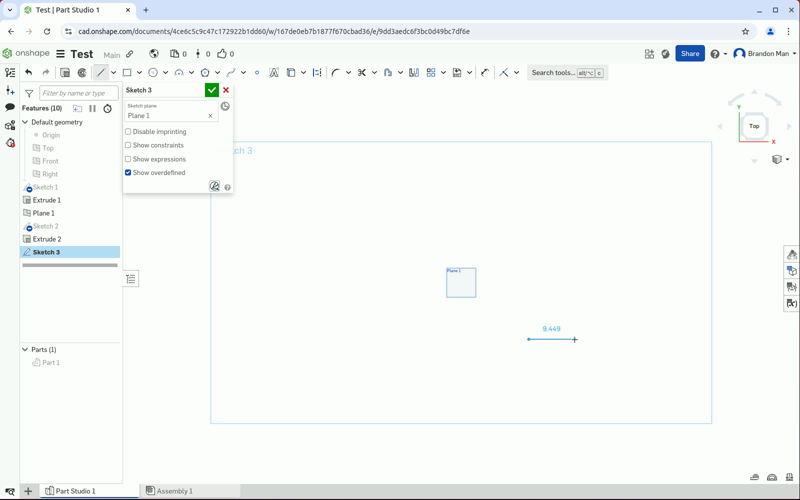
click(574, 339)
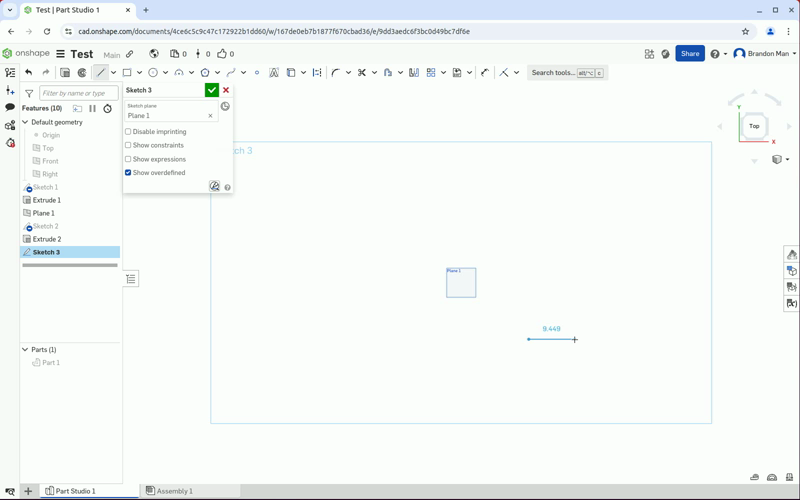
key_up(shift)
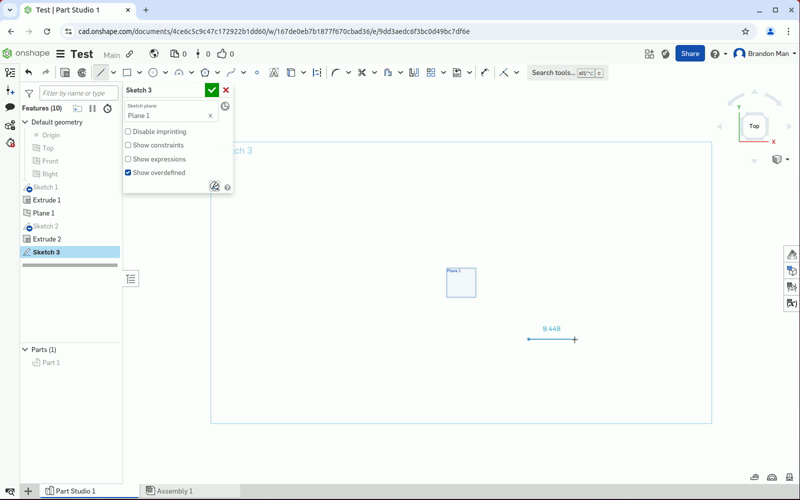
key_down(shift)
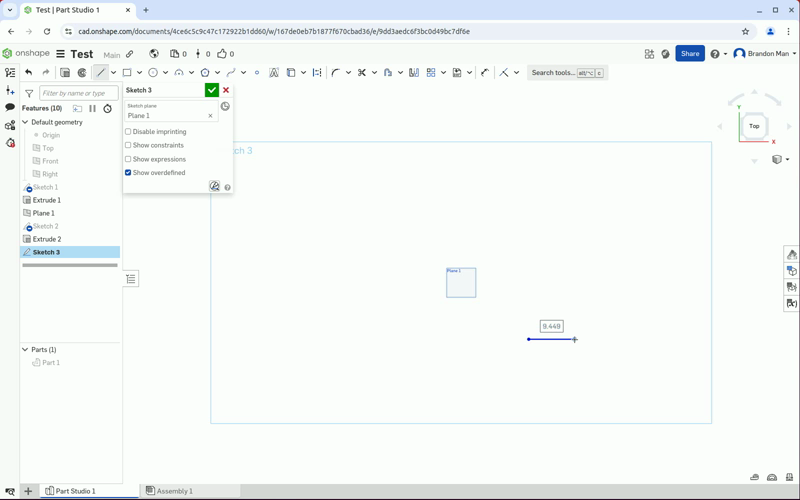
mouse_move(574, 248)
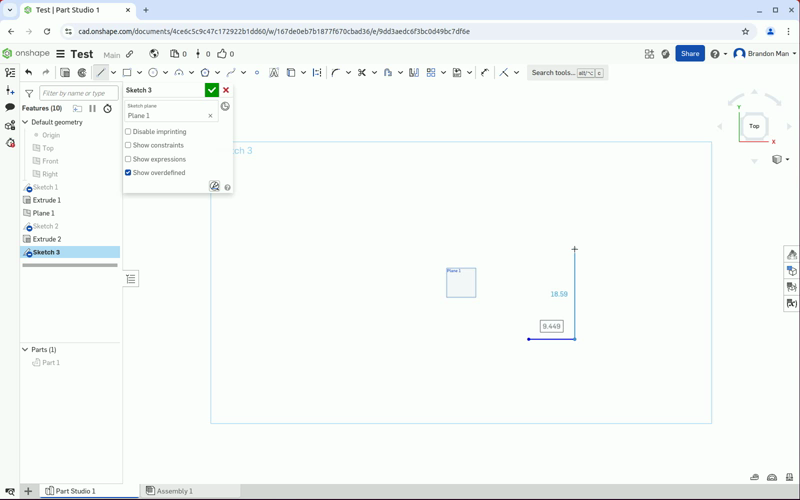
click(574, 248)
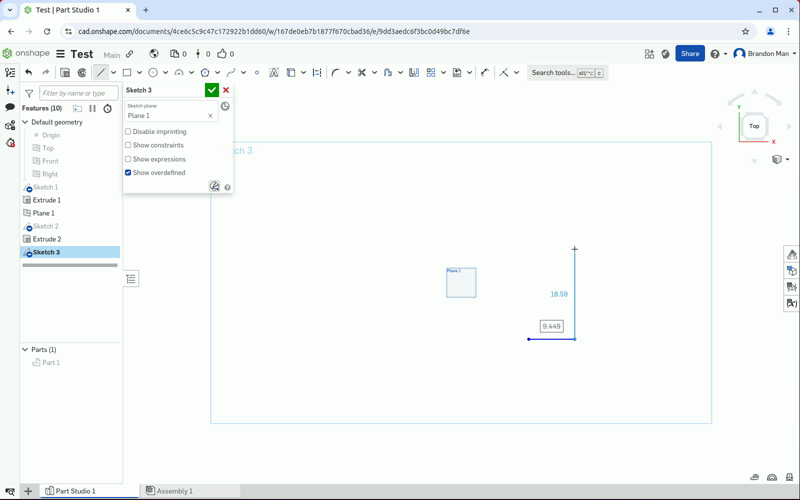
key_up(shift)
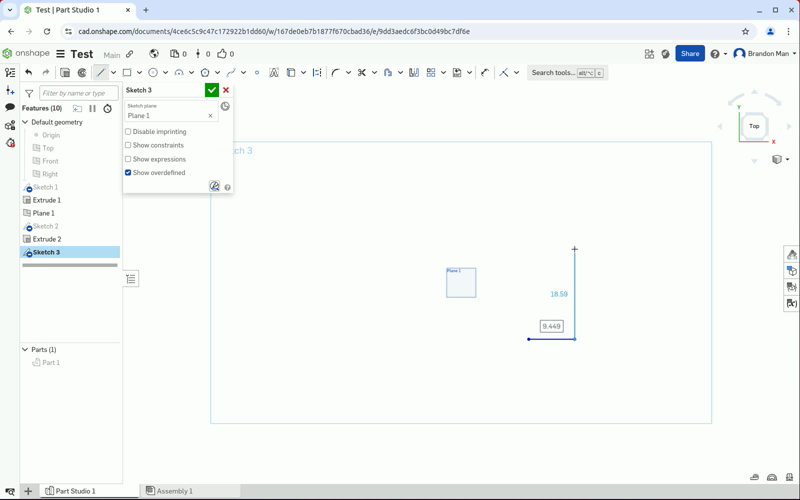
key_down(shift)
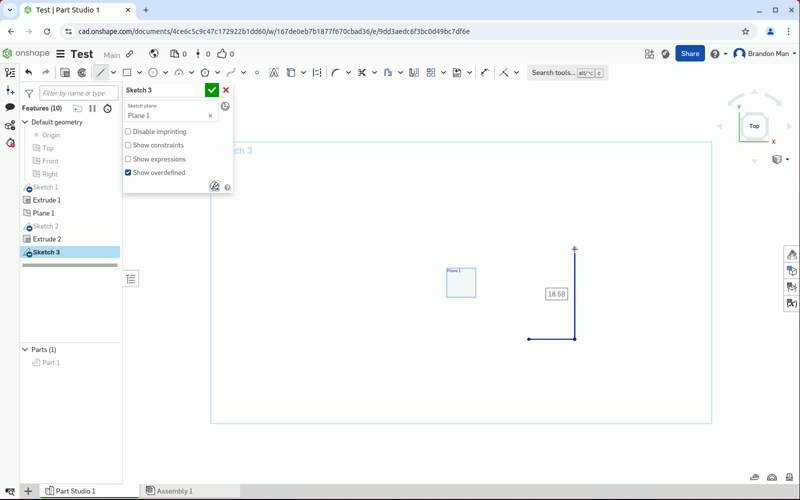
mouse_move(589, 248)
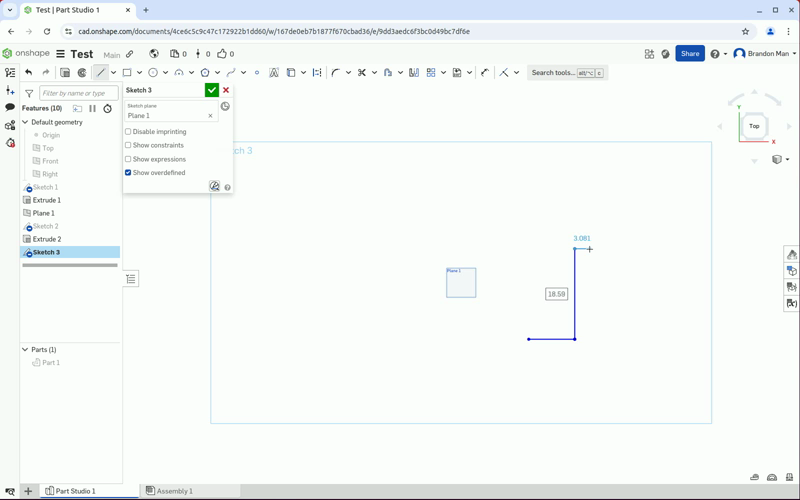
mouse_move(528, 248)
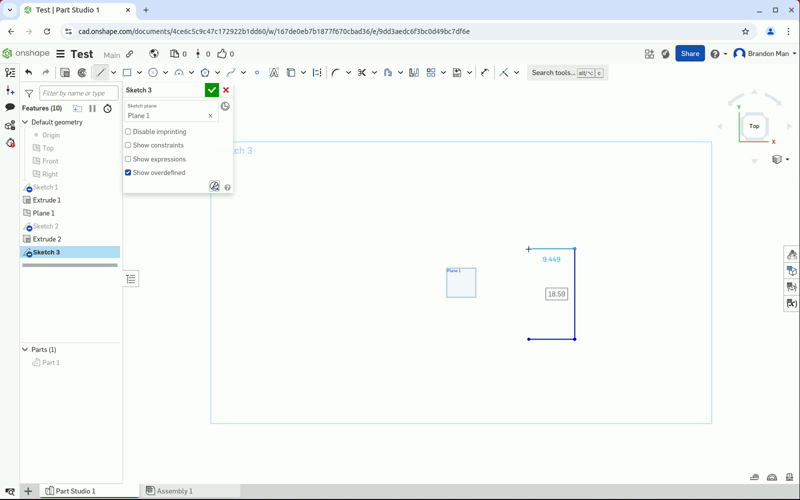
click(528, 248)
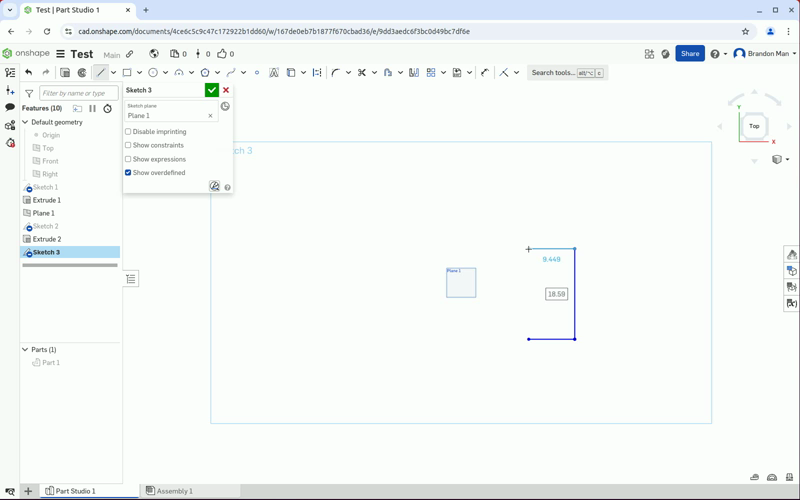
key_up(shift)
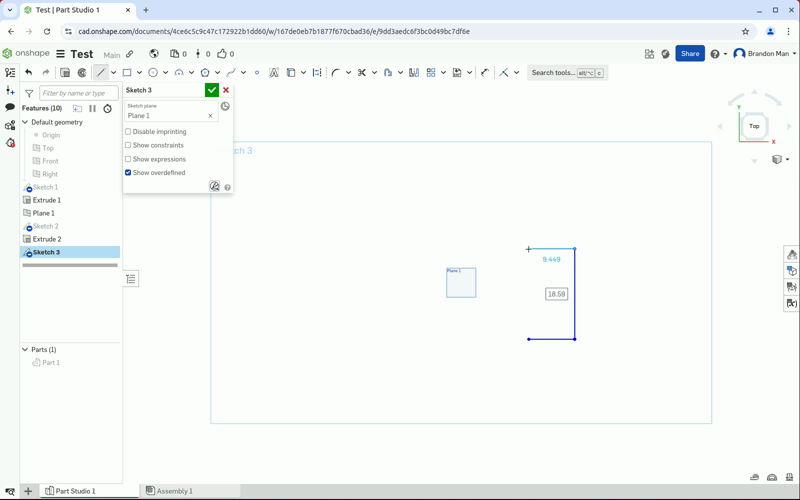
key_down(shift)
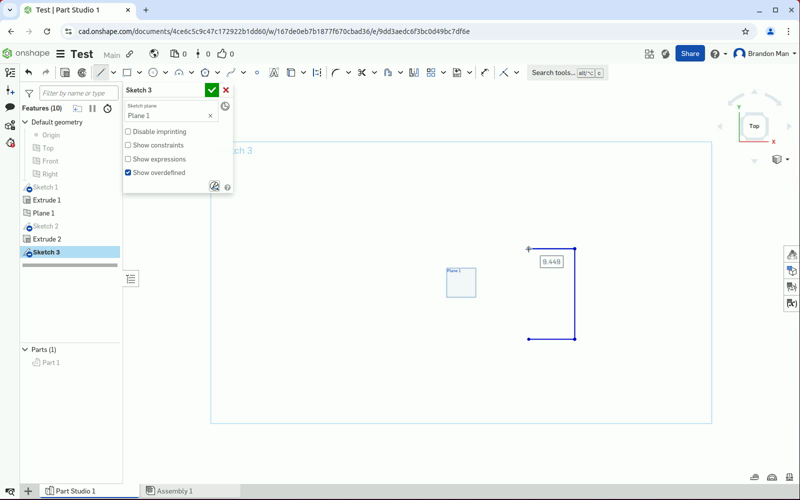
mouse_move(528, 339)
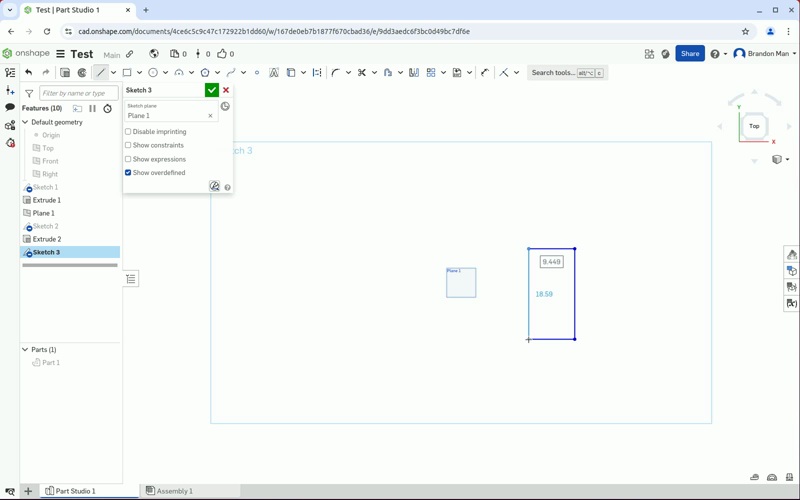
key_up(shift)
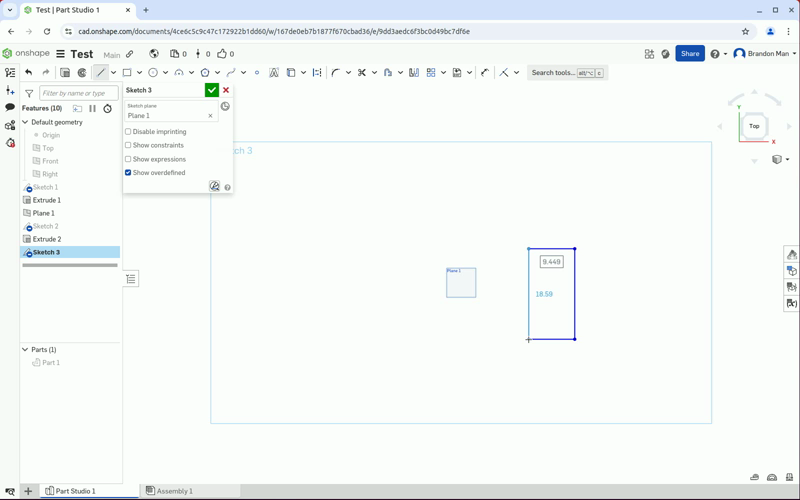
click(528, 339)
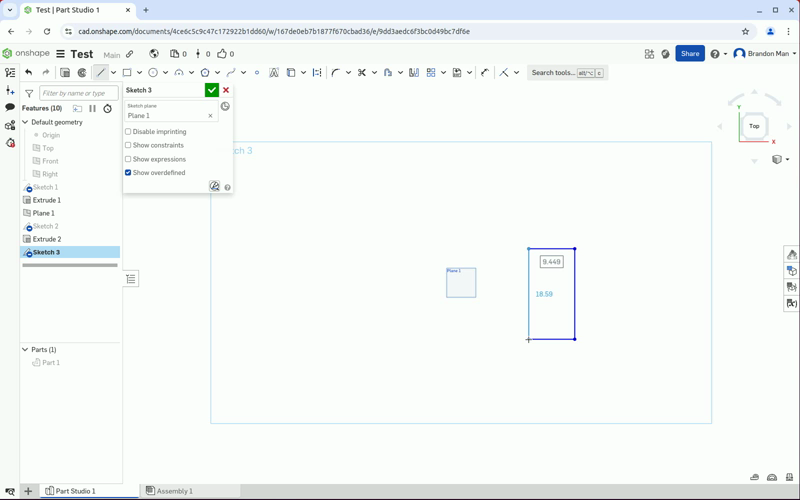
key(esc)
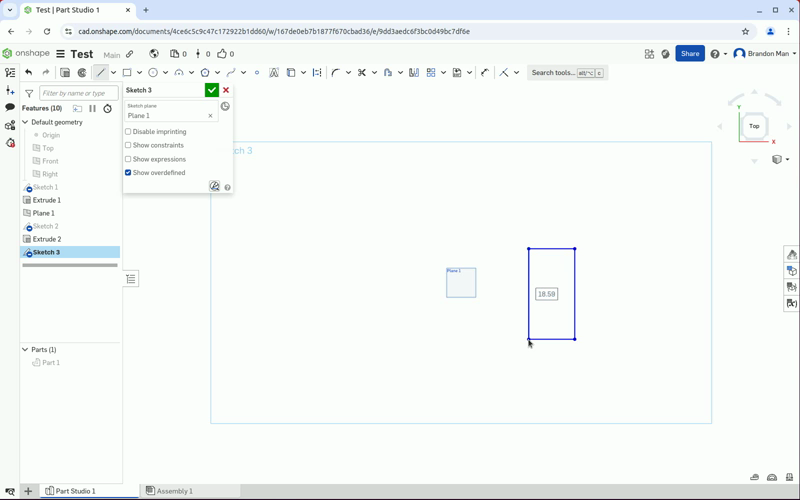
mouse_move(537, 316)
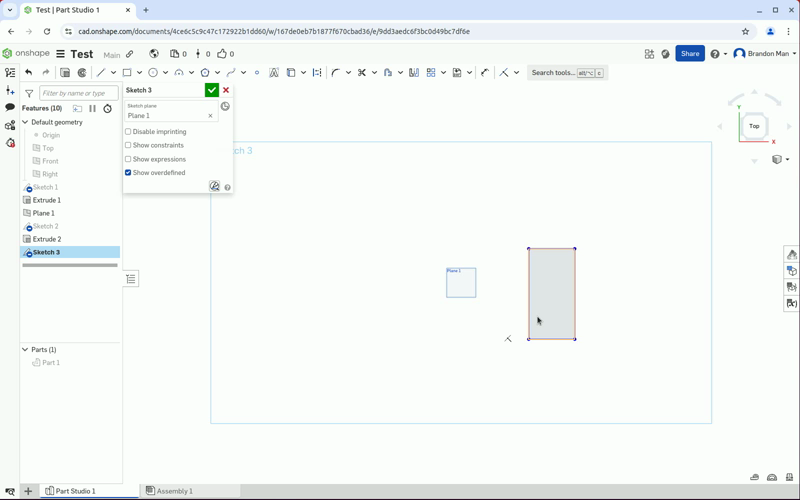
click(537, 316)
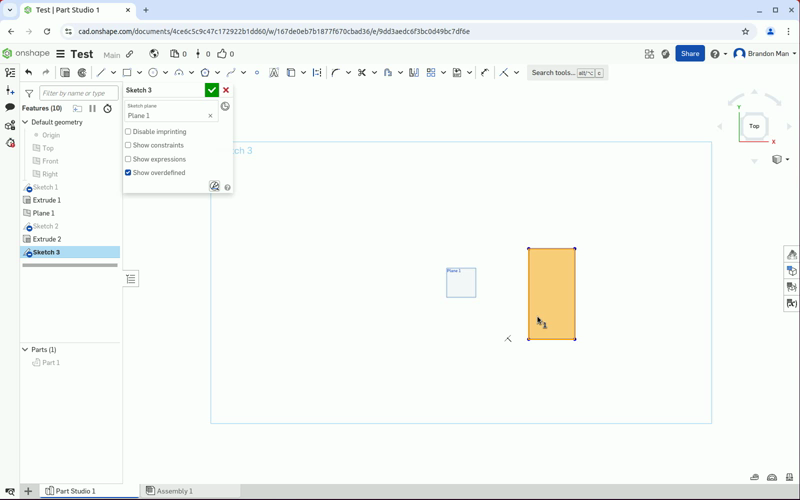
mouse_move(73, 352)
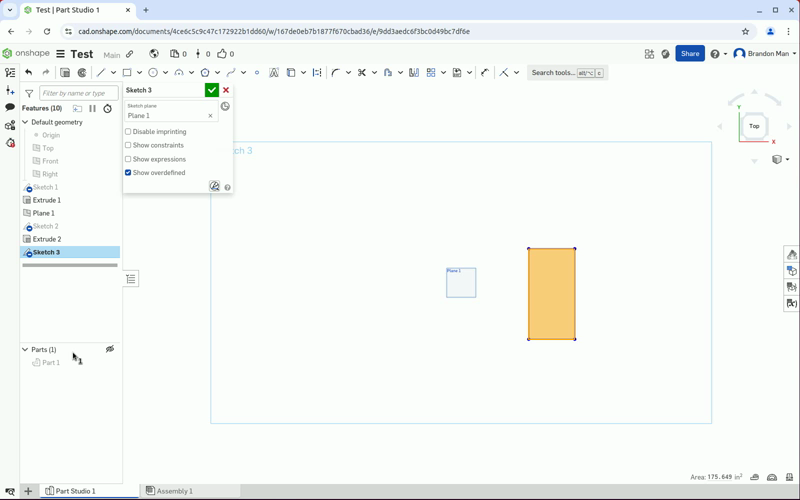
key(shift+y)
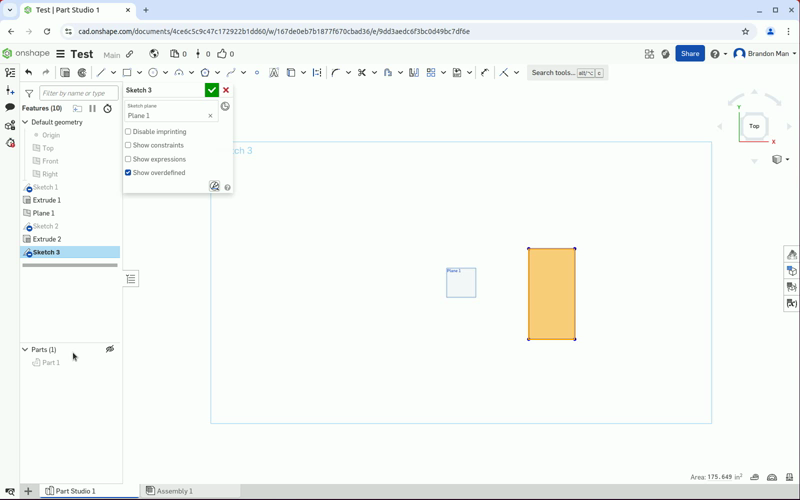
key(shift+e)
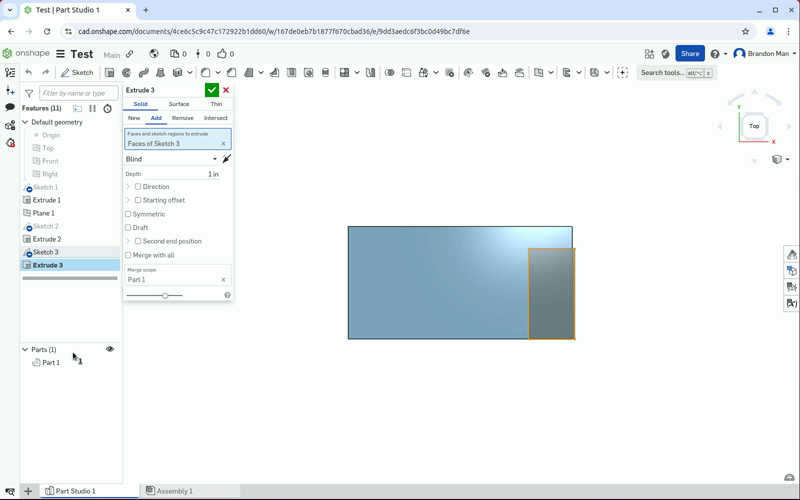
mouse_move(143, 106)
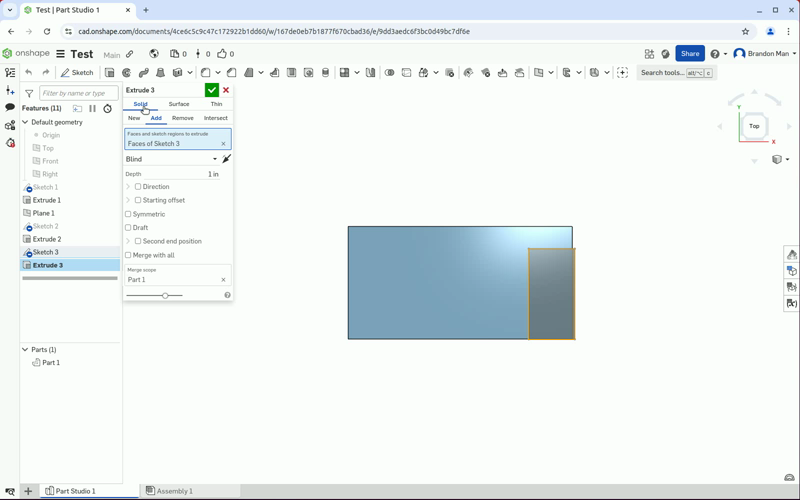
click(143, 106)
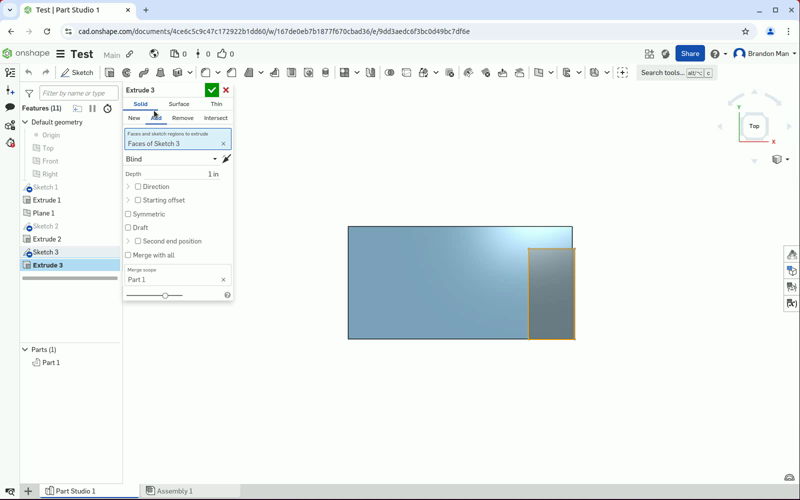
mouse_move(186, 120)
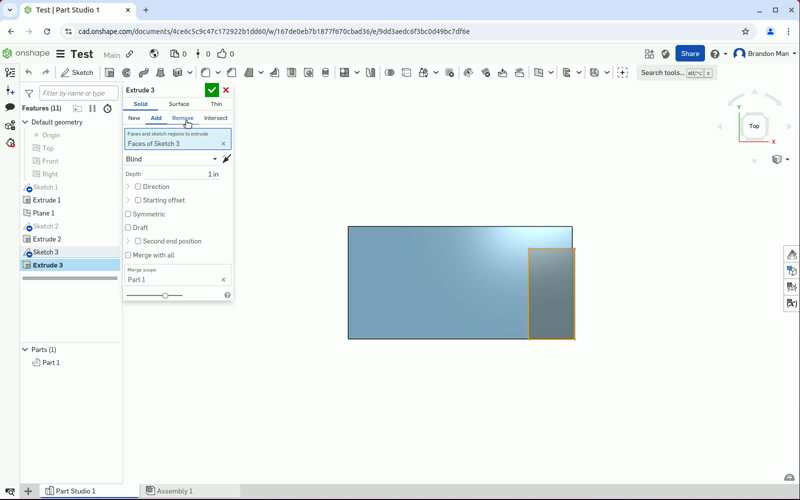
click(186, 120)
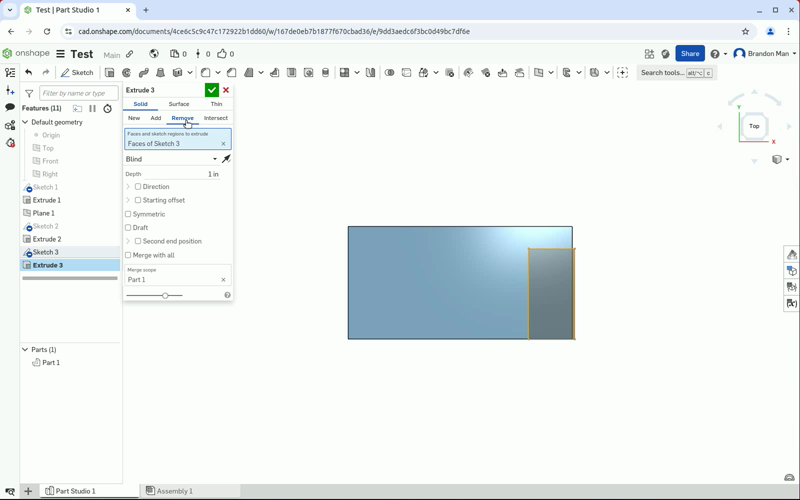
key(tab, 4)
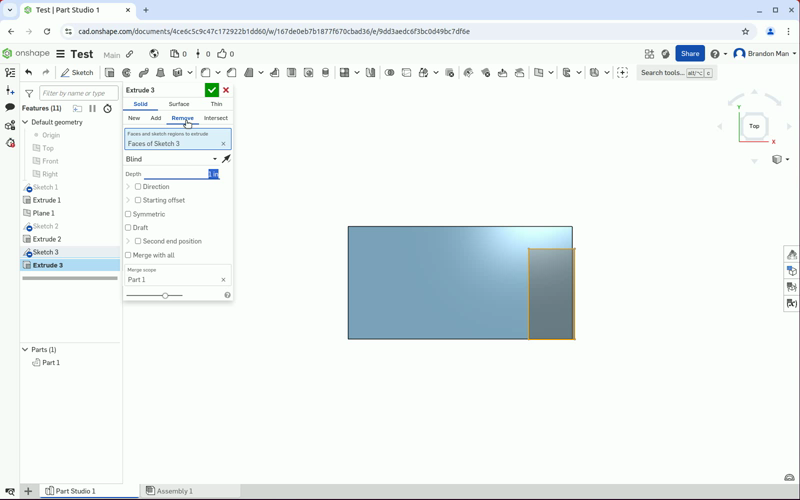
text(29.848)
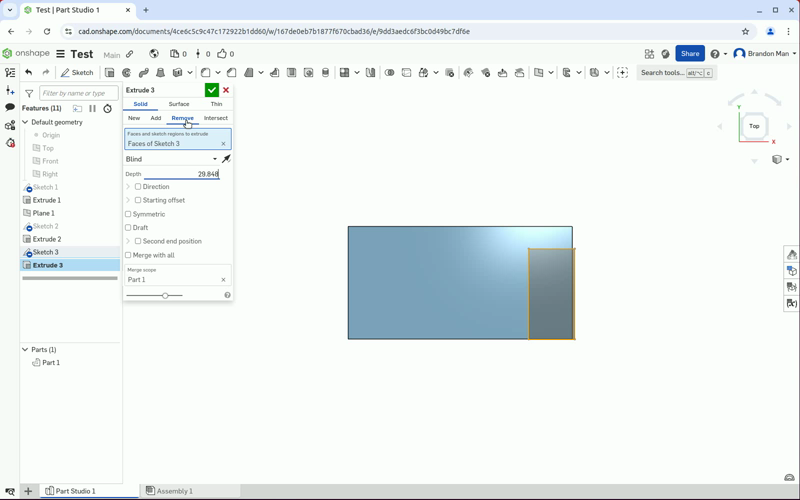
key(tab, 6)
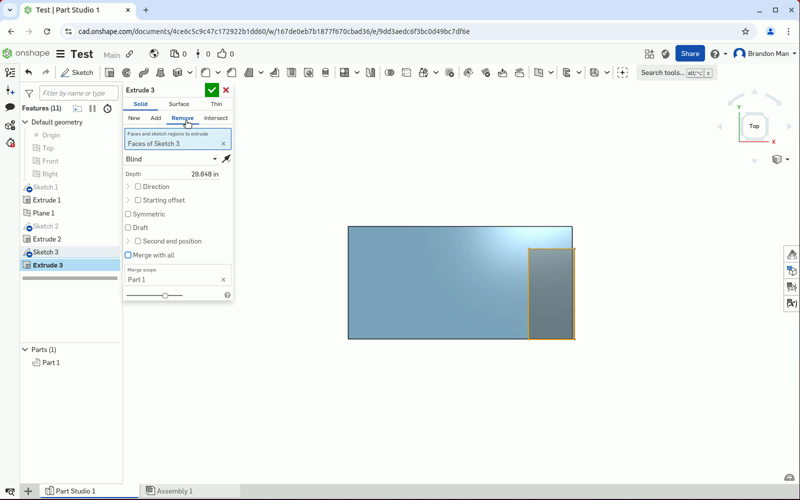
key(space)
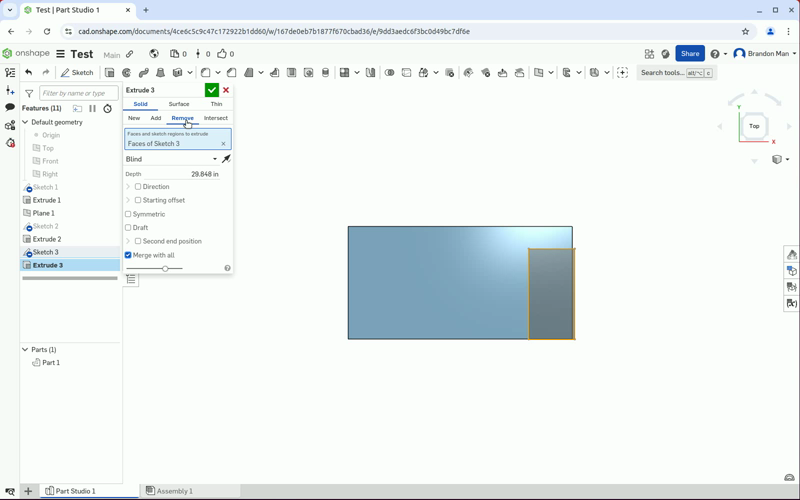
key(enter)
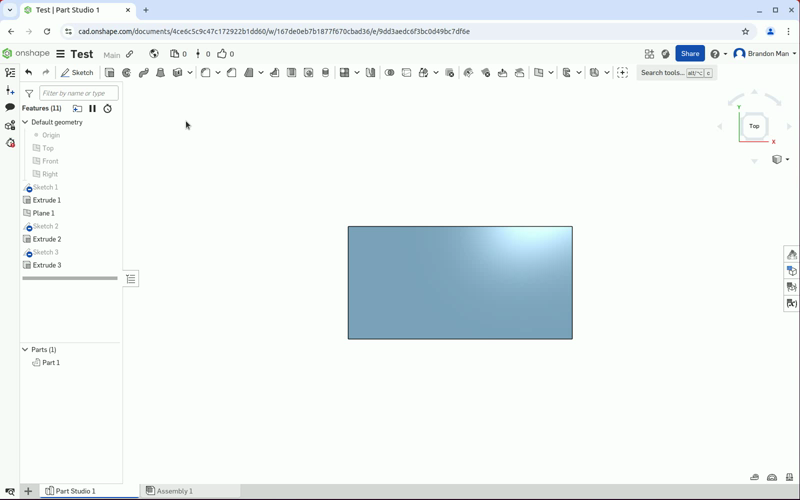
key(shift+h)
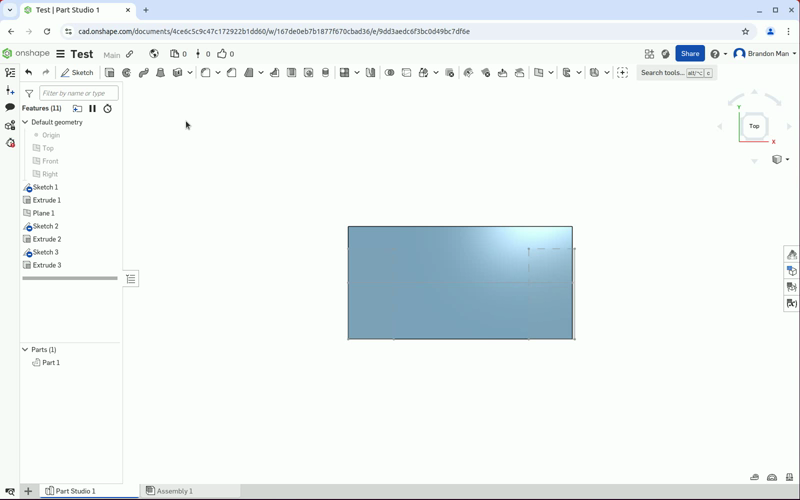
key(shift+h)
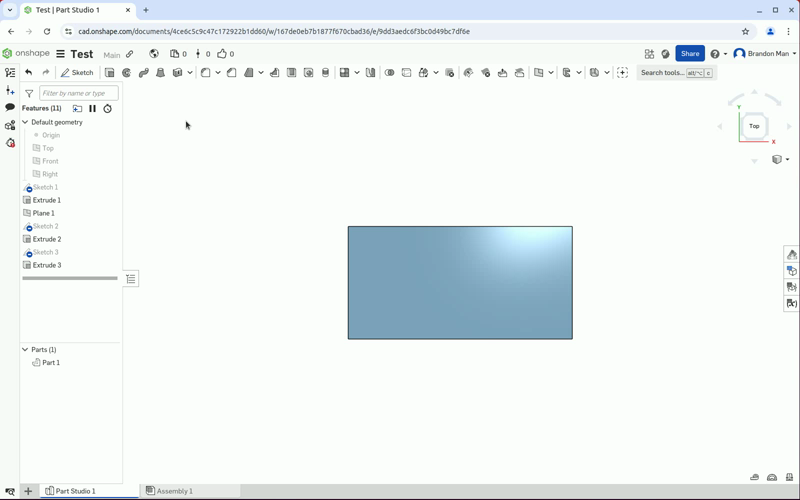
mouse_move(73, 189)
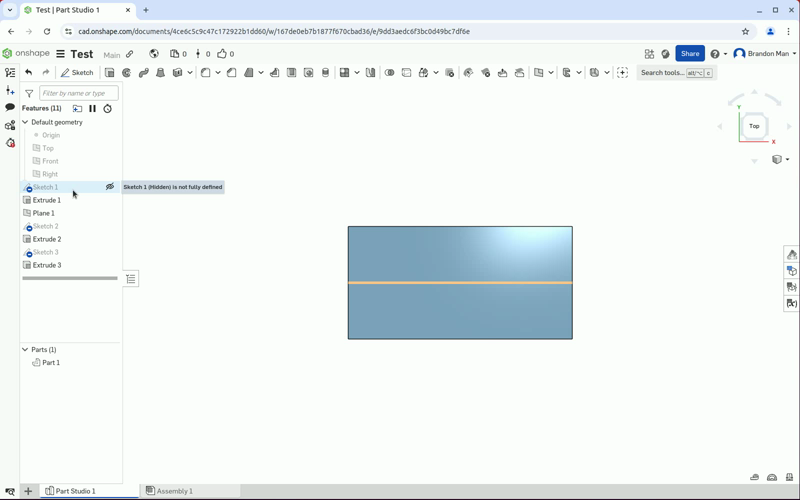
click(73, 189)
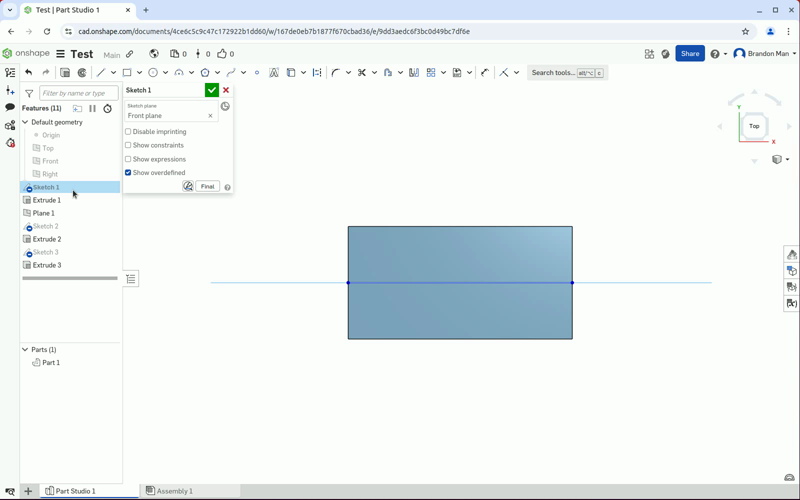
mouse_move(229, 92)
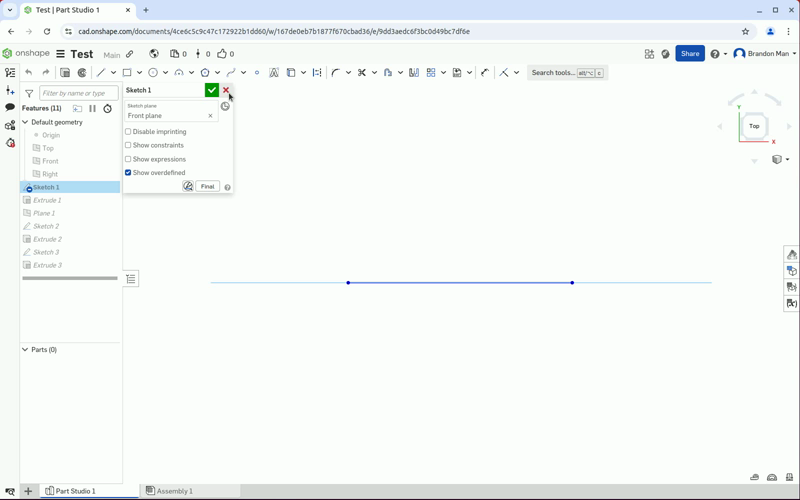
click(229, 92)
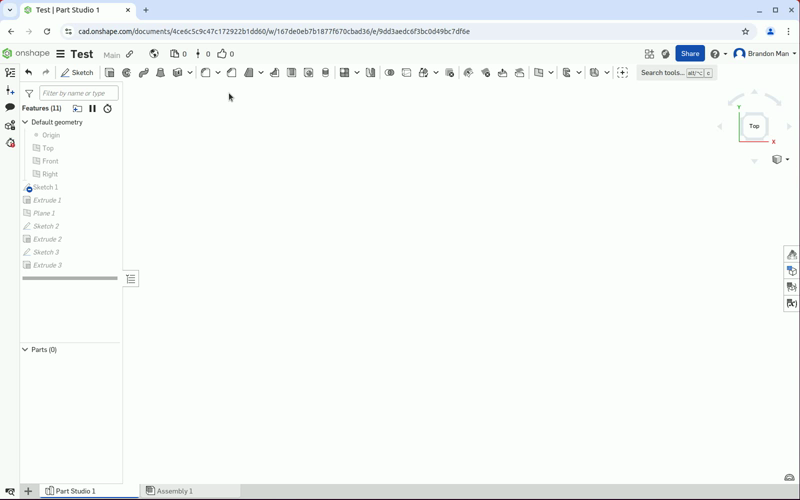
mouse_move(73, 352)
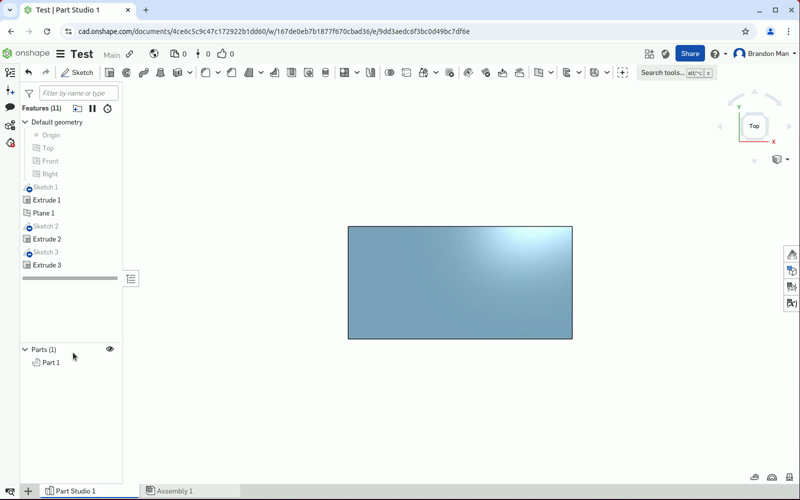
key(y)
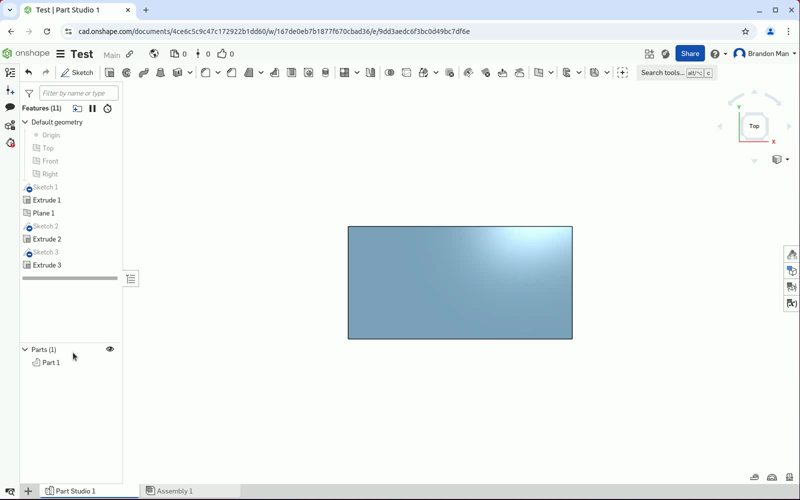
key(shift+p)
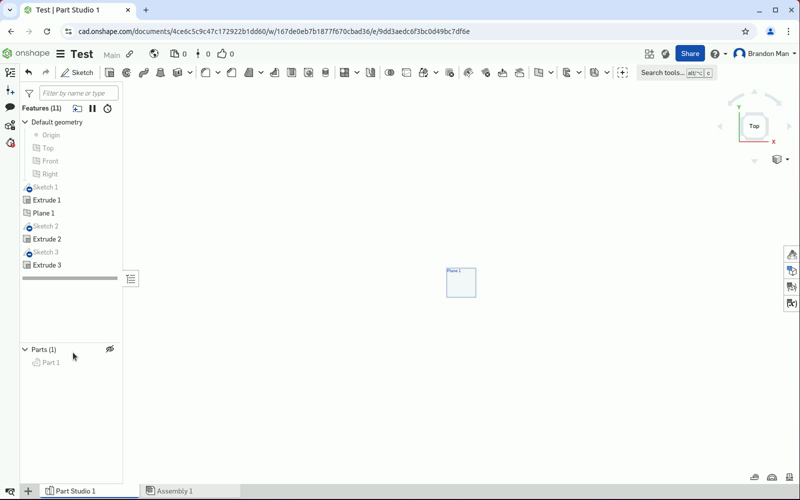
key(space)
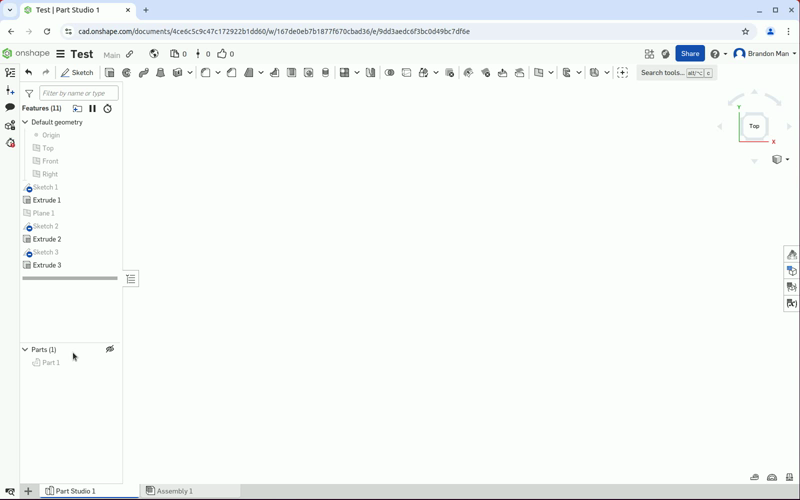
key_down(shift)
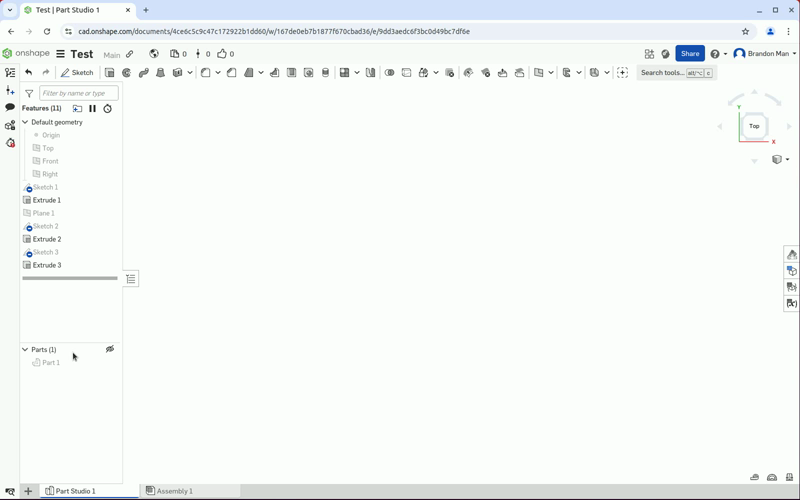
key(up)
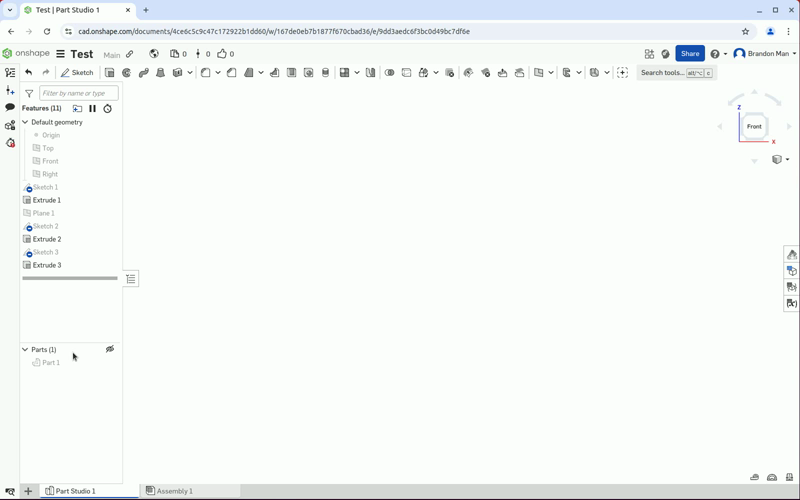
key_up(shift)
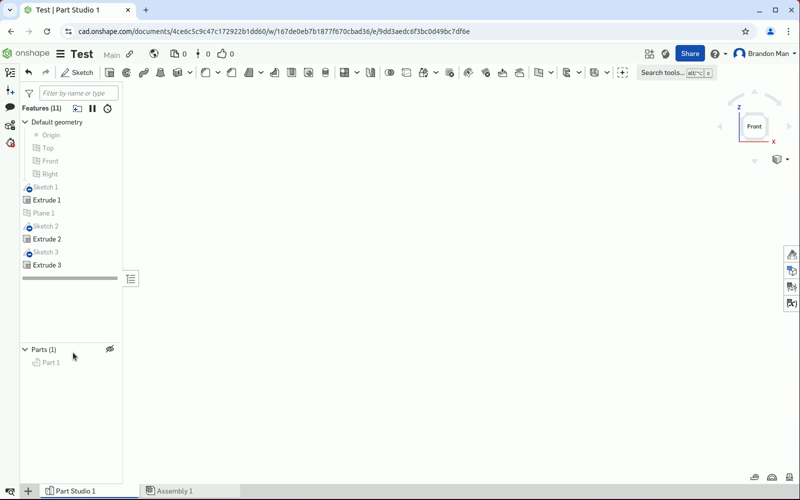
mouse_move(73, 352)
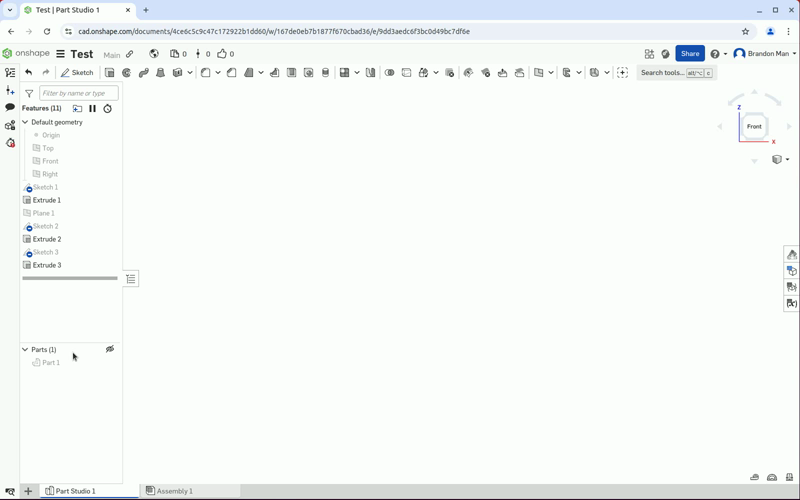
key(shift+y)
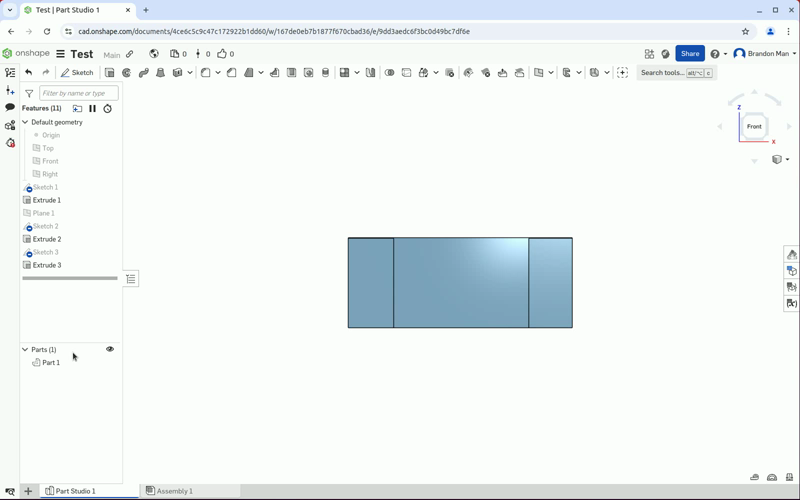
mouse_move(541, 75)
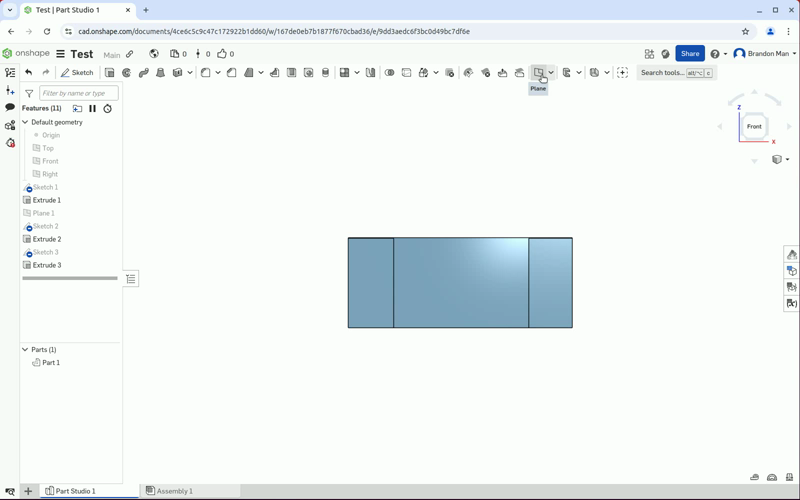
click(541, 75)
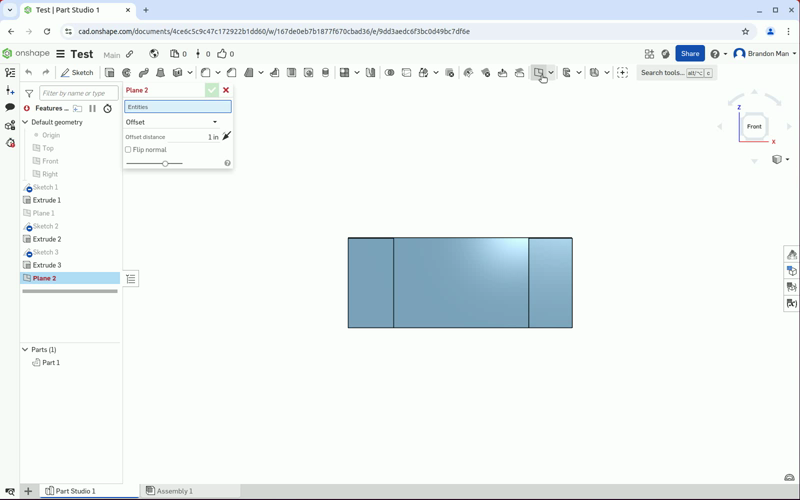
mouse_move(73, 163)
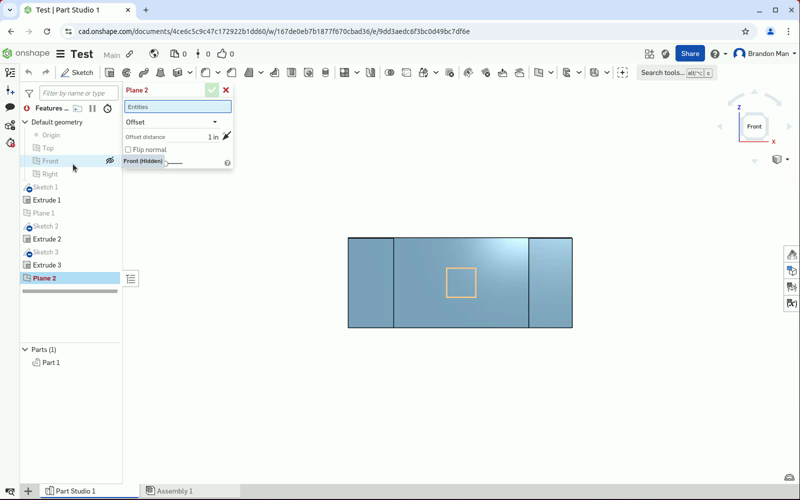
click(73, 163)
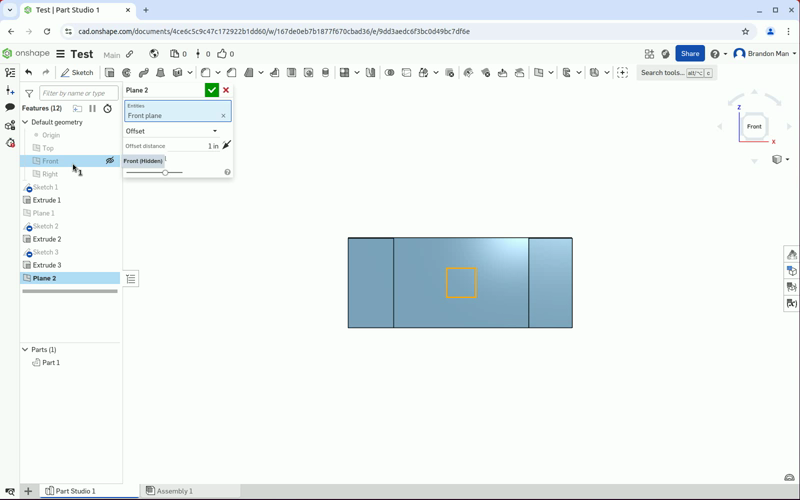
key(tab, 2)
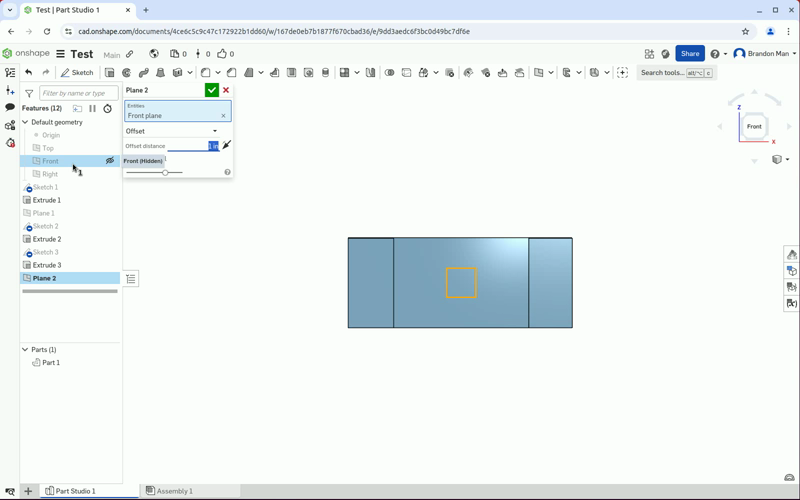
text(11.554)
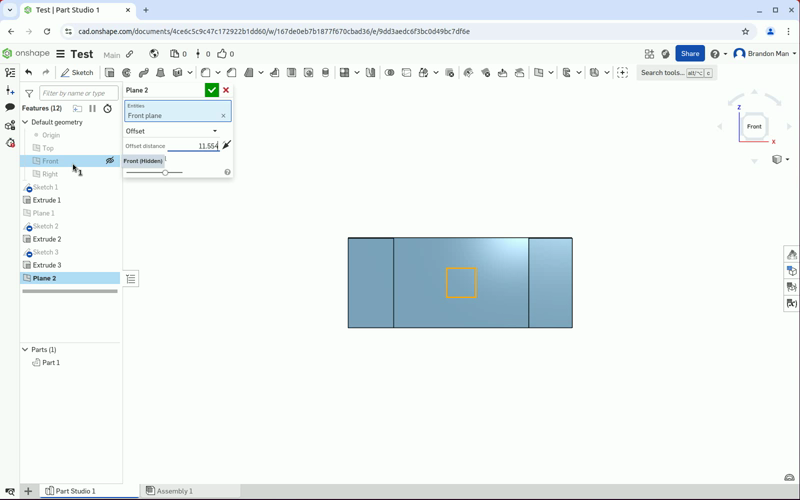
key(enter, 2)
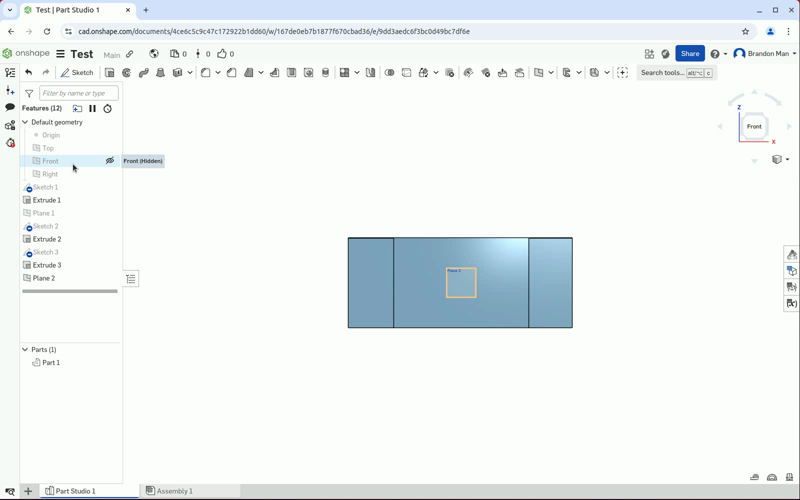
key(shift+s)
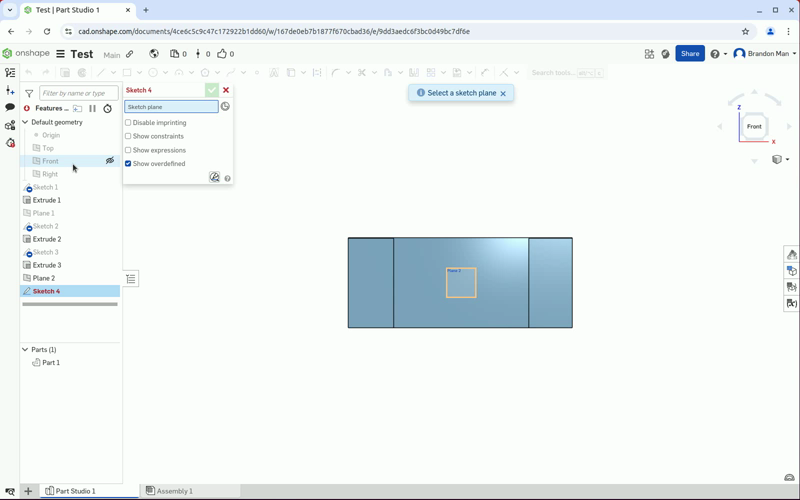
mouse_move(73, 280)
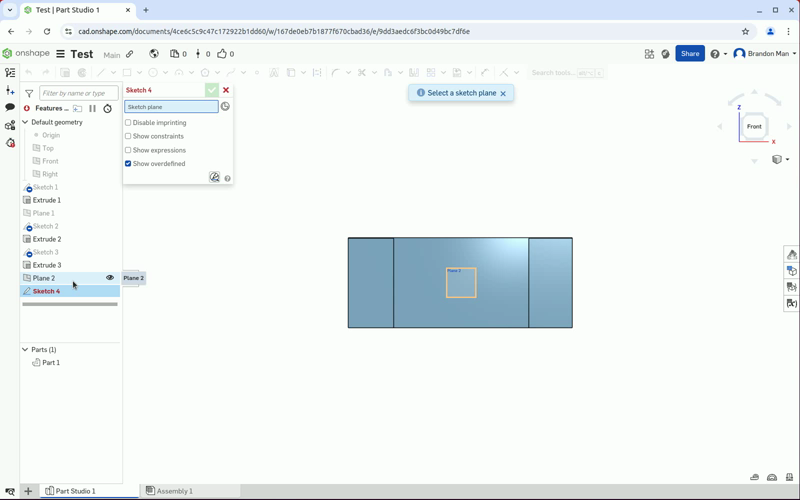
click(73, 280)
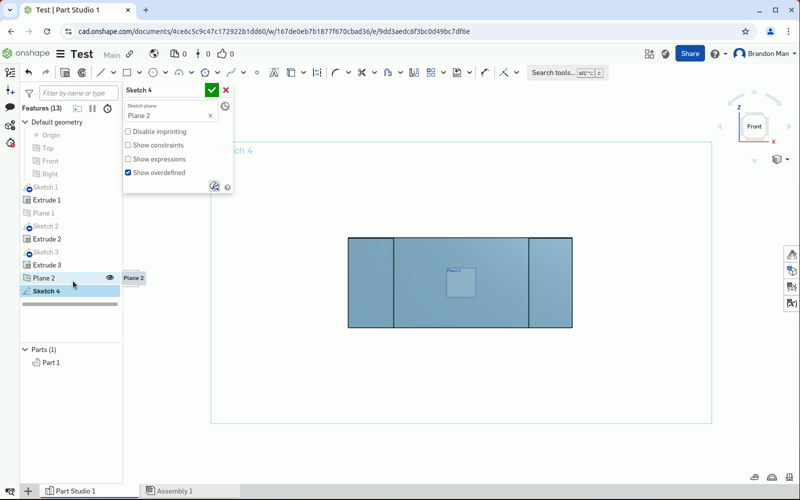
mouse_move(73, 352)
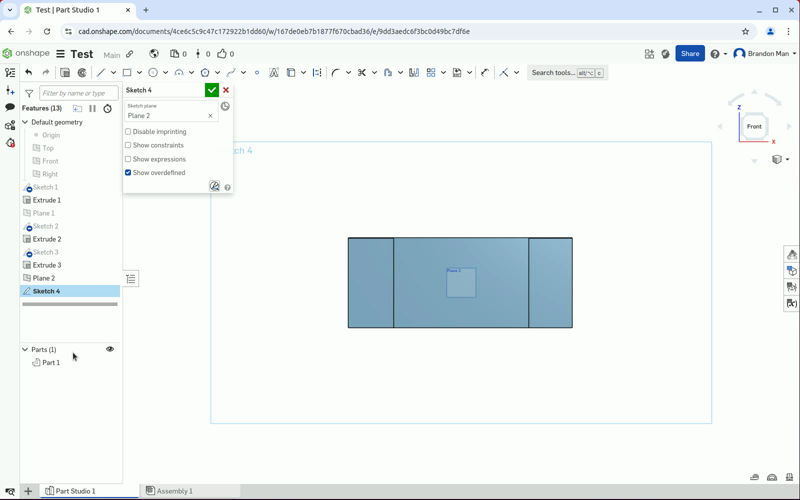
key(y)
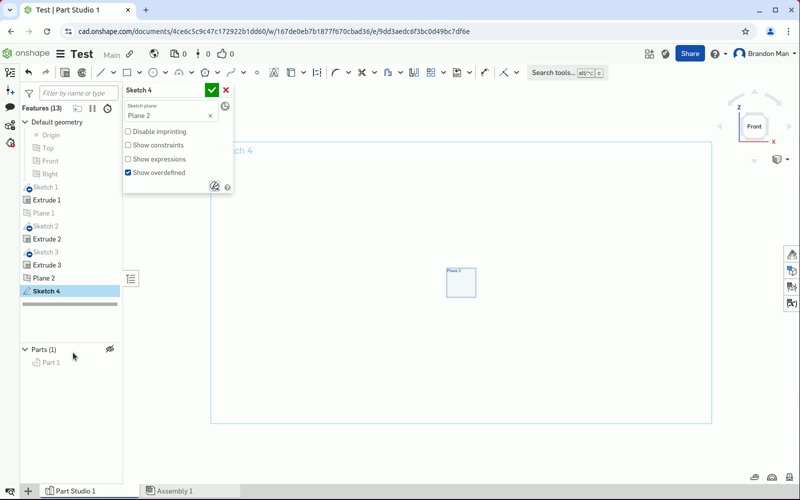
key(l)
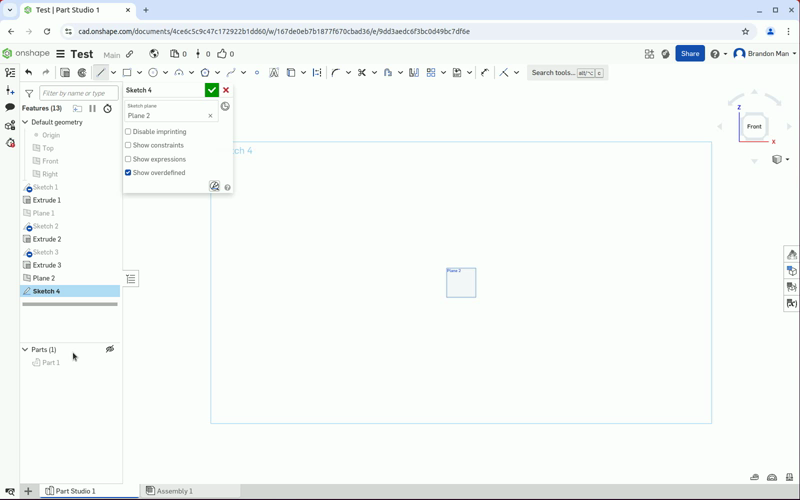
key_down(shift)
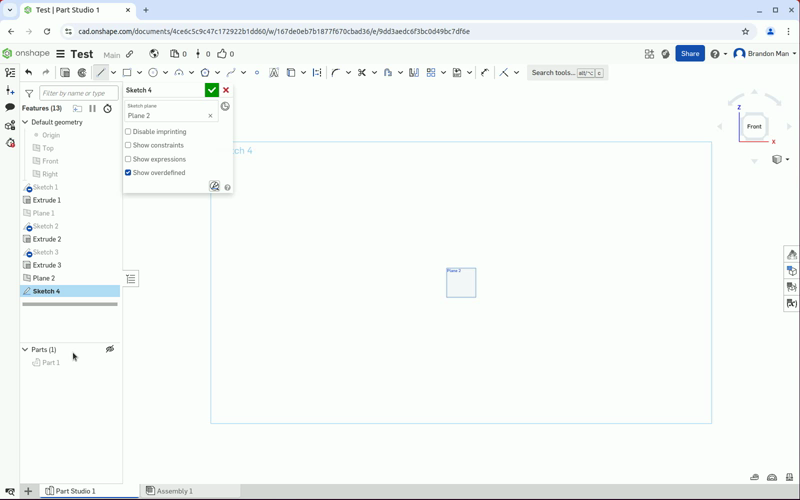
mouse_move(505, 238)
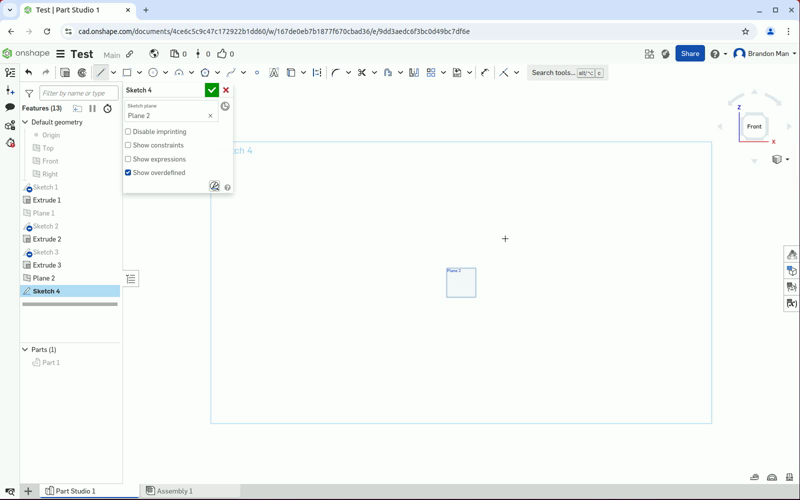
click(505, 238)
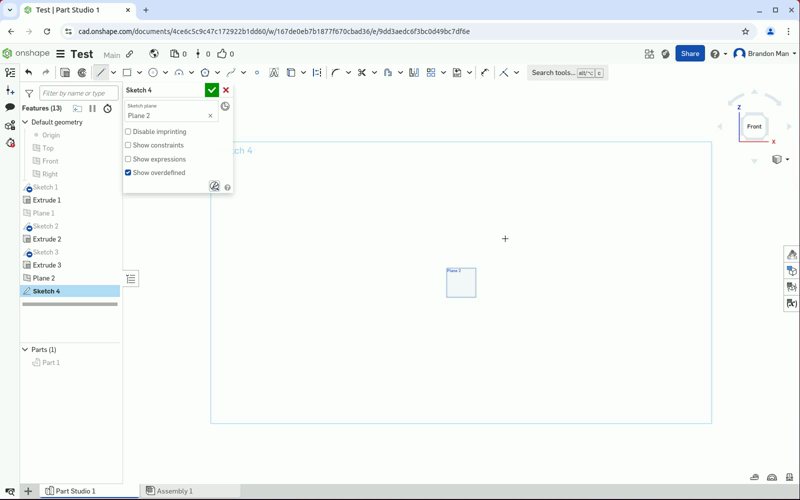
key_up(shift)
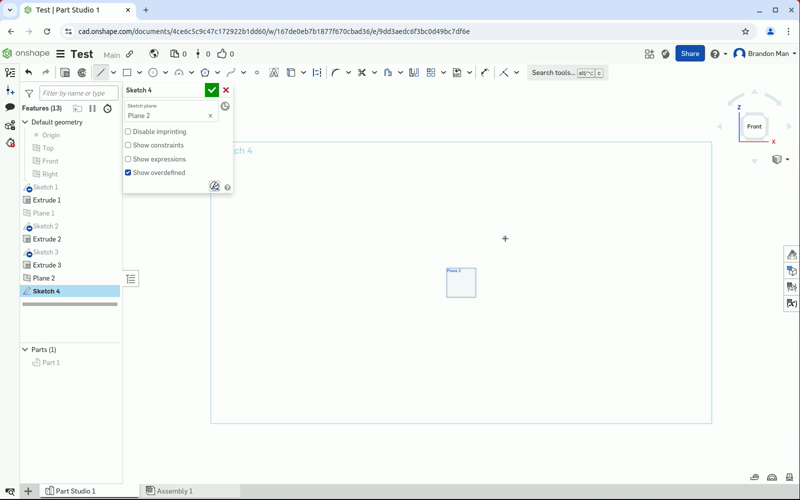
key_down(shift)
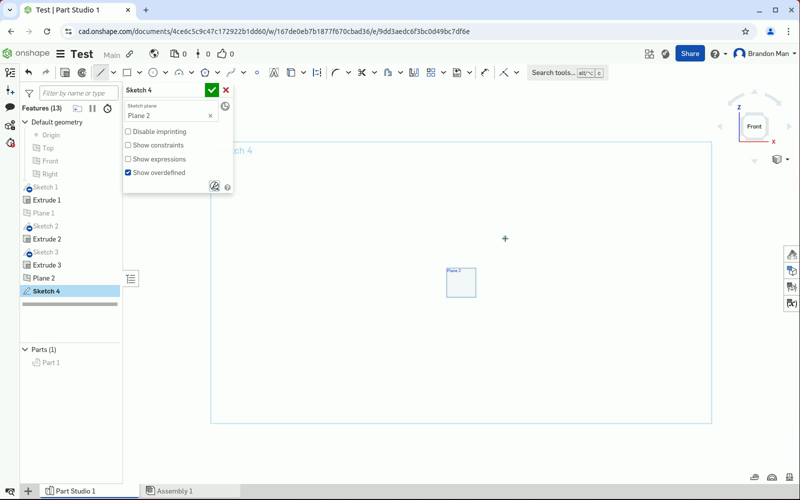
mouse_move(573, 283)
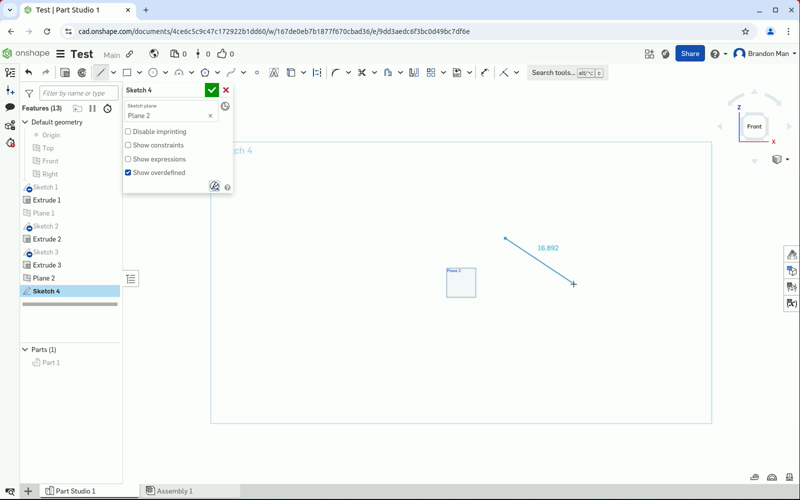
click(573, 283)
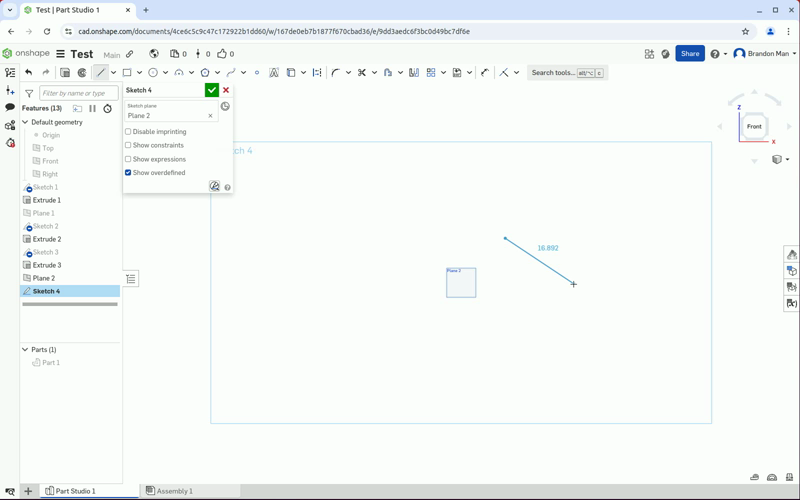
key_up(shift)
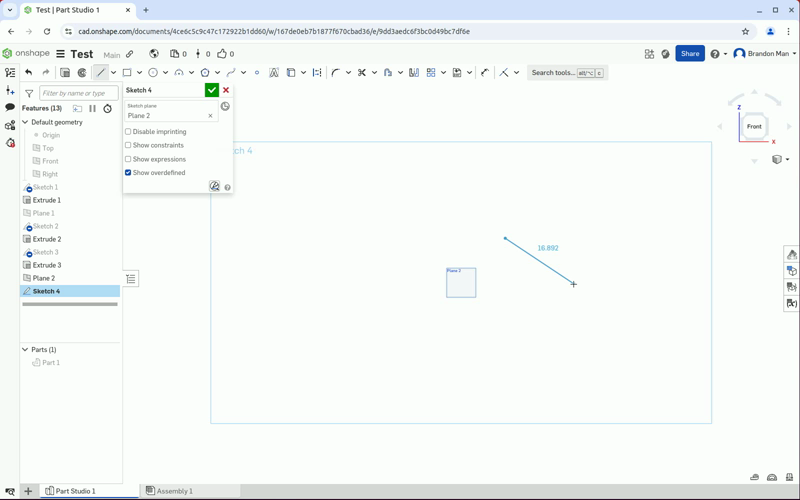
key_down(shift)
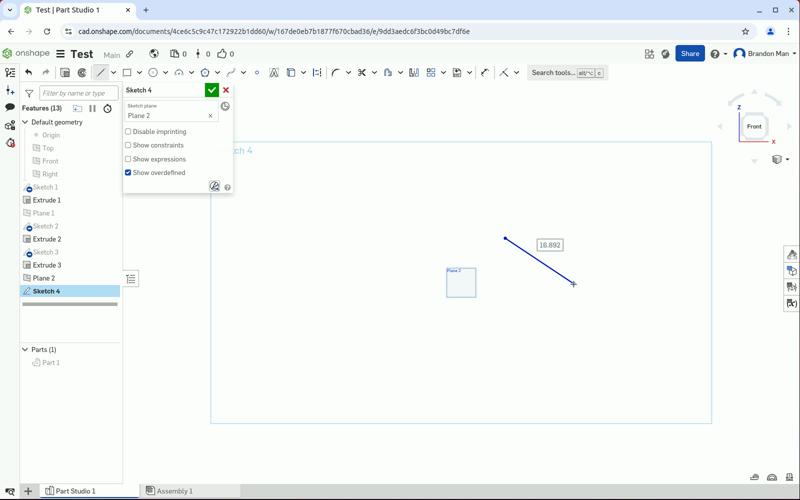
mouse_move(589, 283)
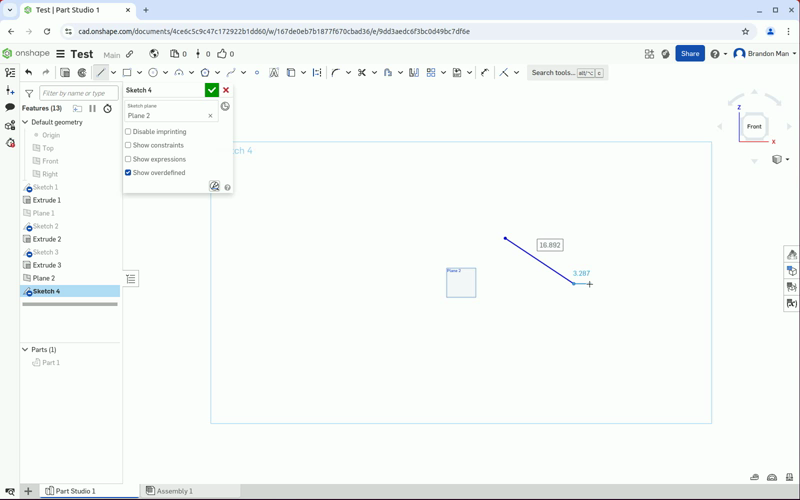
mouse_move(573, 238)
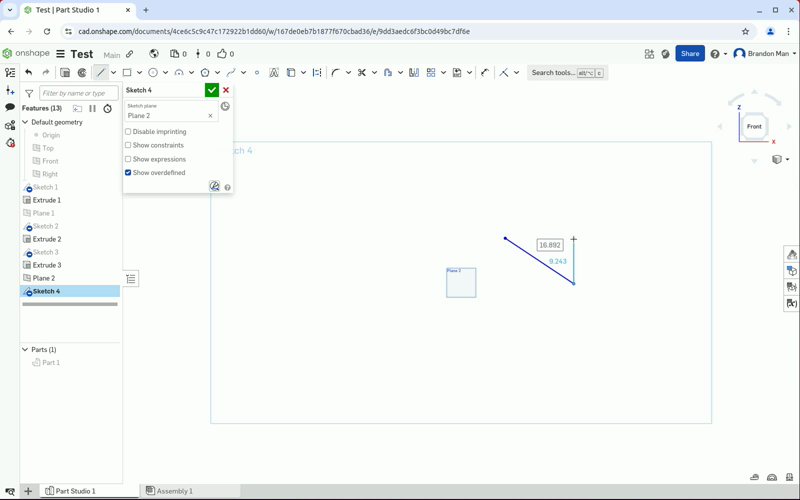
click(573, 238)
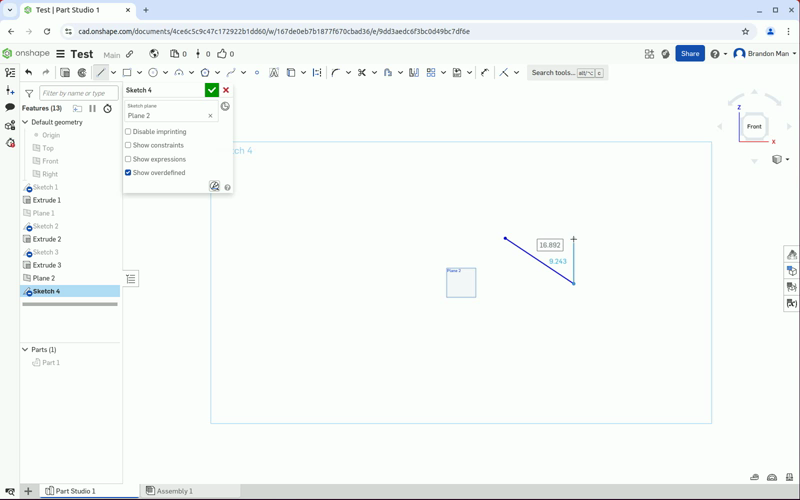
key_up(shift)
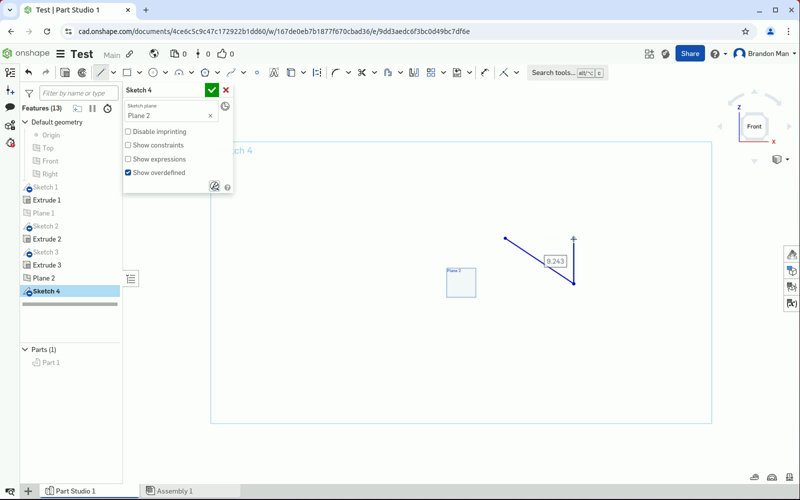
key_down(shift)
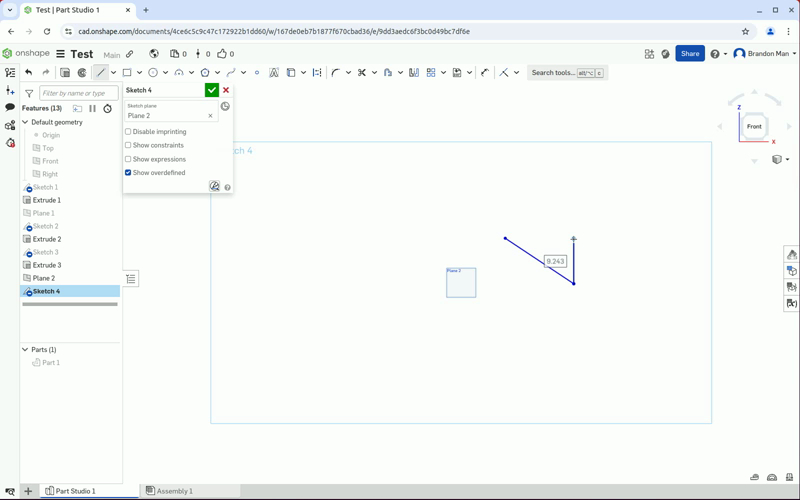
mouse_move(505, 238)
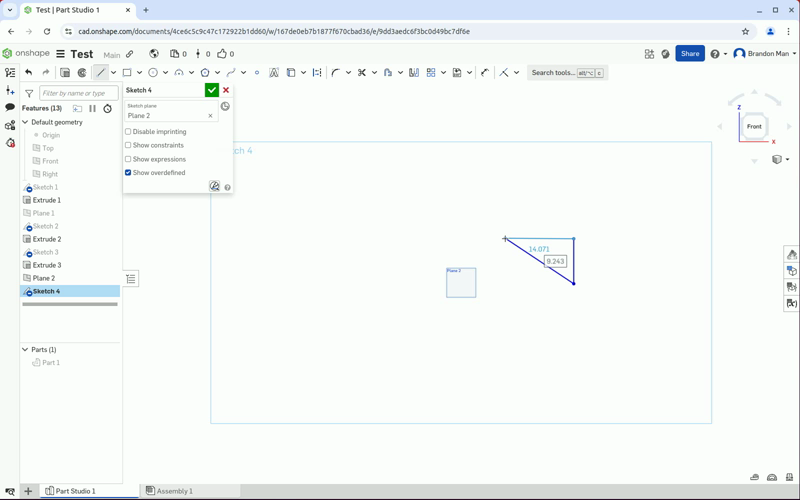
key_up(shift)
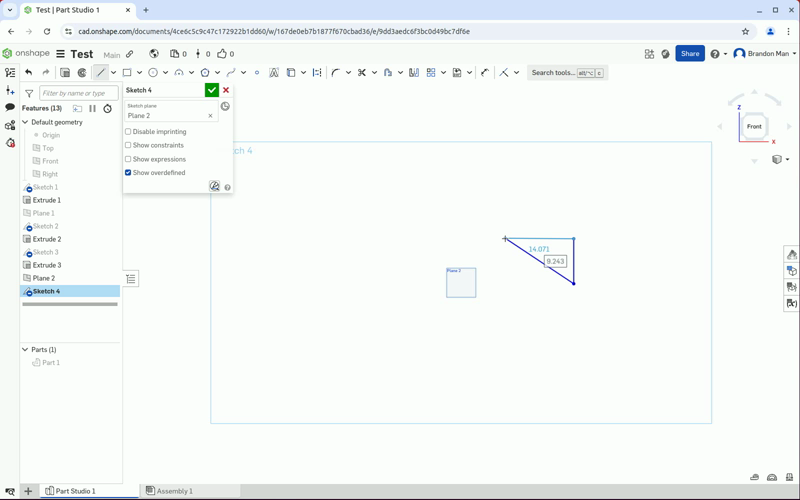
click(505, 238)
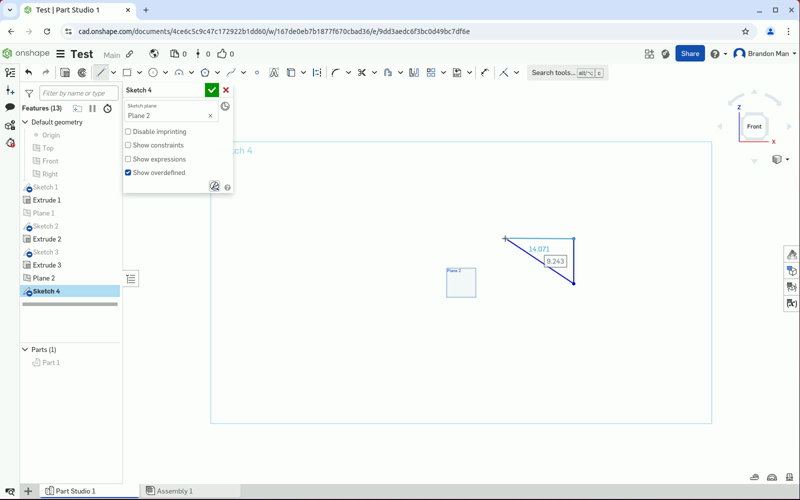
key(esc)
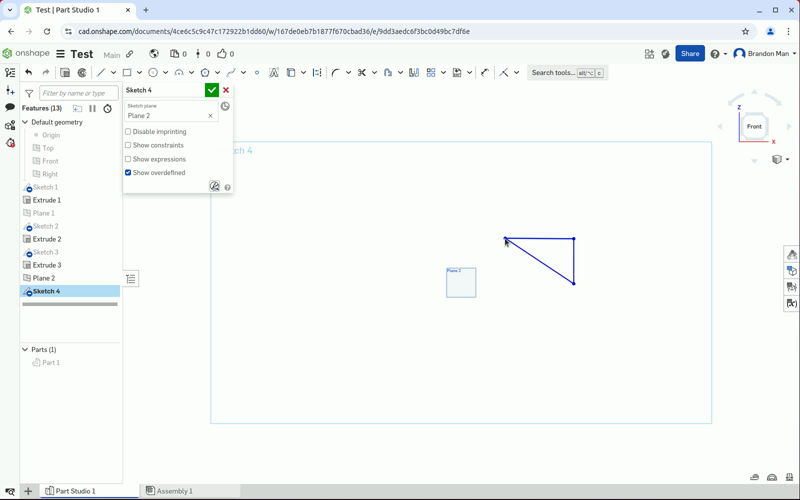
mouse_move(537, 255)
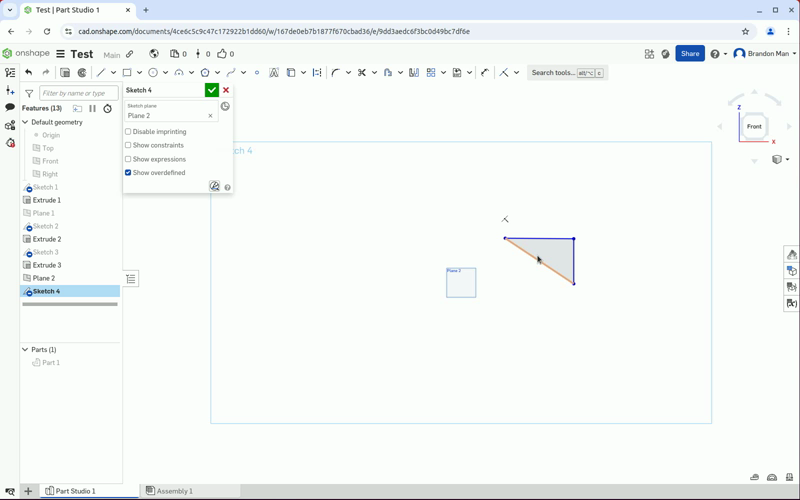
scroll(6)
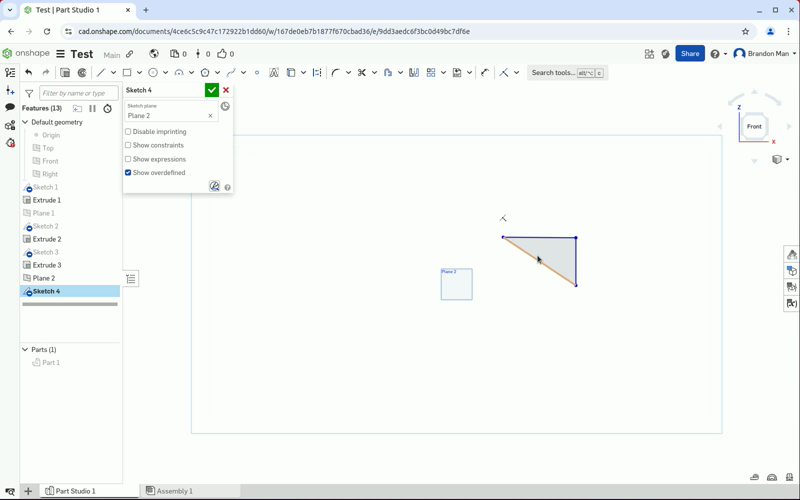
scroll(6)
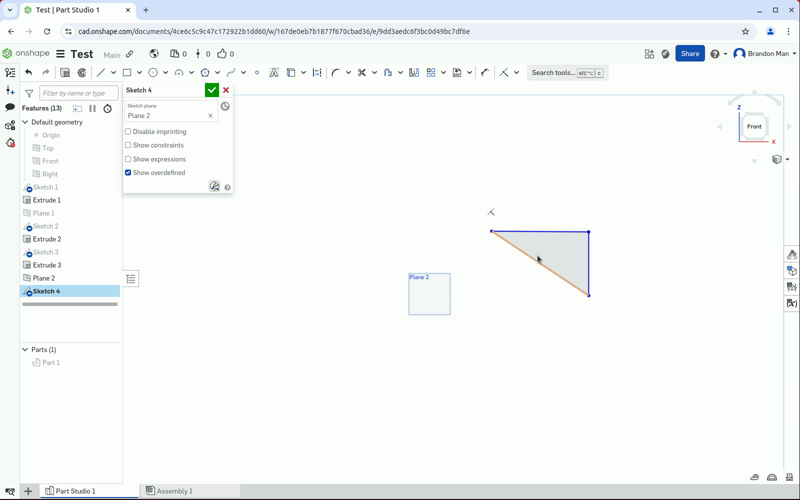
scroll(6)
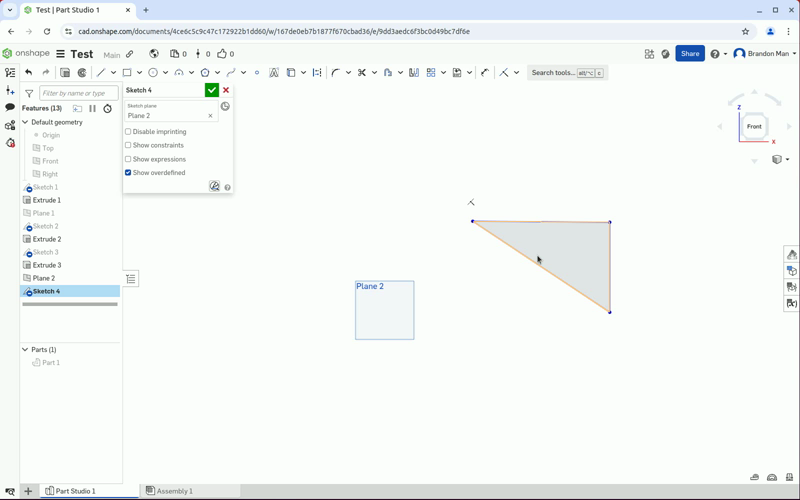
scroll(6)
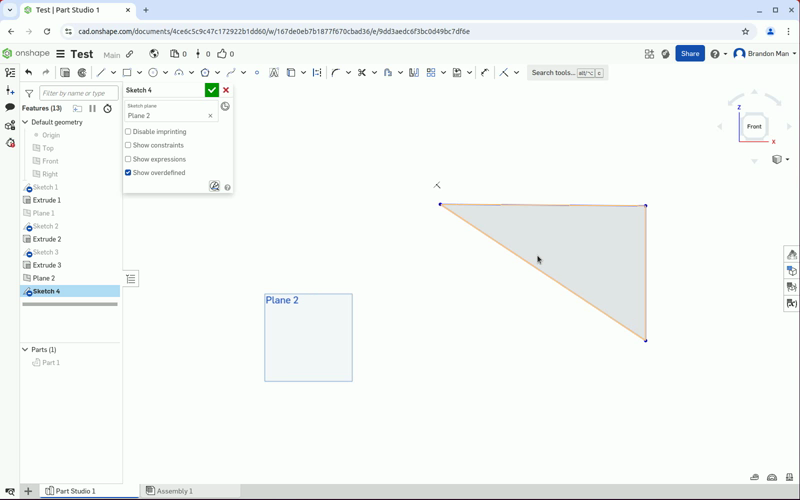
scroll(6)
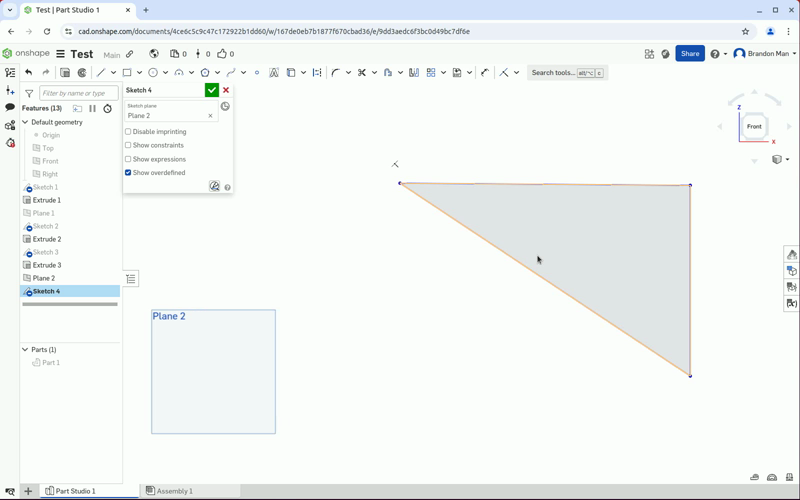
scroll(6)
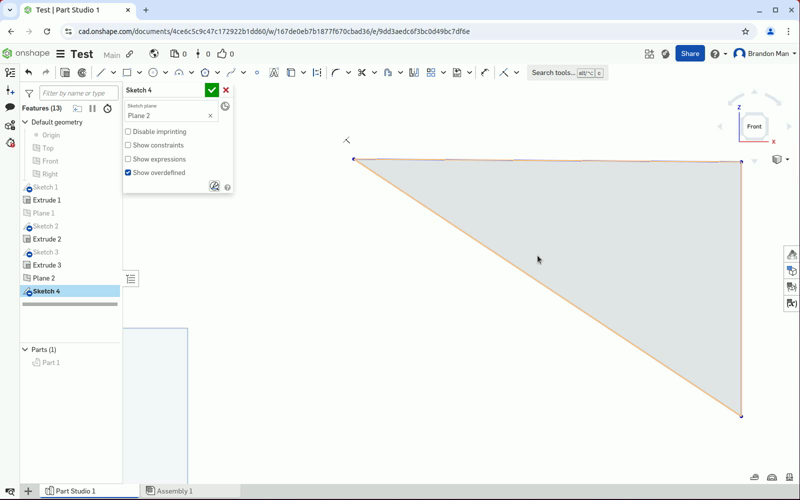
scroll(6)
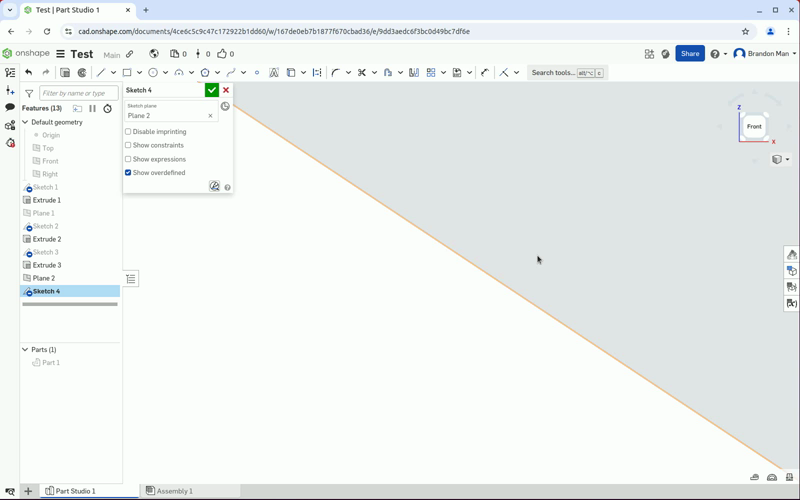
click(537, 255)
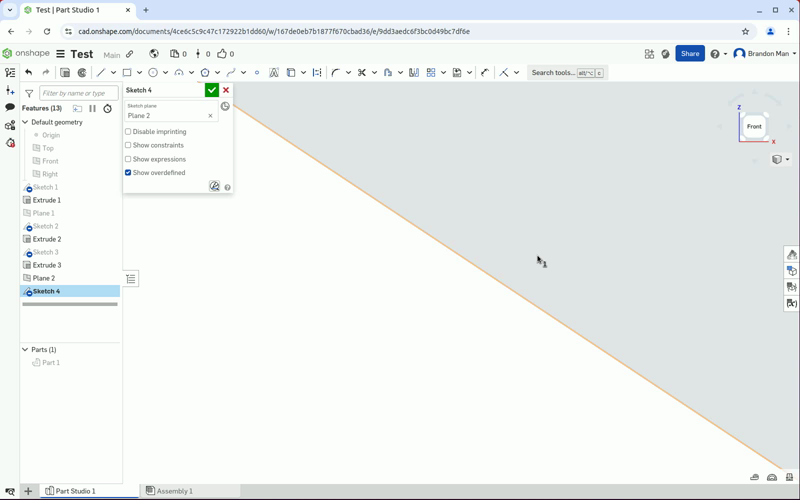
scroll(-6)
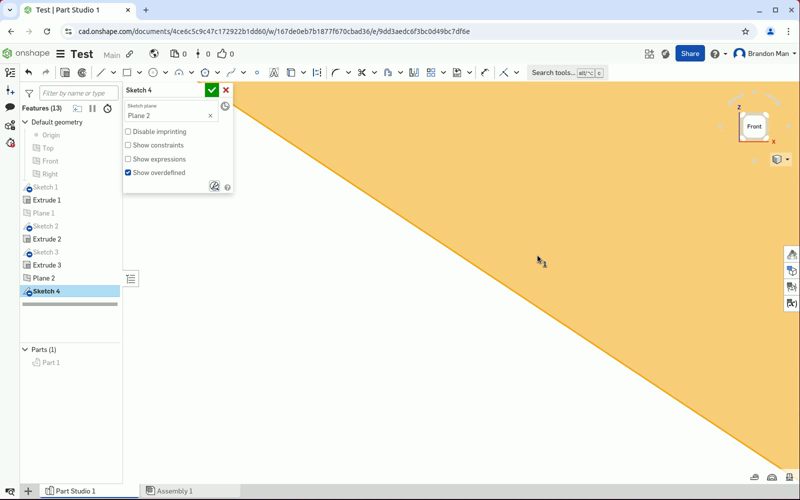
scroll(-6)
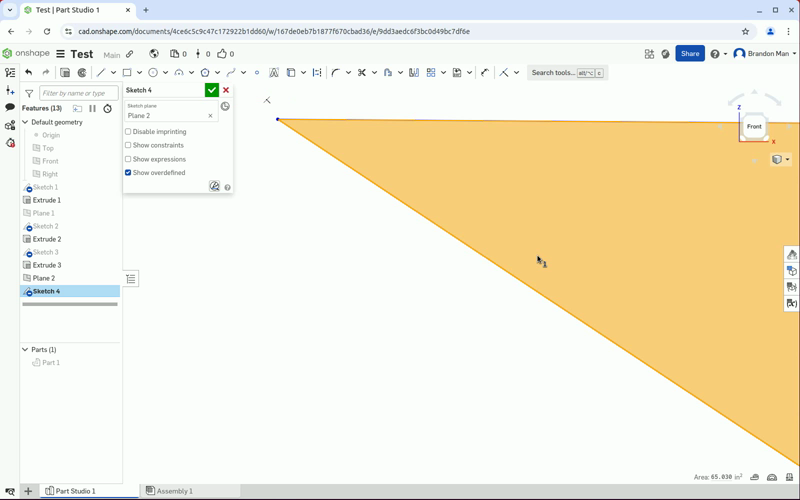
scroll(-6)
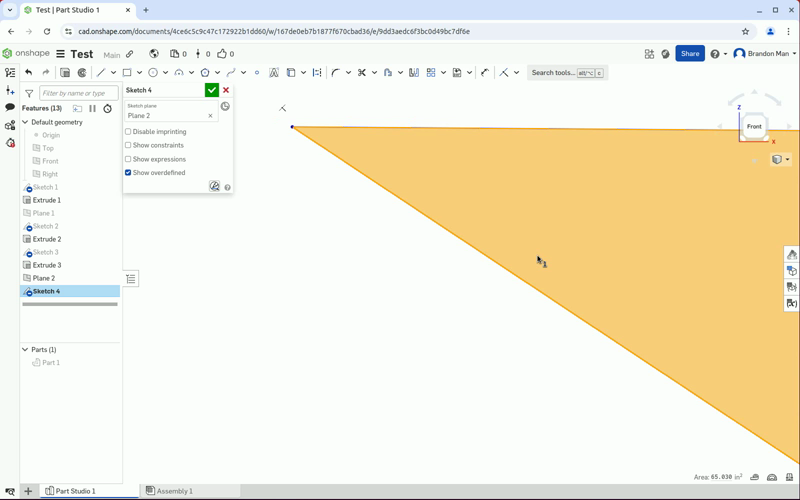
scroll(-6)
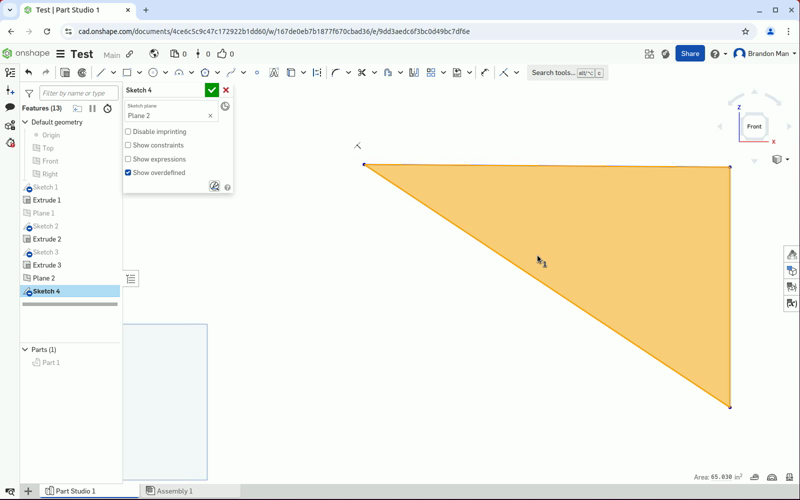
scroll(-6)
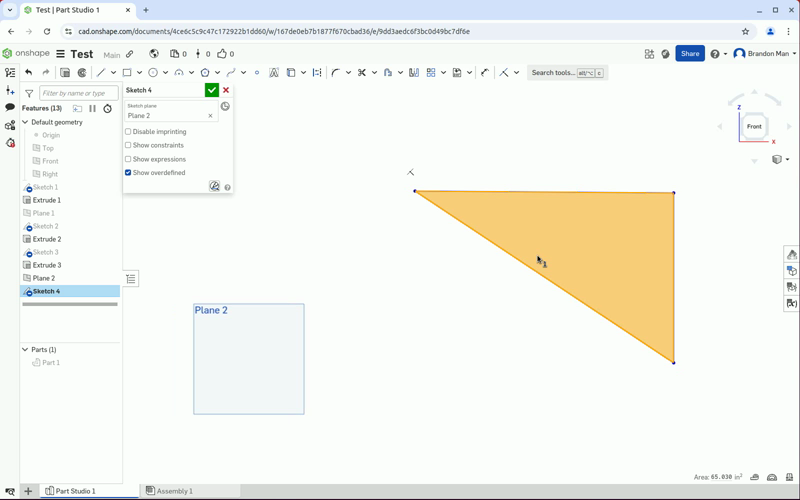
scroll(-6)
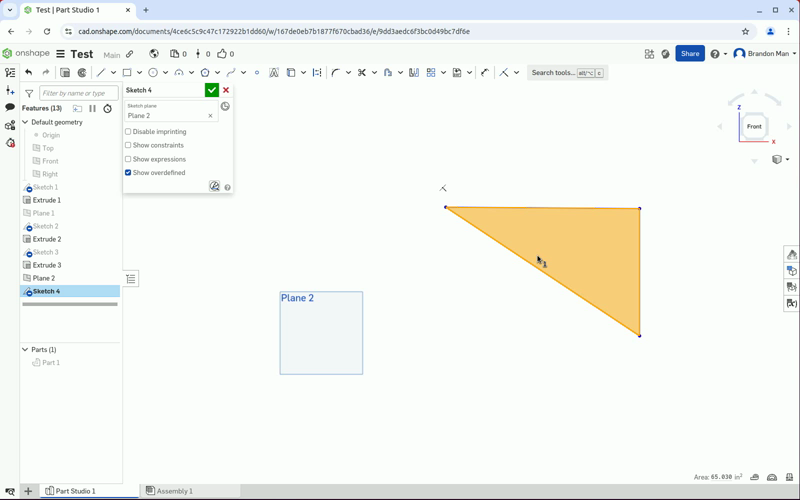
scroll(-6)
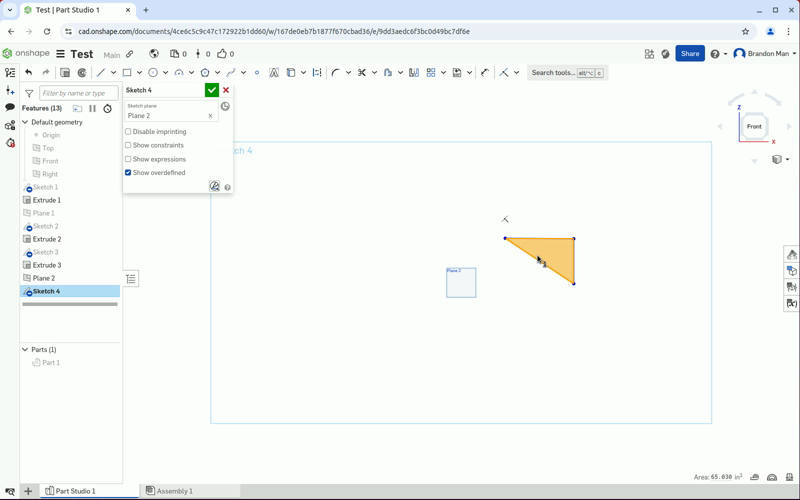
mouse_move(73, 352)
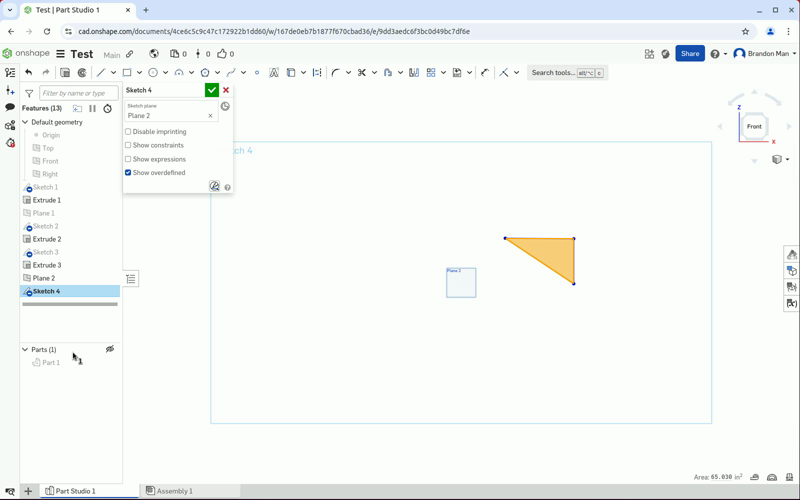
key(shift+y)
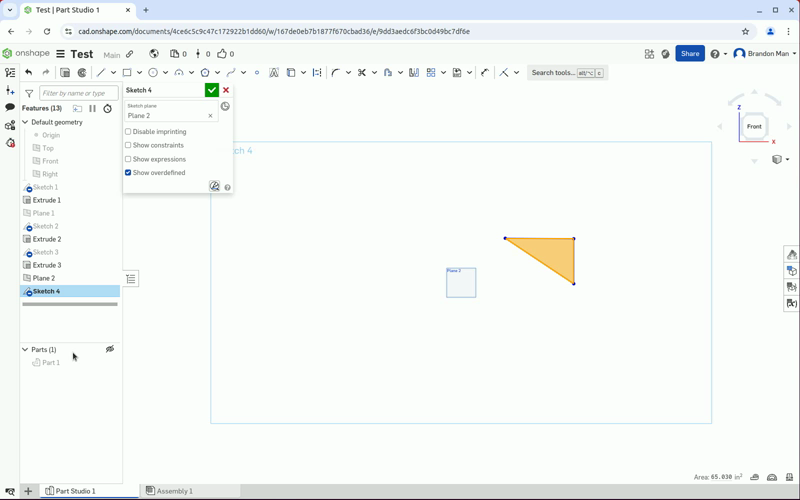
key(shift+e)
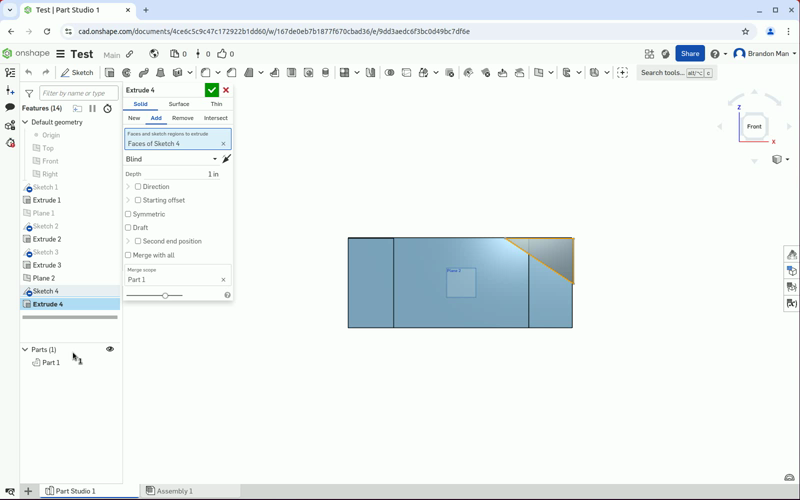
mouse_move(143, 106)
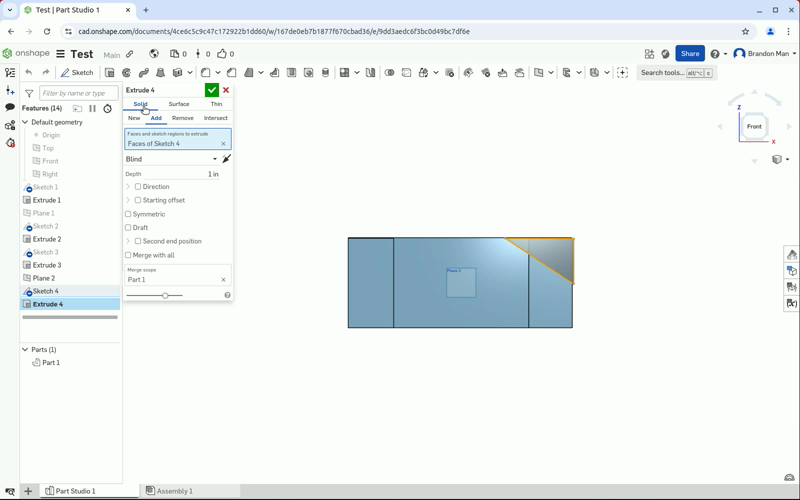
click(143, 106)
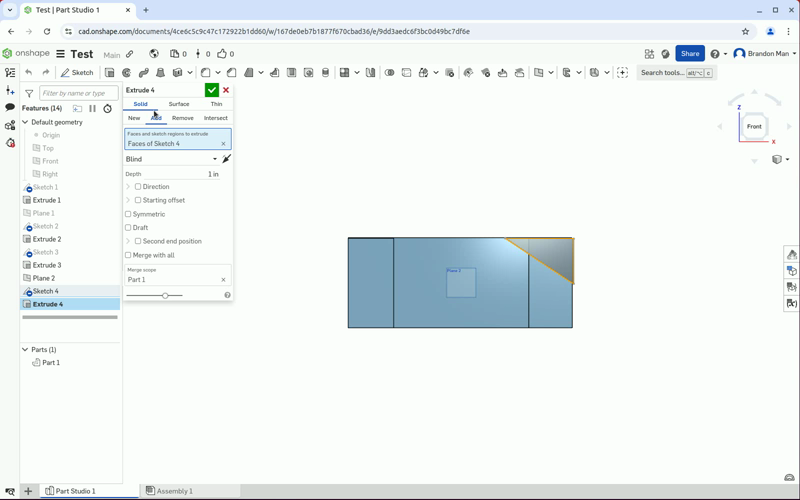
mouse_move(186, 120)
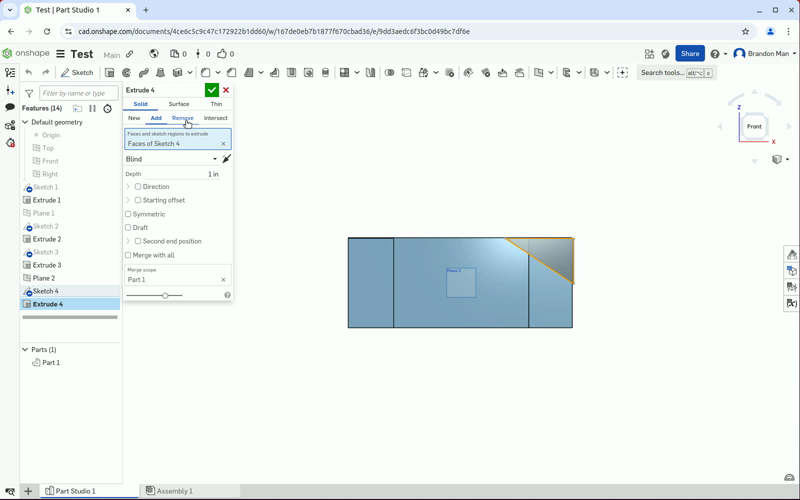
click(186, 120)
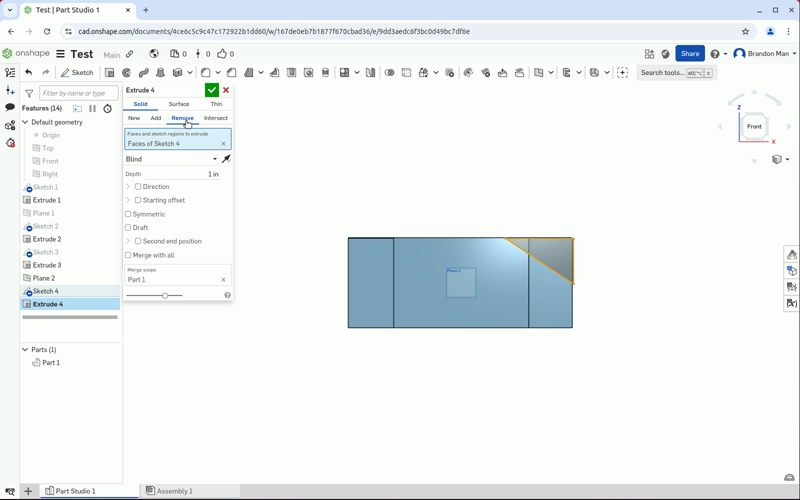
key(tab, 4)
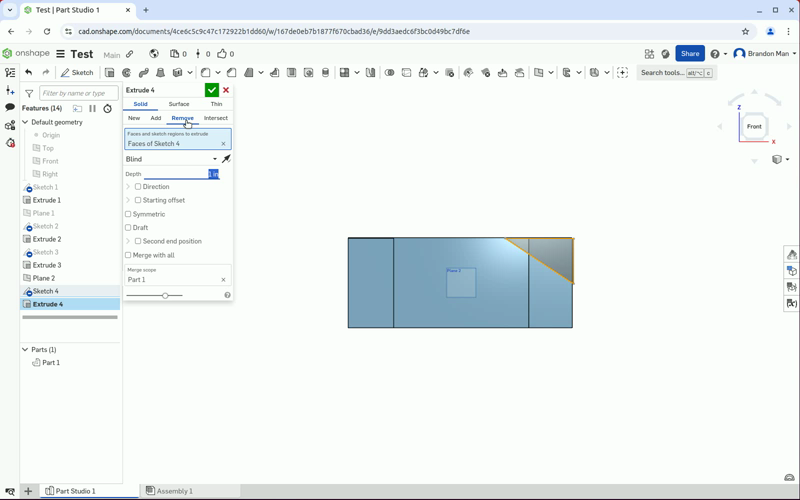
text(30.811)
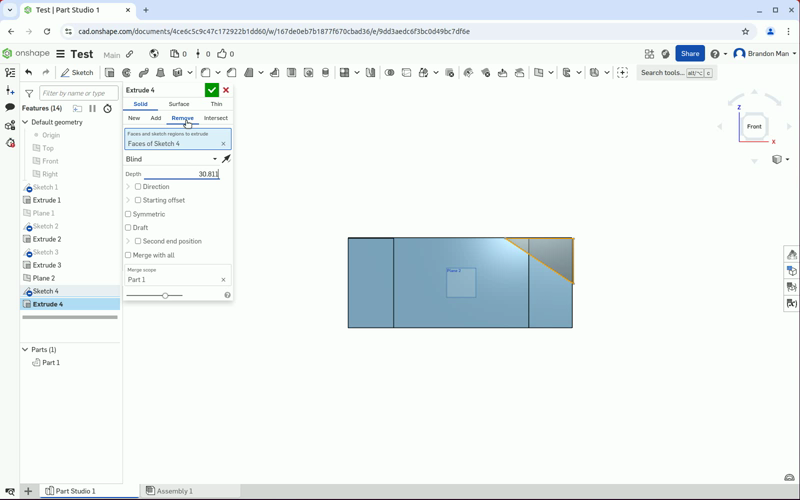
key(tab, 6)
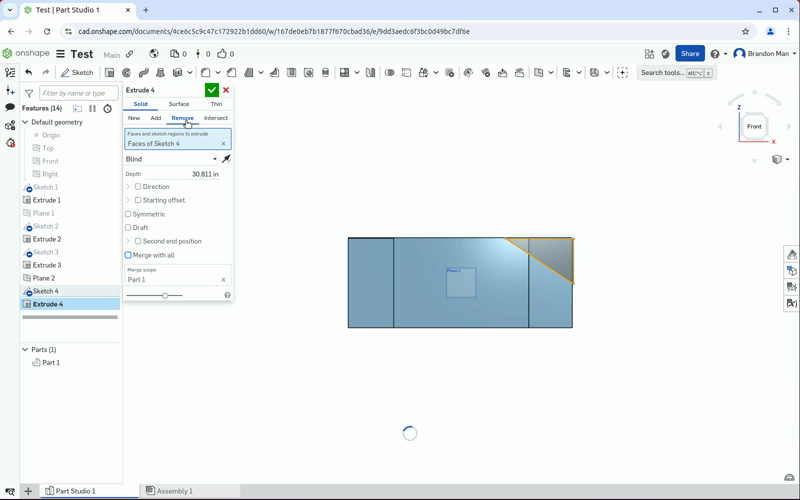
key(space)
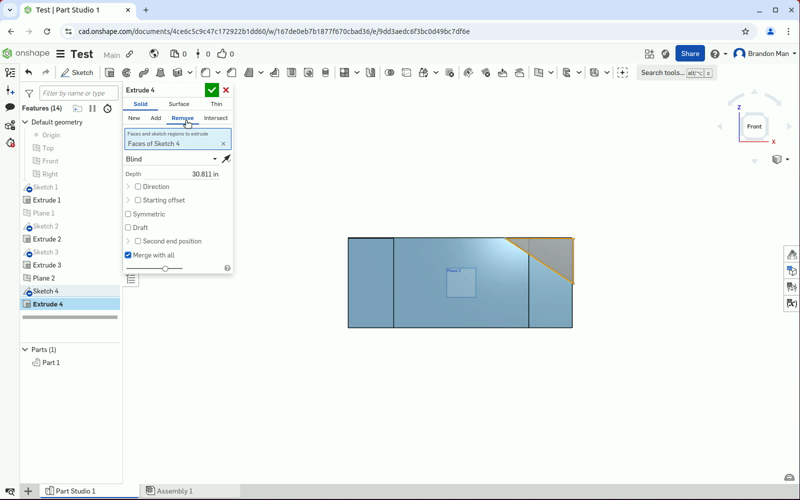
key(enter)
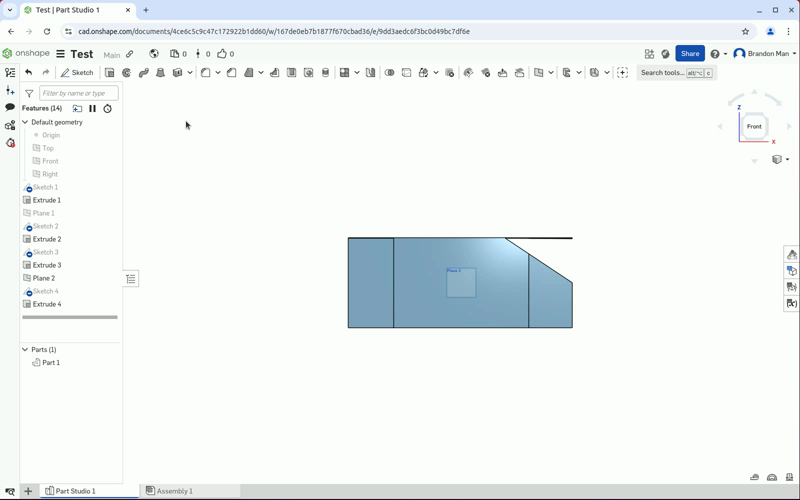
key(shift+h)
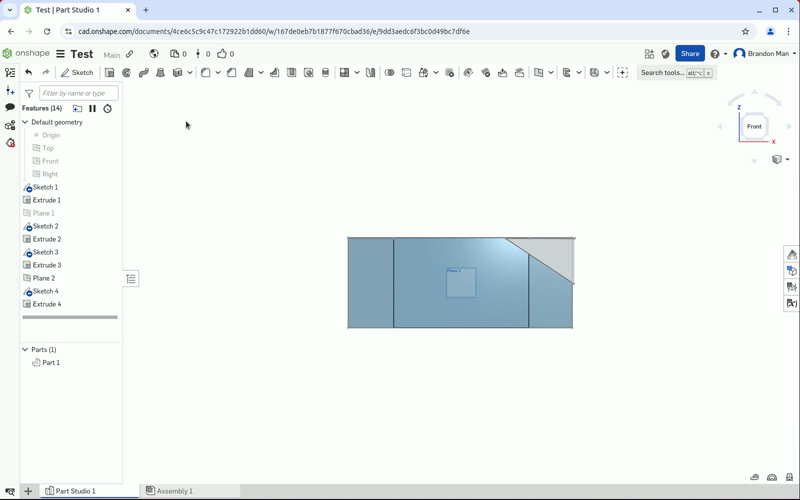
key(shift+h)
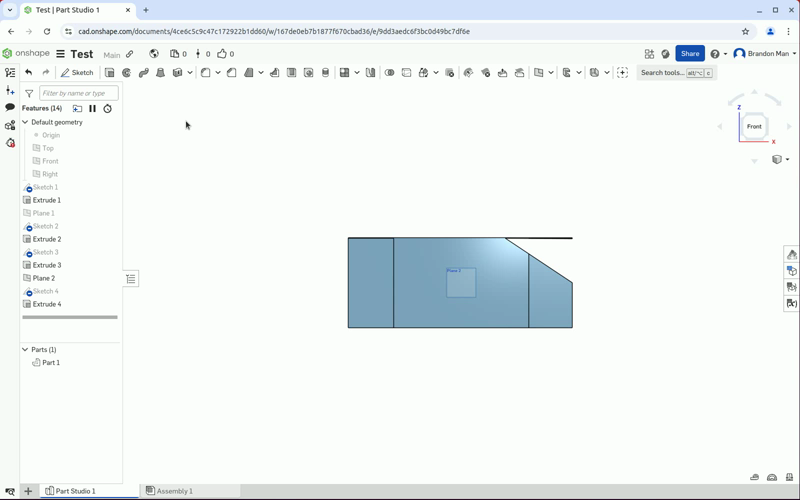
mouse_move(73, 189)
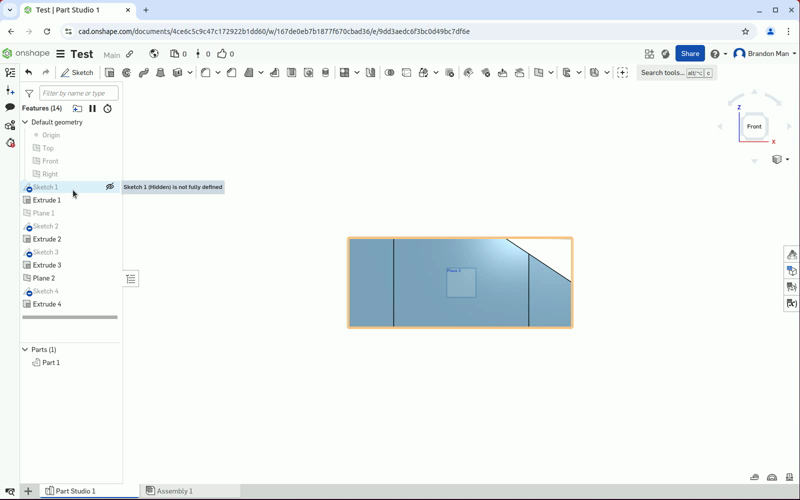
click(73, 189)
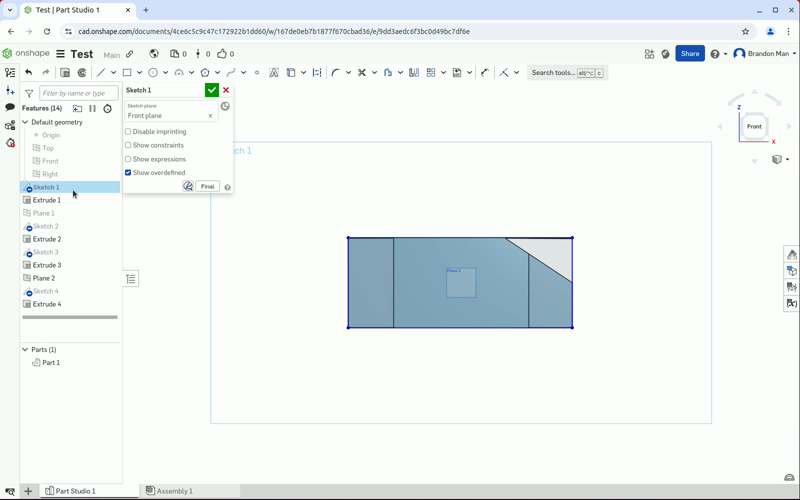
mouse_move(229, 92)
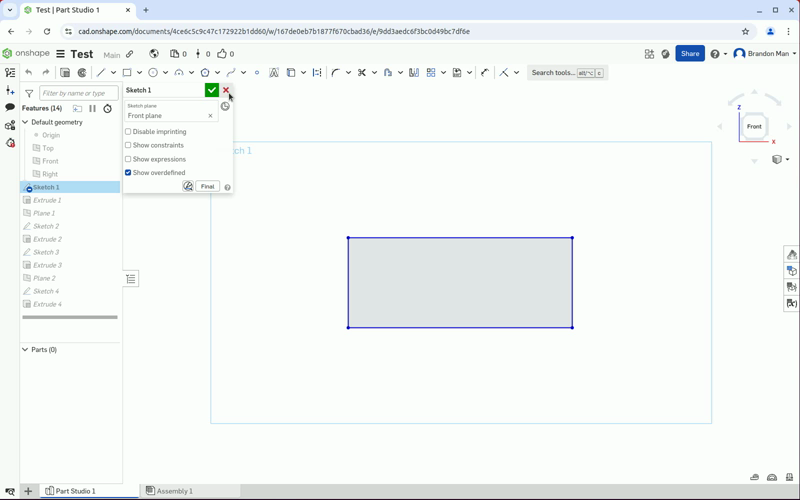
click(229, 92)
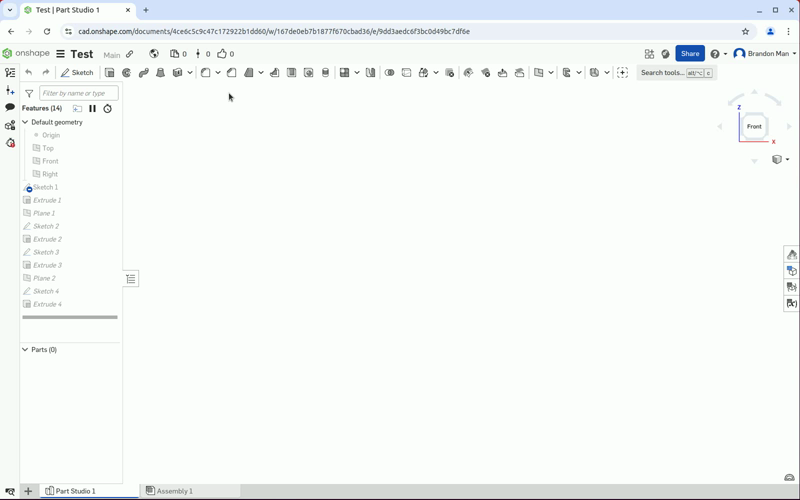
key(shift+s)
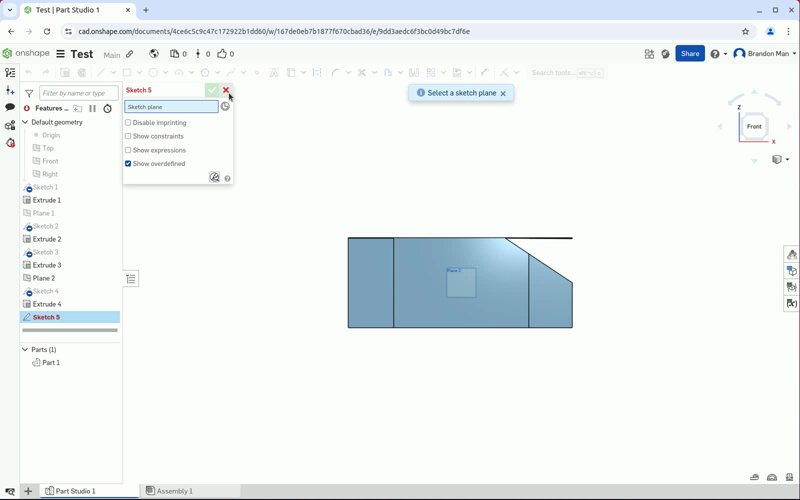
mouse_move(73, 280)
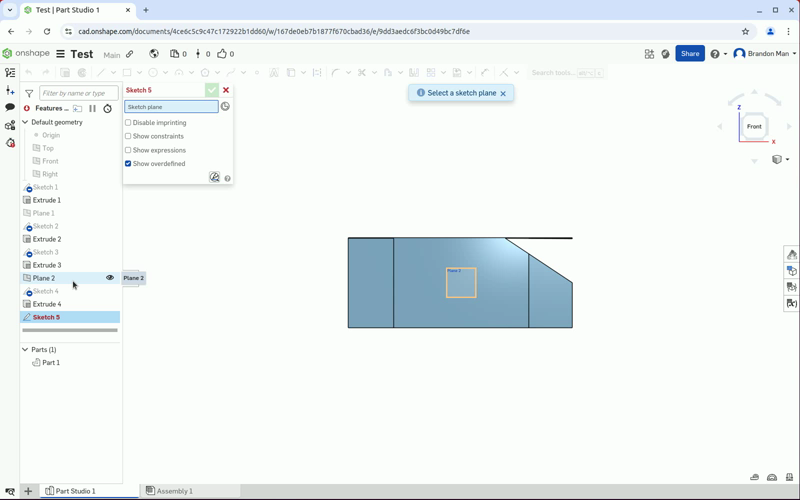
click(73, 280)
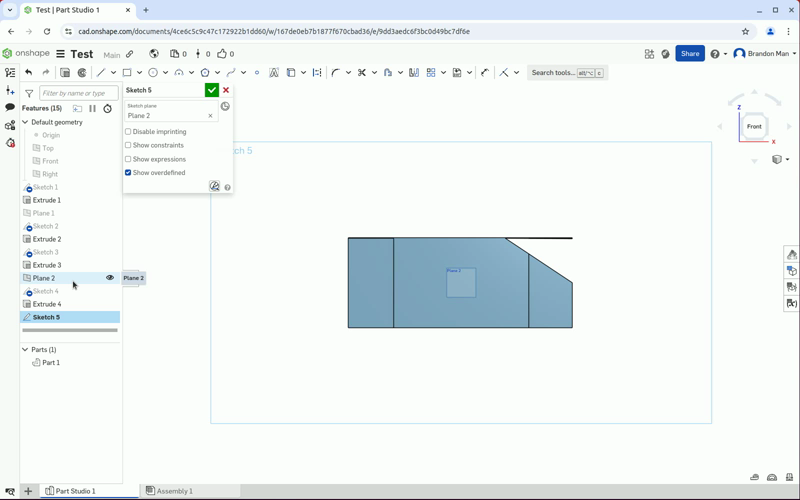
mouse_move(73, 352)
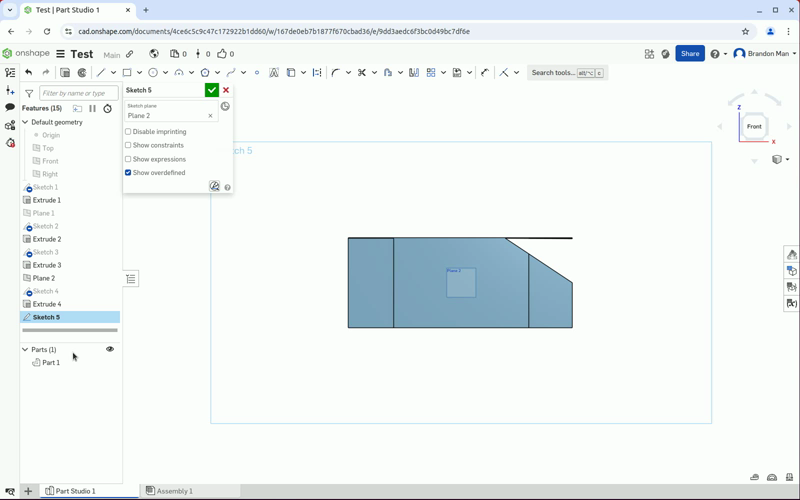
key(y)
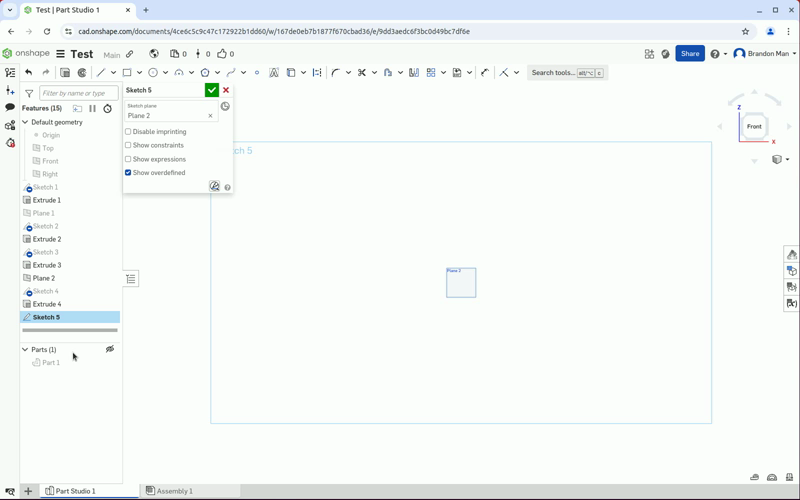
key(l)
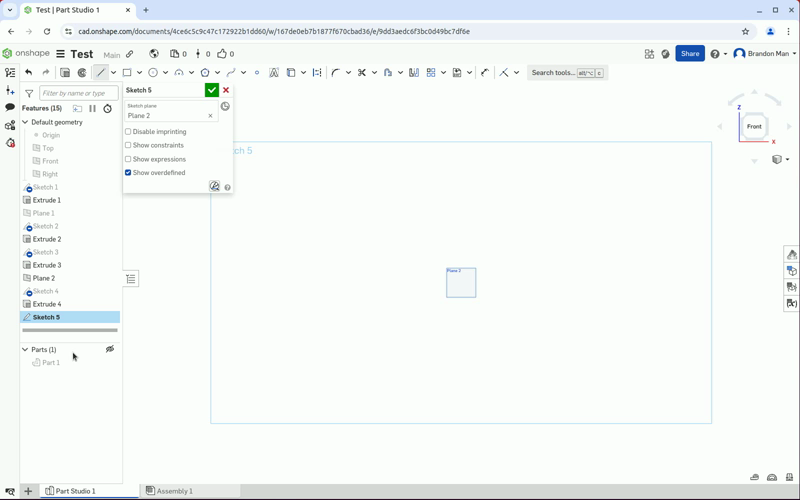
key_down(shift)
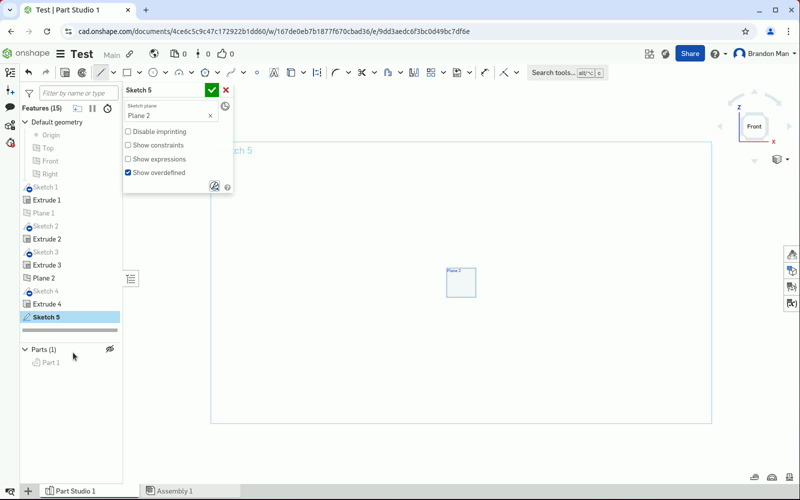
mouse_move(348, 282)
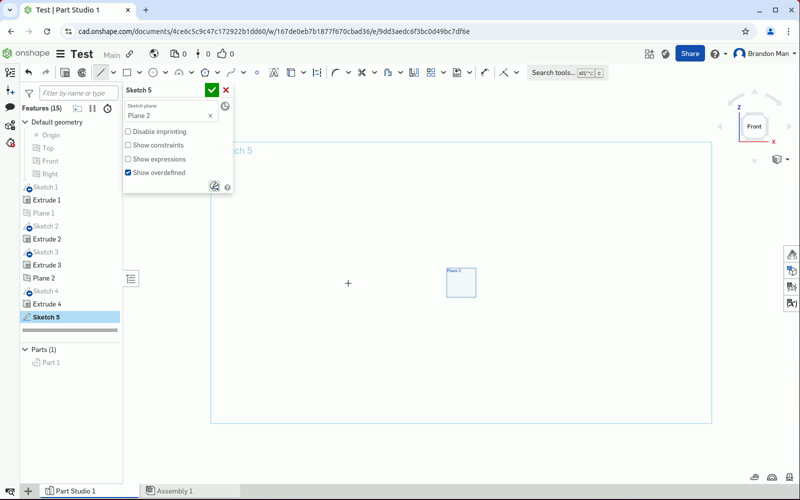
click(348, 282)
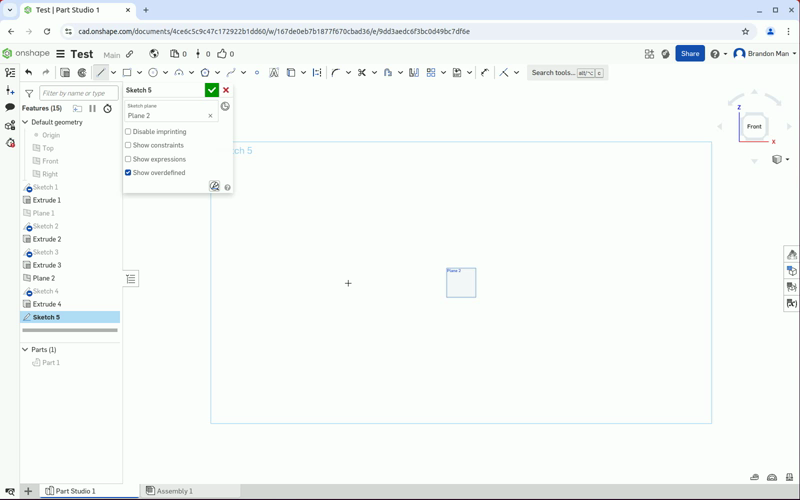
key_up(shift)
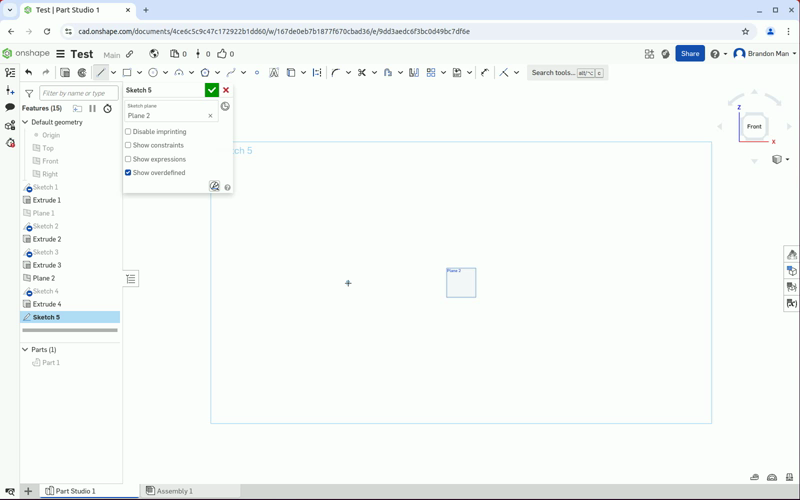
key_down(shift)
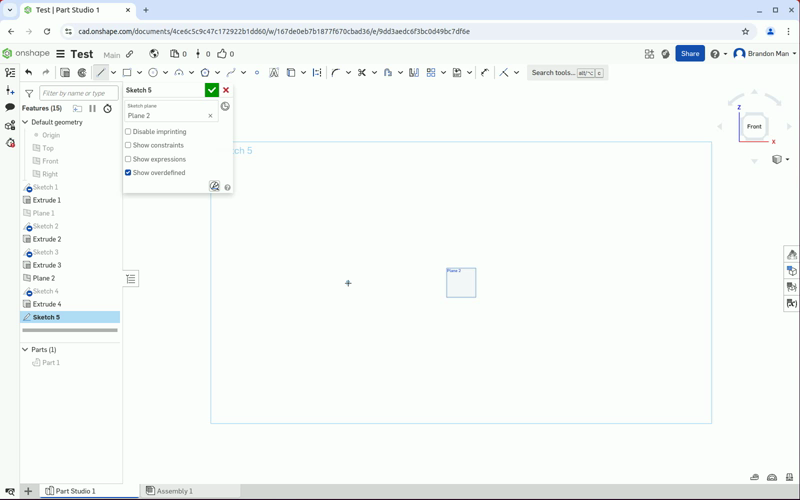
mouse_move(416, 237)
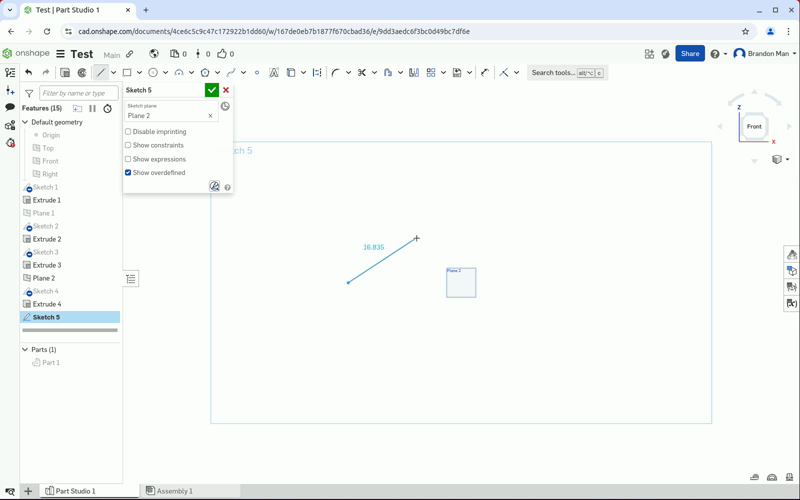
click(416, 237)
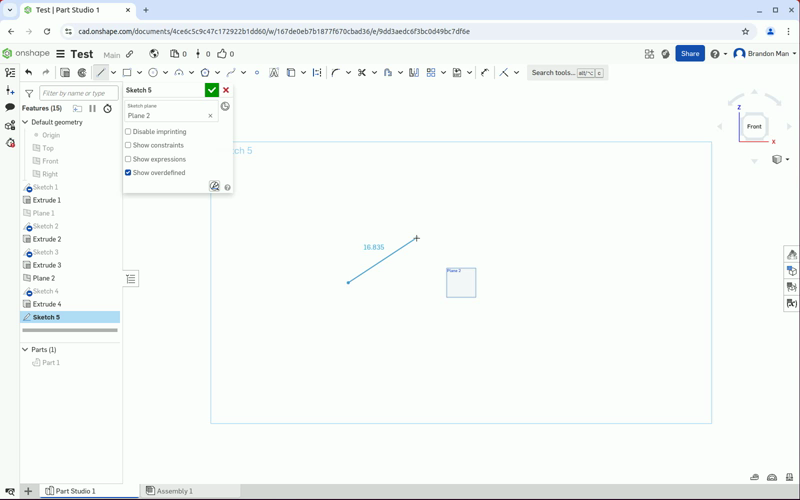
key_up(shift)
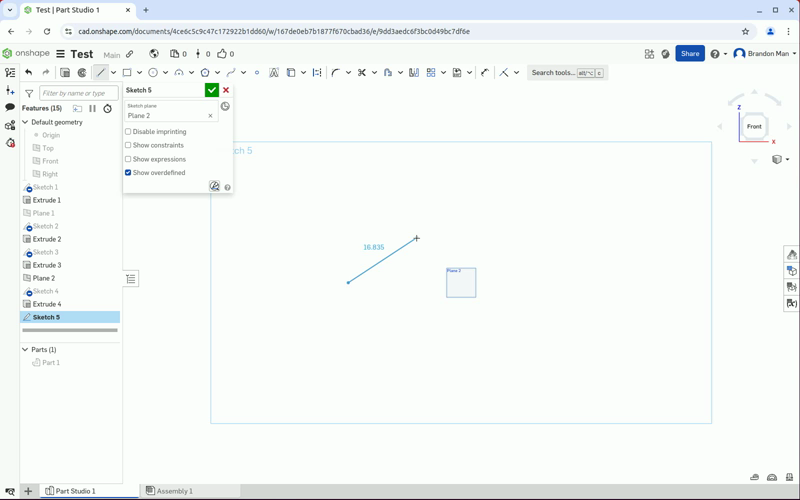
key_down(shift)
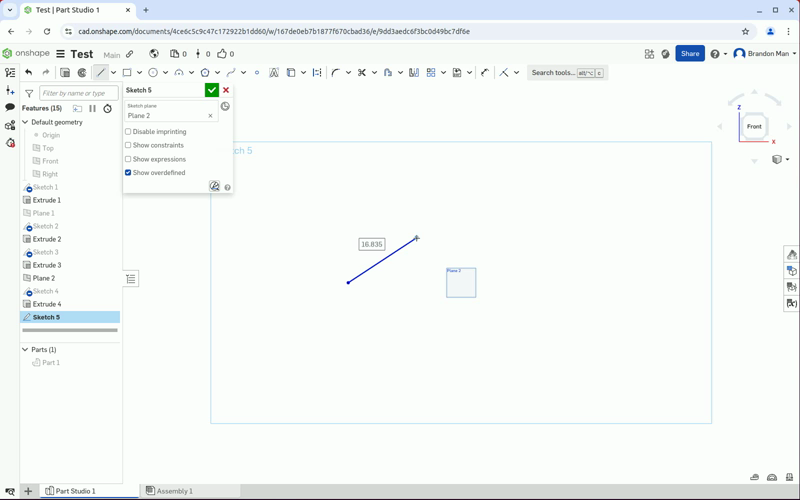
mouse_move(348, 237)
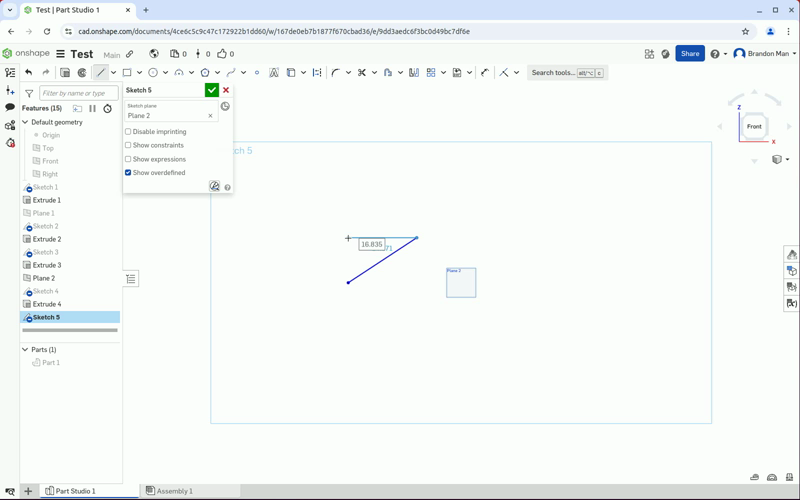
click(348, 237)
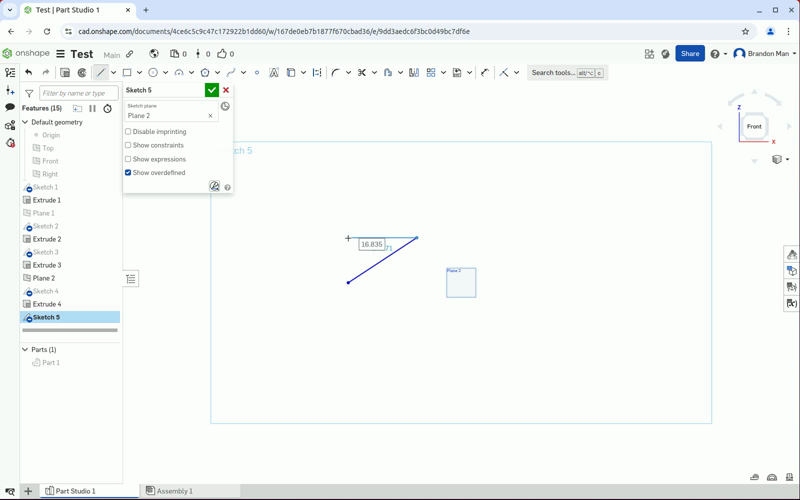
key_up(shift)
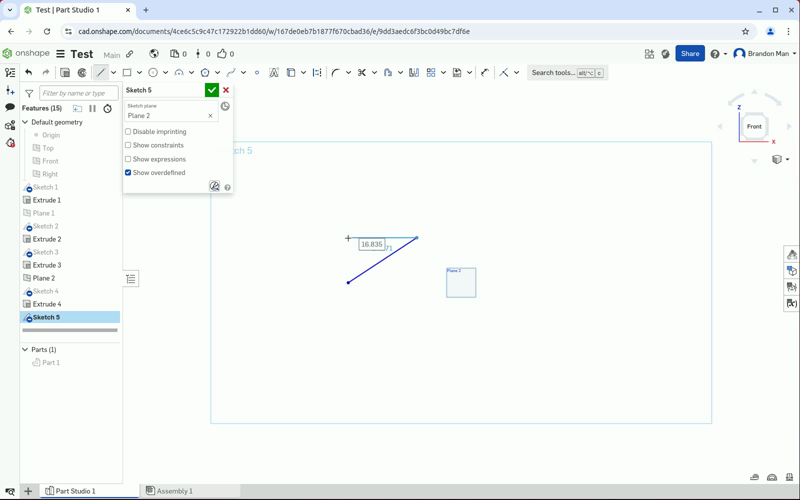
mouse_move(378, 237)
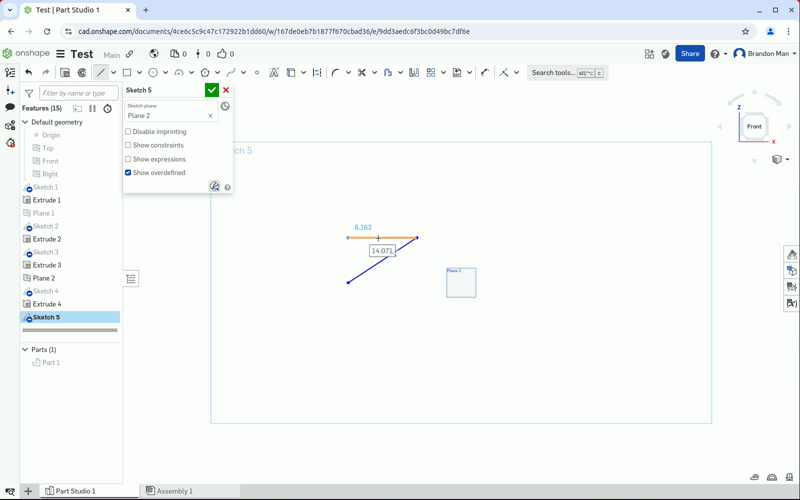
key_down(shift)
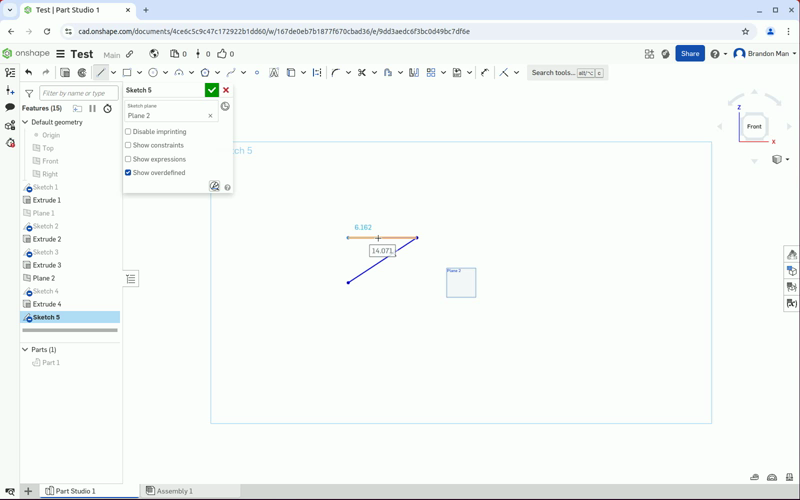
mouse_move(348, 282)
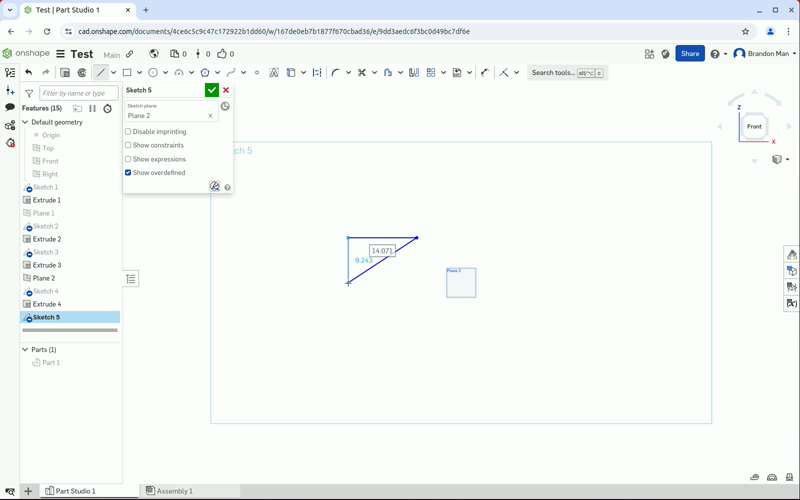
key_up(shift)
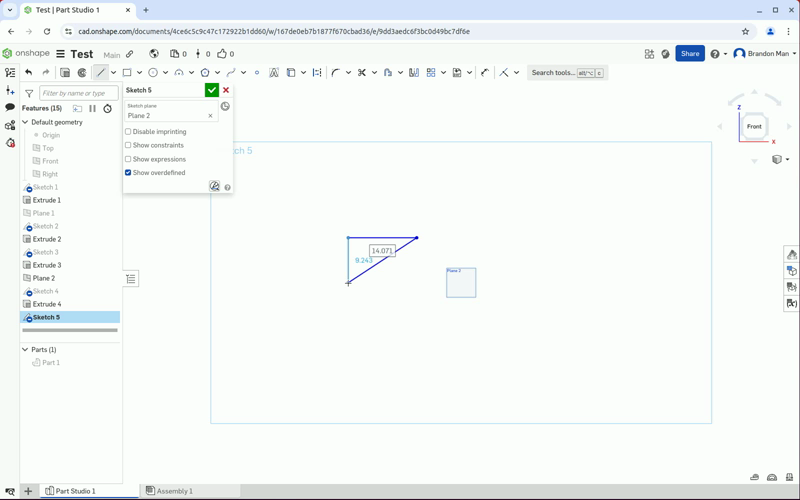
click(348, 282)
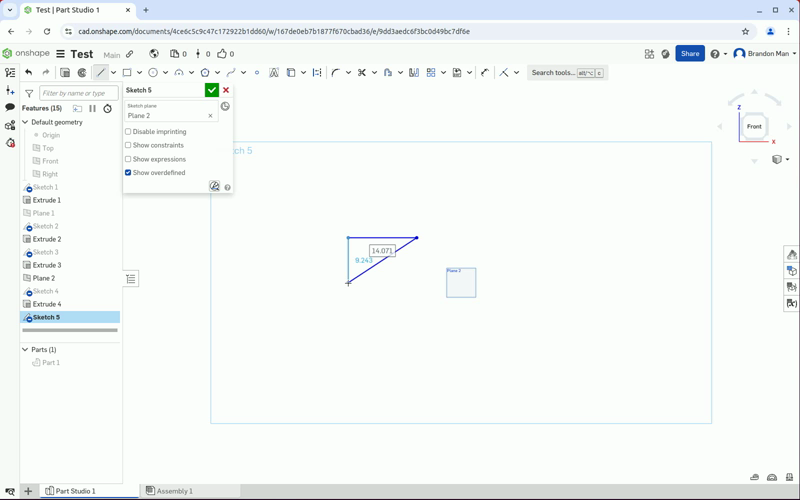
key(esc)
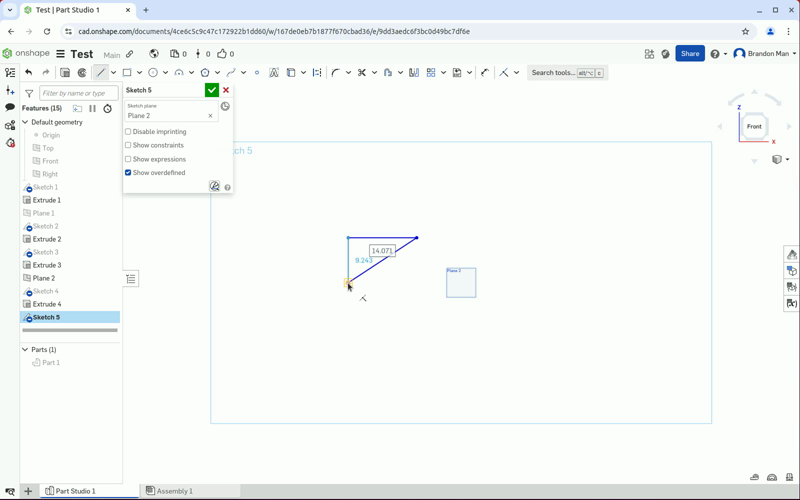
mouse_move(366, 268)
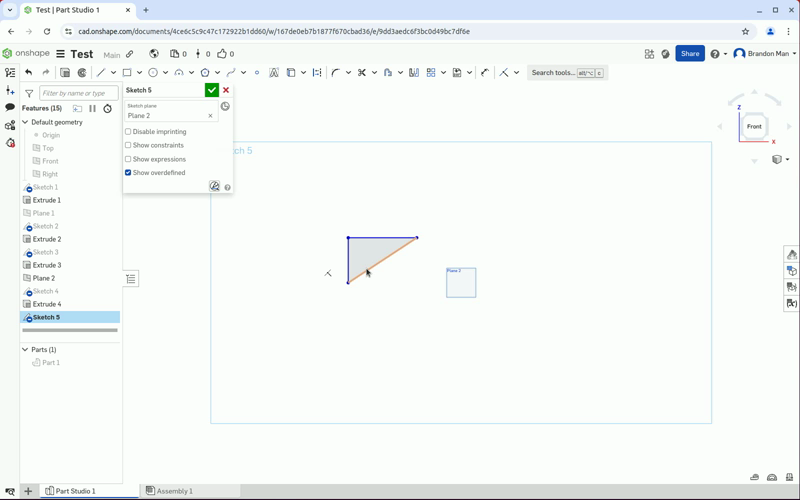
scroll(6)
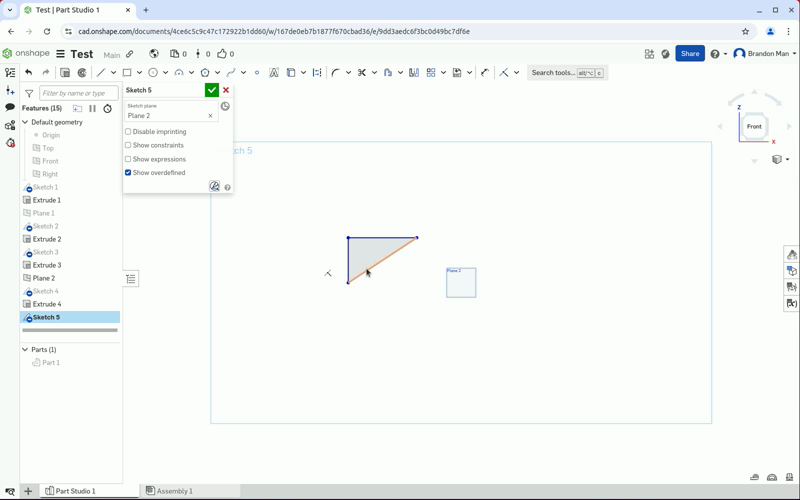
scroll(6)
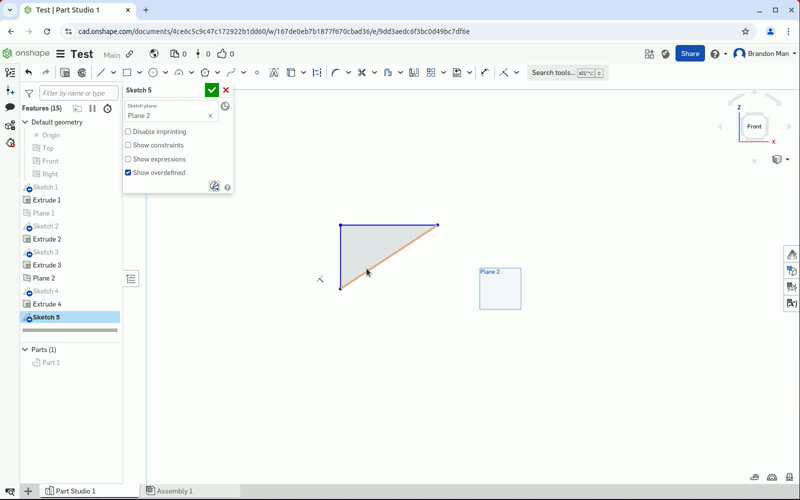
scroll(6)
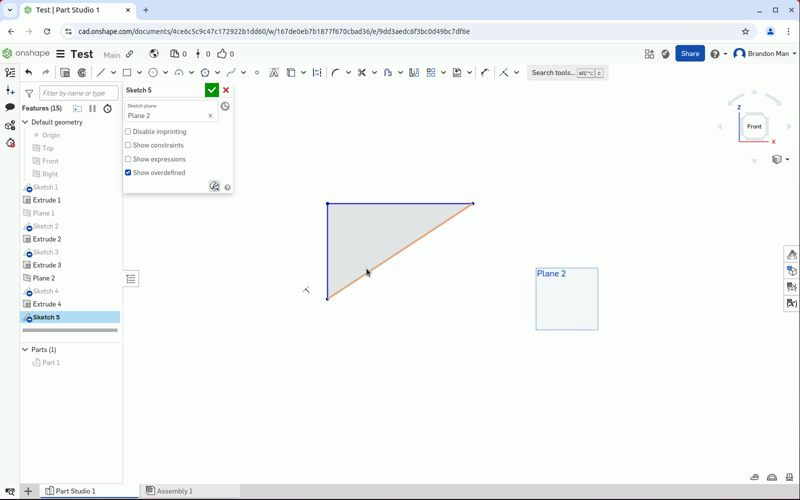
scroll(6)
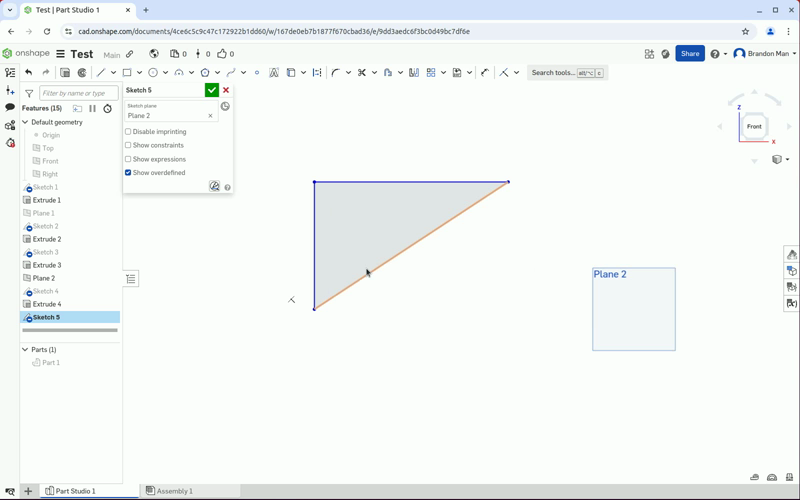
scroll(6)
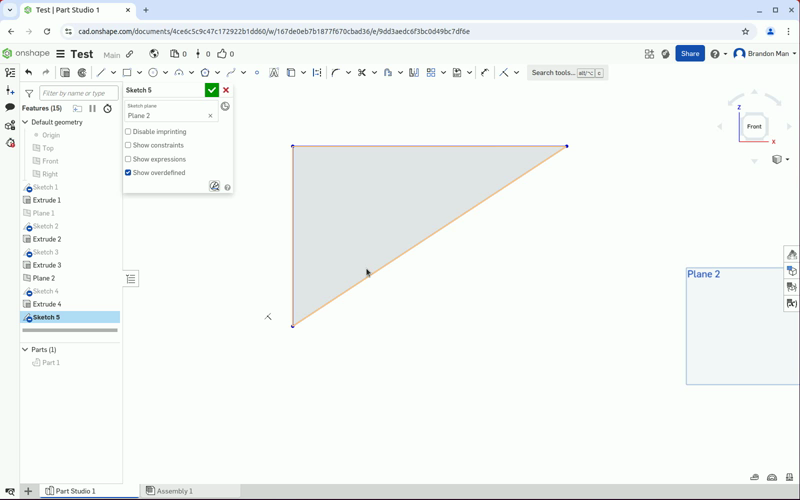
scroll(6)
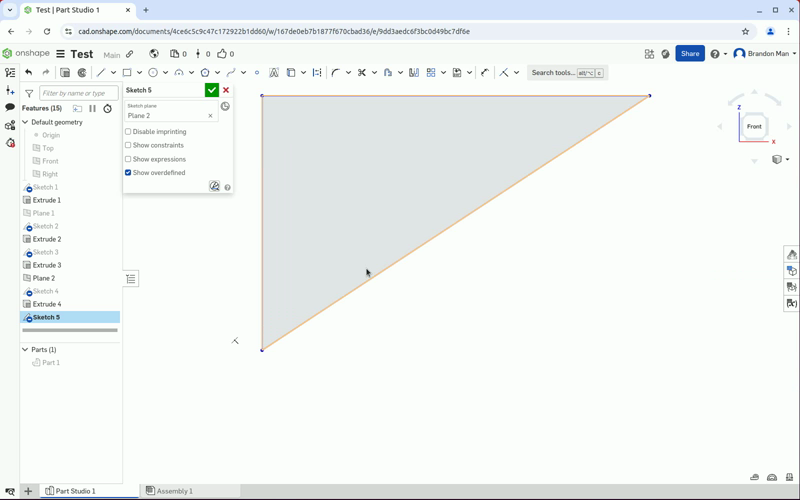
scroll(6)
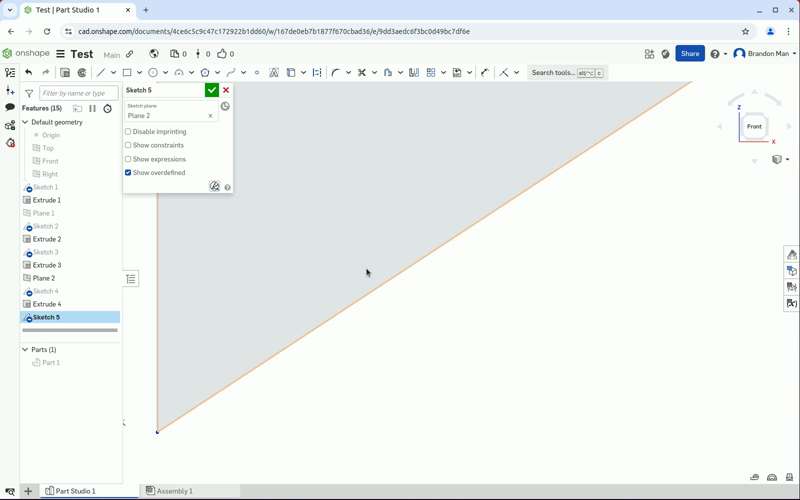
click(366, 268)
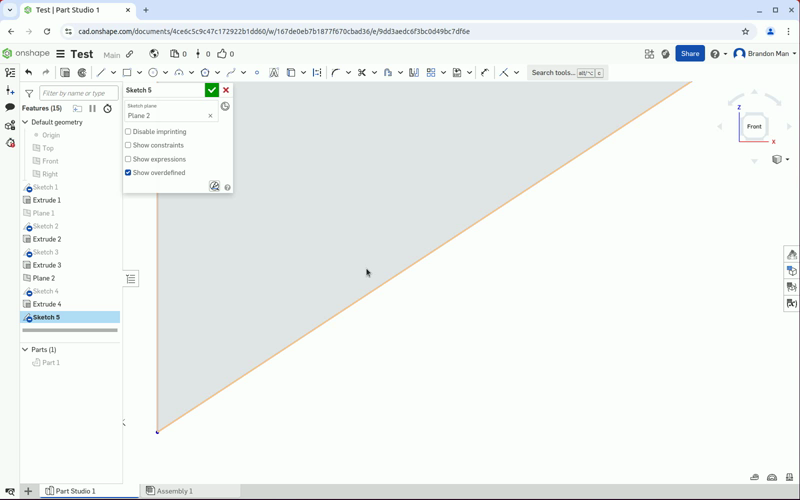
scroll(-6)
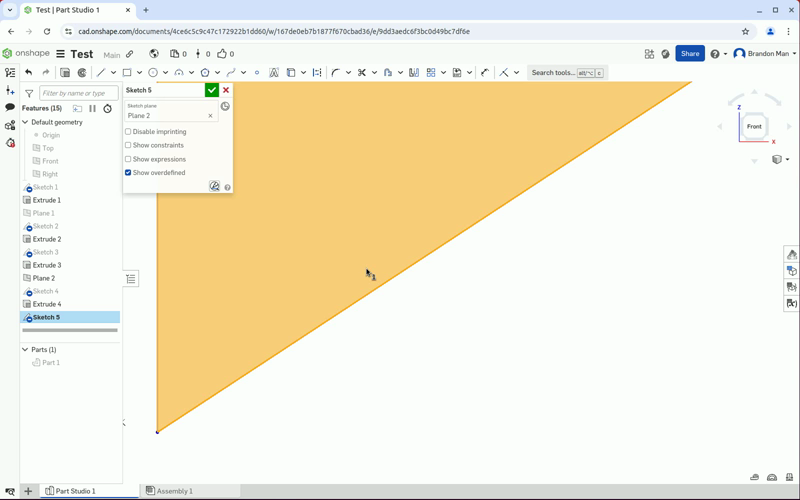
scroll(-6)
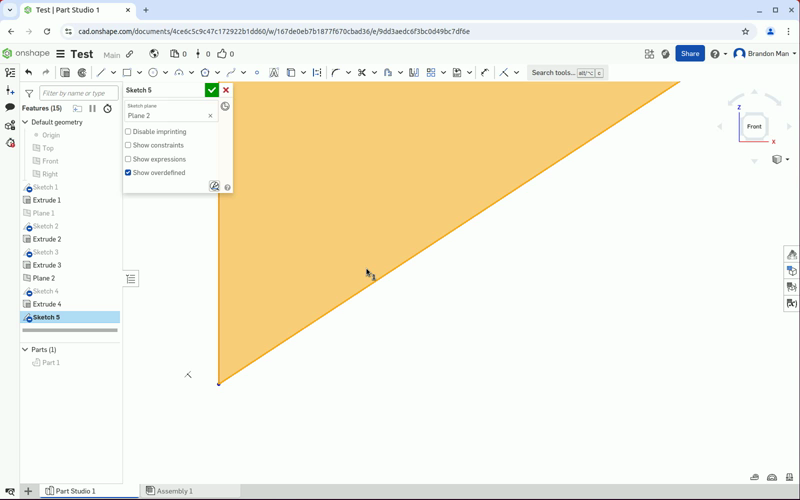
scroll(-6)
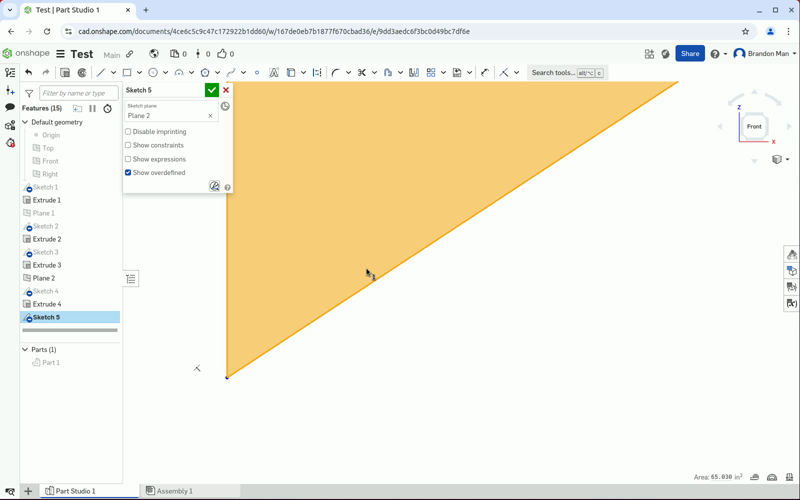
scroll(-6)
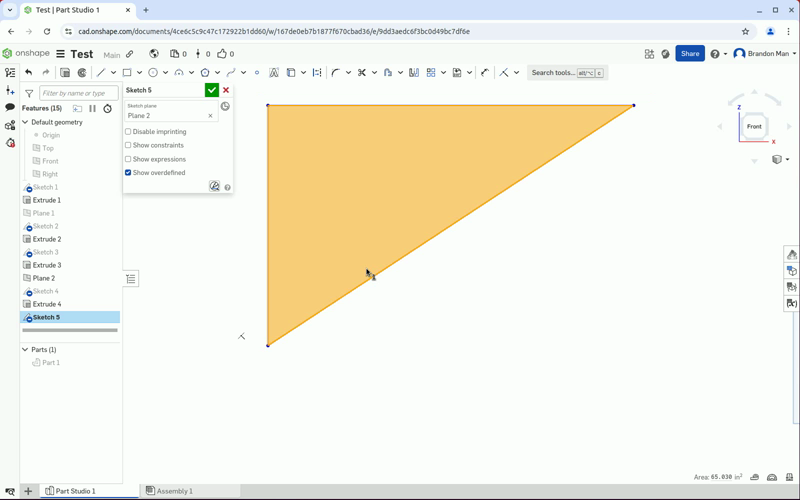
scroll(-6)
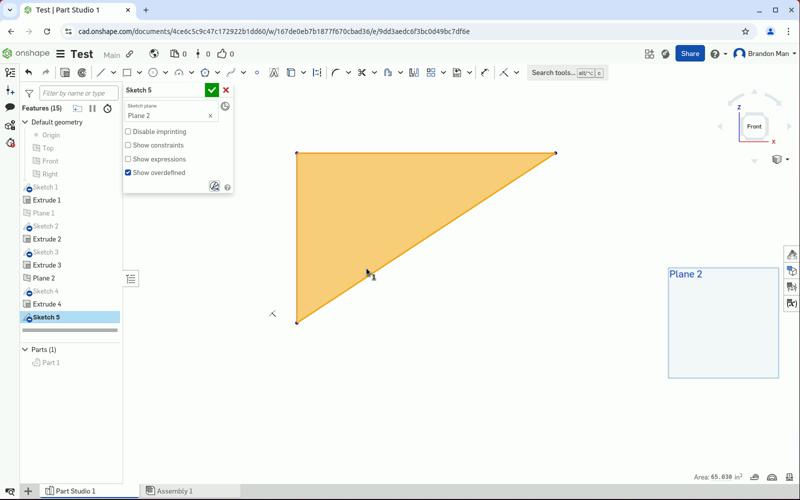
scroll(-6)
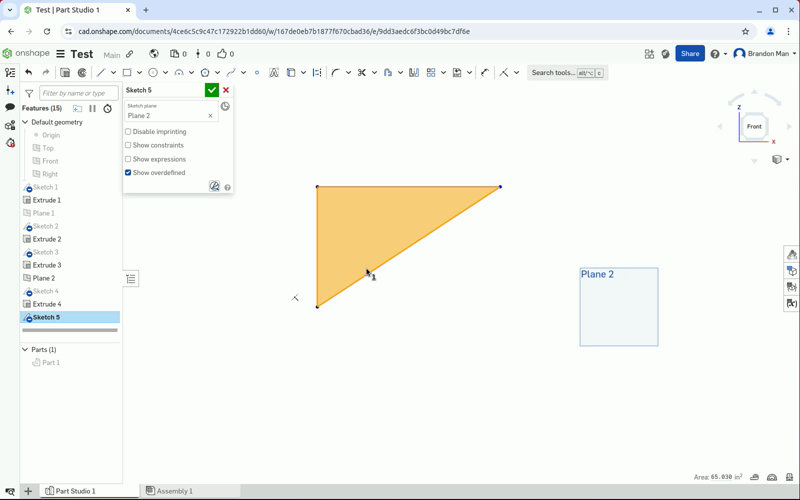
scroll(-6)
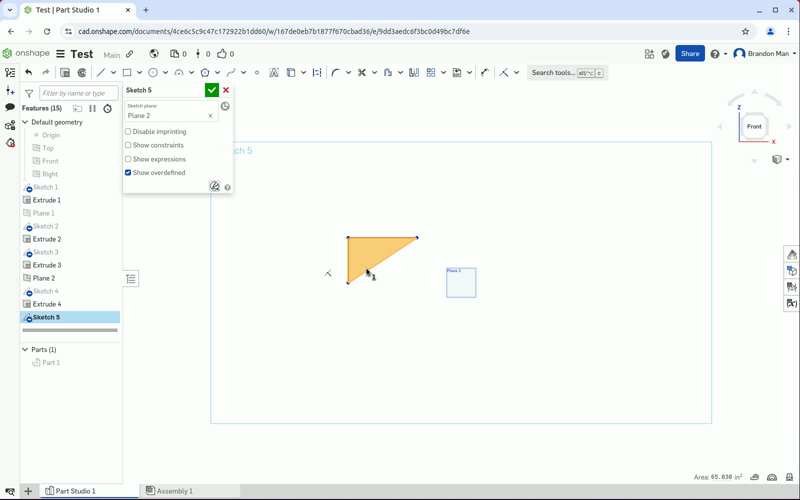
mouse_move(73, 352)
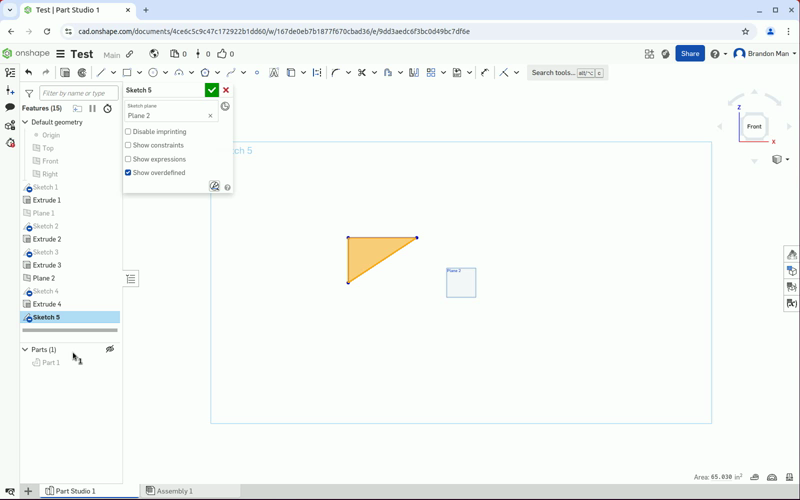
key(shift+y)
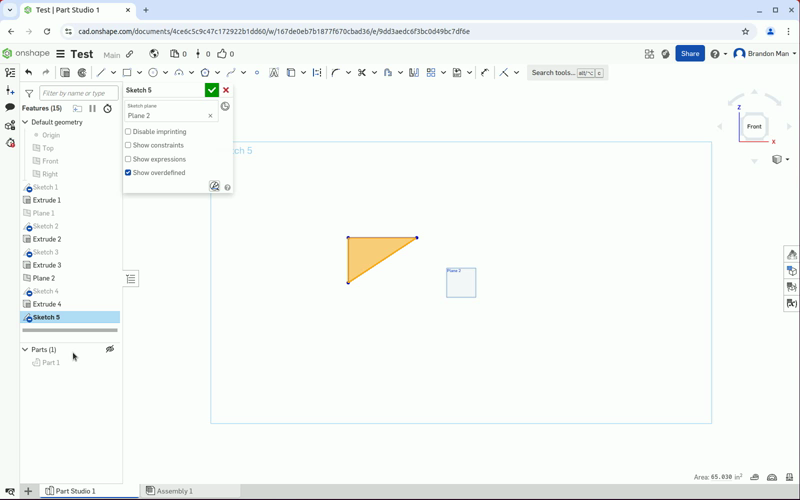
key(shift+e)
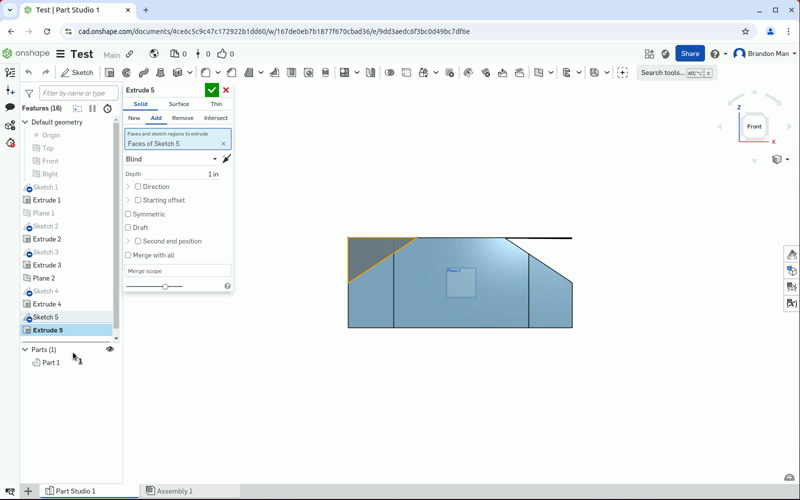
mouse_move(143, 106)
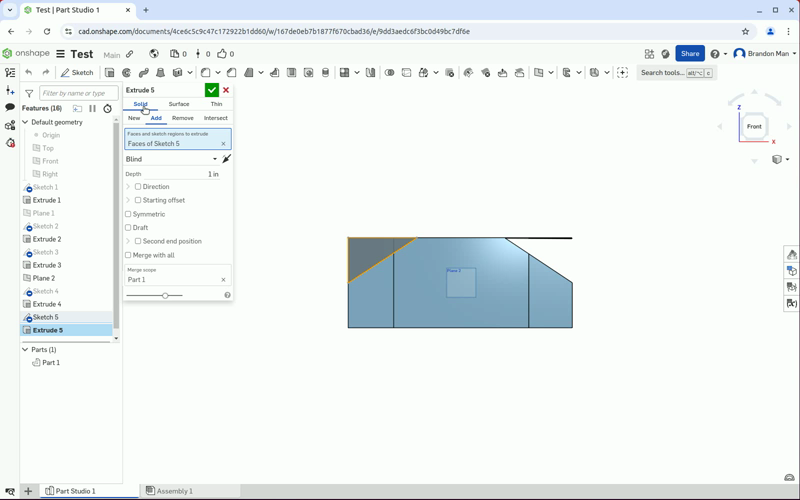
click(143, 106)
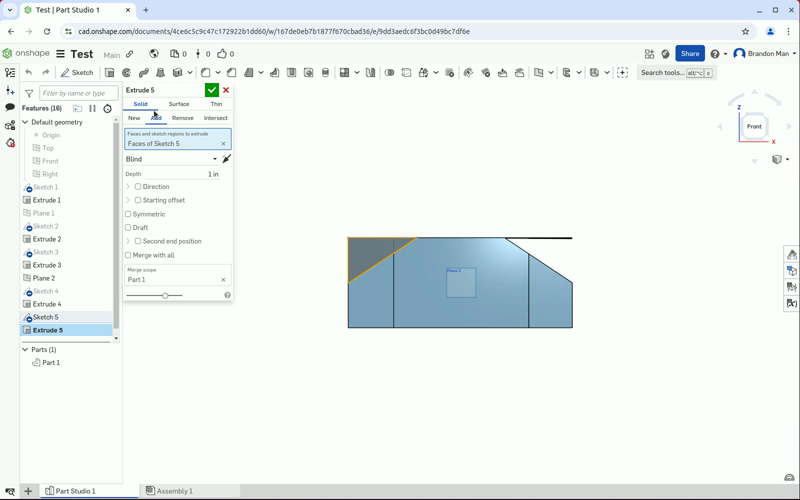
mouse_move(186, 120)
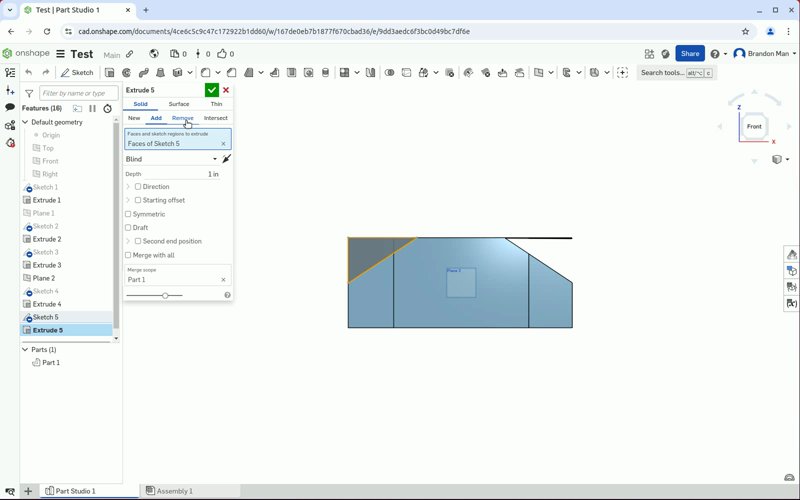
click(186, 120)
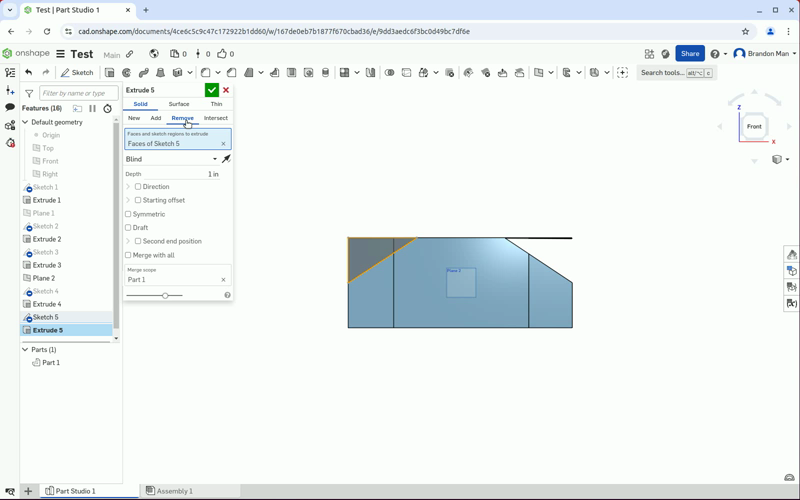
key(tab, 4)
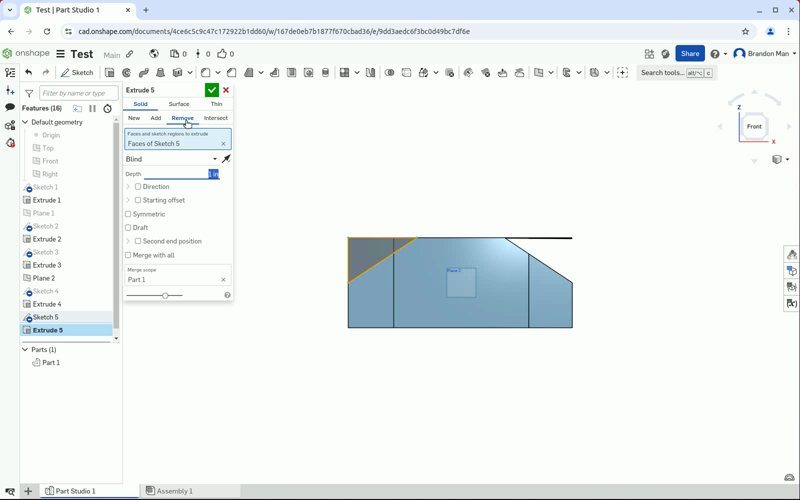
text(30.811)
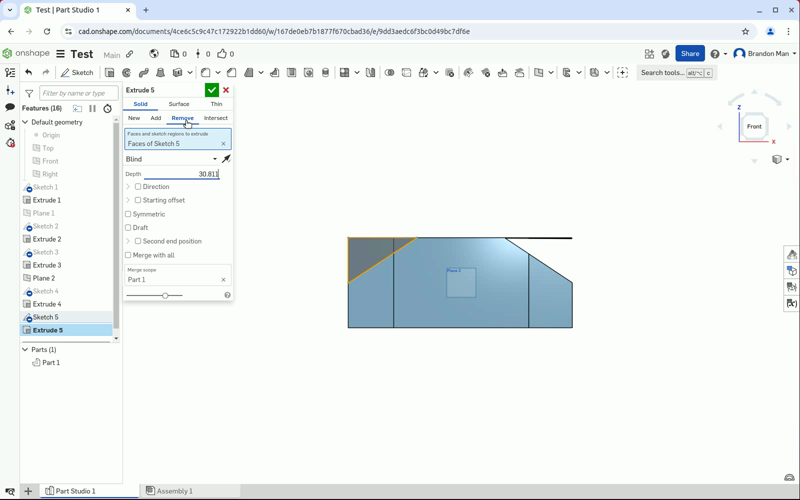
key(tab, 6)
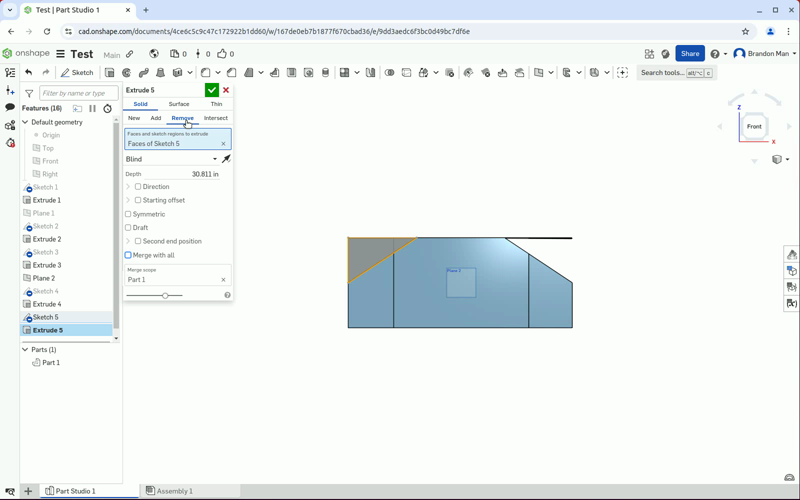
key(space)
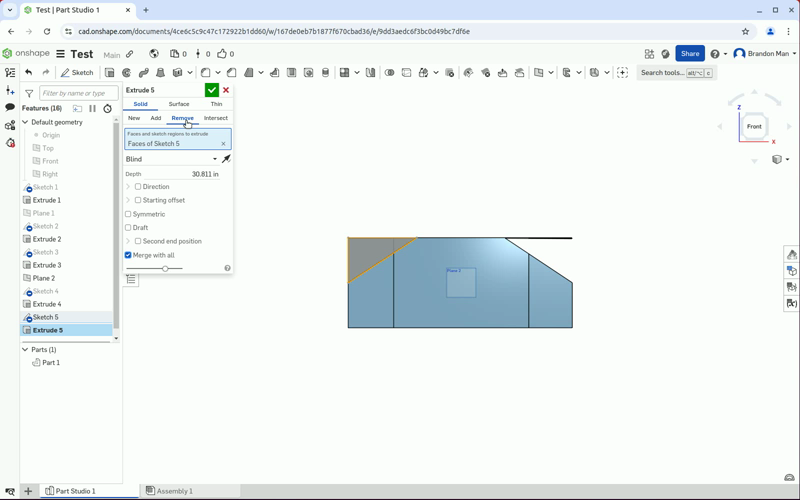
key(enter)
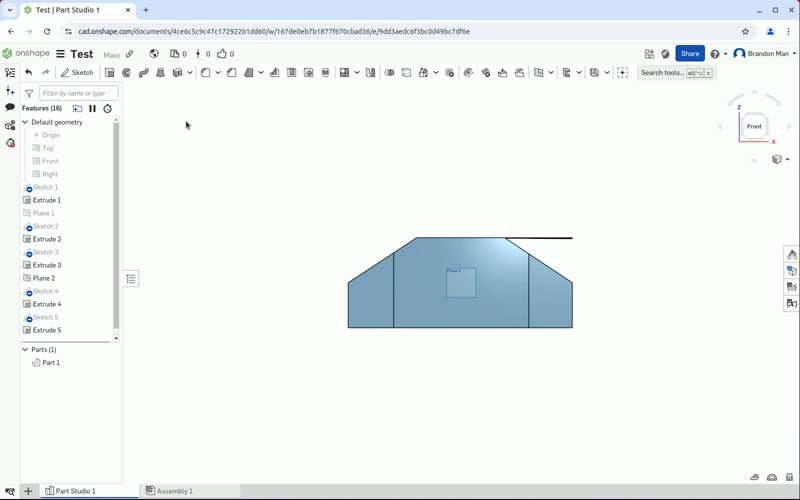
key(shift+h)
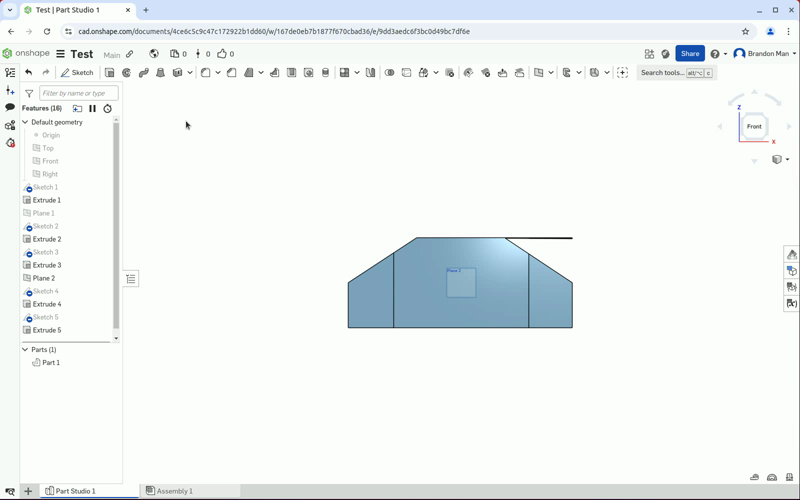
key(shift+h)
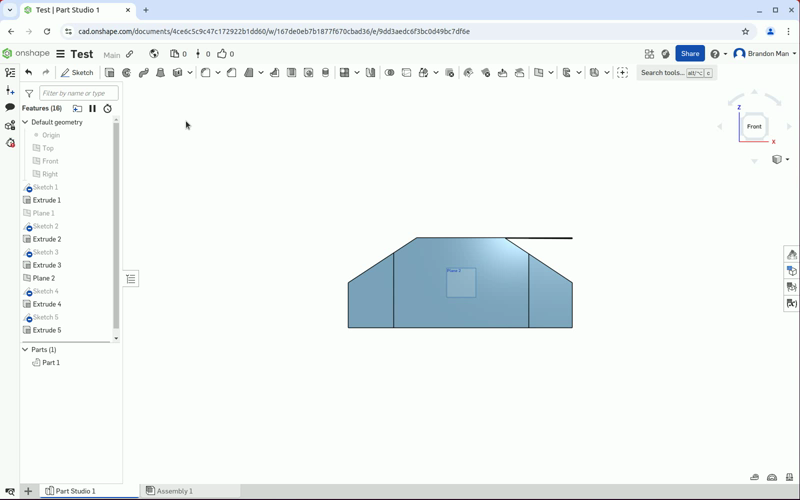
mouse_move(69, 189)
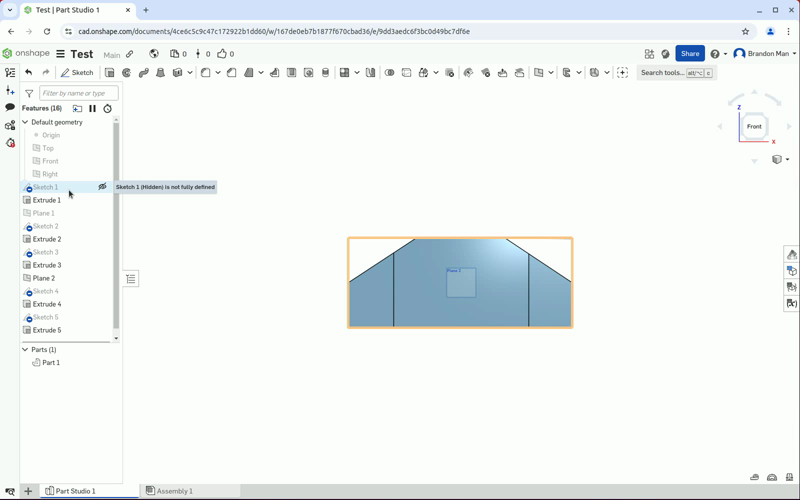
click(69, 189)
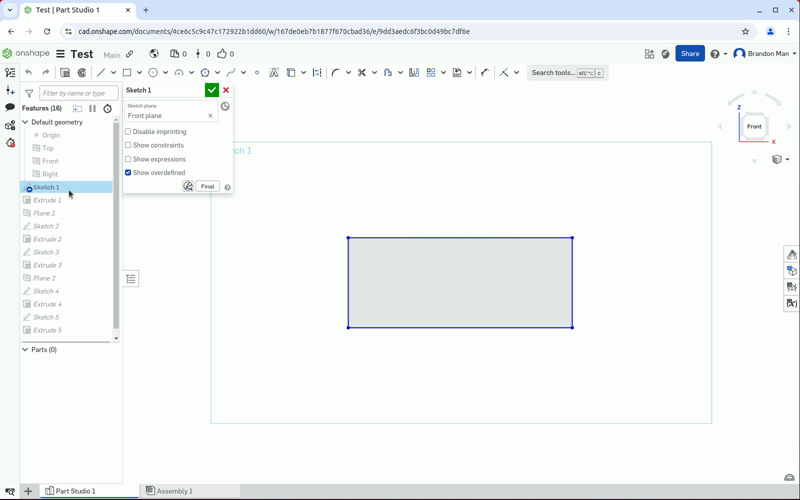
mouse_move(229, 92)
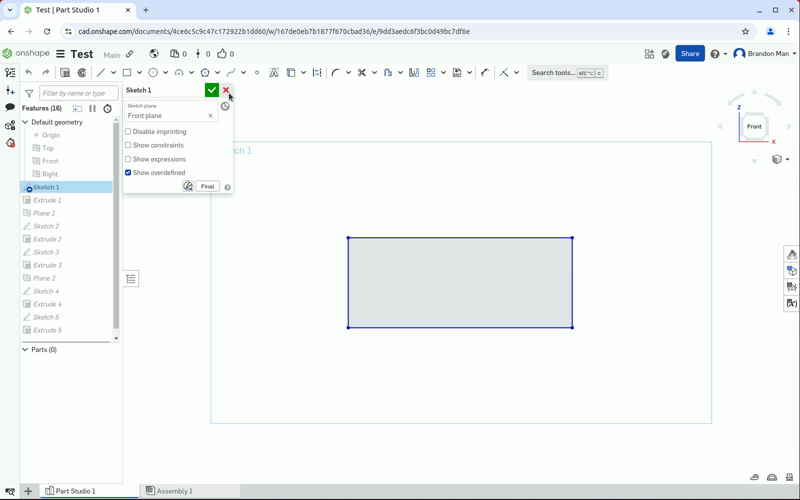
click(229, 92)
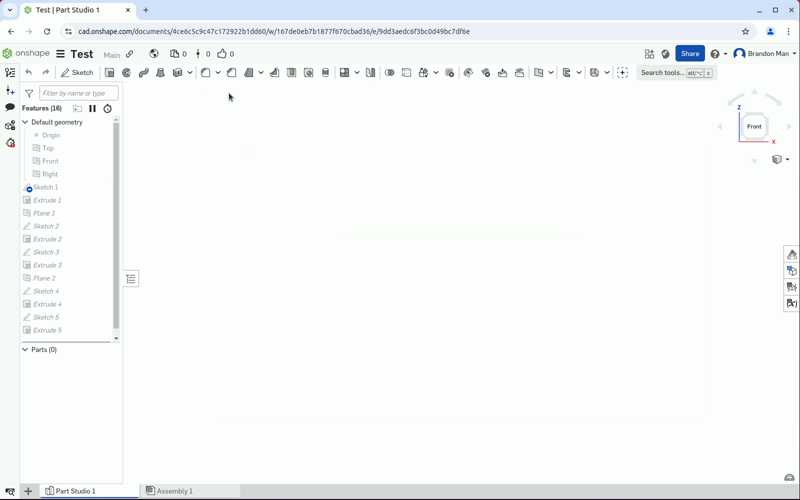
key(shift+s)
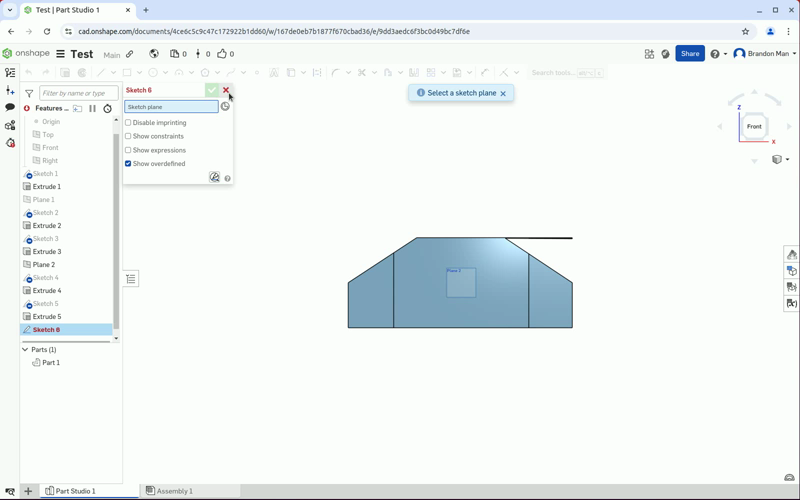
mouse_move(69, 267)
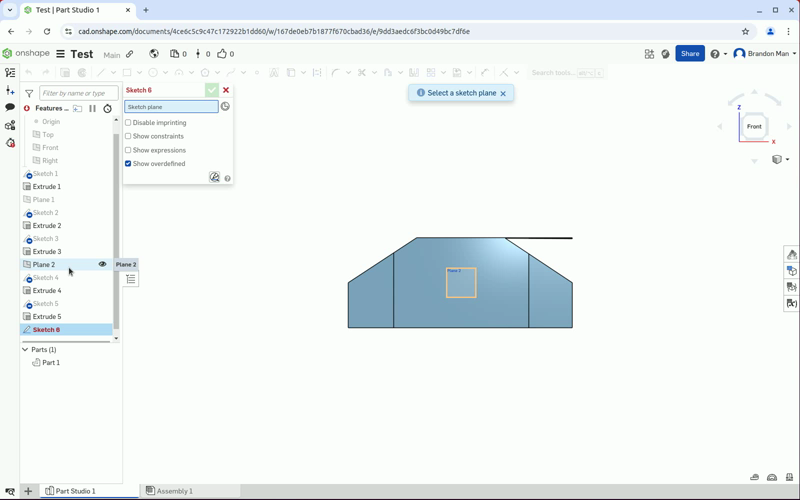
click(69, 267)
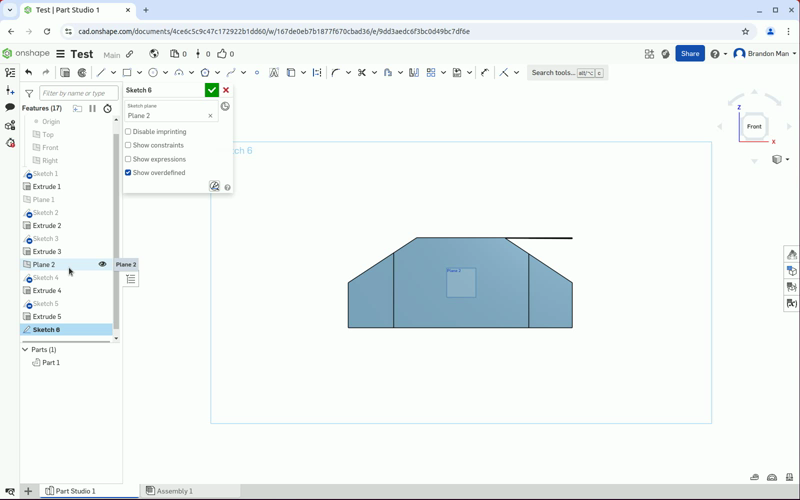
mouse_move(73, 352)
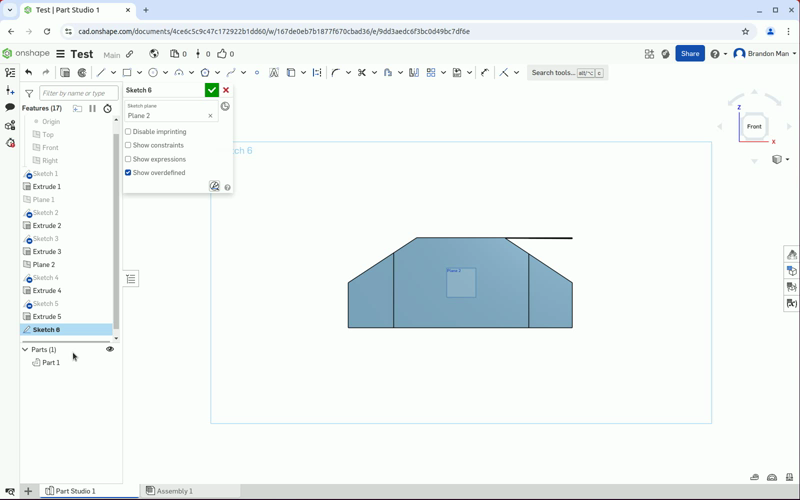
key(y)
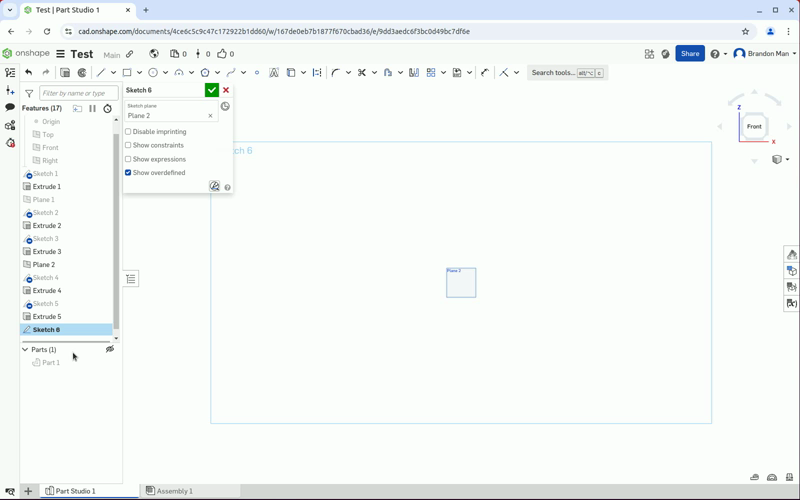
key(c)
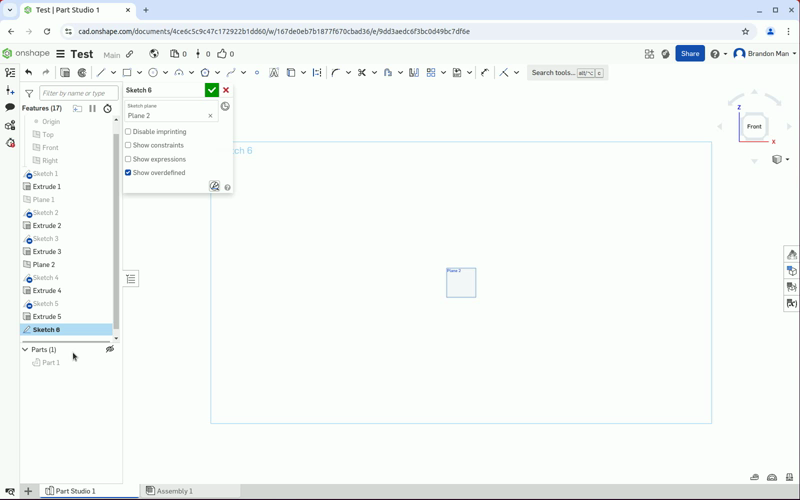
key_down(shift)
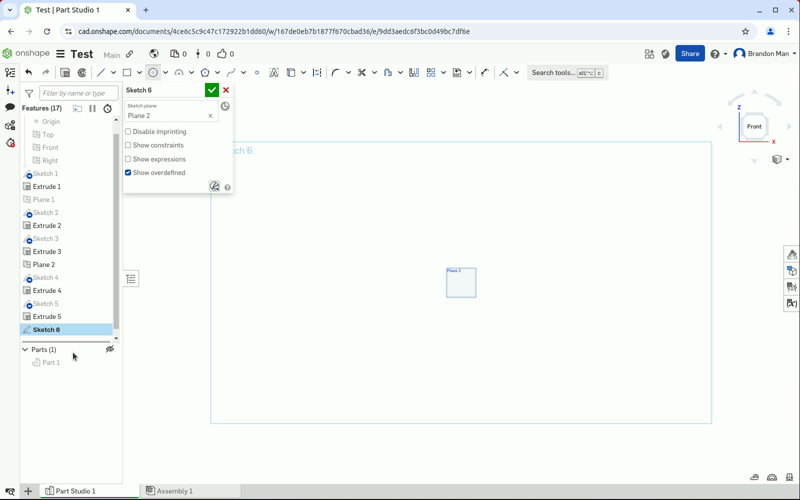
mouse_move(461, 282)
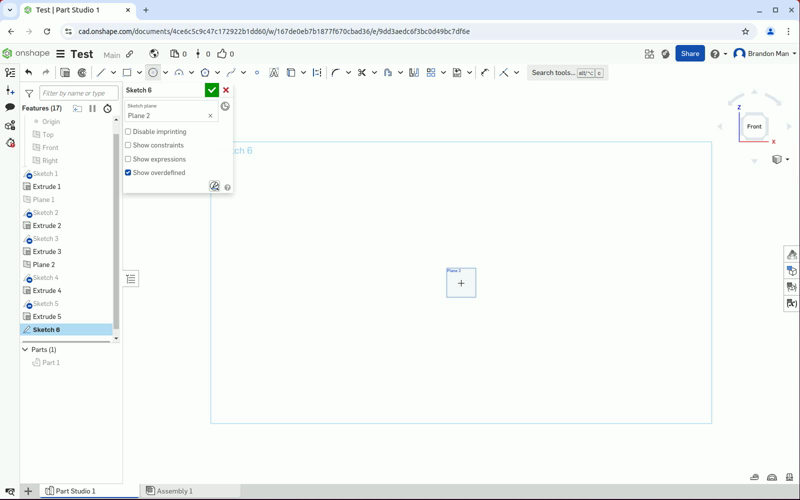
click(461, 282)
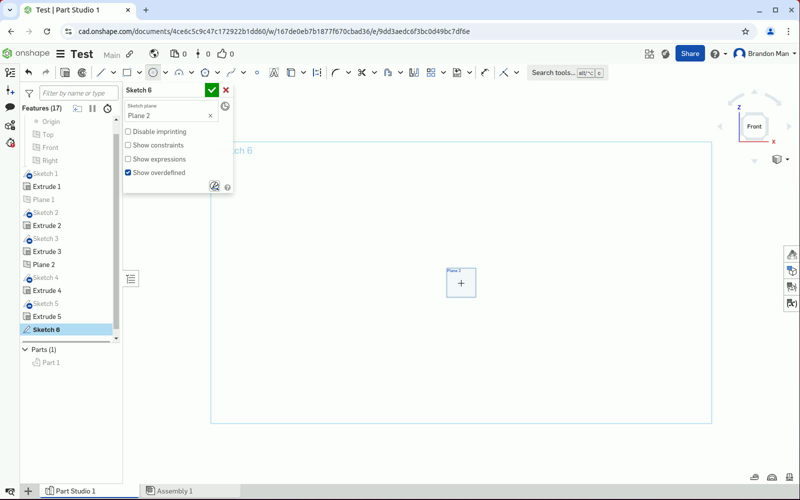
key_up(shift)
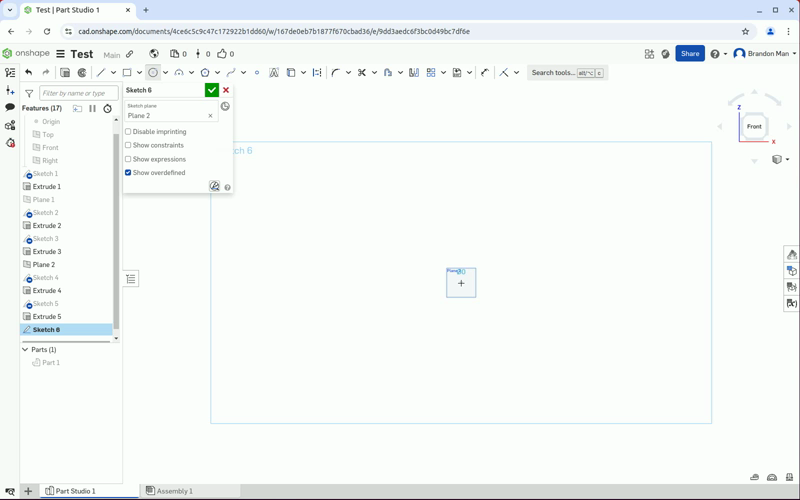
mouse_move(484, 282)
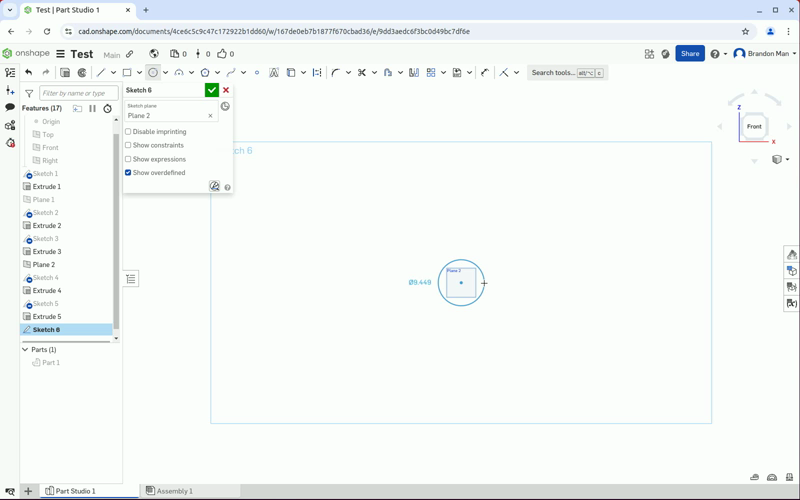
click(484, 282)
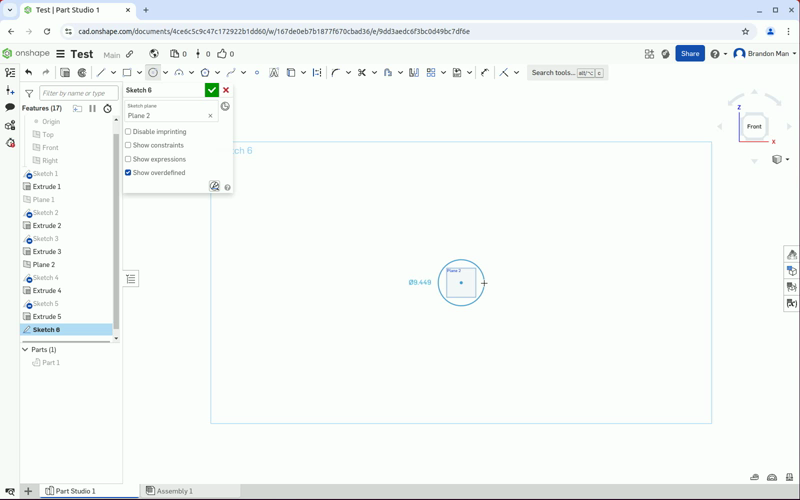
key(esc)
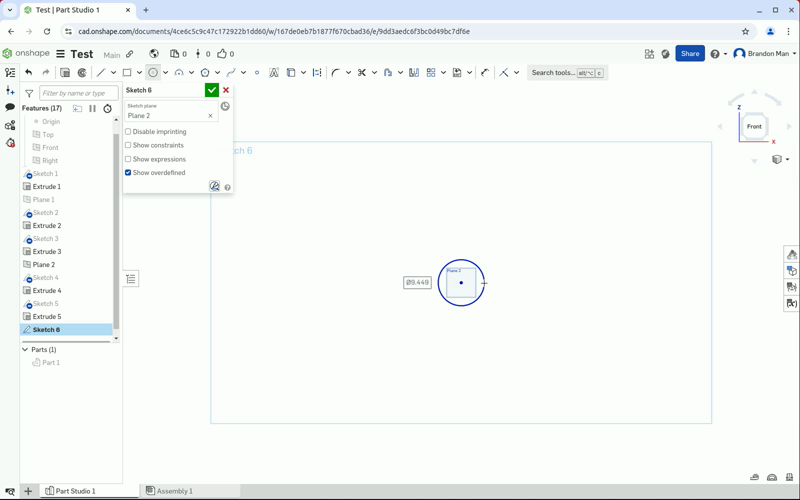
mouse_move(454, 268)
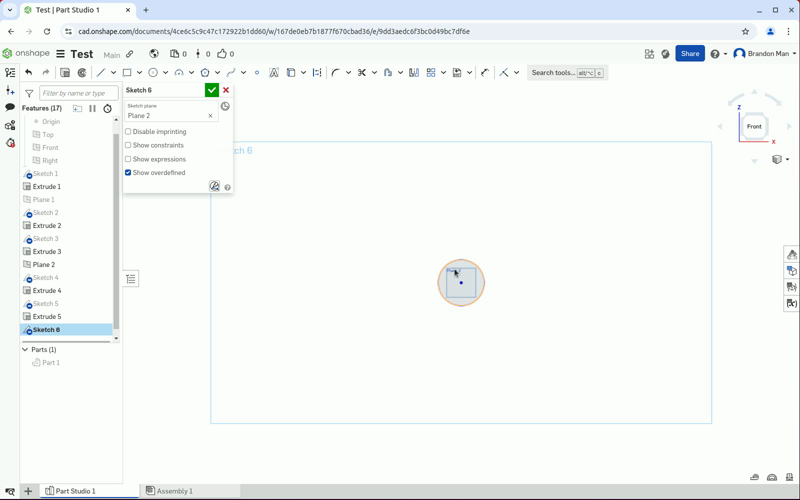
scroll(6)
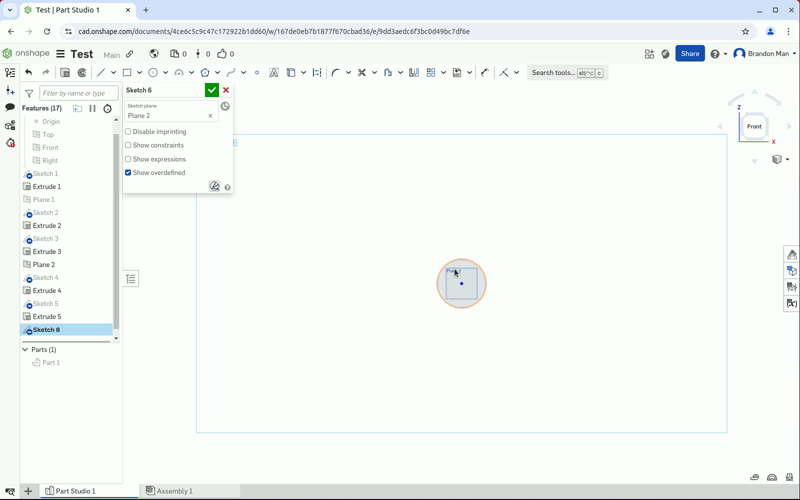
scroll(6)
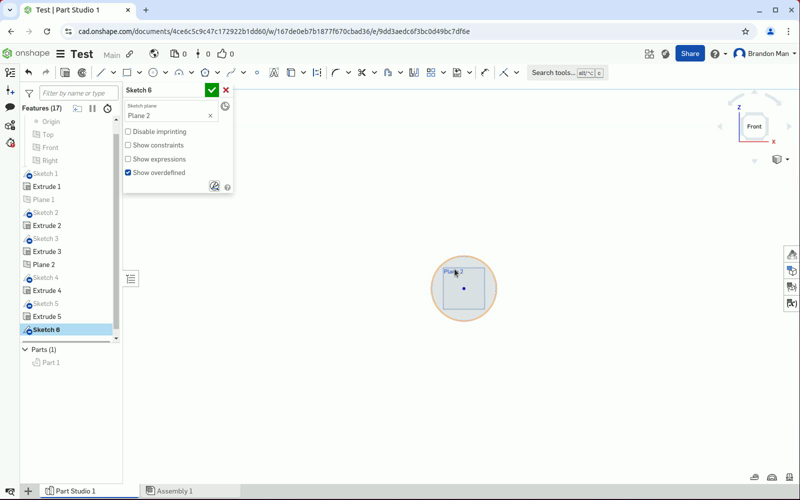
scroll(6)
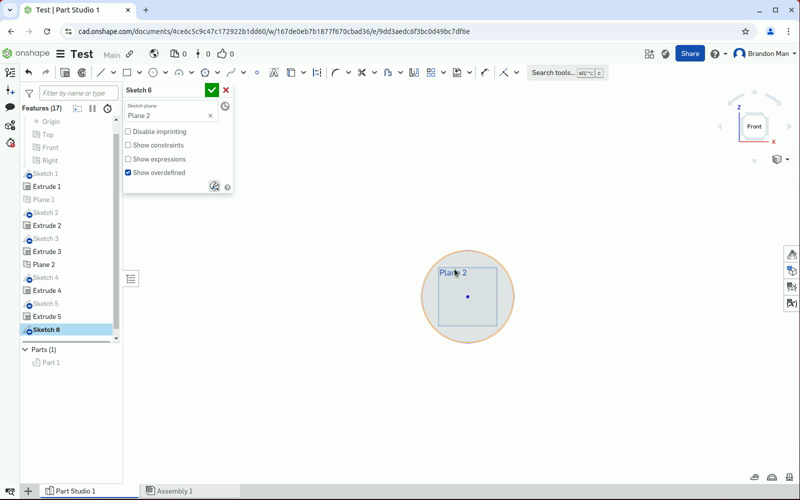
scroll(6)
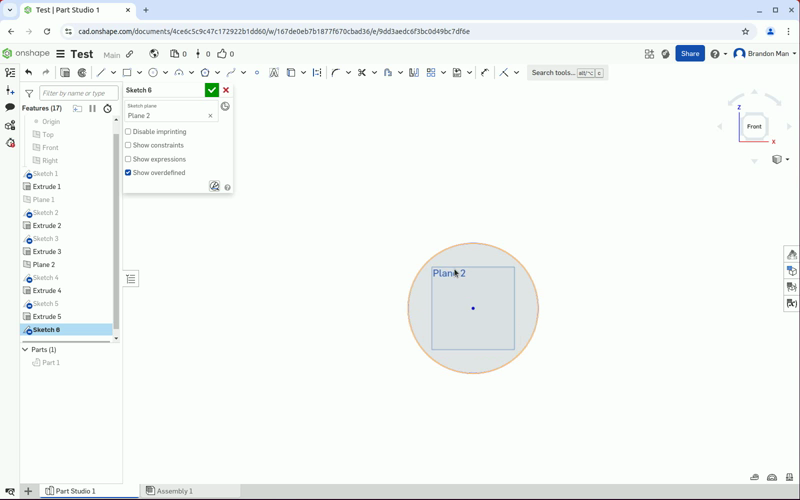
scroll(6)
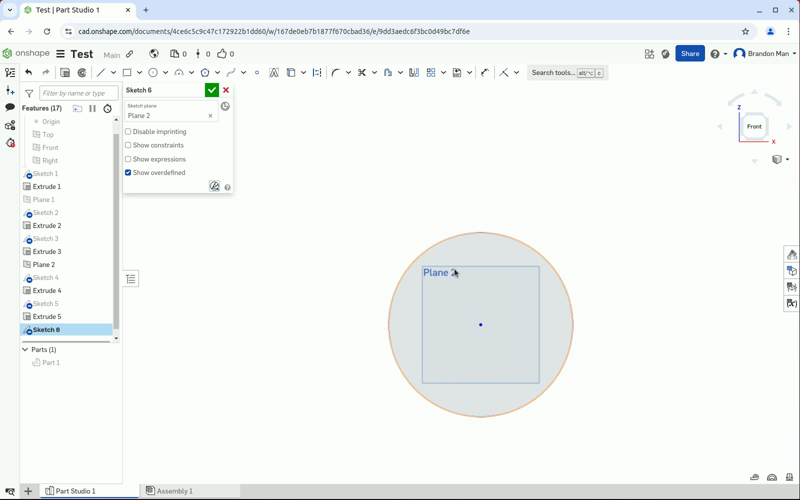
scroll(6)
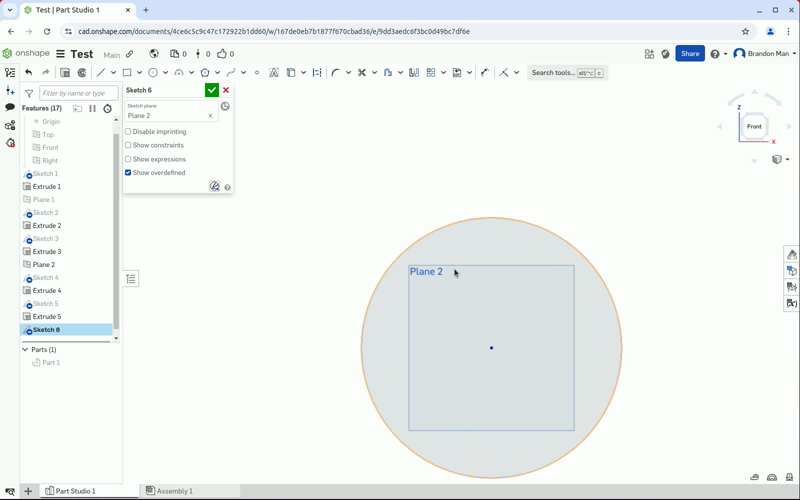
scroll(6)
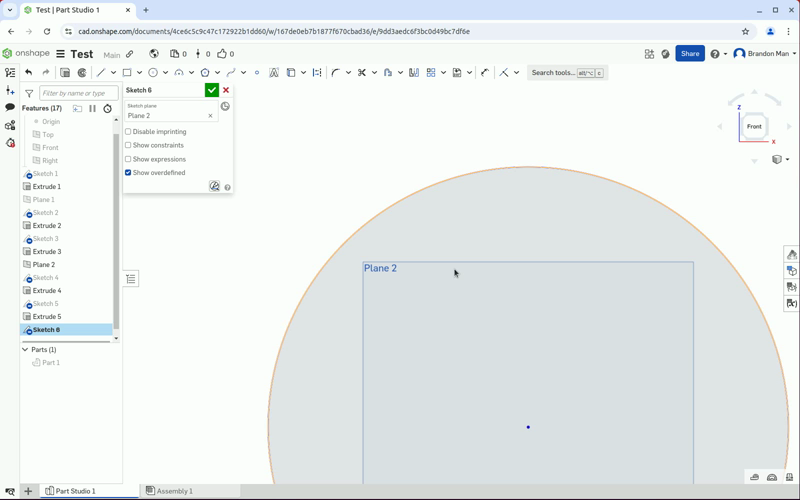
click(454, 268)
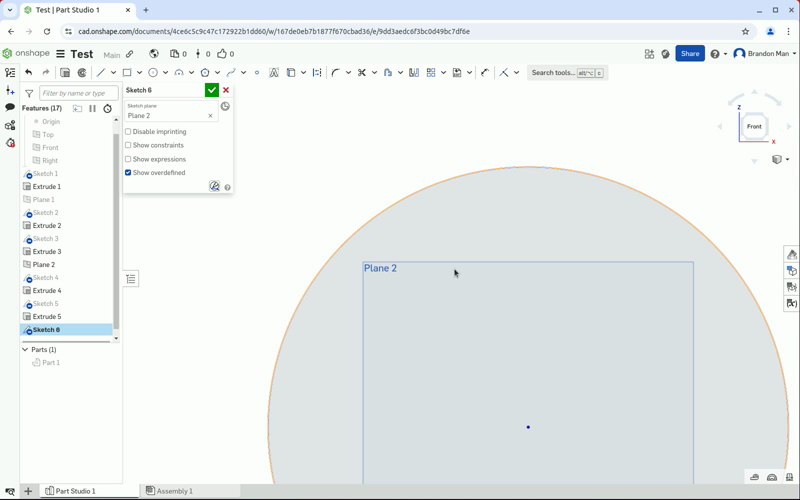
scroll(-6)
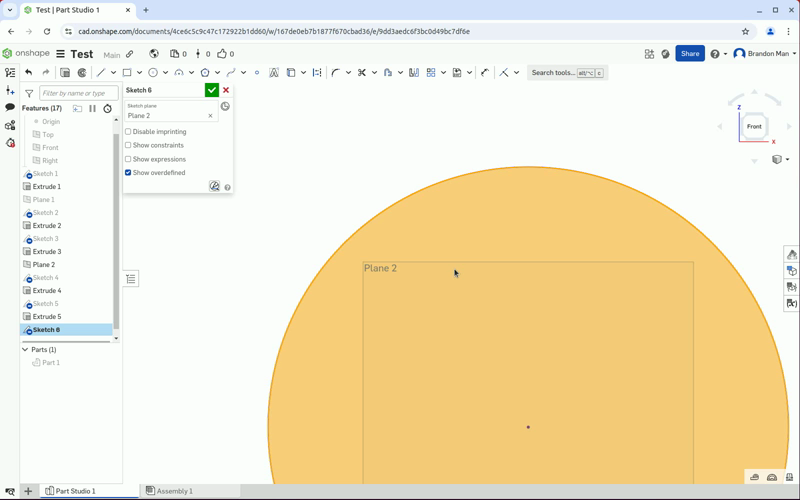
scroll(-6)
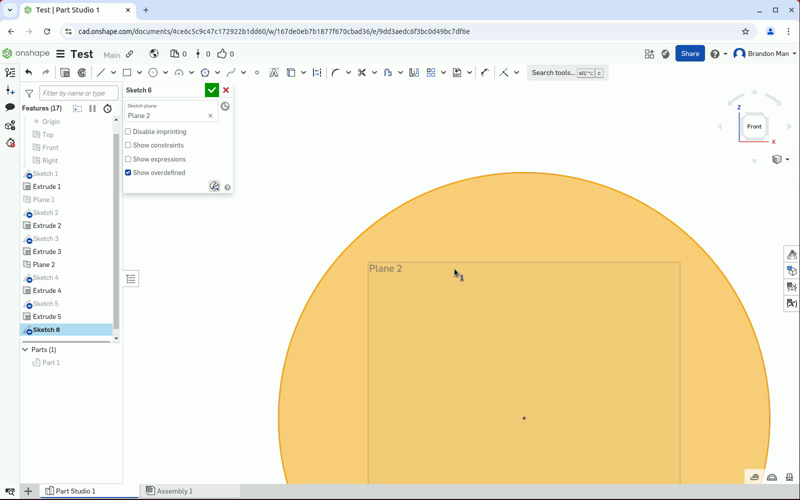
scroll(-6)
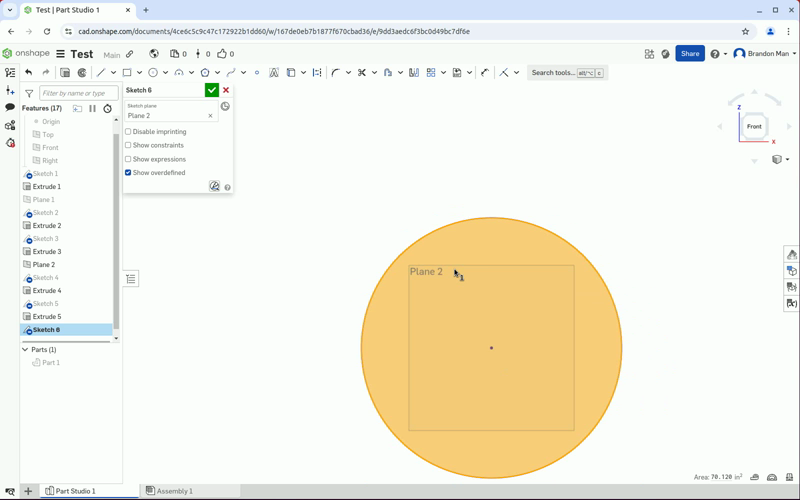
scroll(-6)
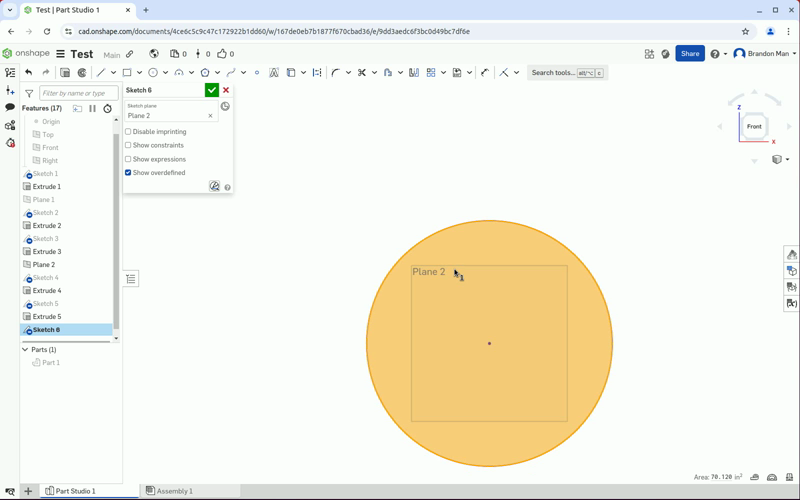
scroll(-6)
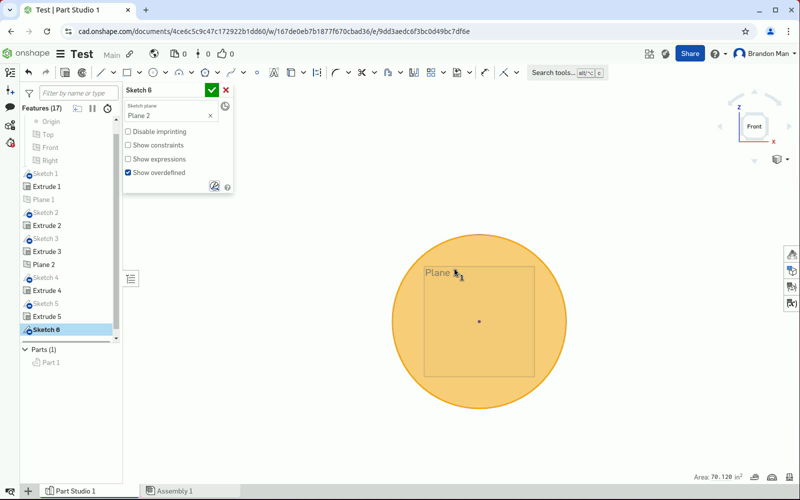
scroll(-6)
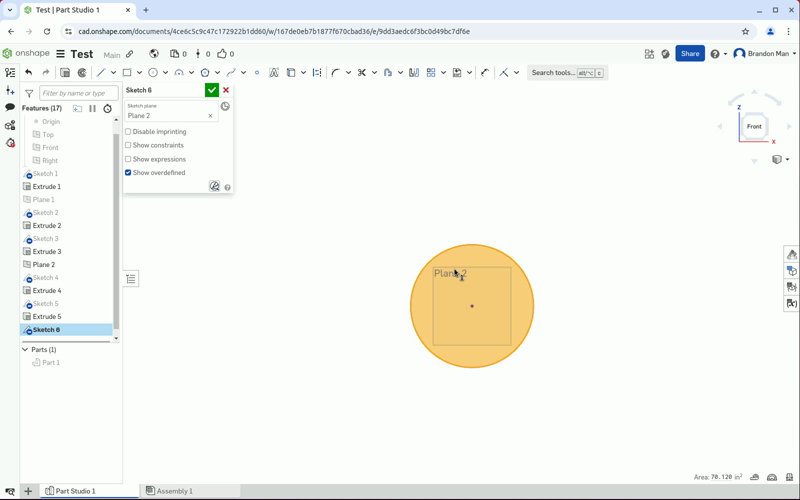
scroll(-6)
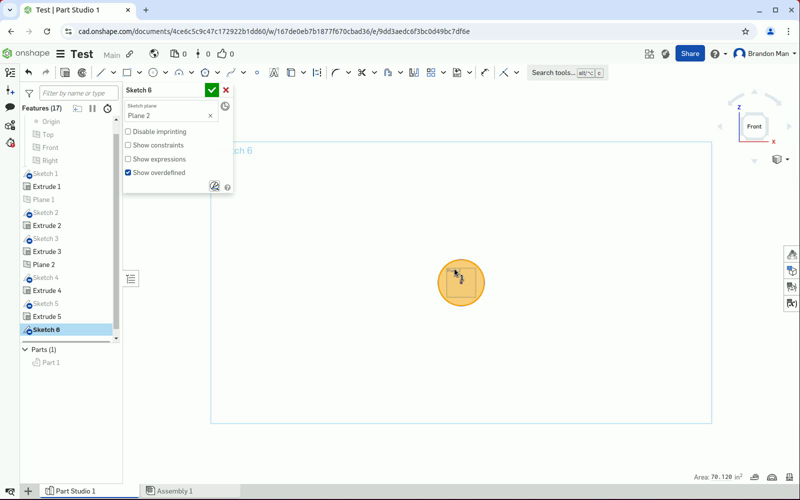
mouse_move(73, 352)
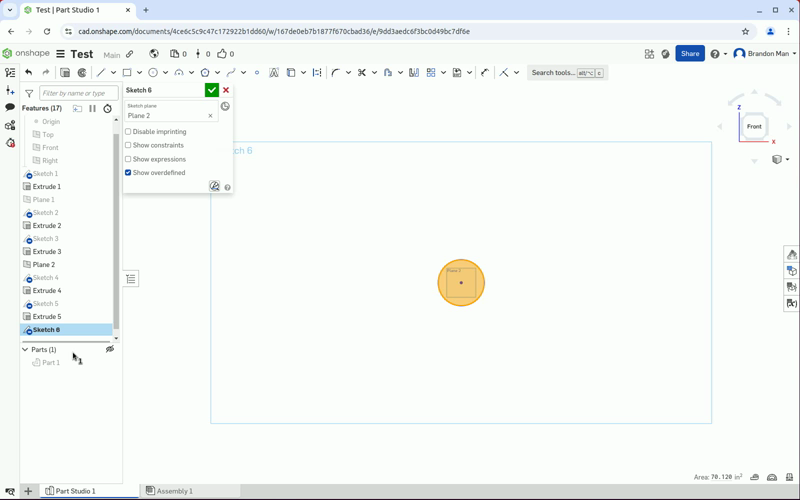
key(shift+y)
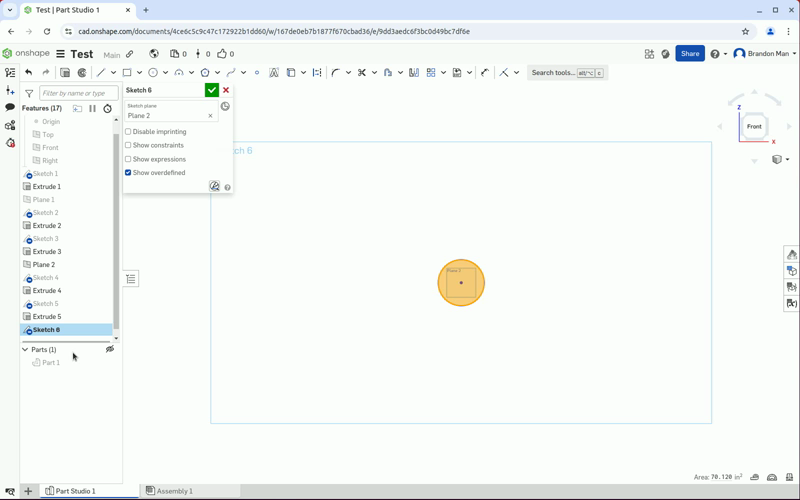
key(shift+e)
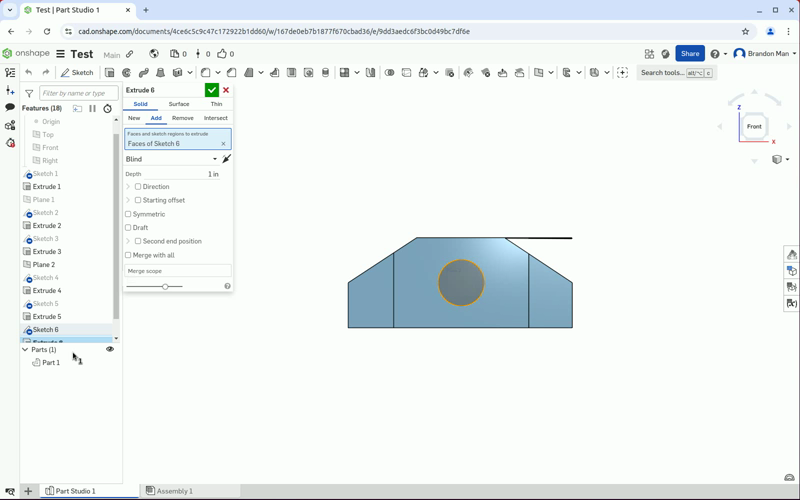
mouse_move(143, 106)
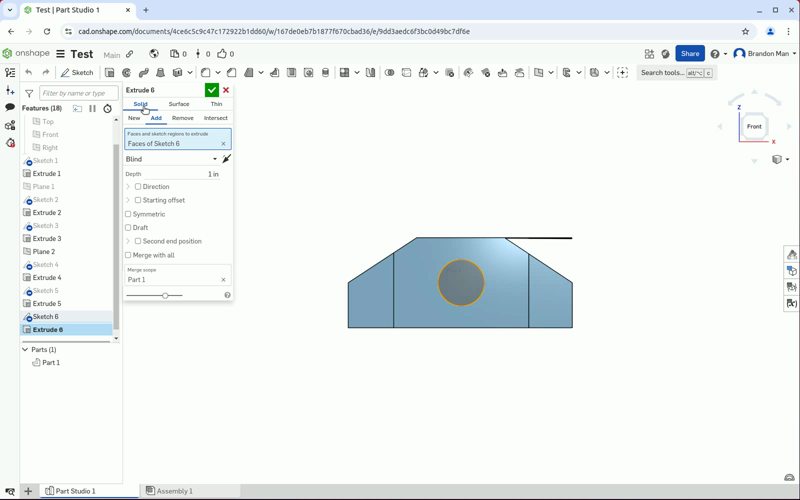
click(143, 106)
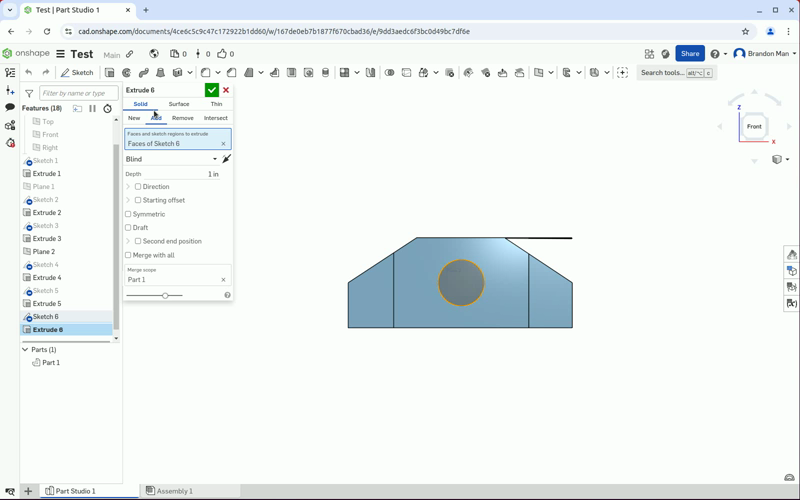
mouse_move(186, 120)
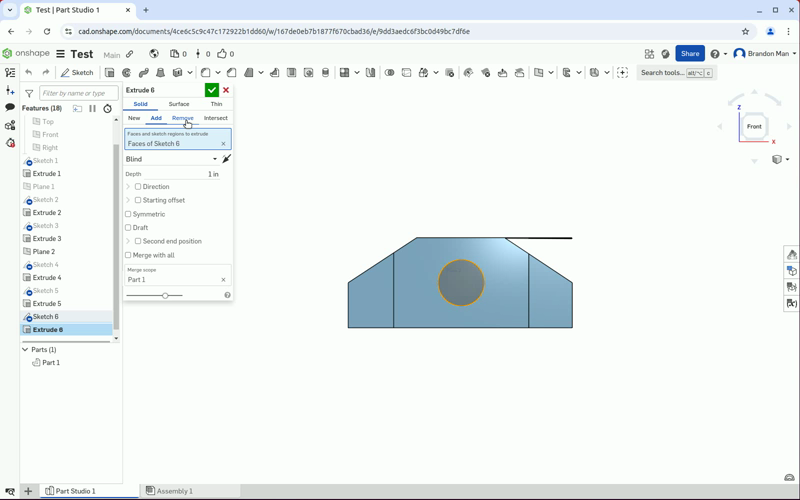
click(186, 120)
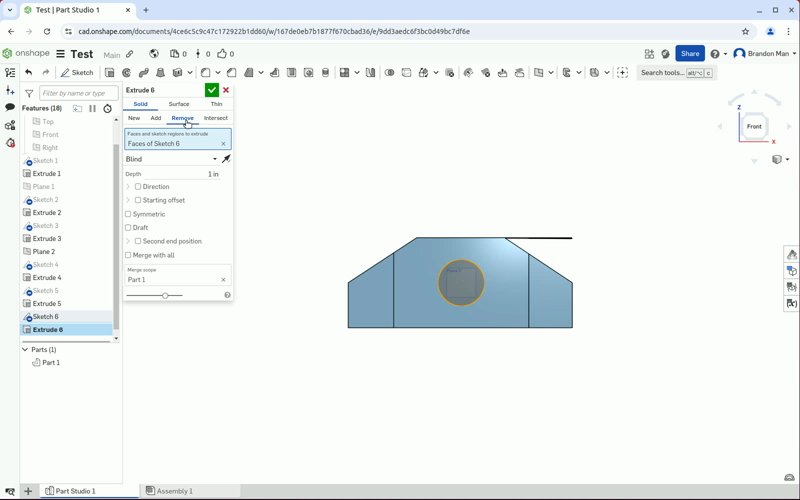
key(tab, 4)
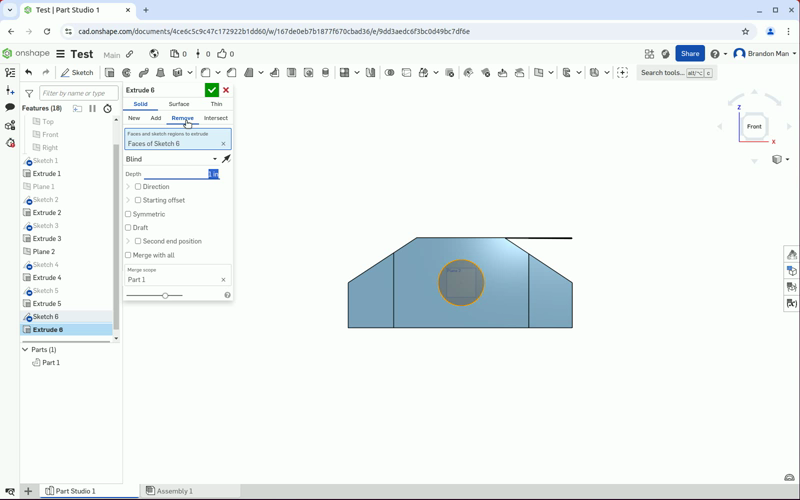
text(30.811)
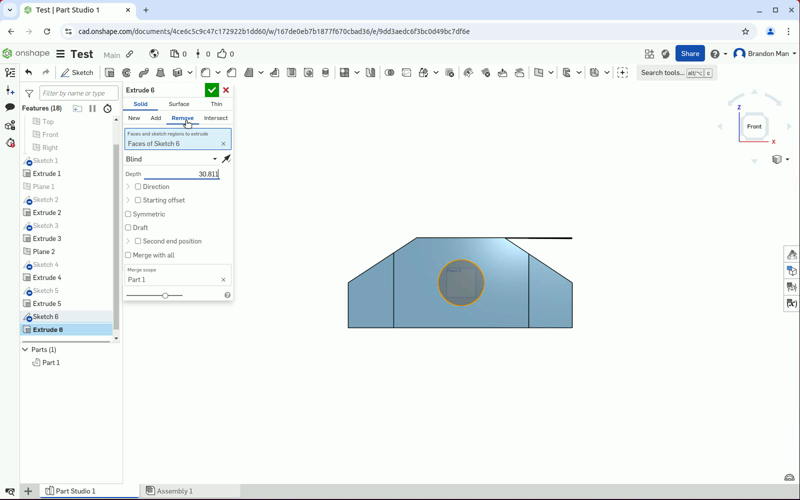
key(tab, 6)
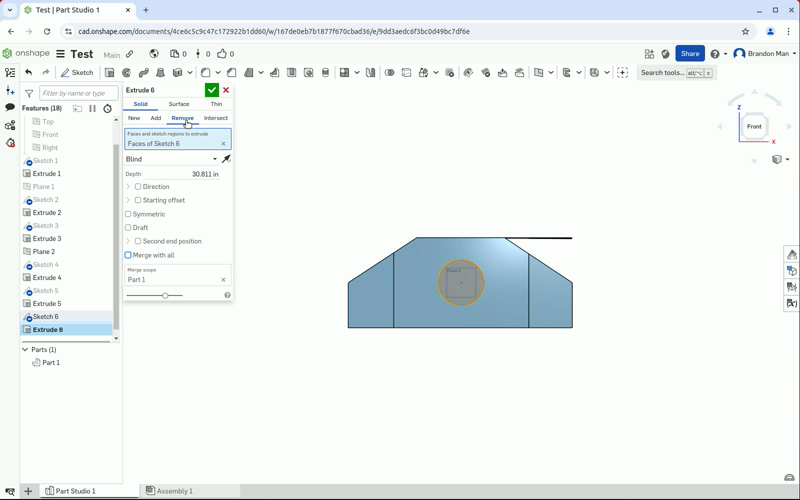
key(space)
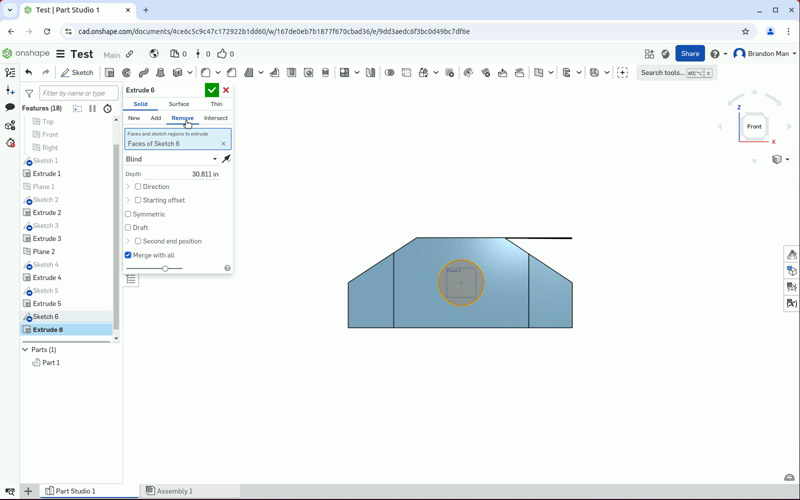
key(enter)
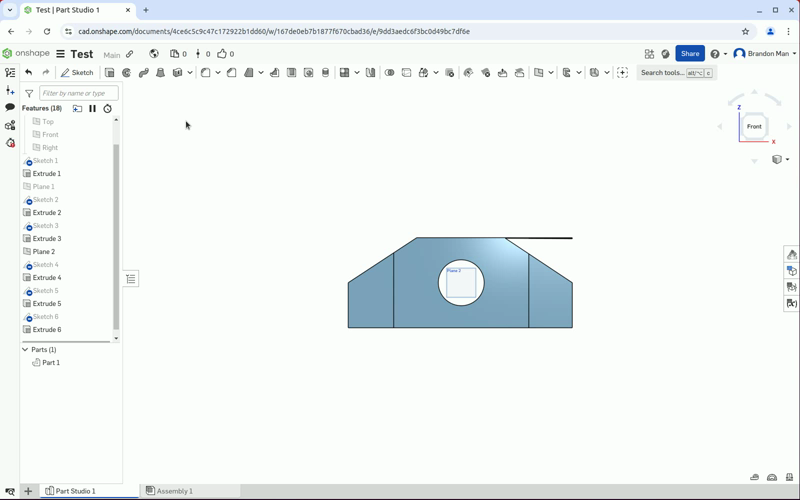
key(shift+h)
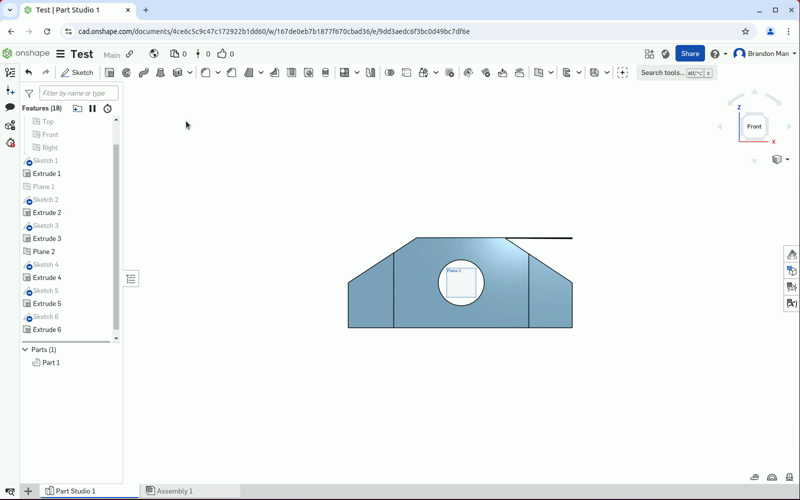
key(shift+h)
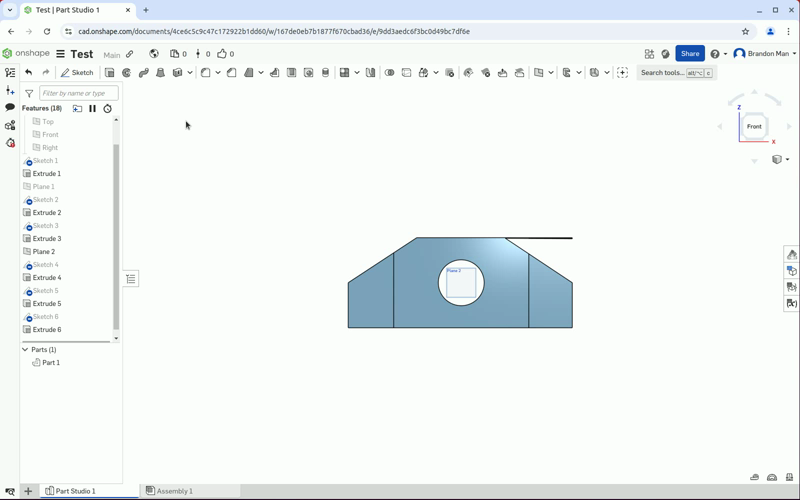
key(shift+7)
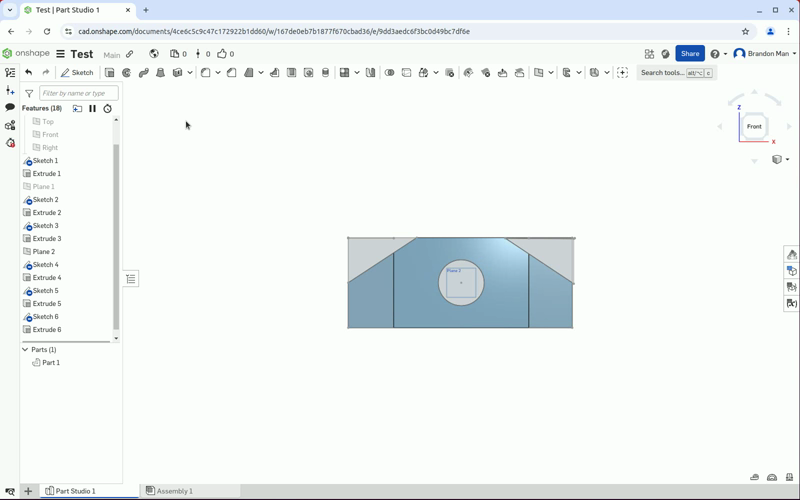
key(left, 2)
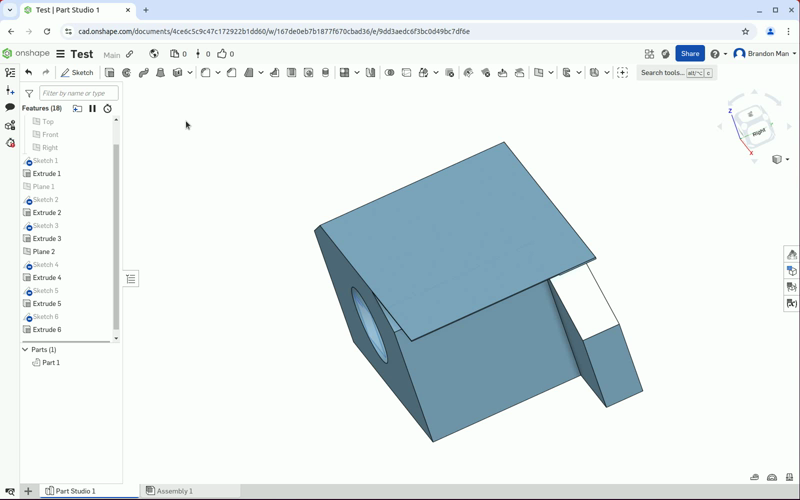
key(down, 2)
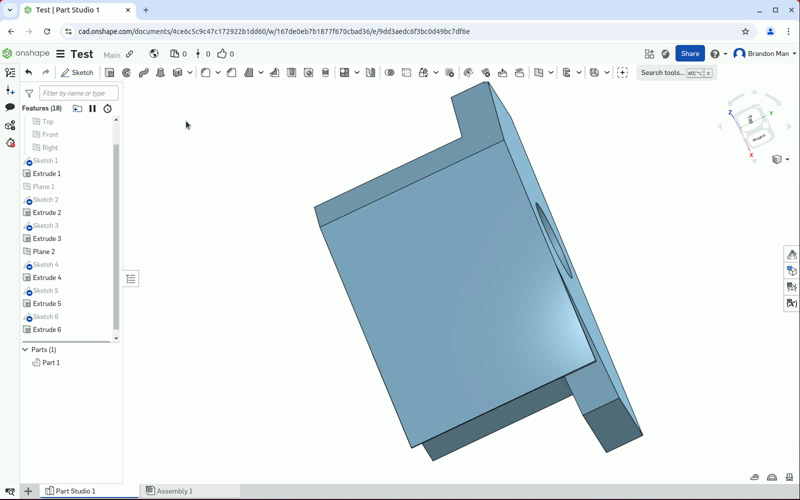
key(up, 2)
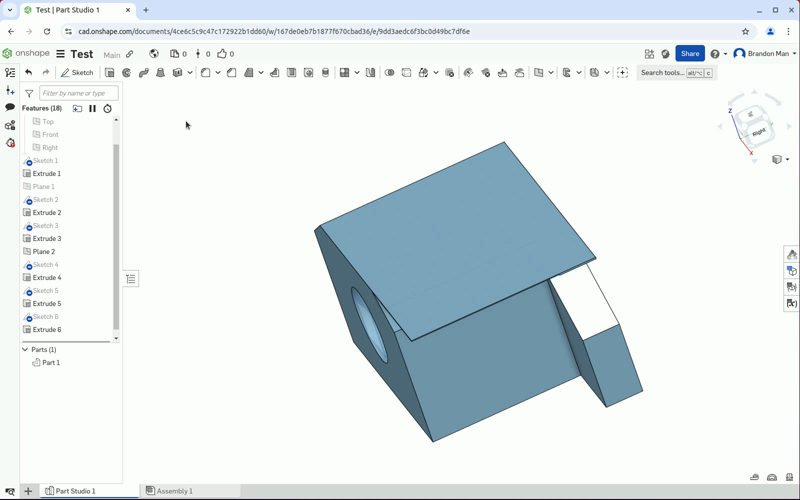
key(right, 2)
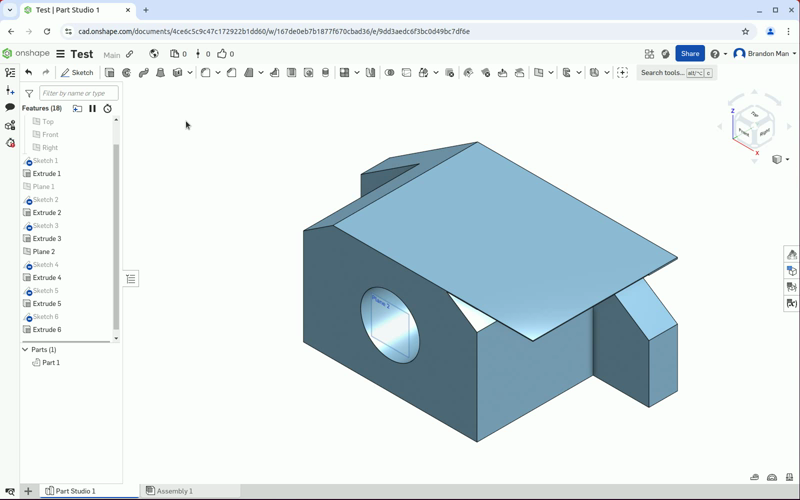
mouse_move(69, 163)
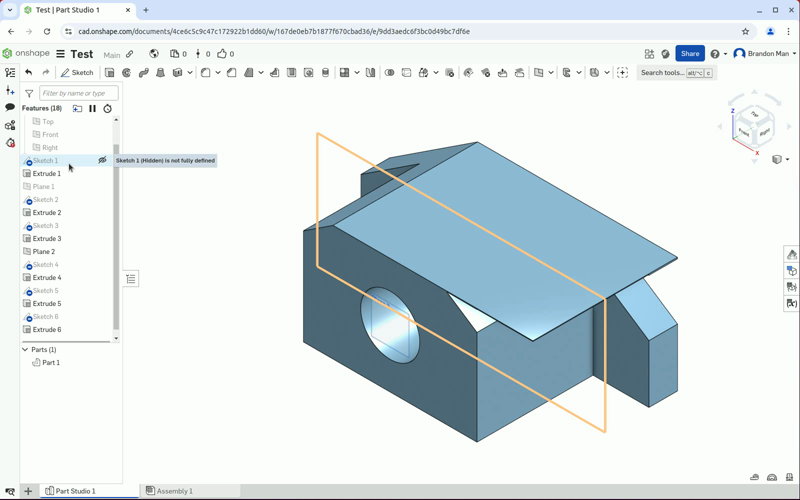
click(69, 163)